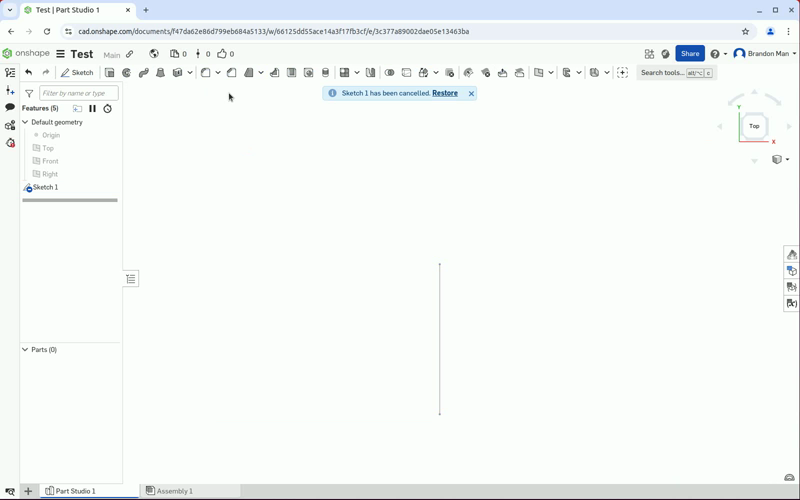
key(shift+h)
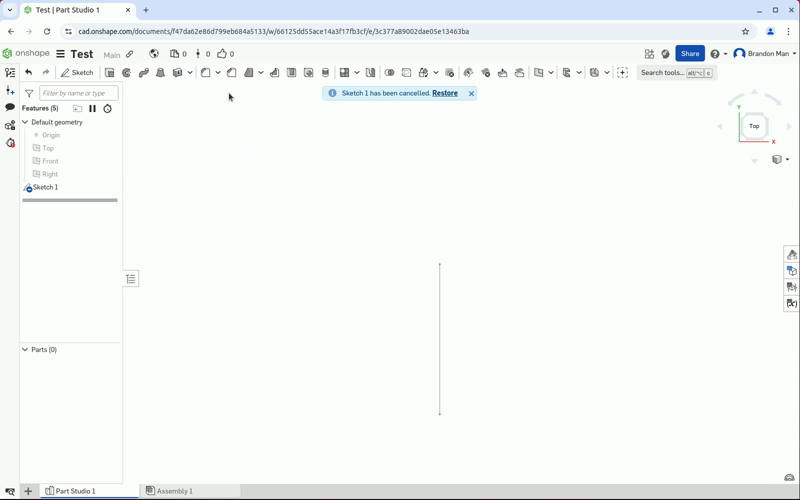
key(shift+s)
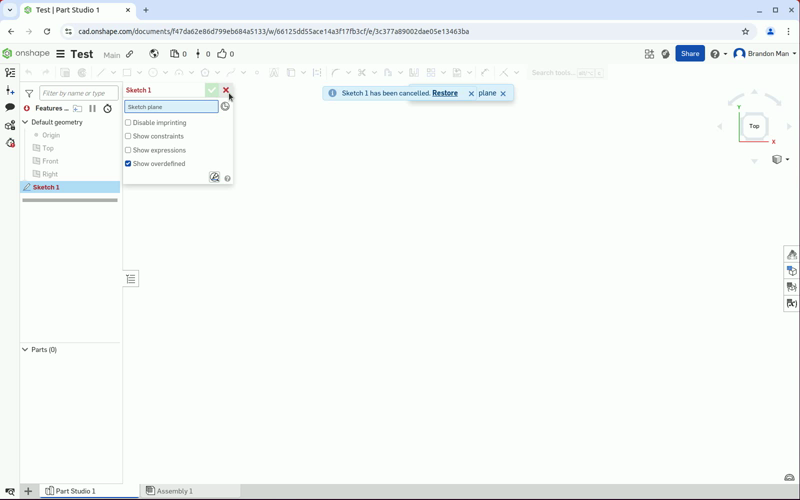
mouse_move(73, 150)
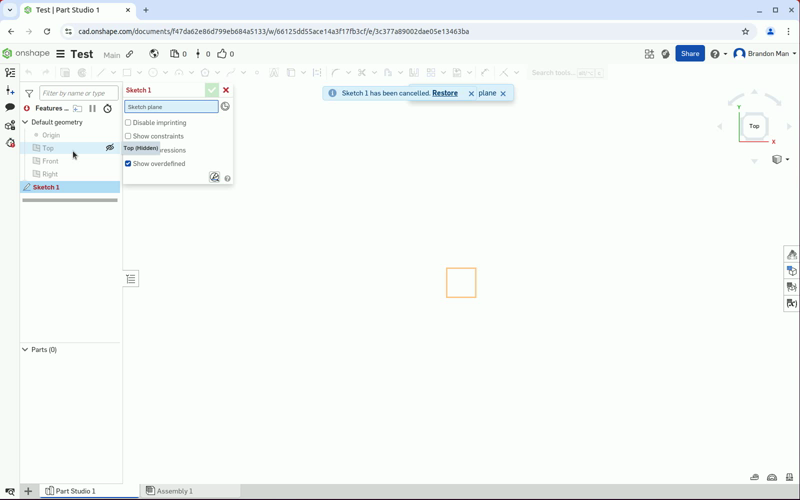
click(73, 150)
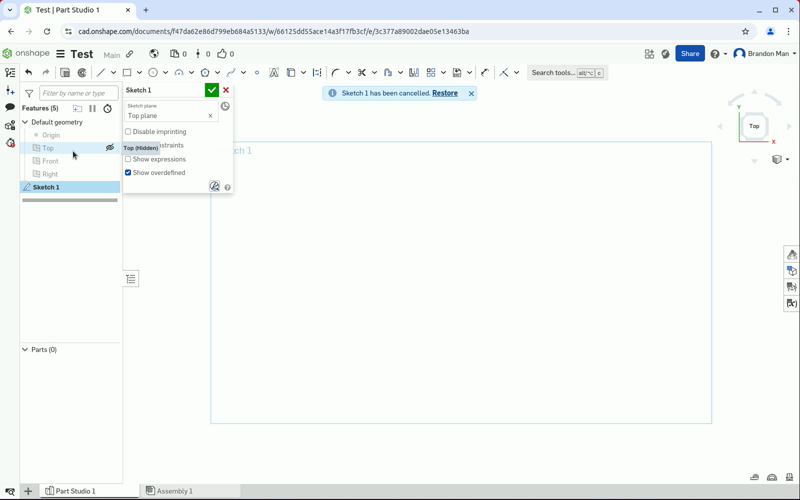
mouse_move(73, 352)
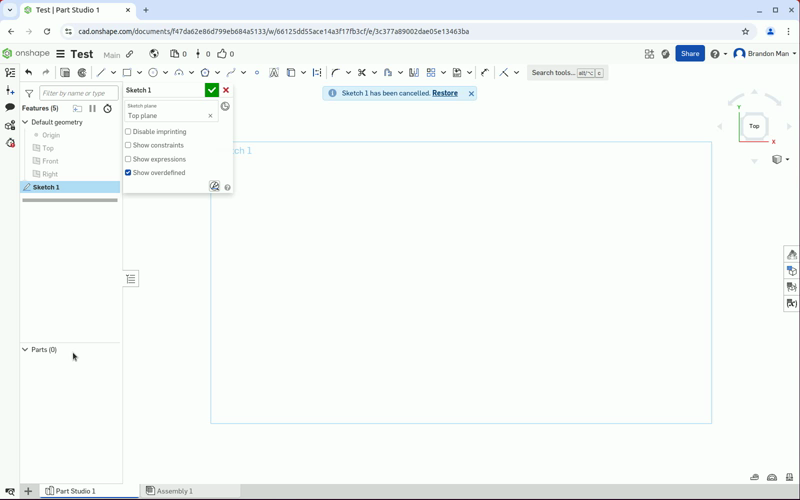
key(y)
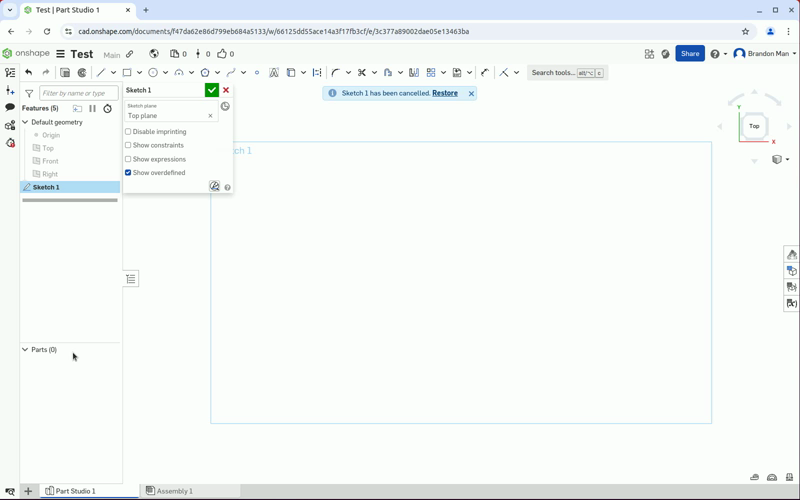
key(l)
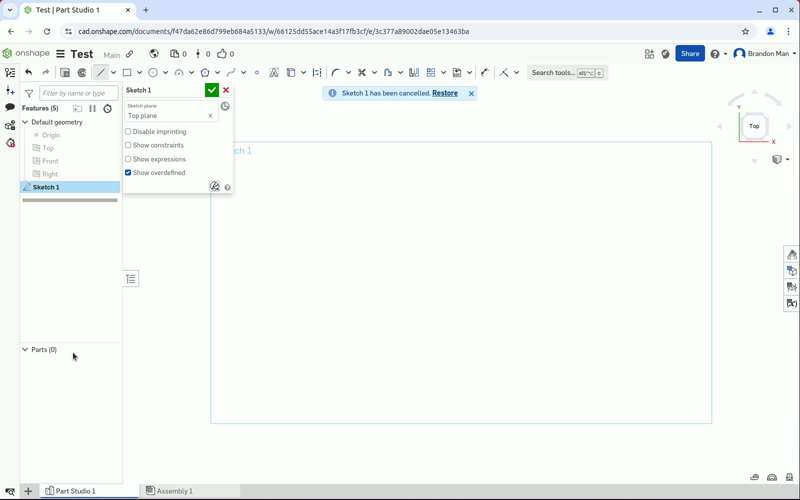
key_down(shift)
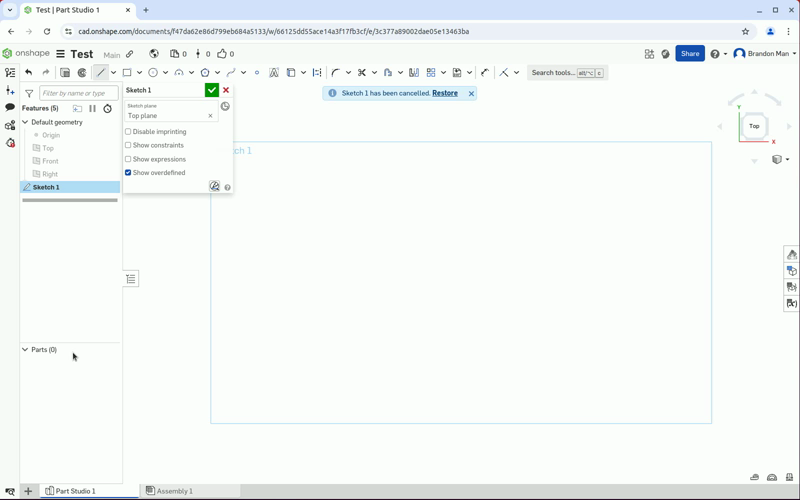
mouse_move(411, 201)
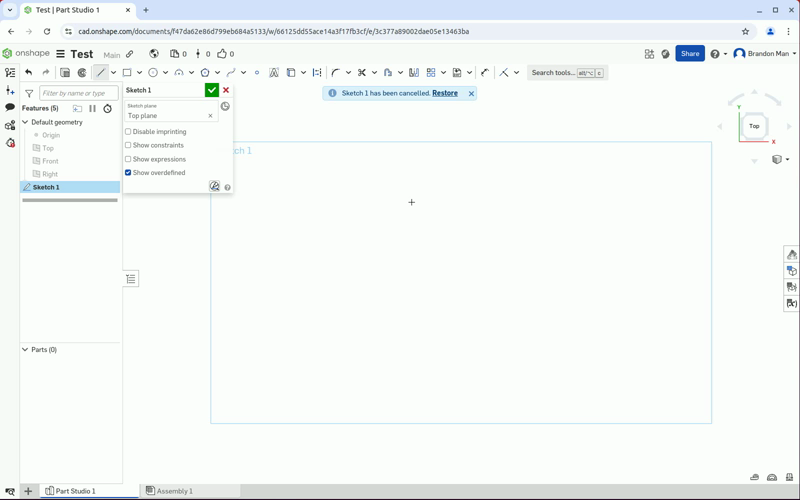
click(411, 201)
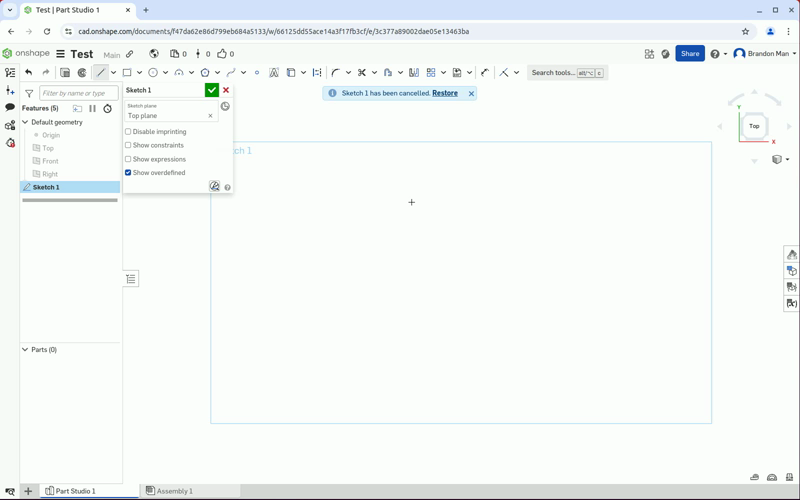
key_up(shift)
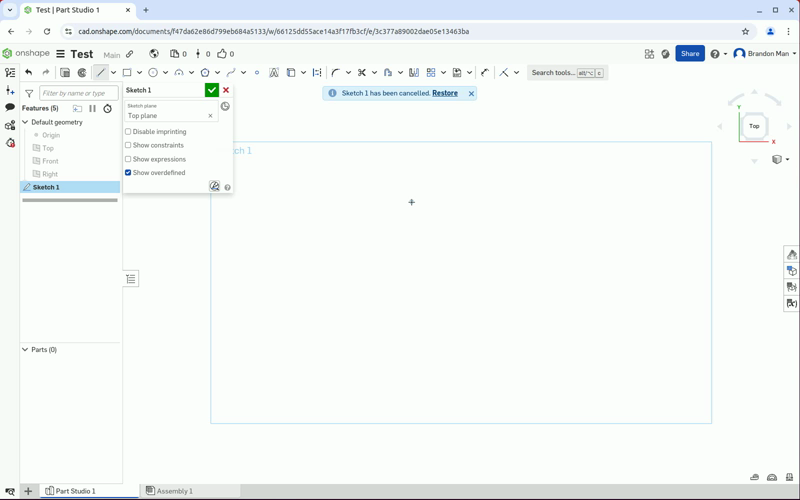
key_down(shift)
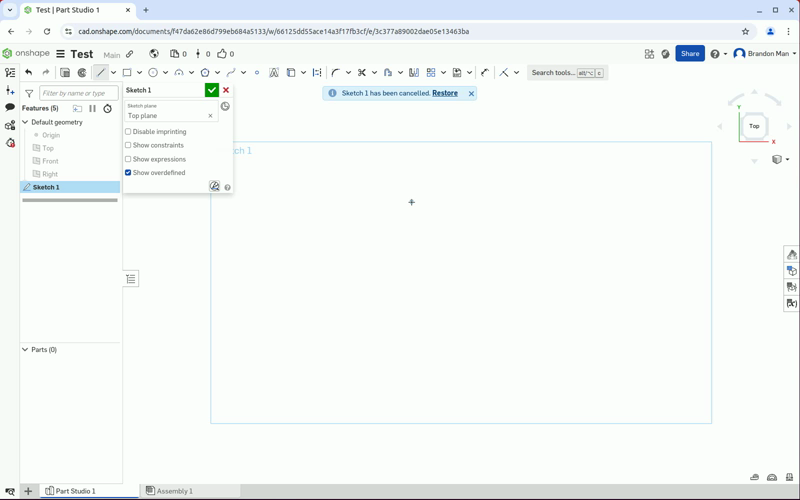
mouse_move(479, 269)
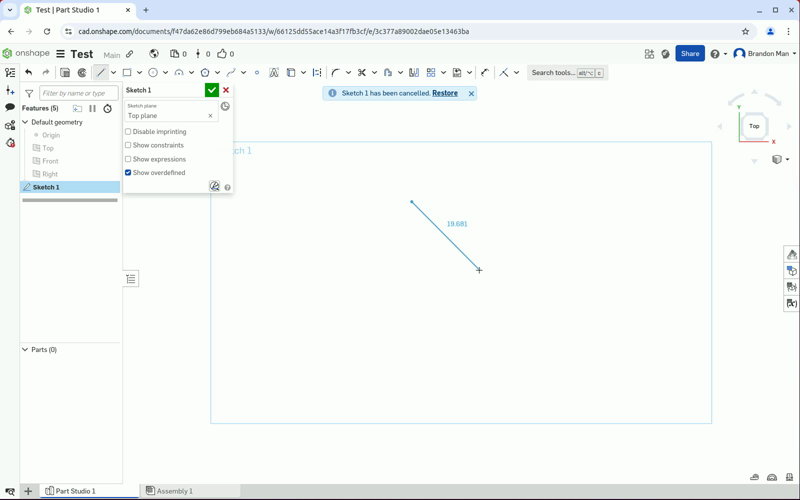
click(479, 269)
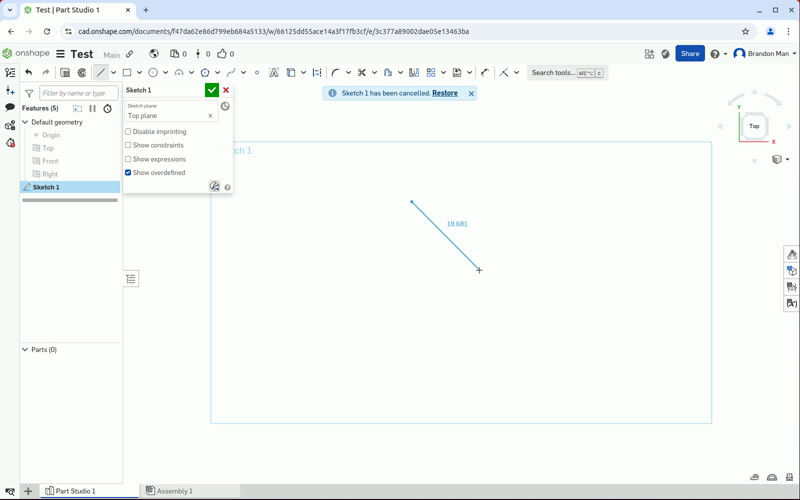
key_up(shift)
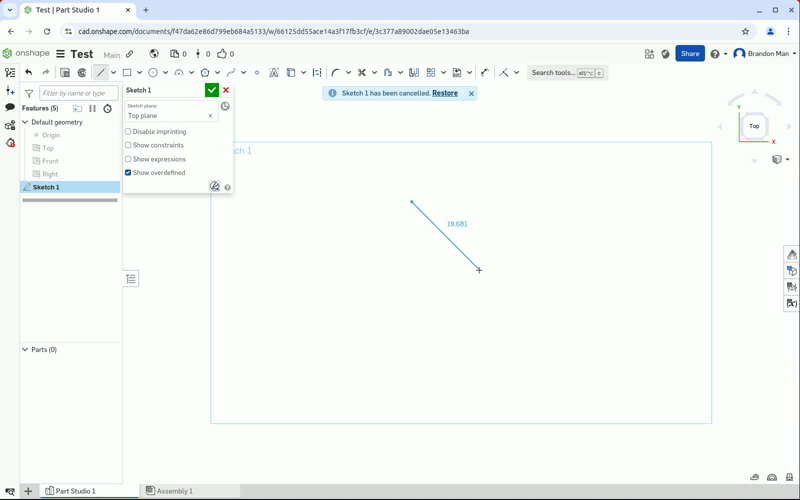
key_down(shift)
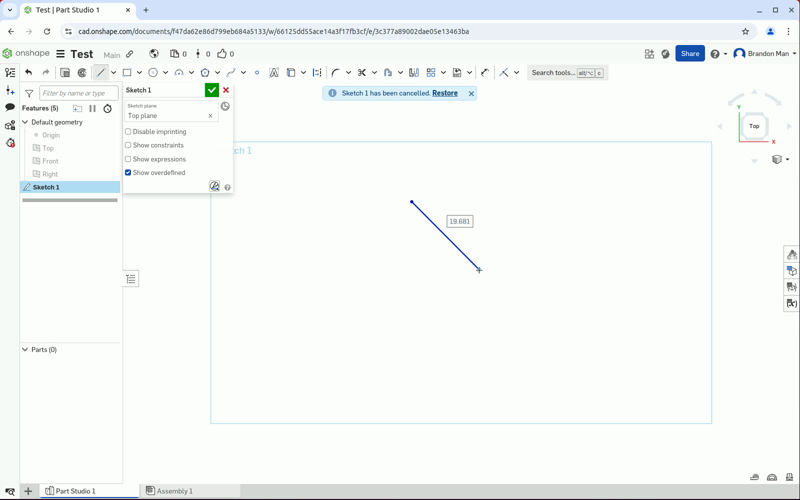
mouse_move(509, 269)
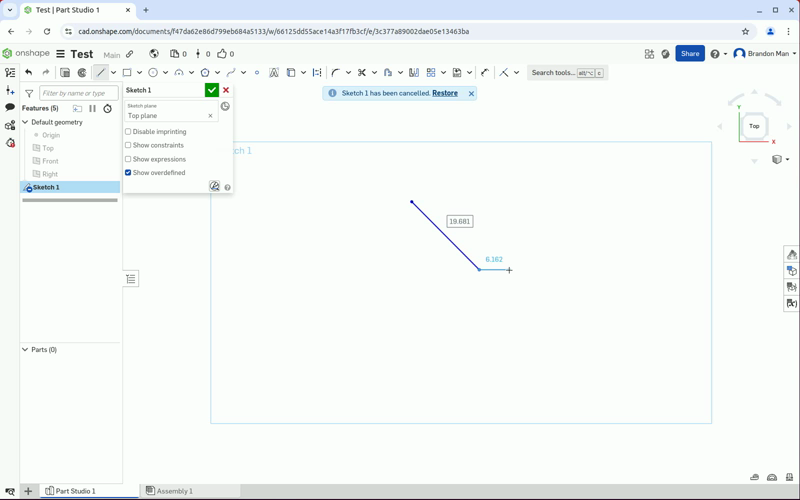
mouse_move(492, 255)
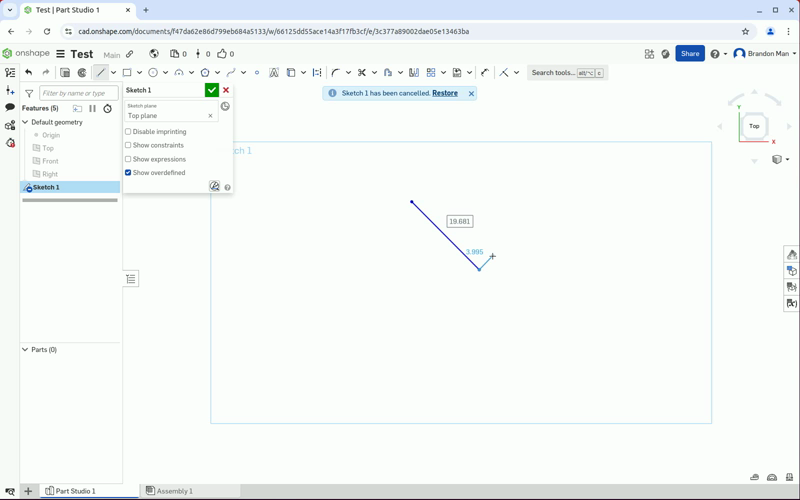
click(492, 255)
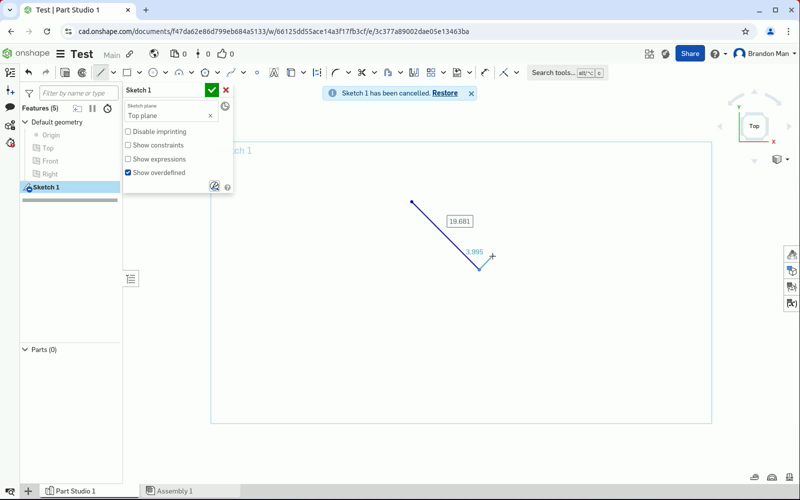
key_up(shift)
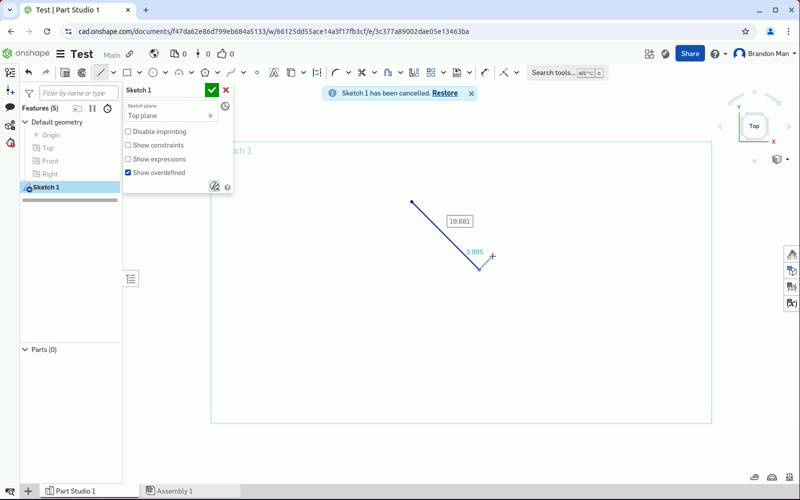
key_down(shift)
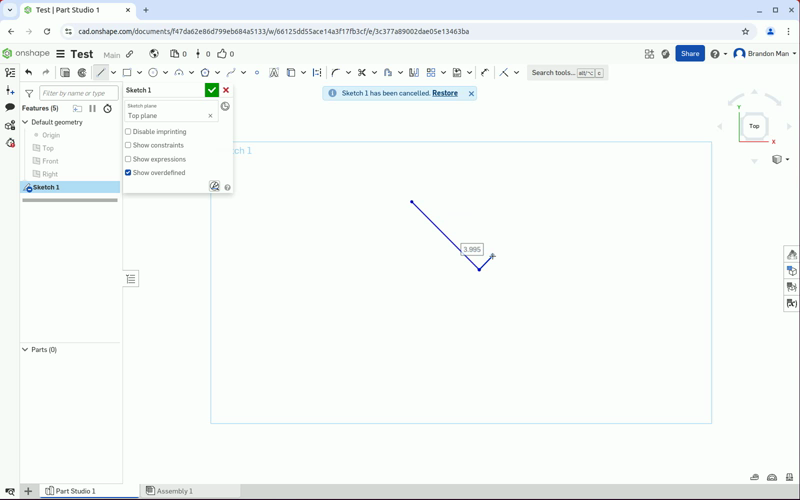
mouse_move(437, 201)
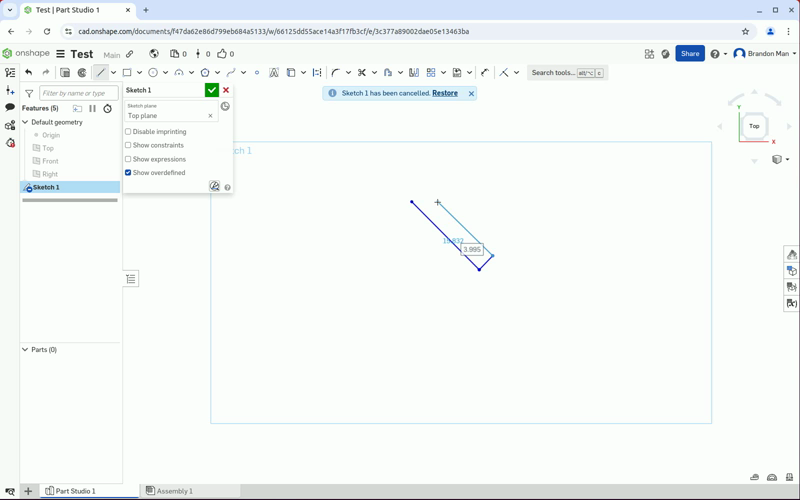
click(437, 201)
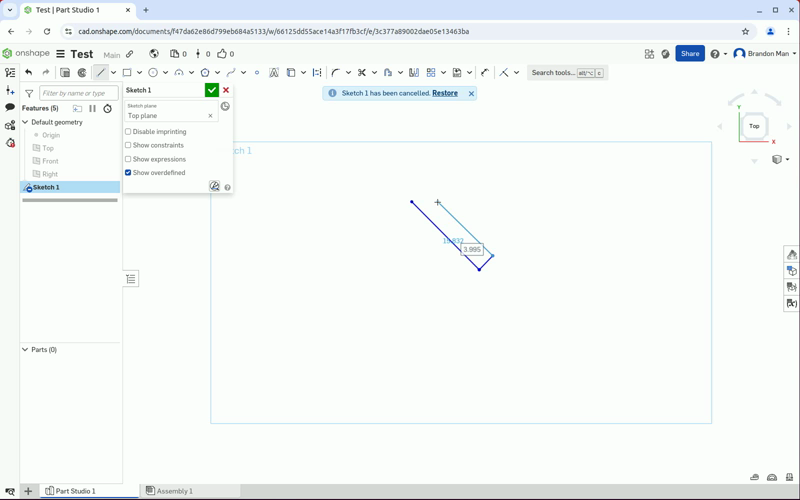
key_up(shift)
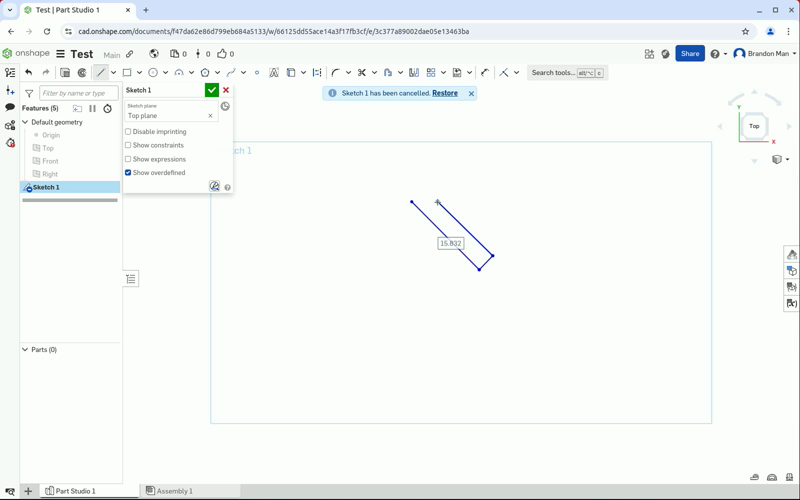
mouse_move(467, 201)
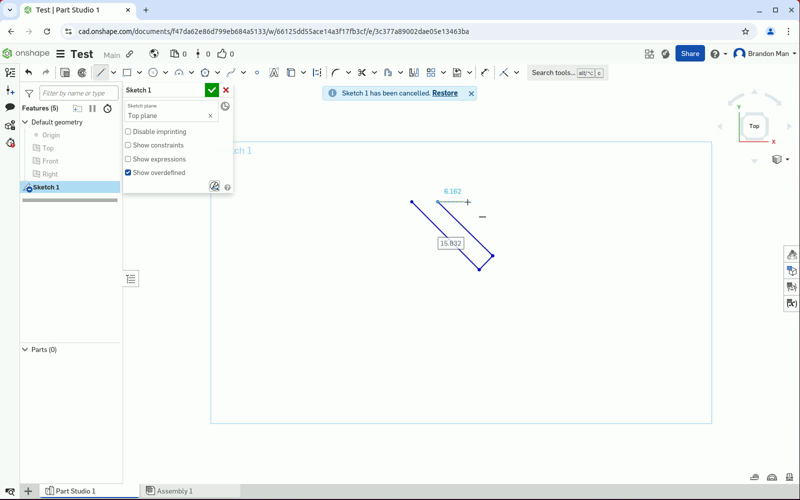
key_down(shift)
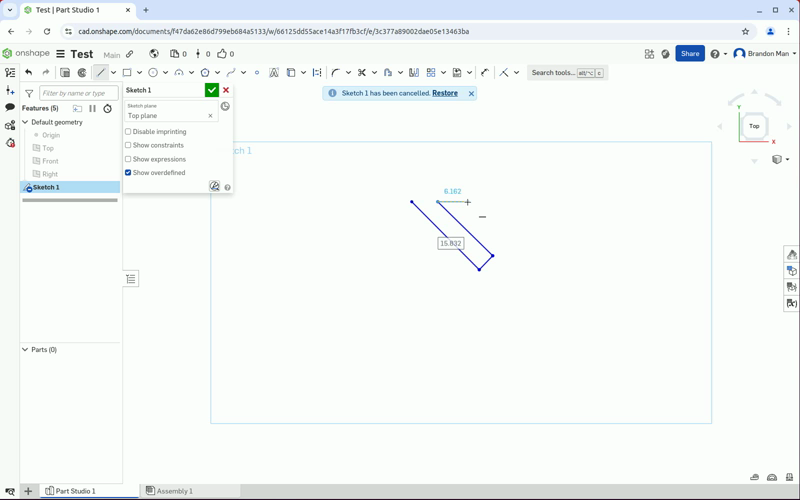
mouse_move(411, 201)
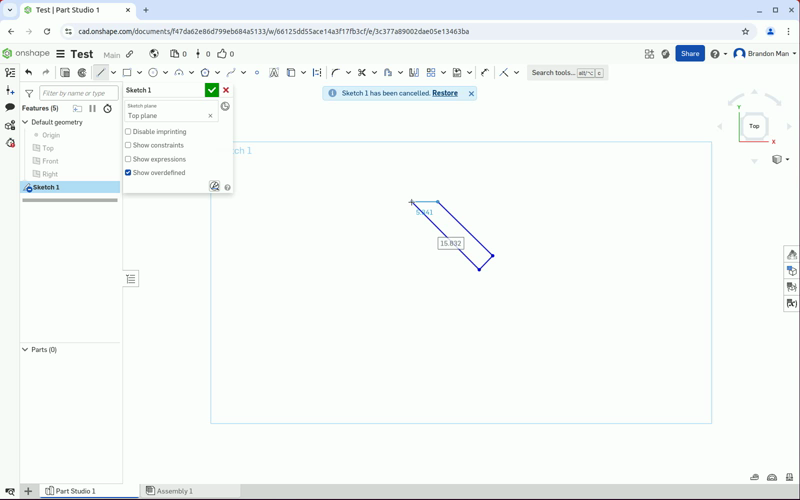
key_up(shift)
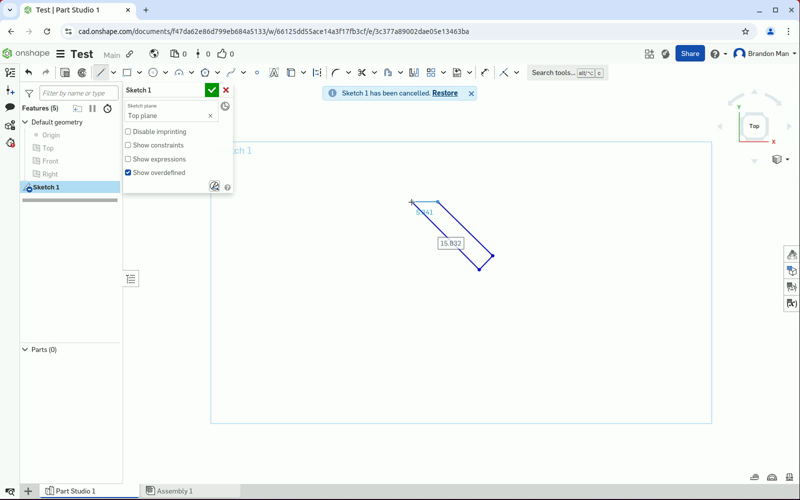
click(411, 201)
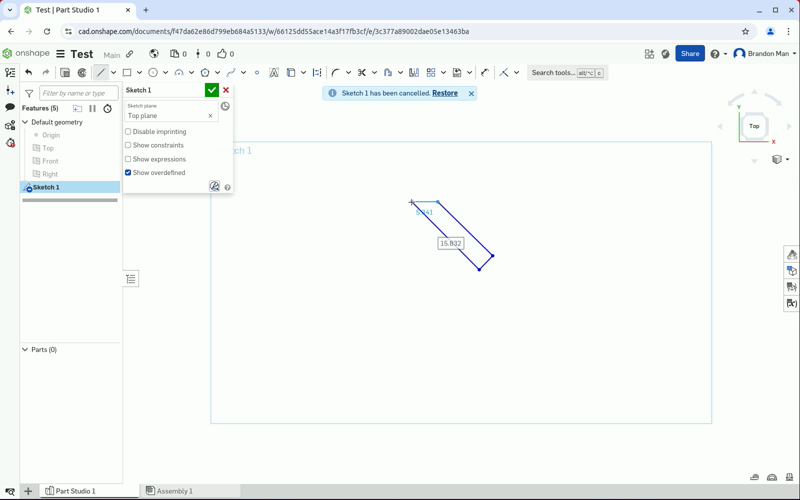
key(esc)
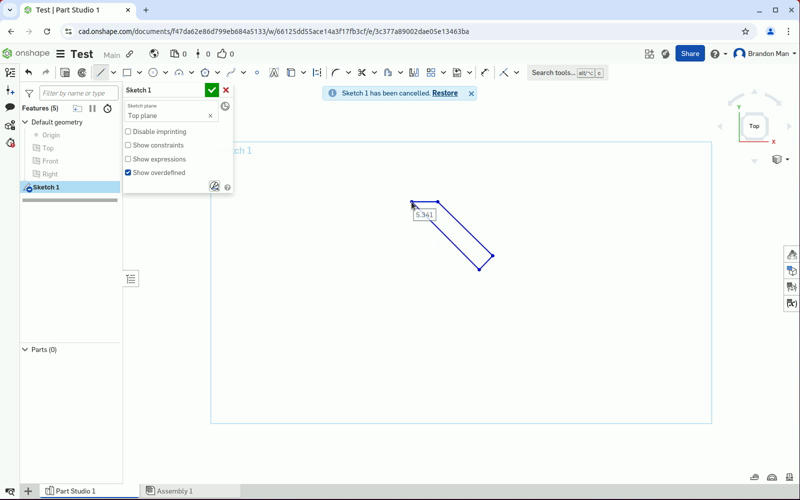
mouse_move(425, 207)
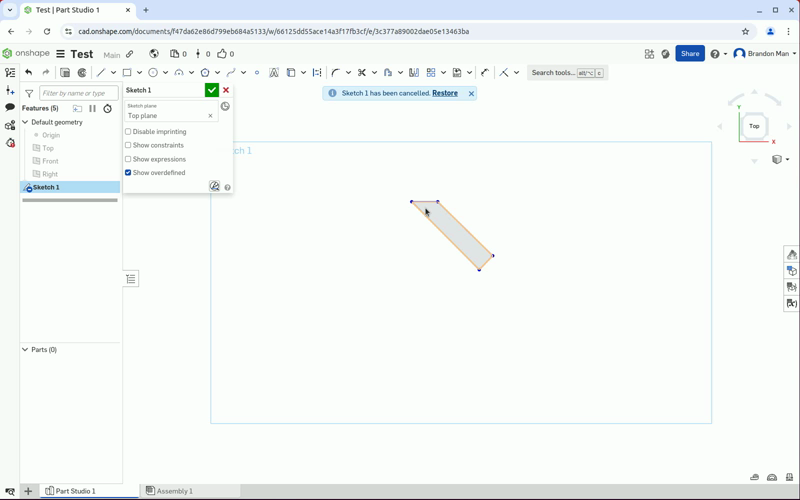
scroll(6)
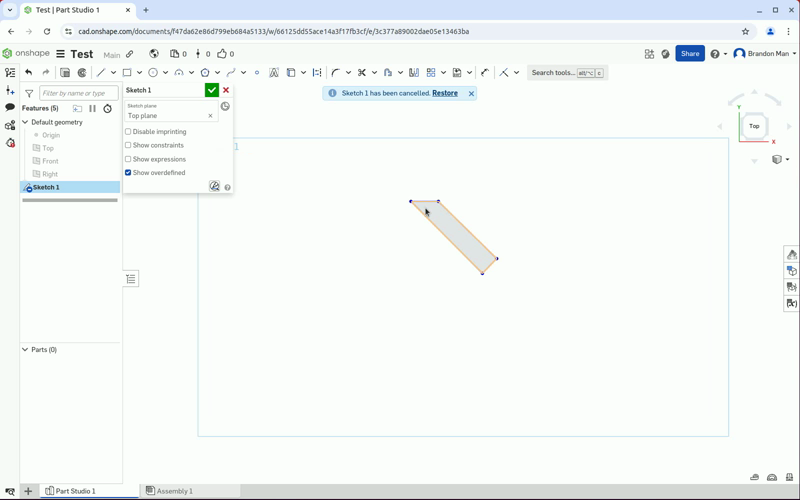
scroll(6)
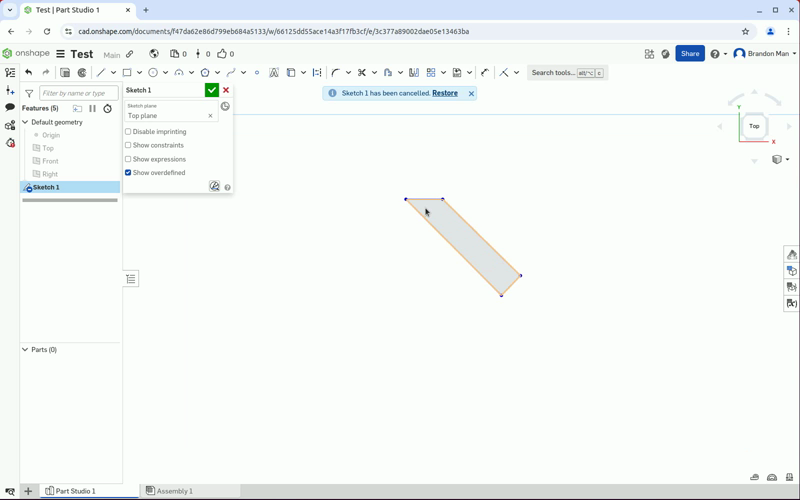
scroll(6)
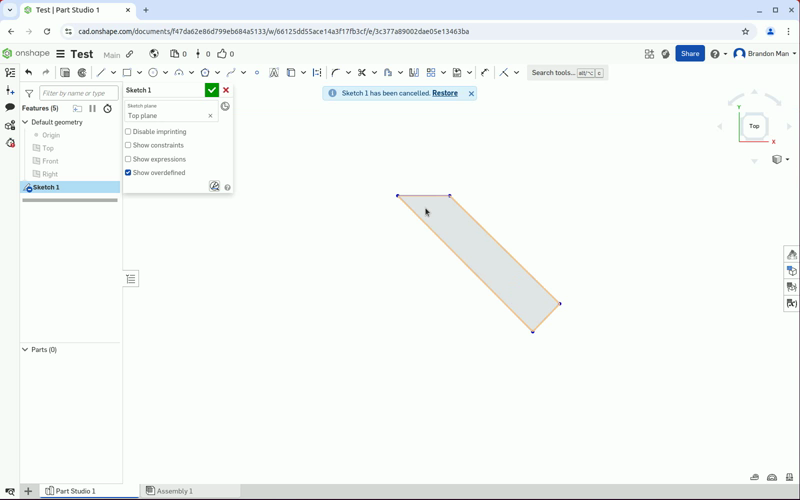
scroll(6)
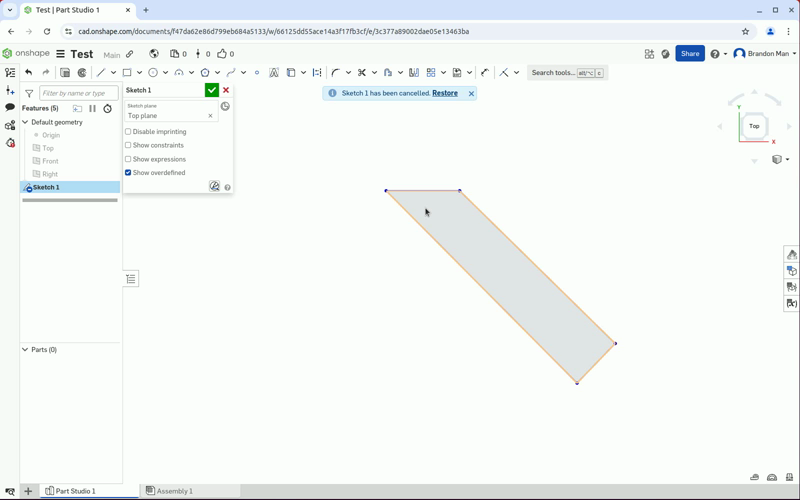
scroll(6)
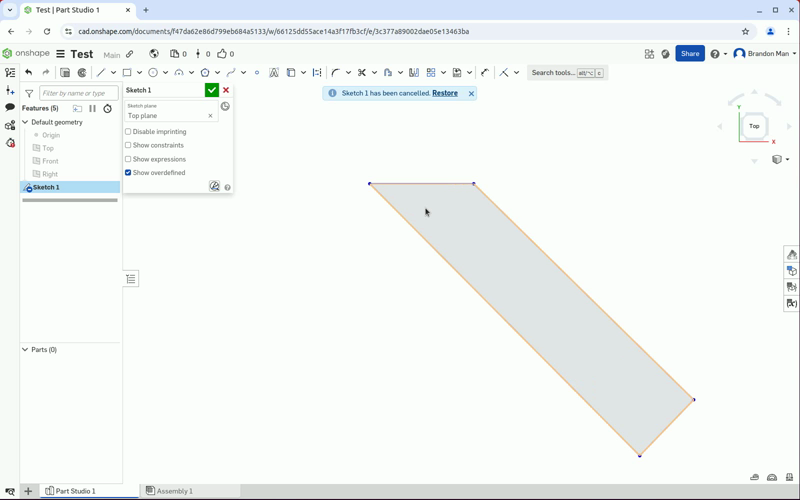
scroll(6)
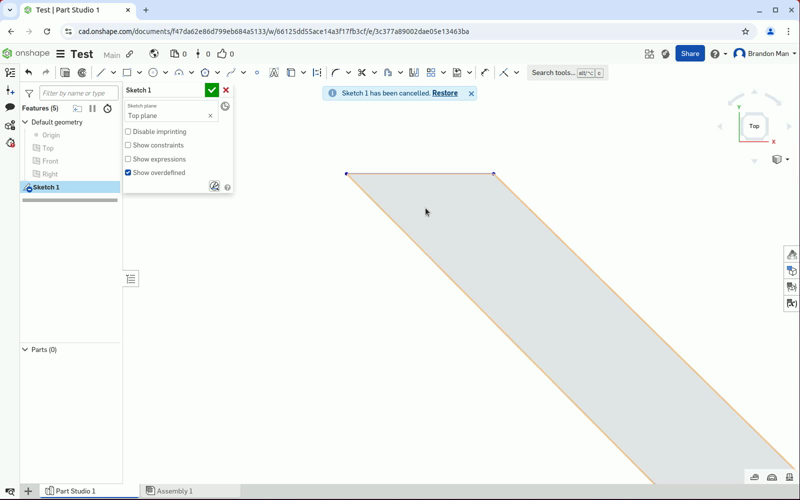
scroll(6)
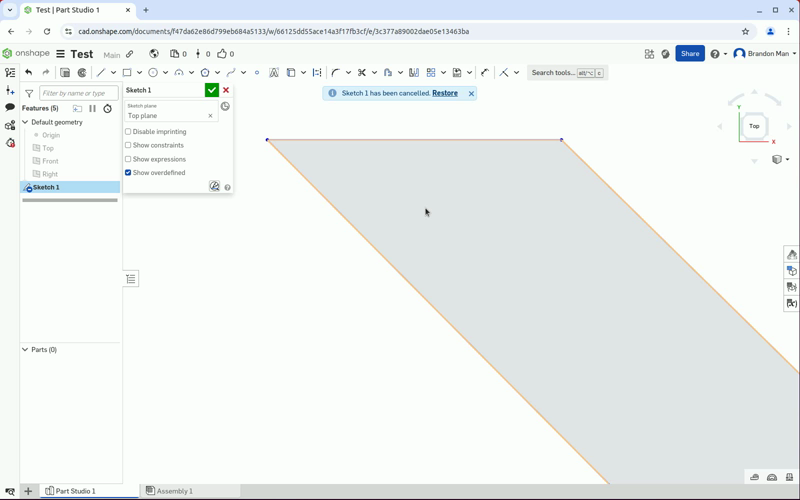
click(425, 207)
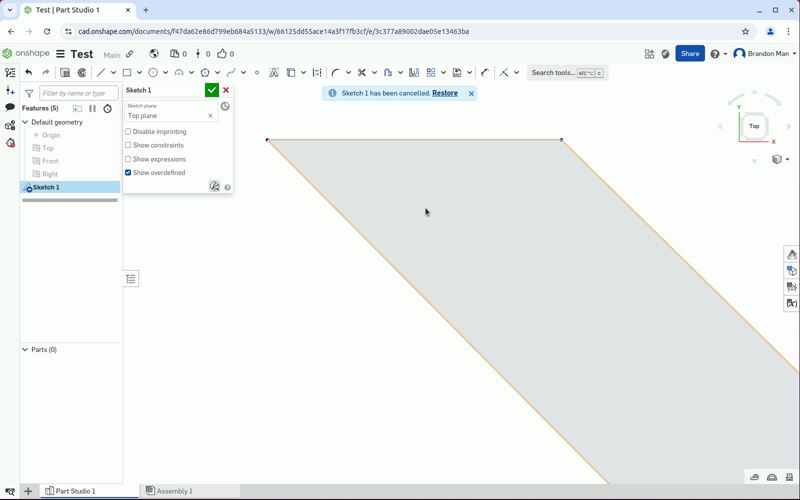
scroll(-6)
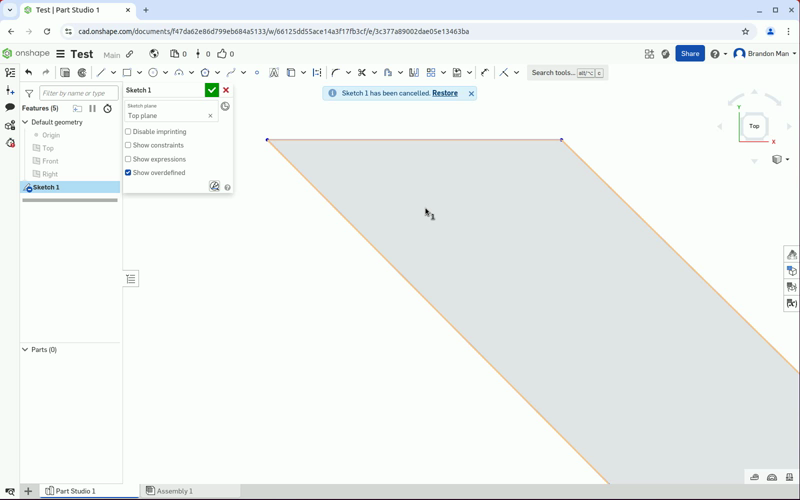
scroll(-6)
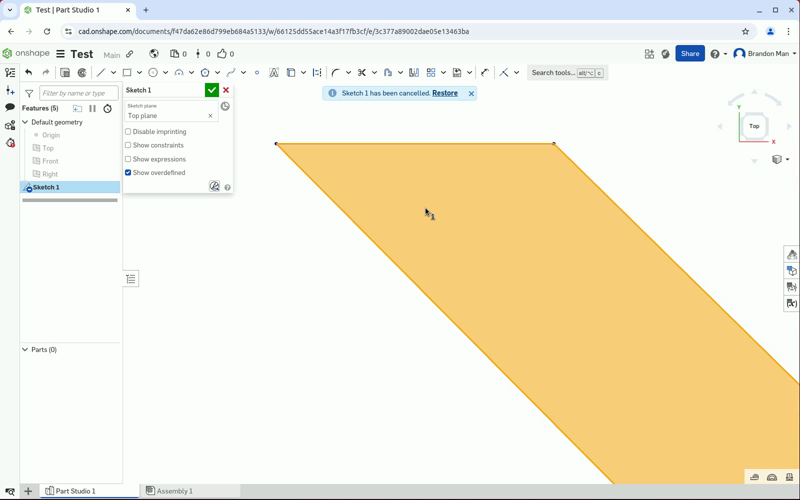
scroll(-6)
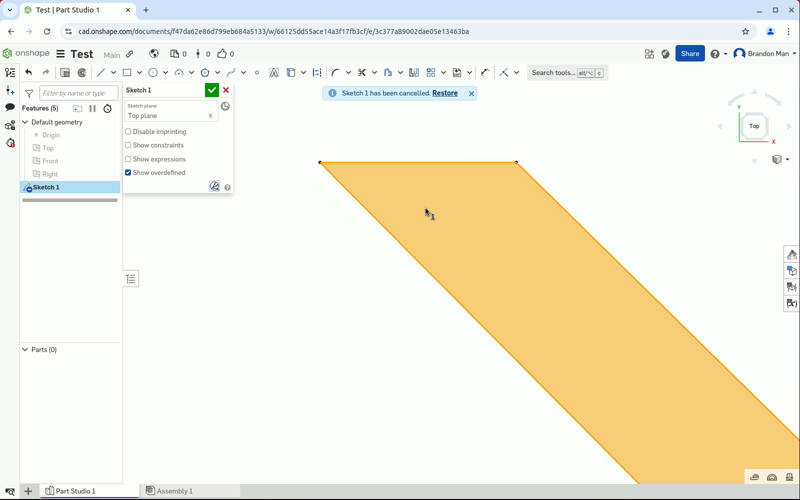
scroll(-6)
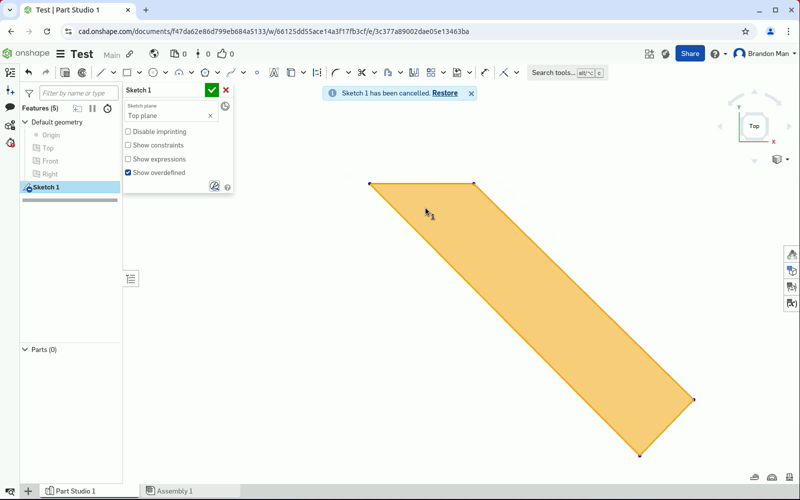
scroll(-6)
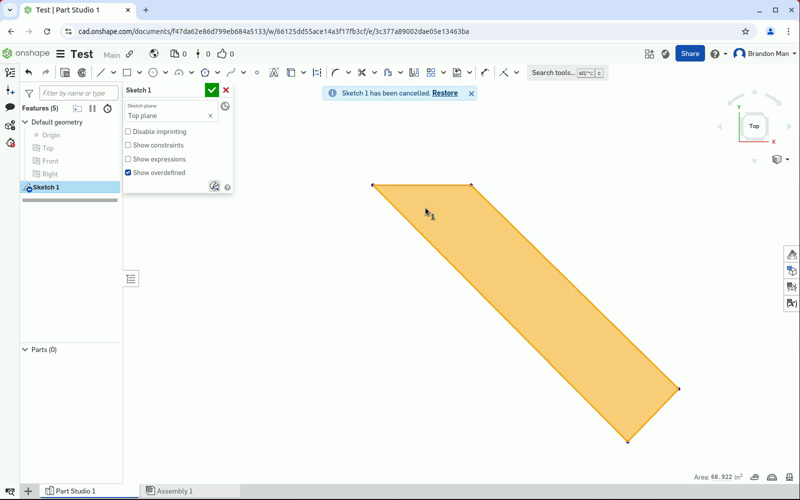
scroll(-6)
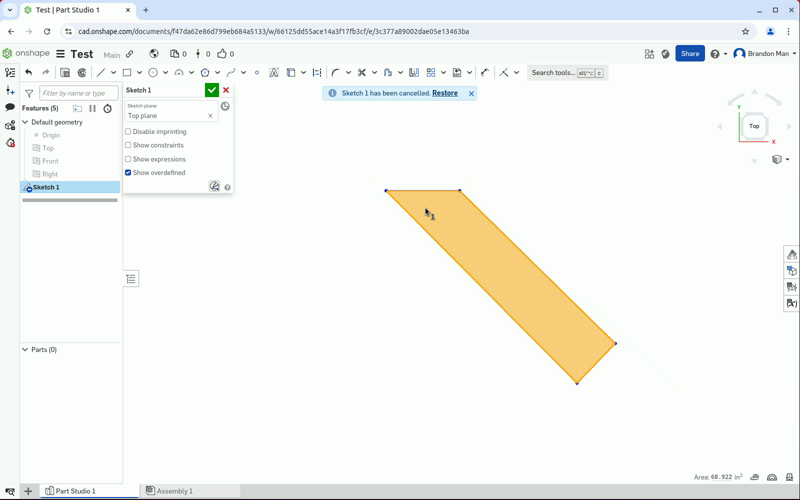
scroll(-6)
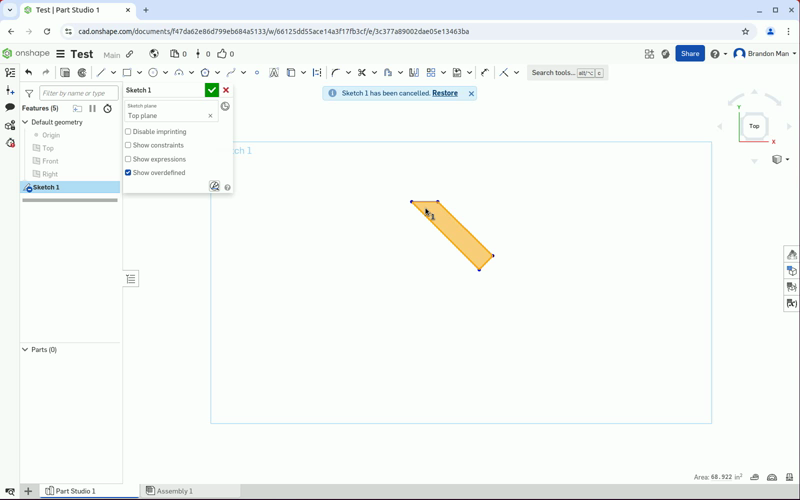
mouse_move(73, 352)
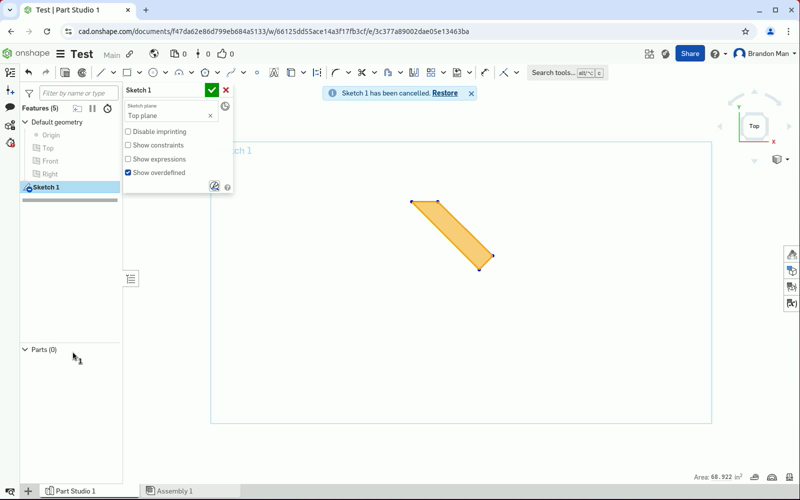
key(shift+y)
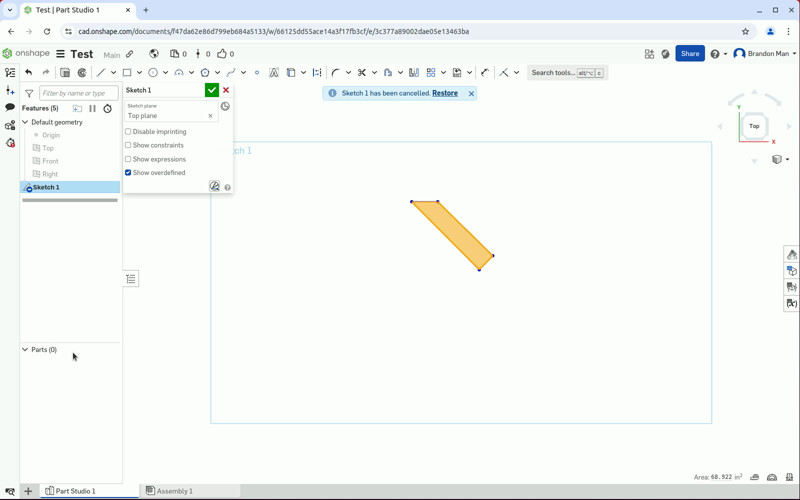
key(shift+e)
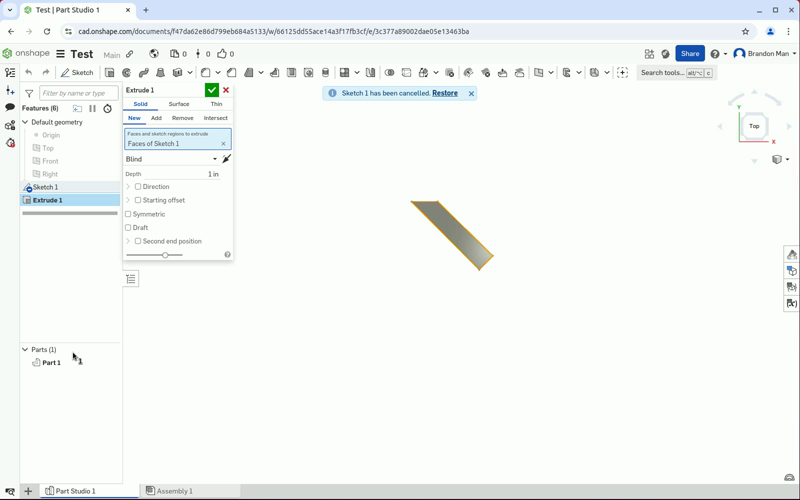
mouse_move(143, 106)
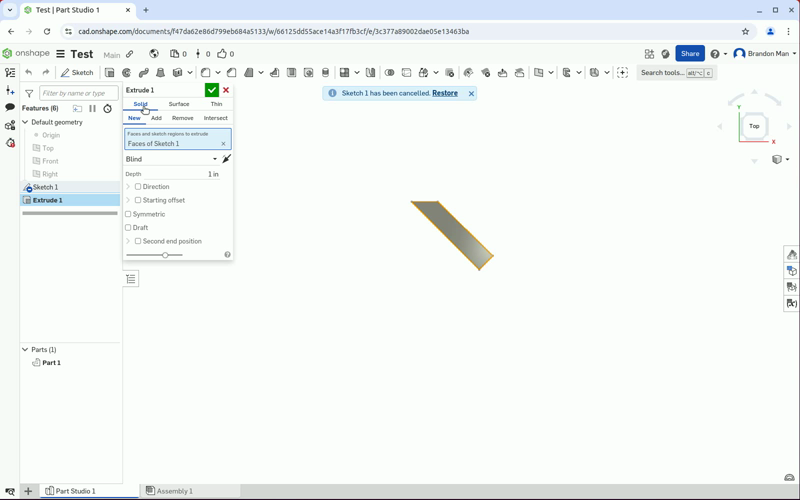
click(143, 106)
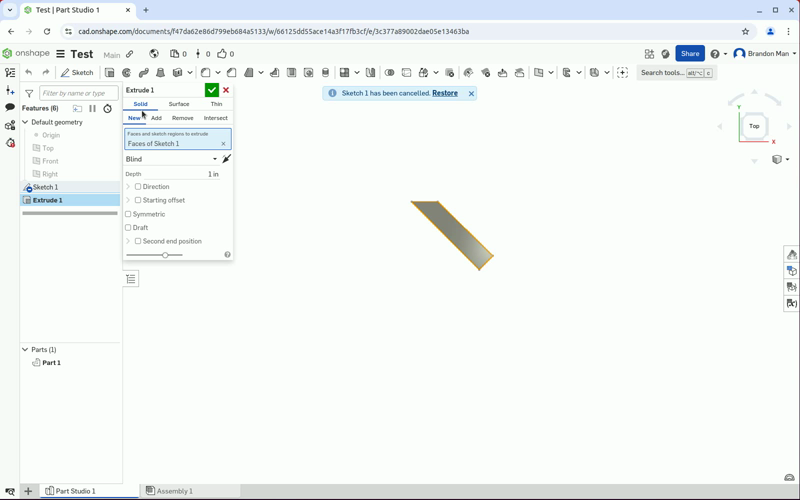
mouse_move(137, 120)
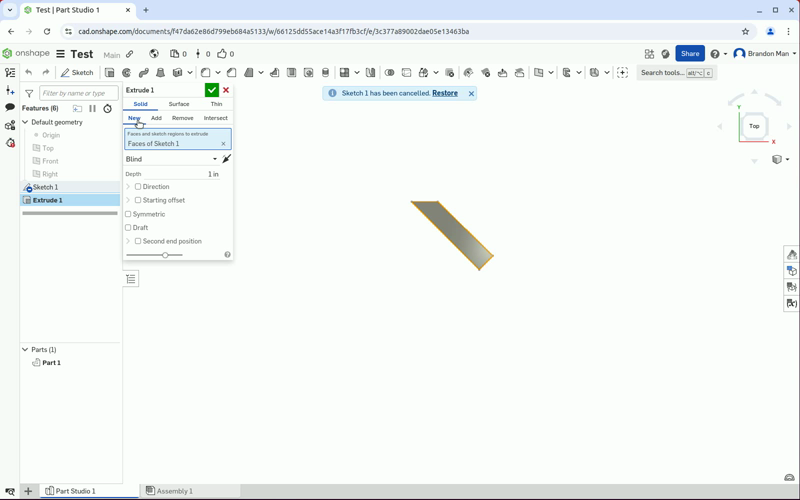
click(137, 120)
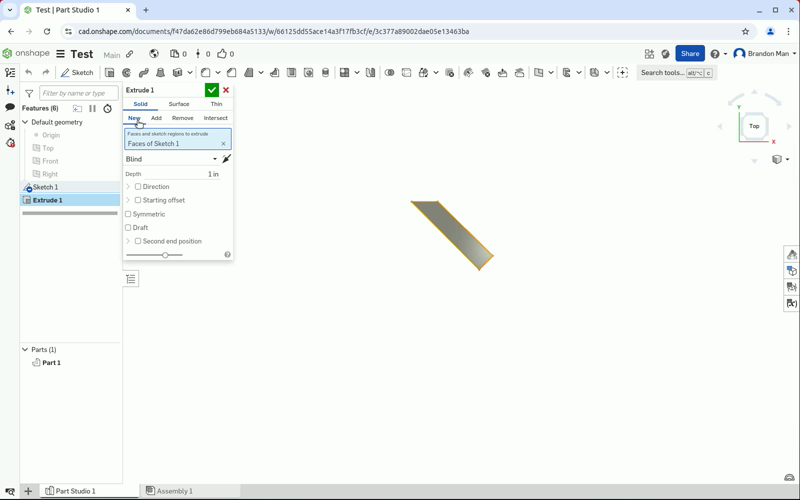
key(tab, 4)
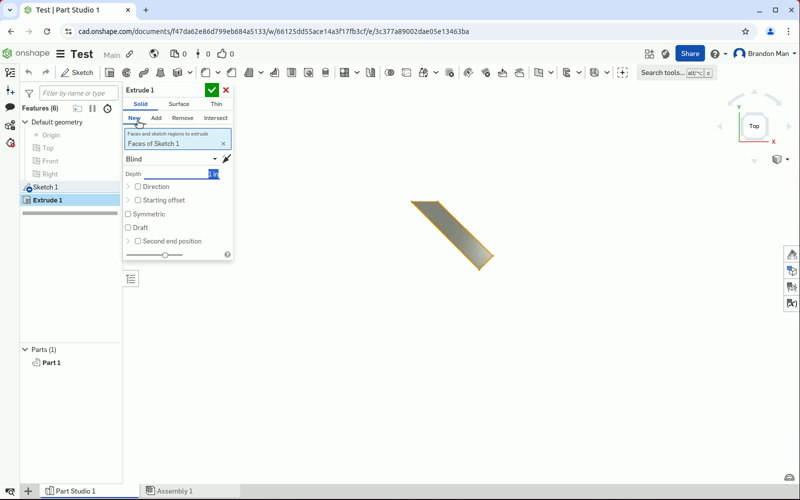
text(13.721)
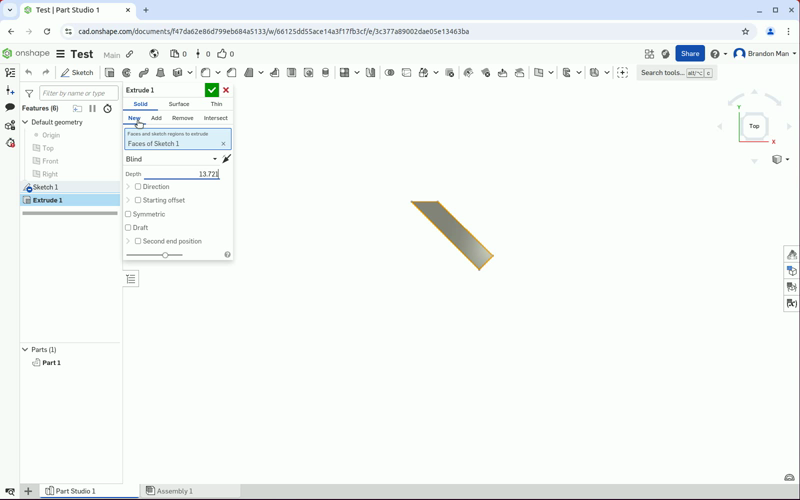
key(enter)
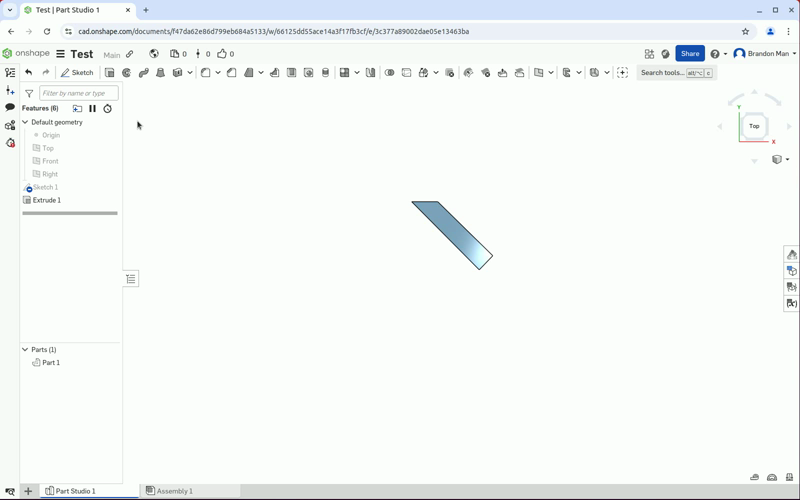
key(shift+h)
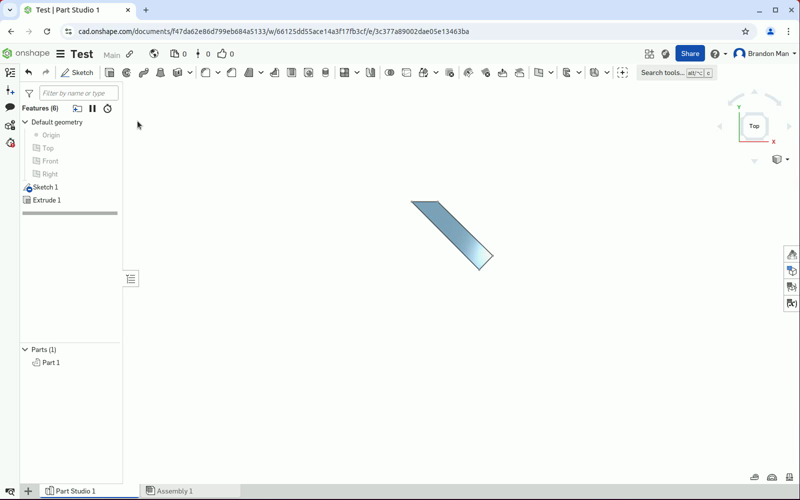
key(shift+h)
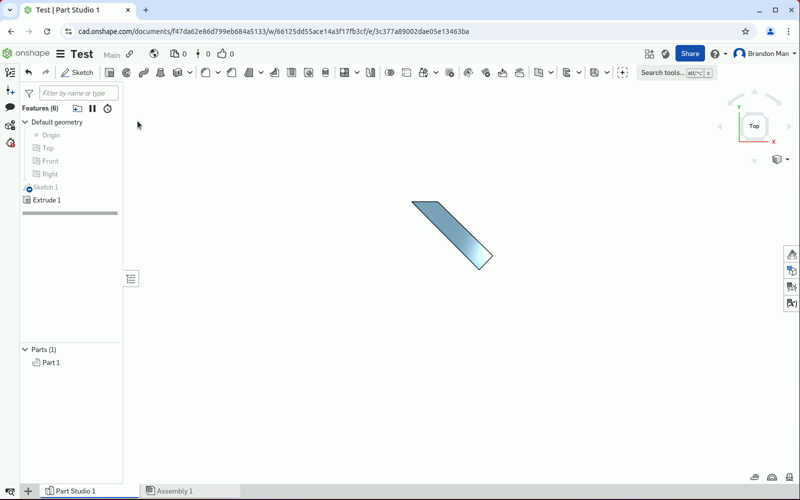
mouse_move(73, 189)
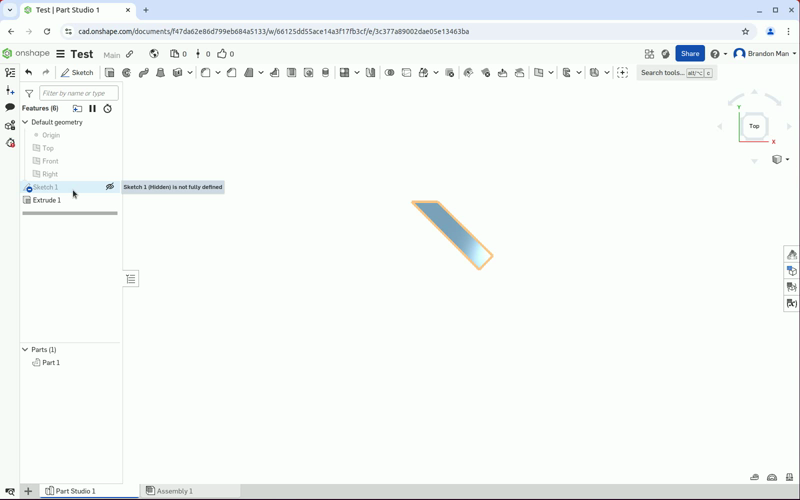
click(73, 189)
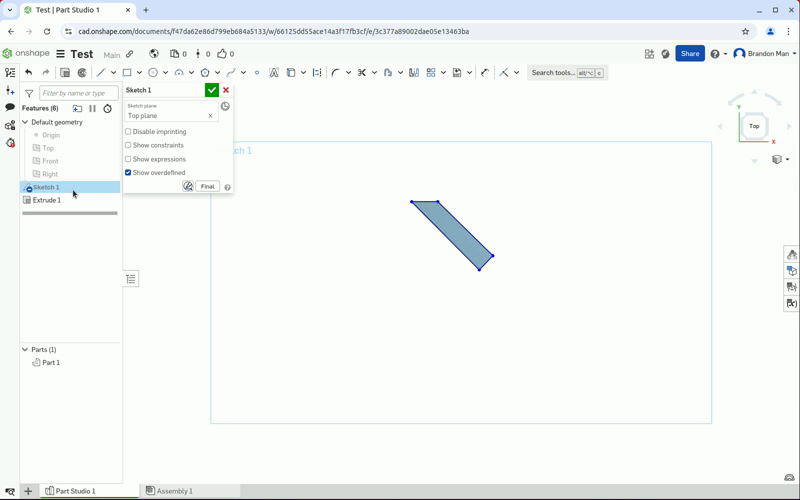
mouse_move(229, 92)
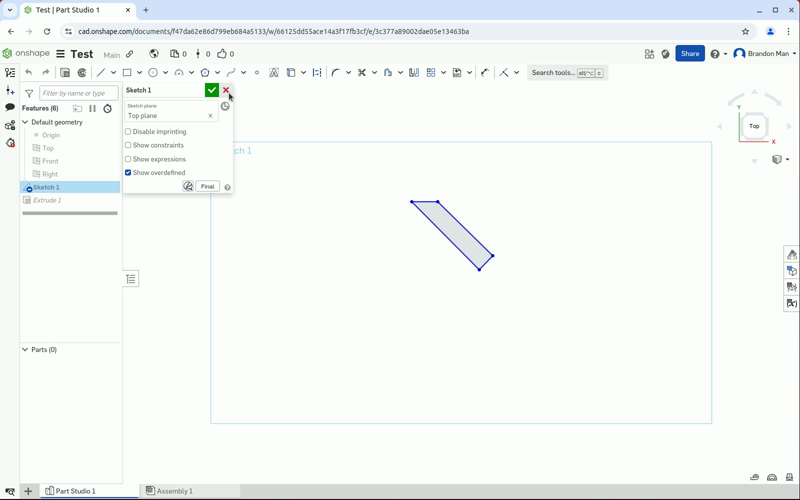
click(229, 92)
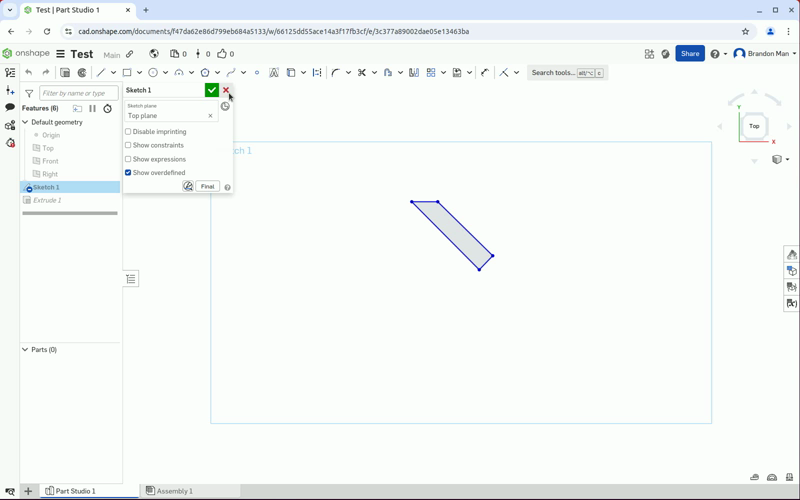
key(shift+s)
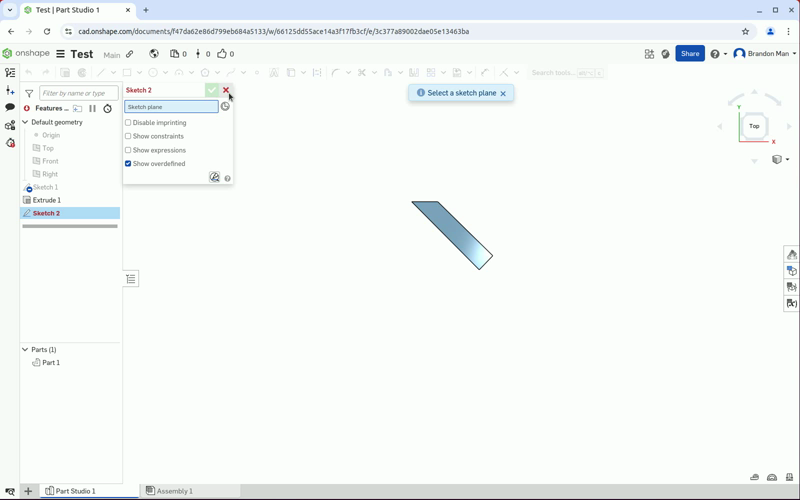
mouse_move(73, 150)
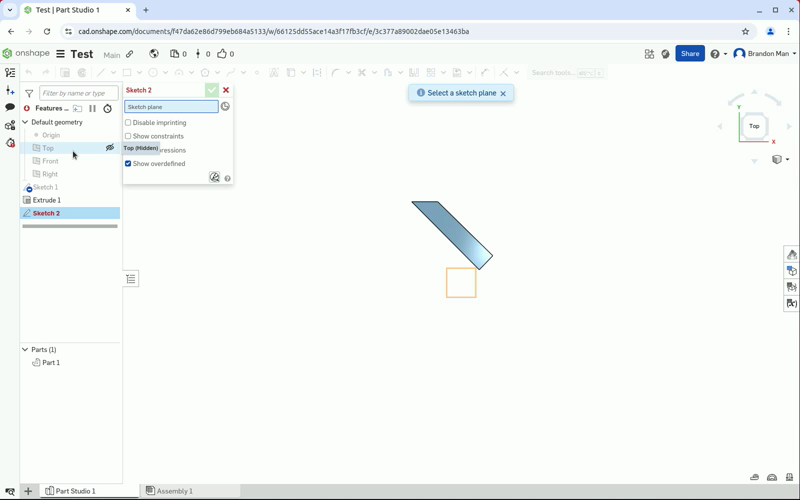
click(73, 150)
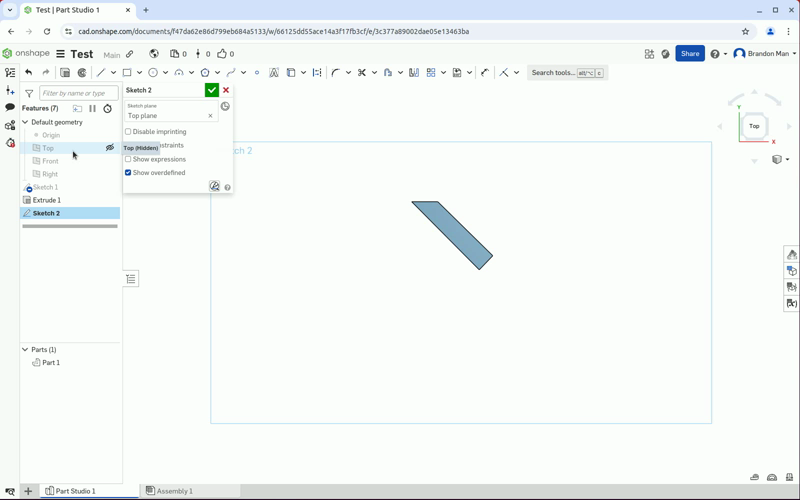
mouse_move(73, 352)
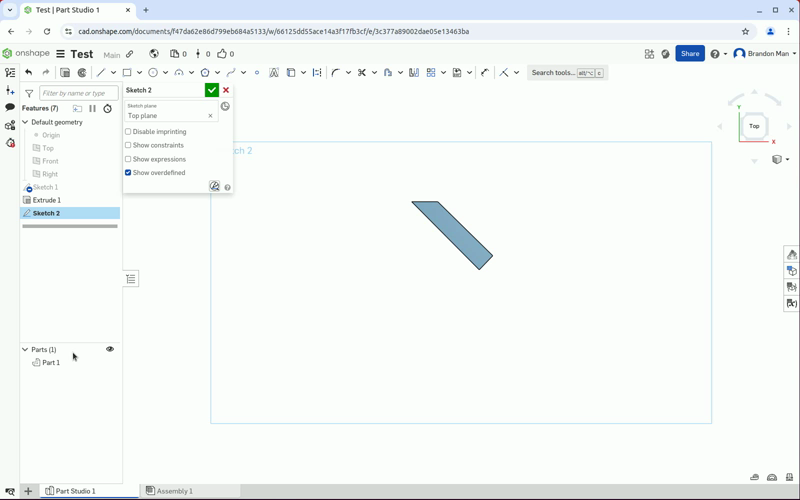
key(y)
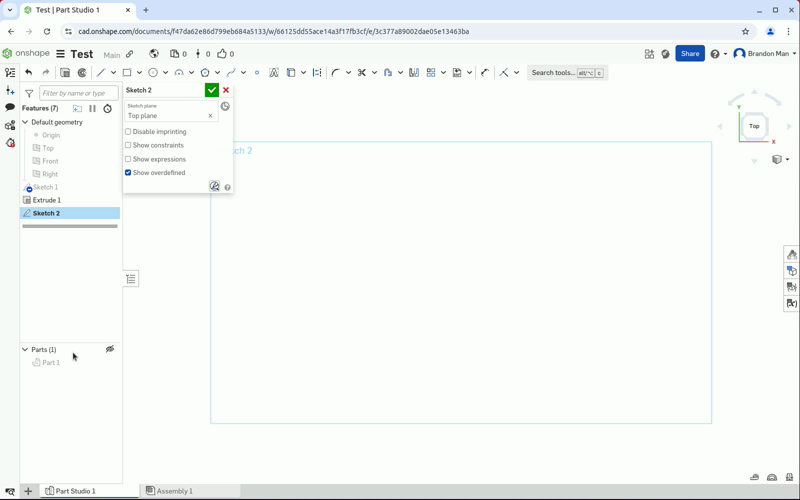
key(l)
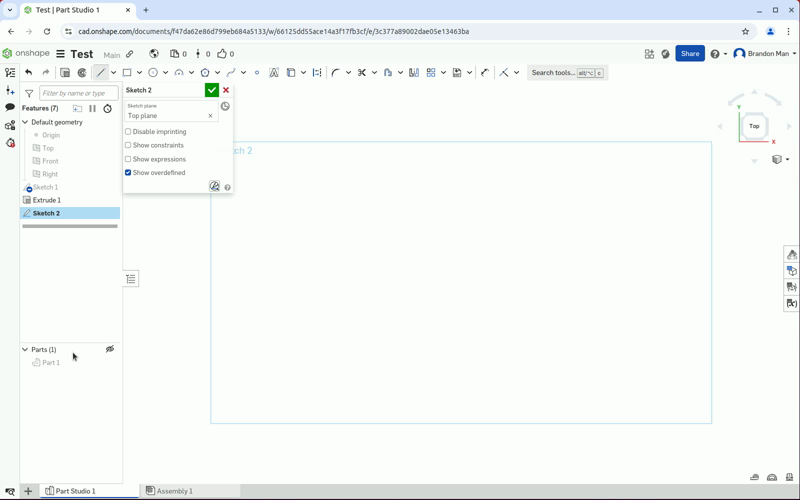
key_down(shift)
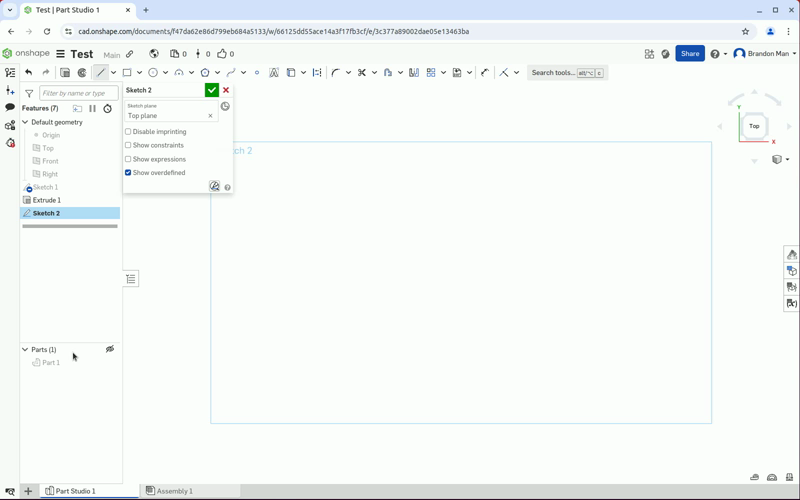
mouse_move(492, 255)
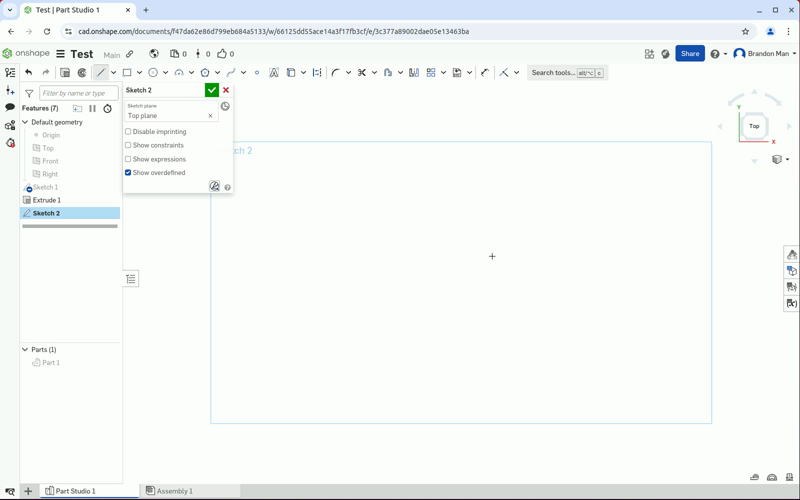
click(492, 255)
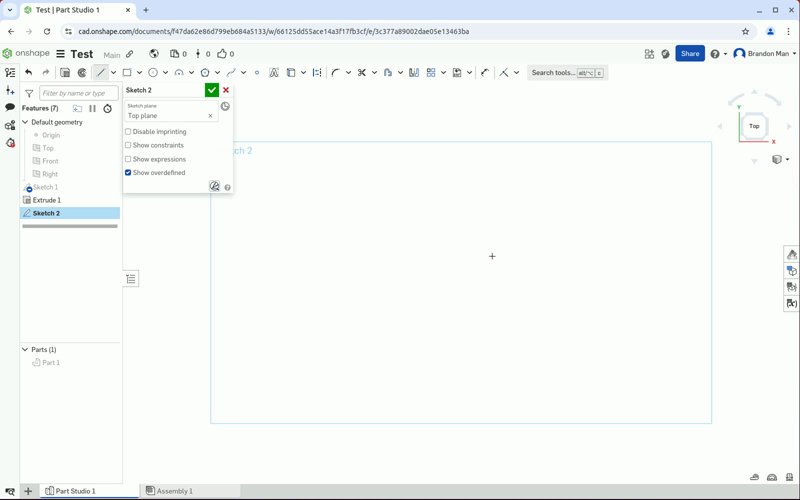
key_up(shift)
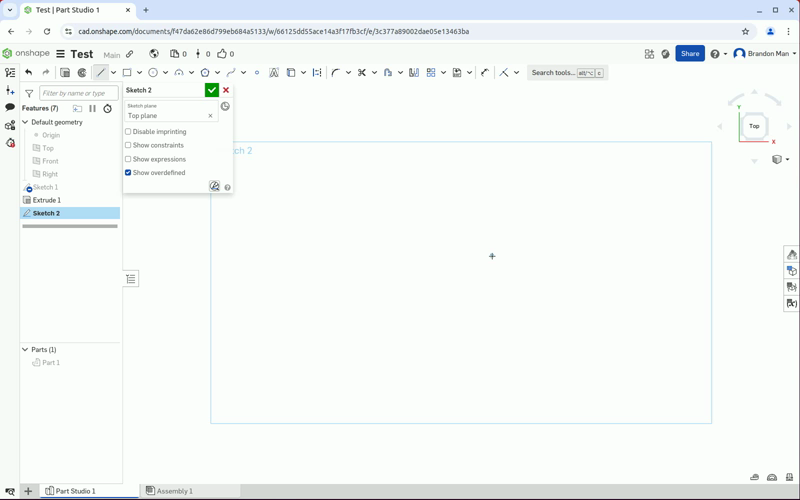
key_down(shift)
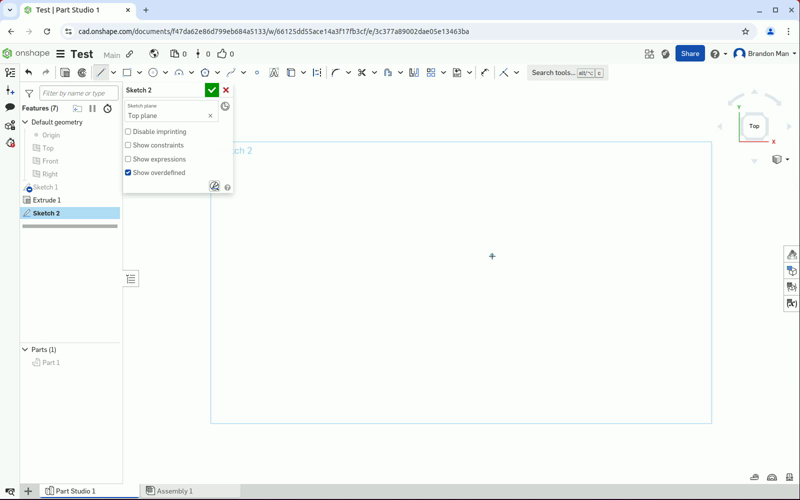
mouse_move(522, 255)
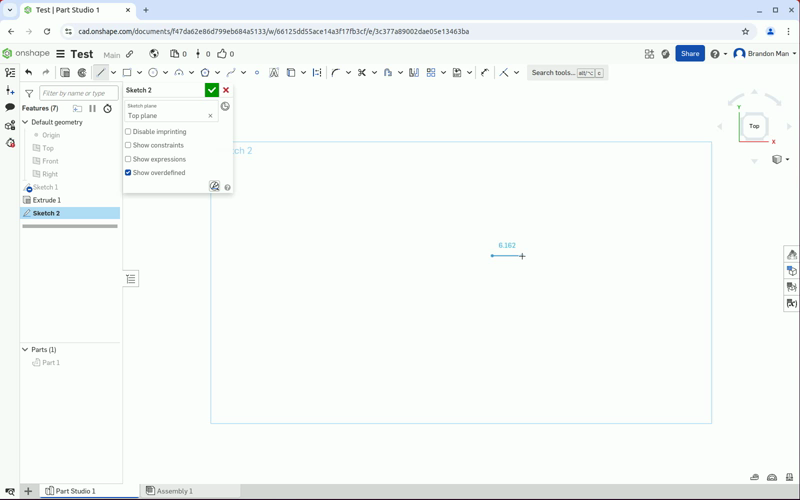
mouse_move(506, 269)
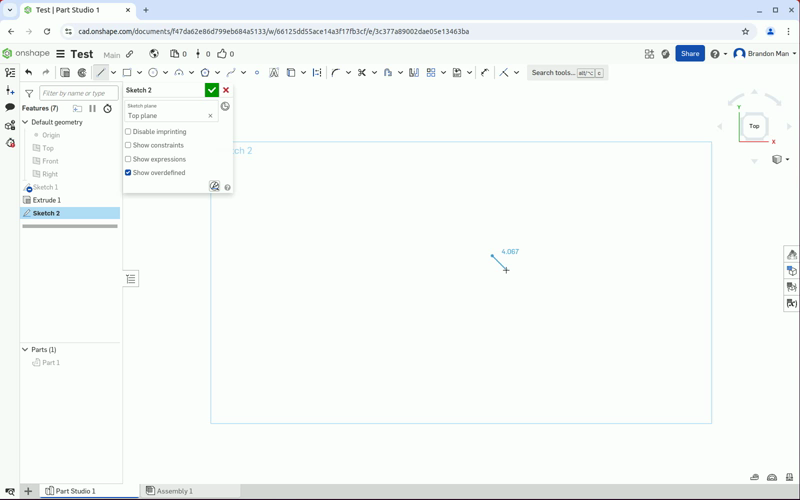
click(506, 269)
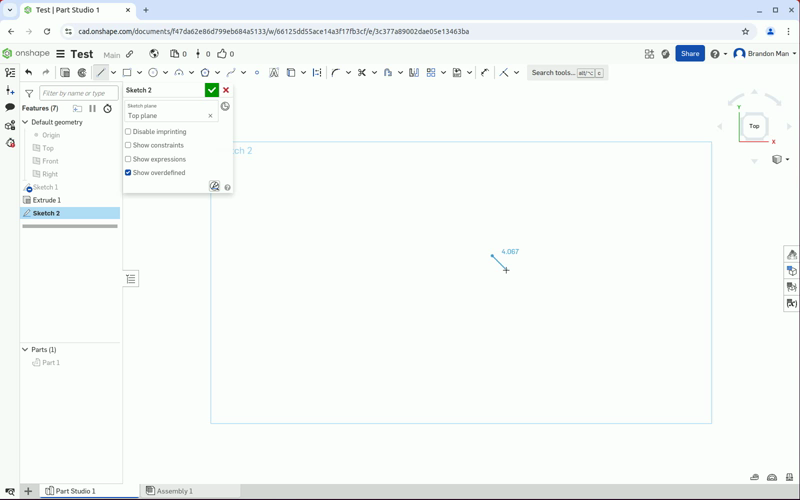
key_up(shift)
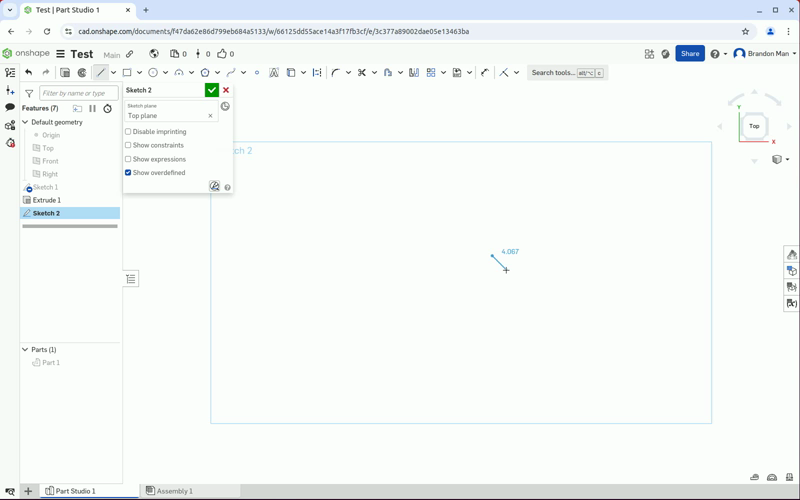
key_down(shift)
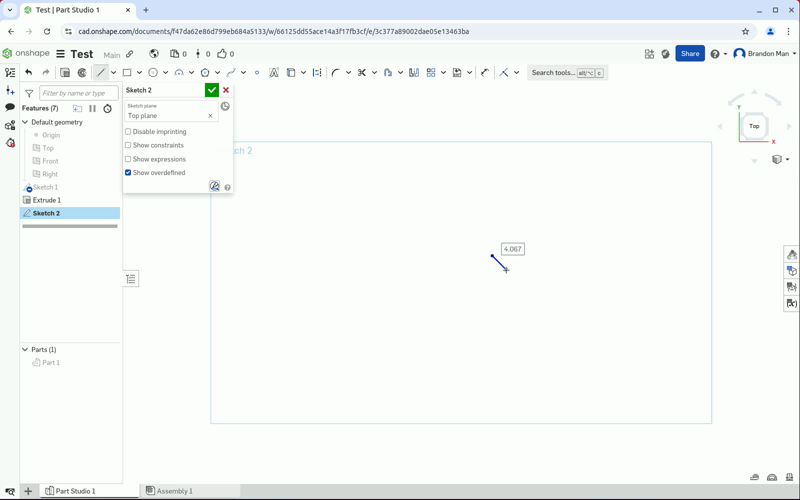
mouse_move(573, 201)
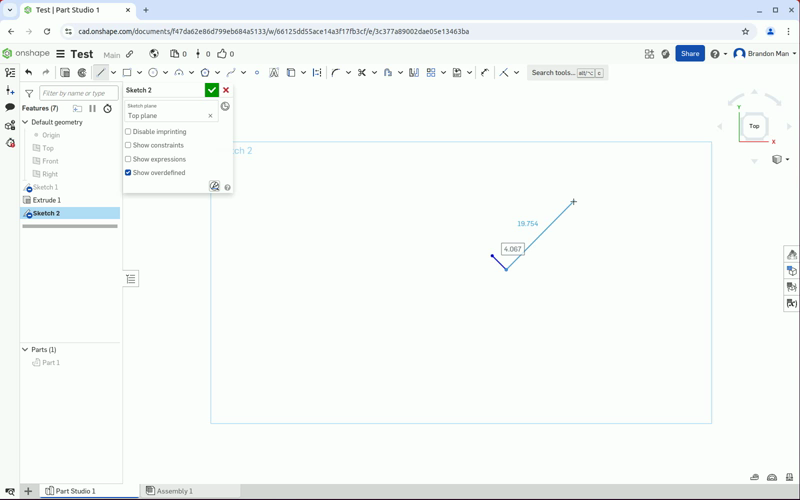
click(573, 201)
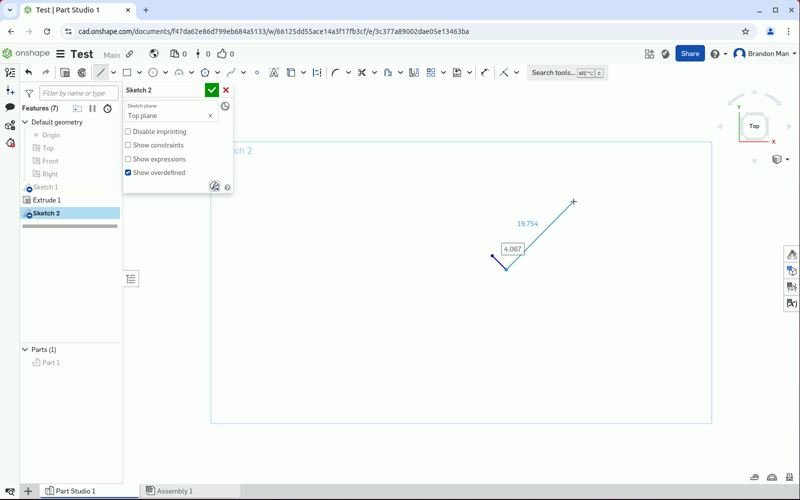
key_up(shift)
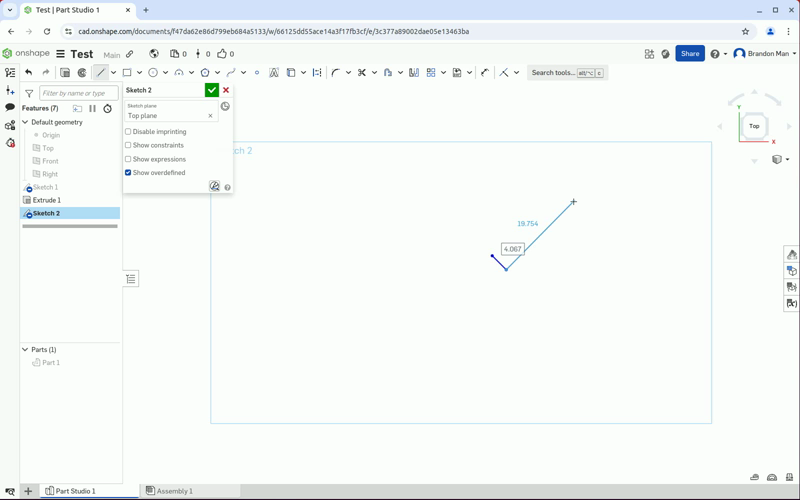
key_down(shift)
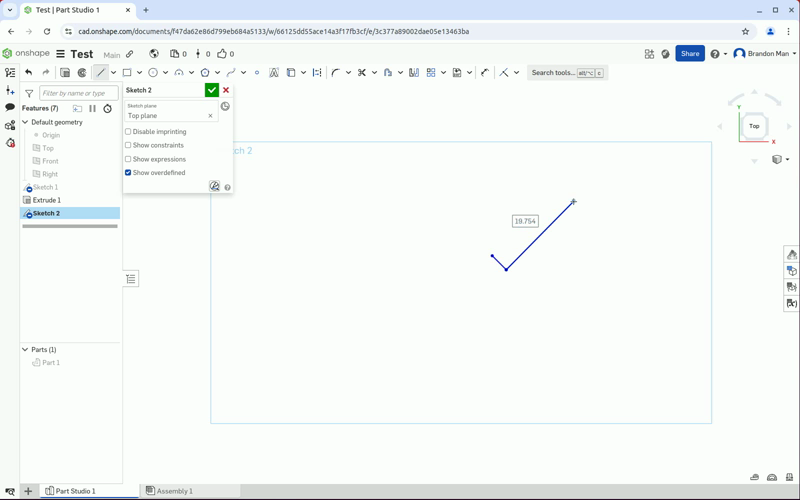
mouse_move(589, 201)
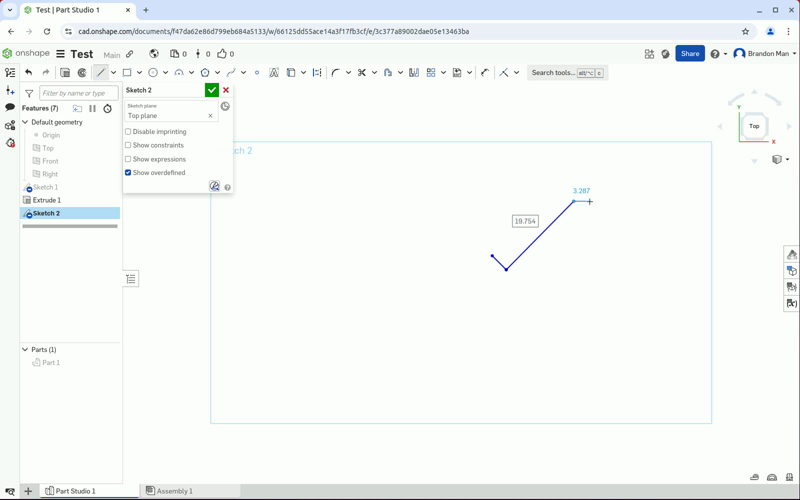
mouse_move(546, 201)
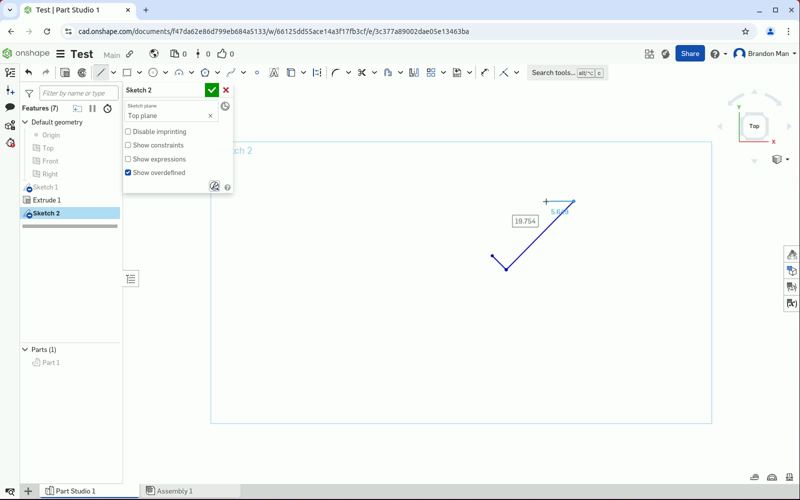
click(546, 201)
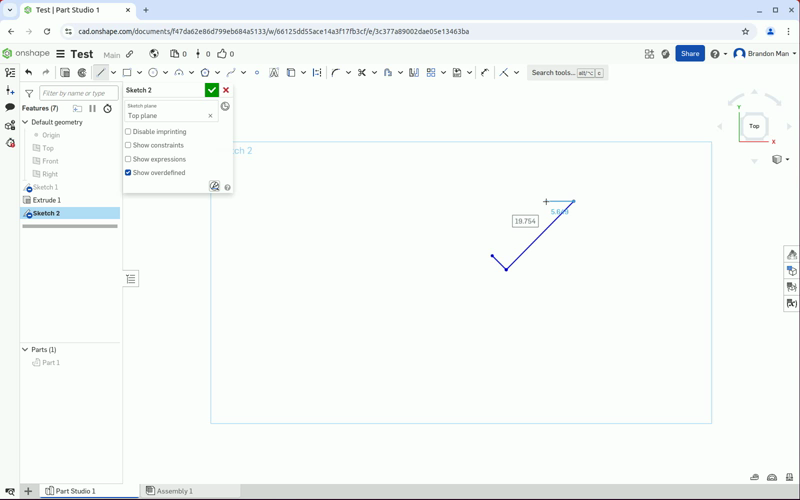
key_up(shift)
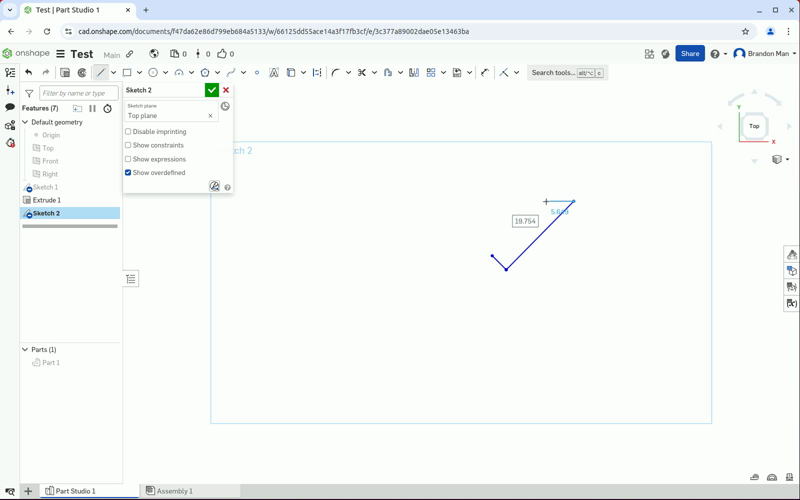
key_down(shift)
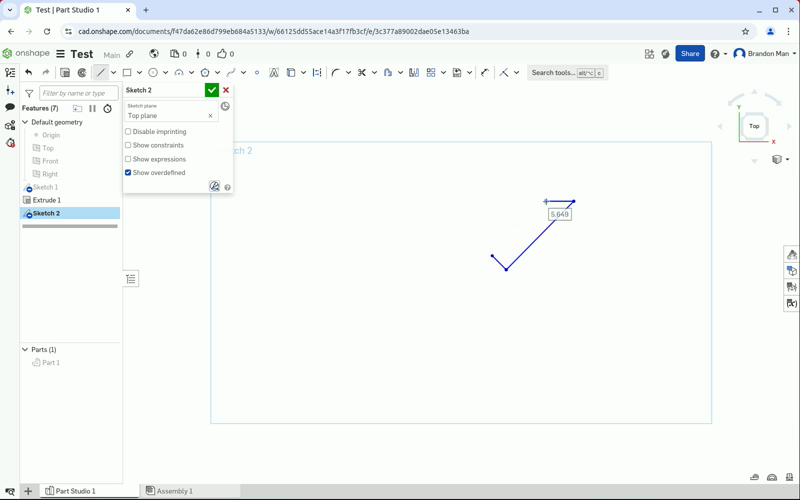
mouse_move(492, 255)
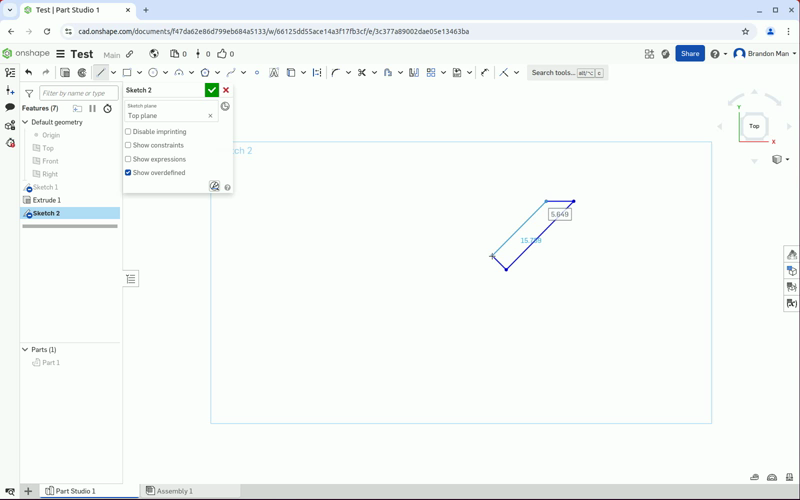
key_up(shift)
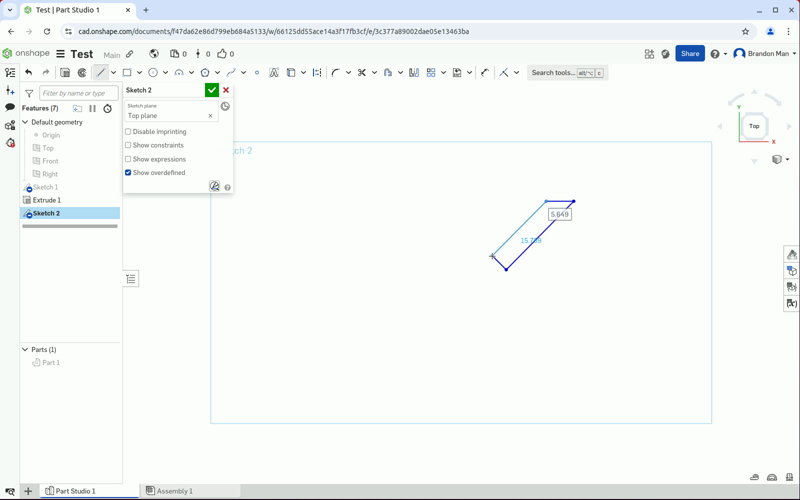
click(492, 255)
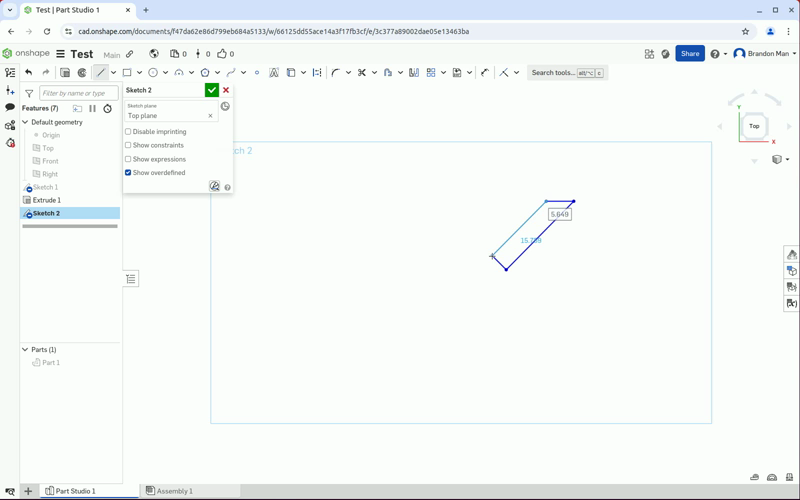
key(esc)
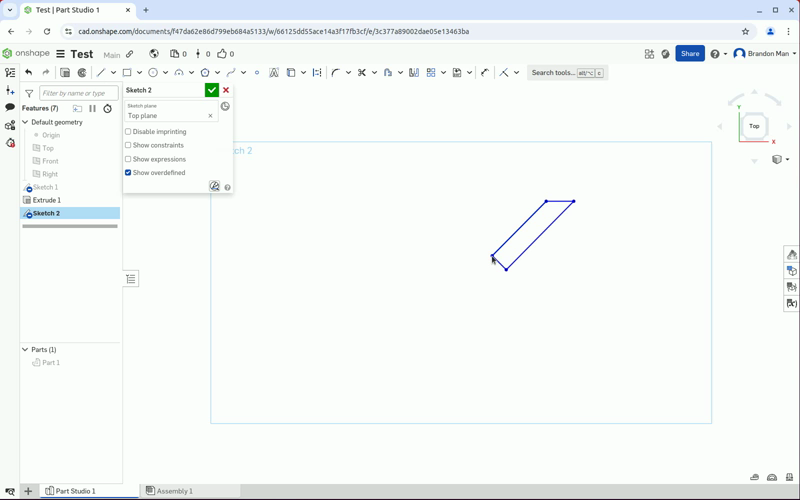
mouse_move(509, 257)
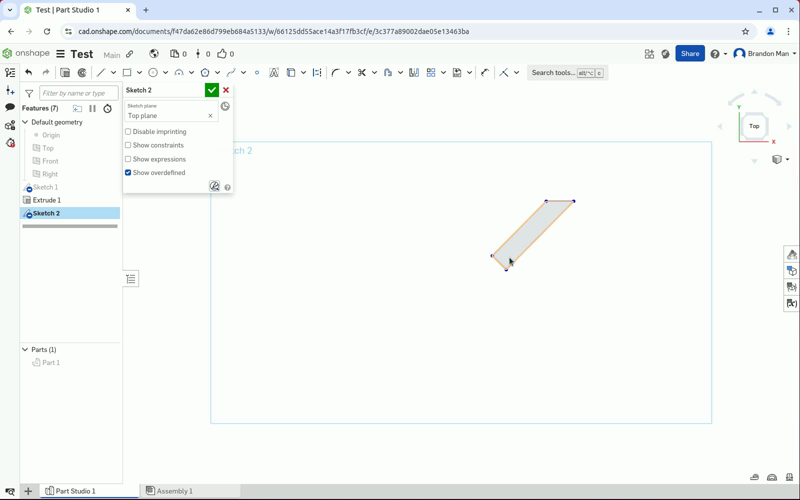
scroll(6)
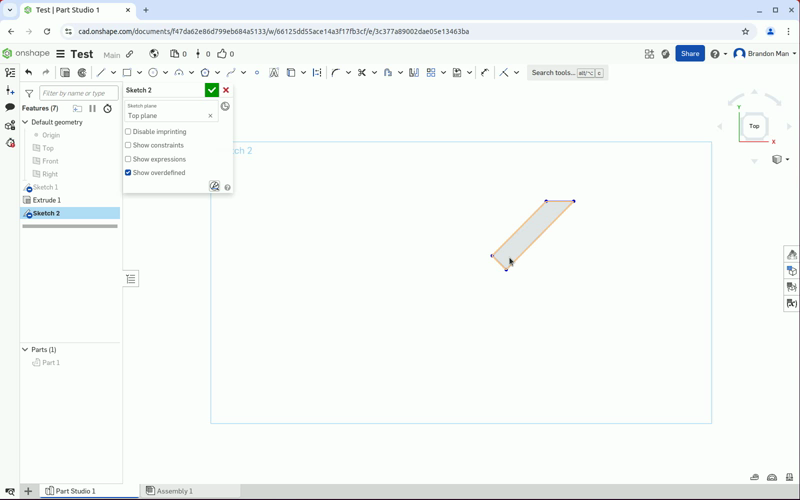
scroll(6)
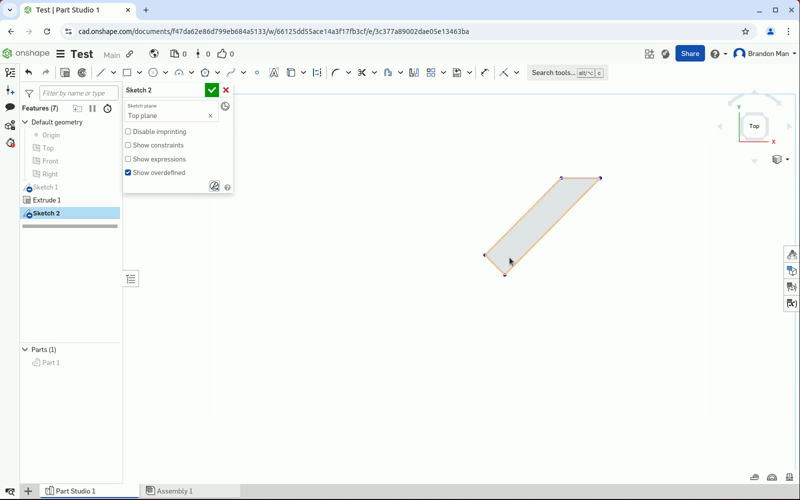
scroll(6)
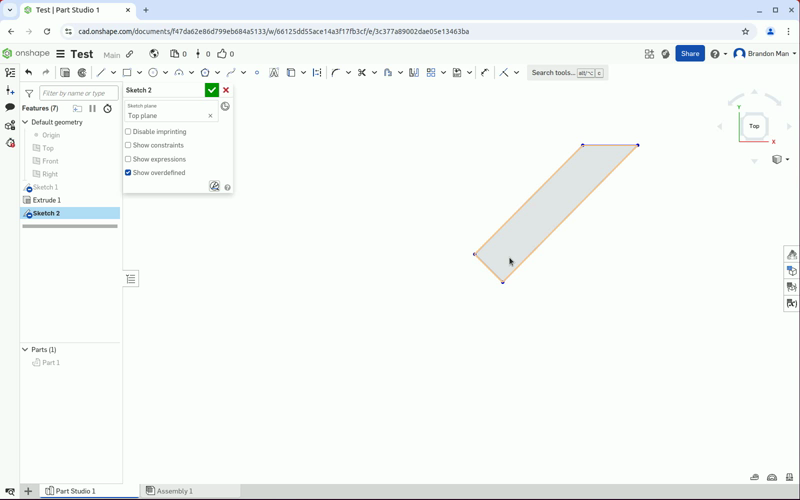
scroll(6)
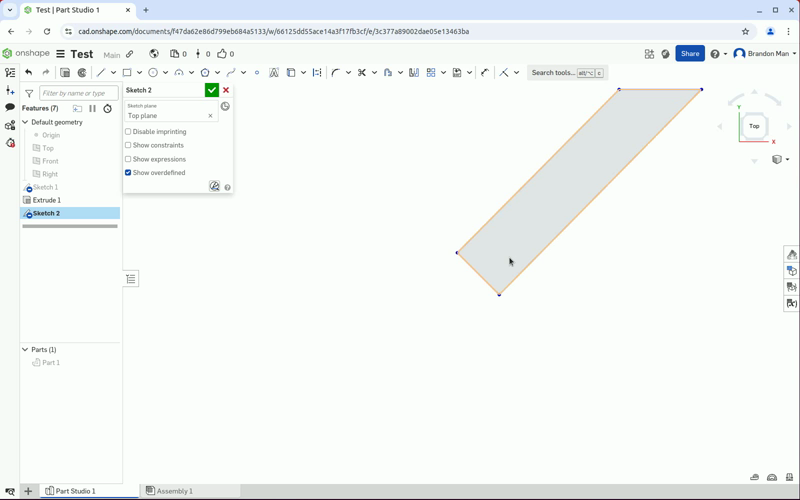
scroll(6)
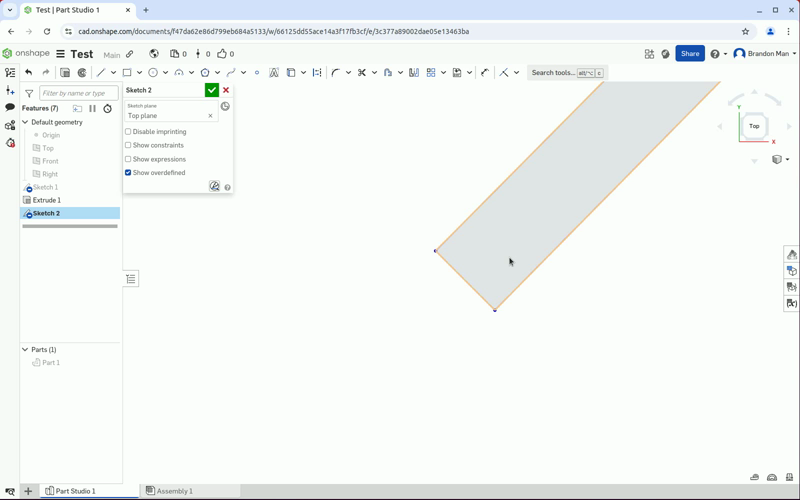
scroll(6)
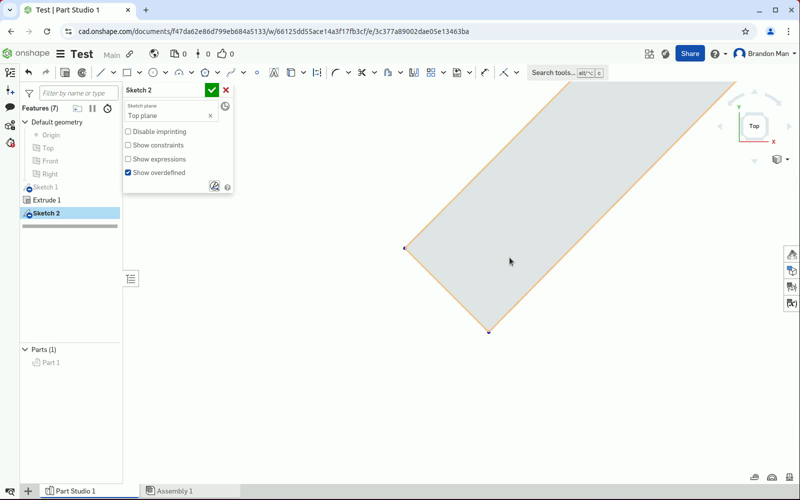
scroll(6)
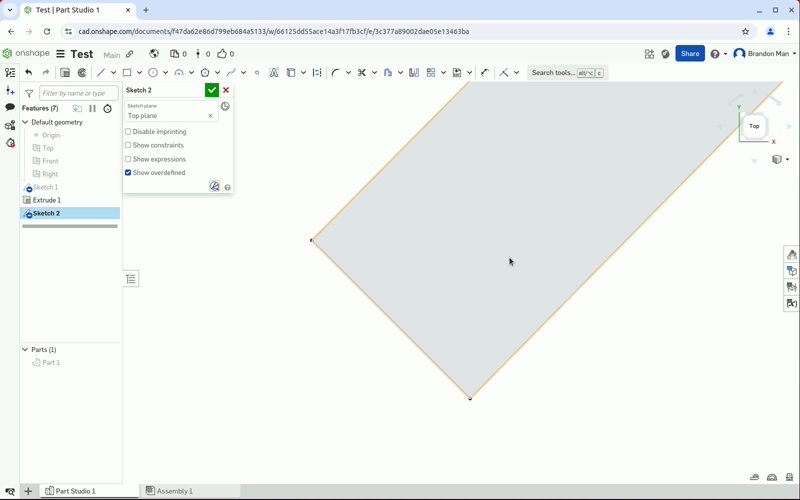
click(509, 257)
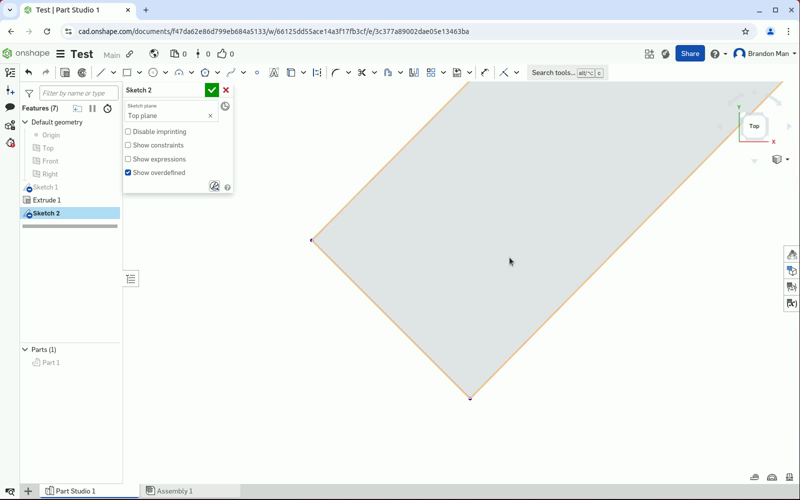
scroll(-6)
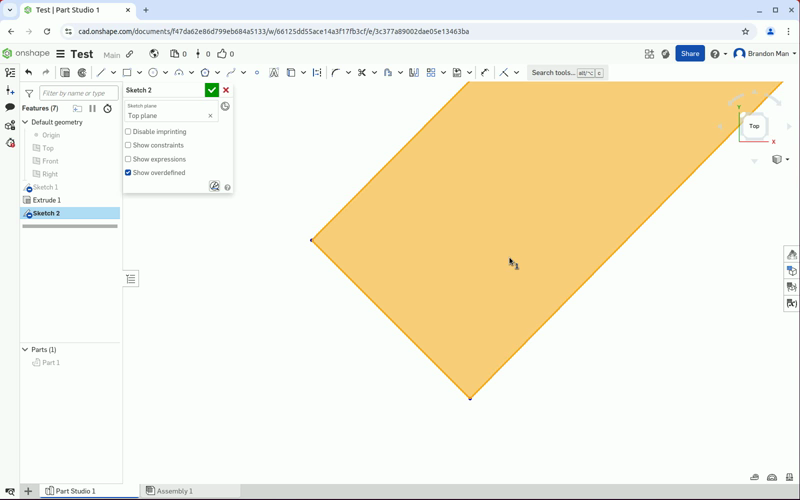
scroll(-6)
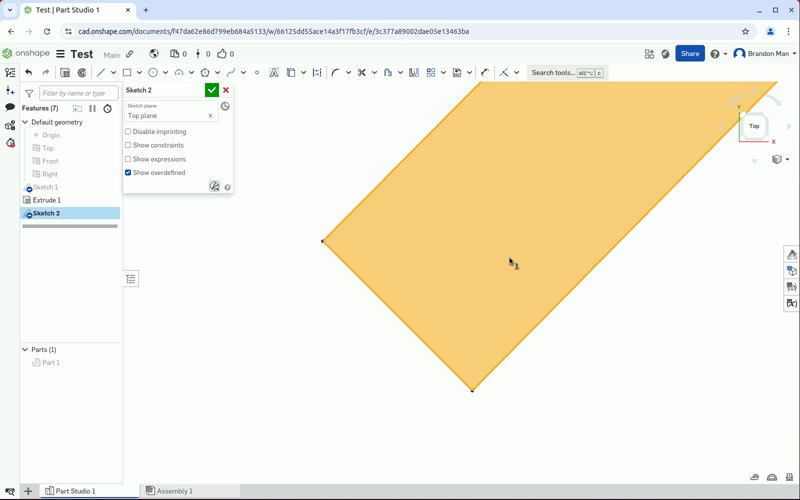
scroll(-6)
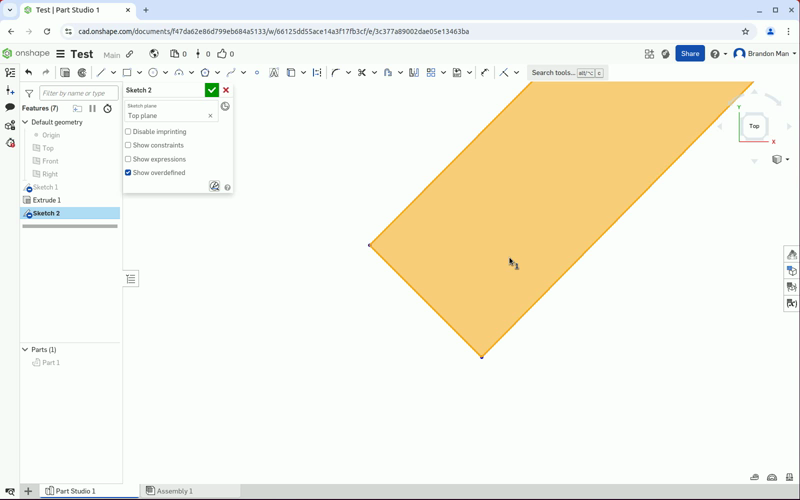
scroll(-6)
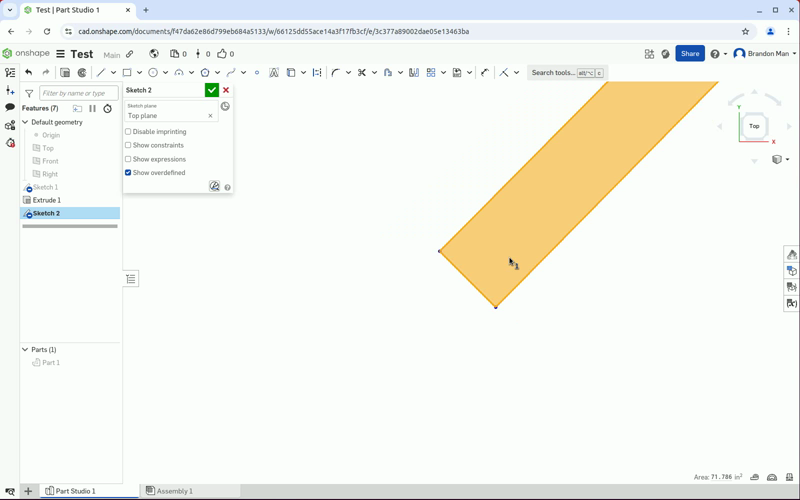
scroll(-6)
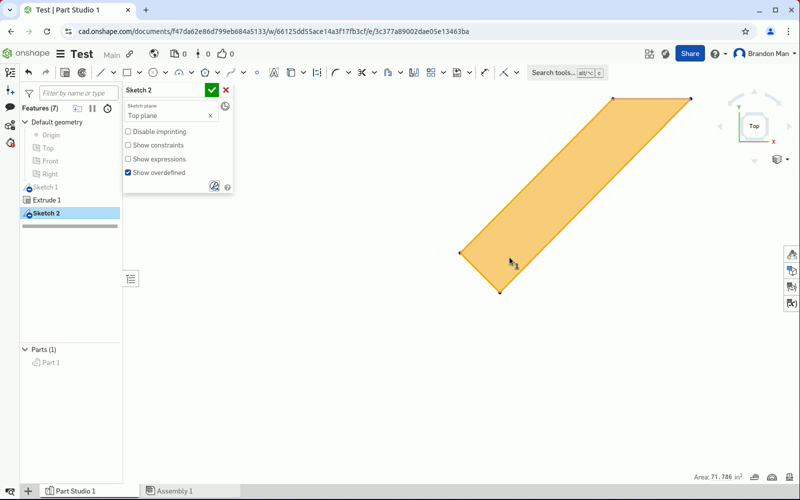
scroll(-6)
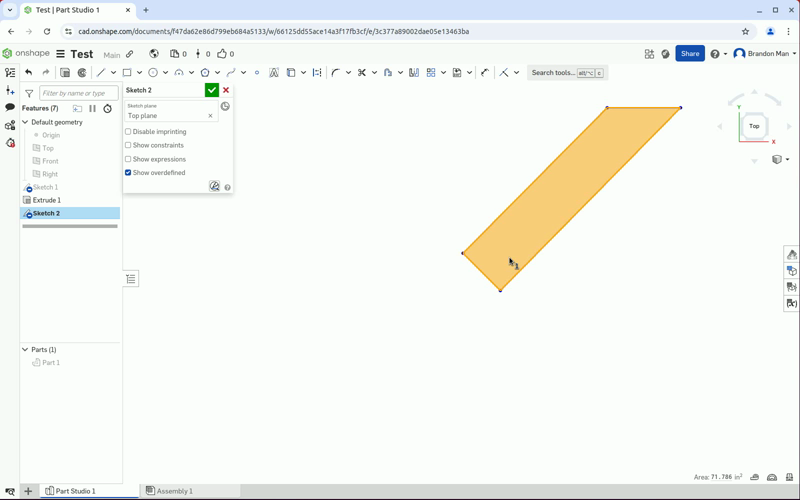
scroll(-6)
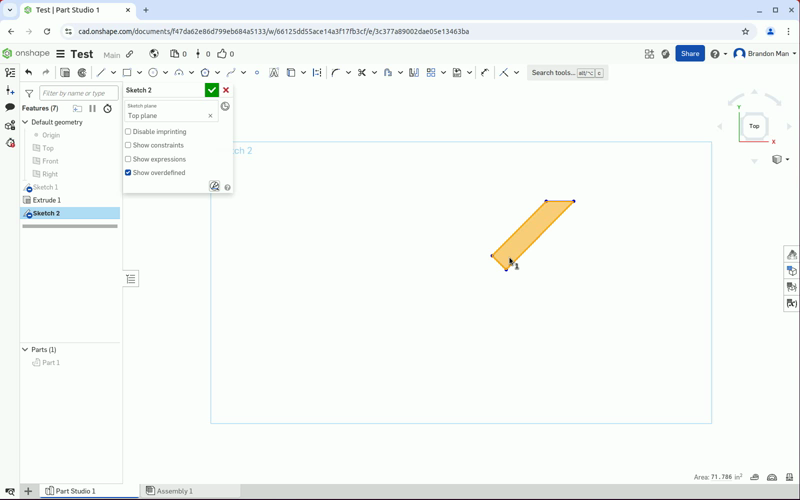
mouse_move(73, 352)
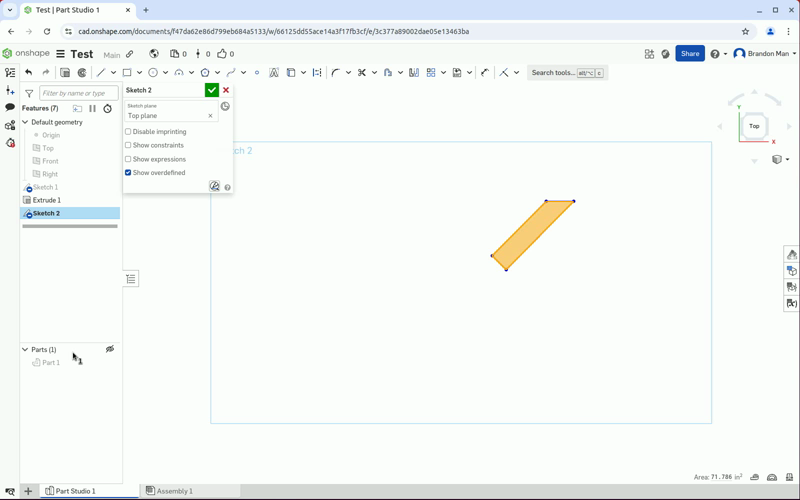
key(shift+y)
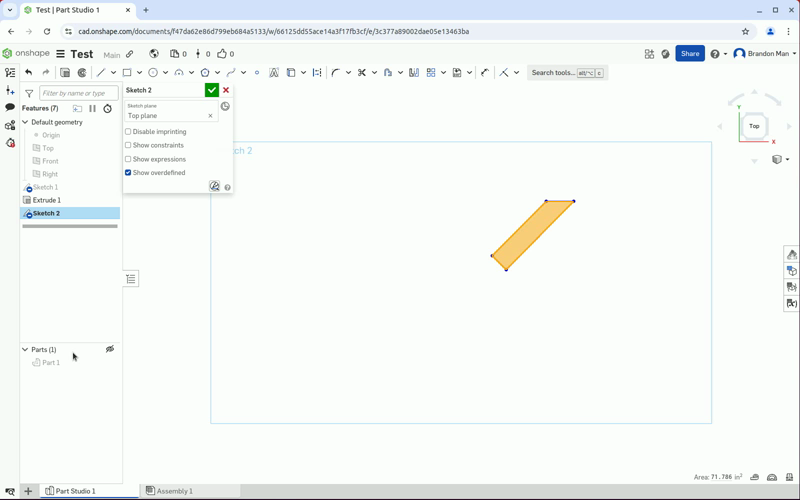
key(shift+e)
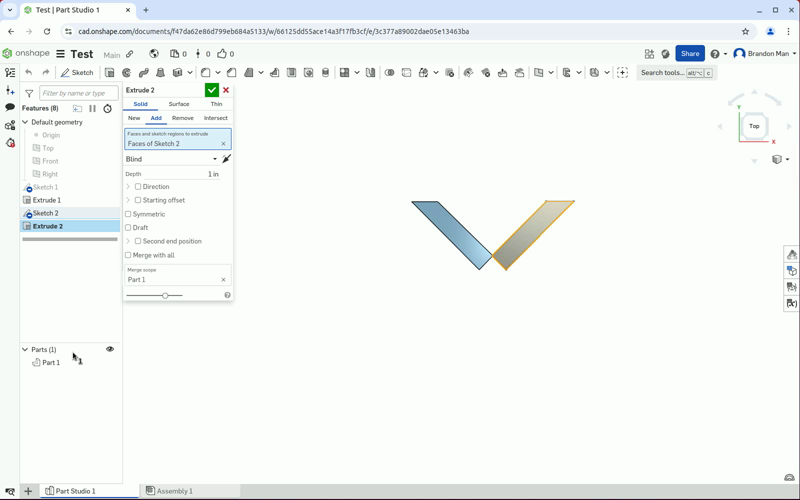
mouse_move(143, 106)
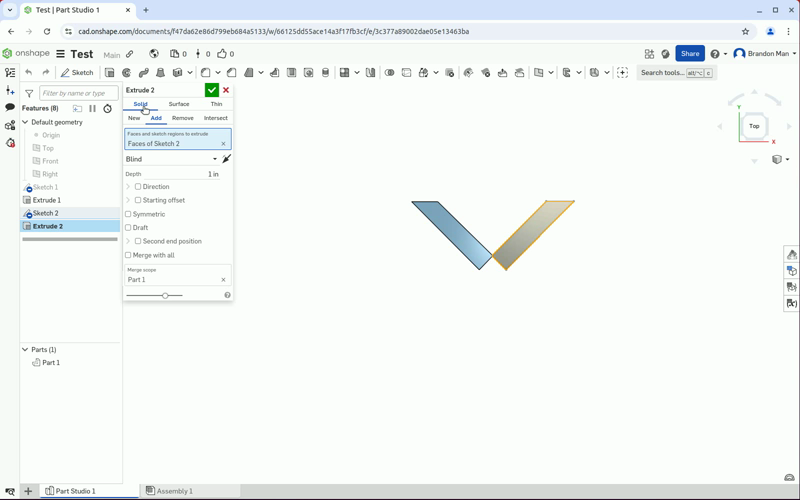
click(143, 106)
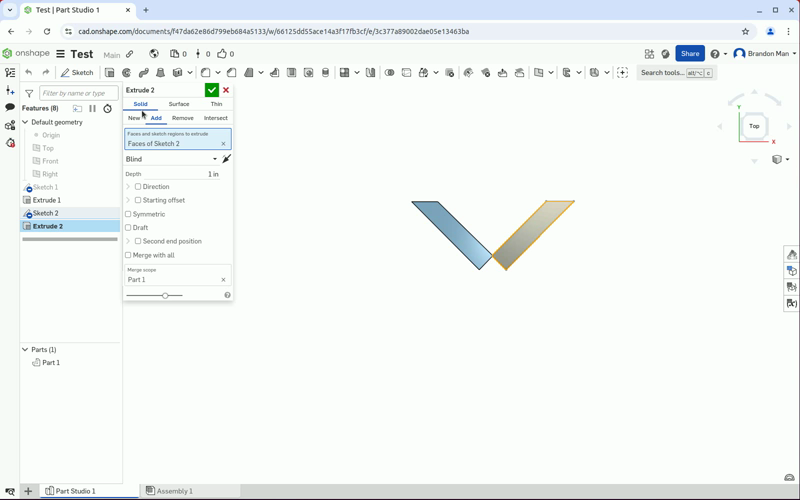
mouse_move(137, 120)
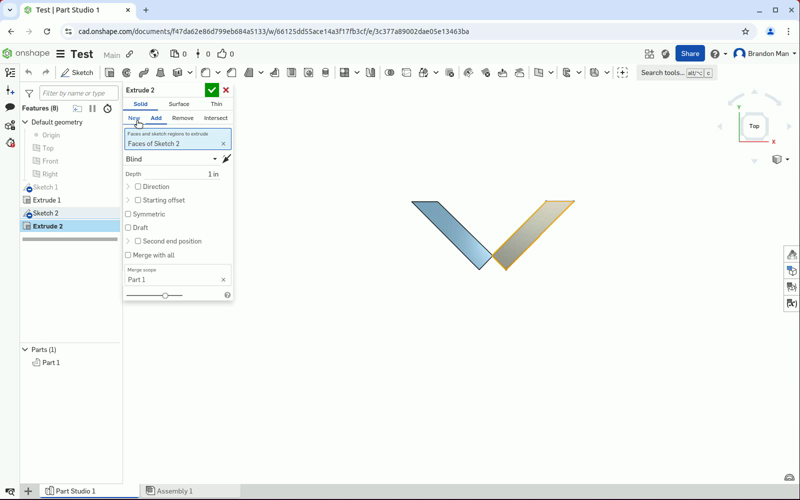
click(137, 120)
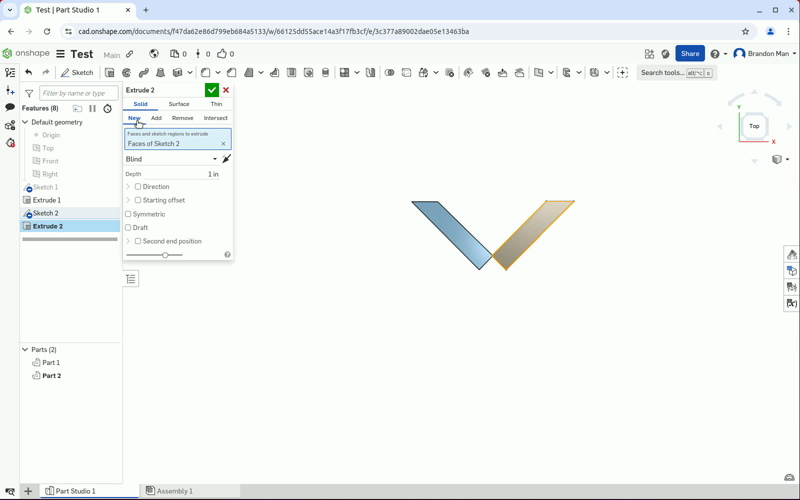
key(tab, 4)
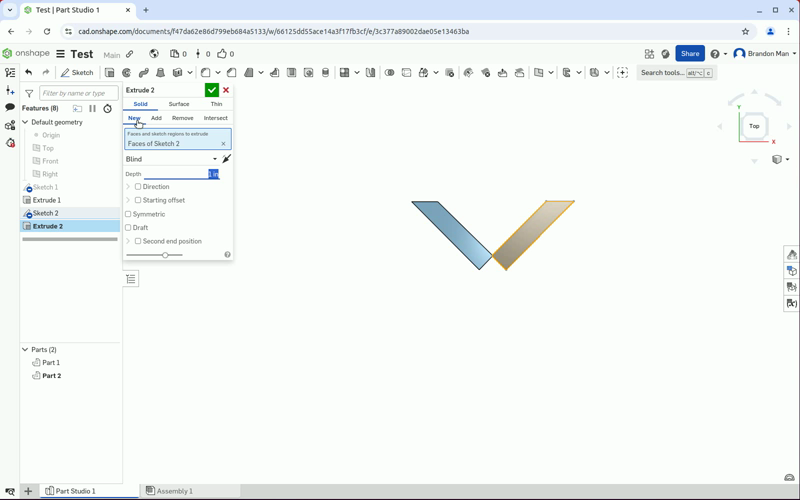
text(13.721)
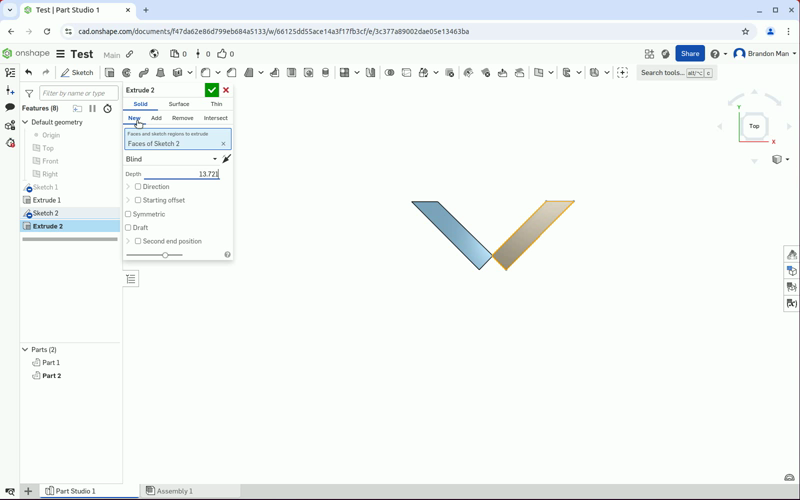
key(enter)
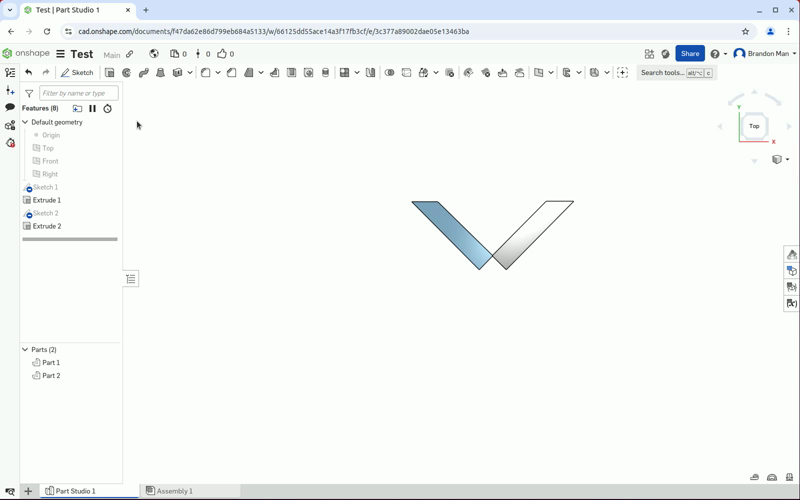
key(shift+h)
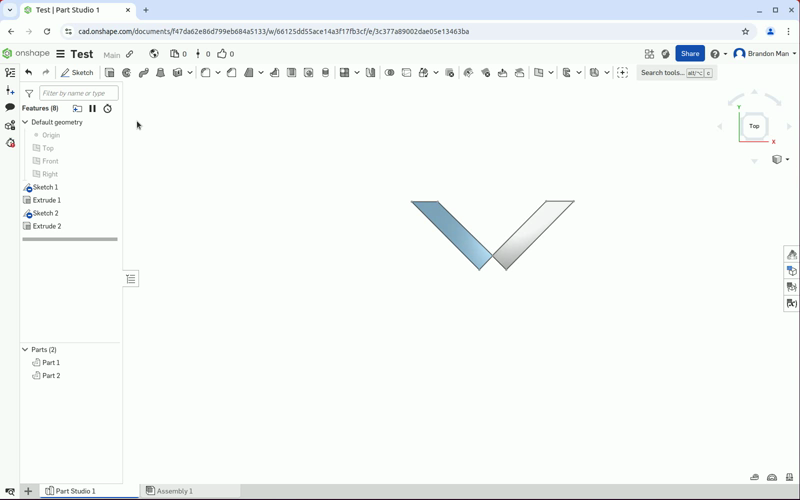
key(shift+h)
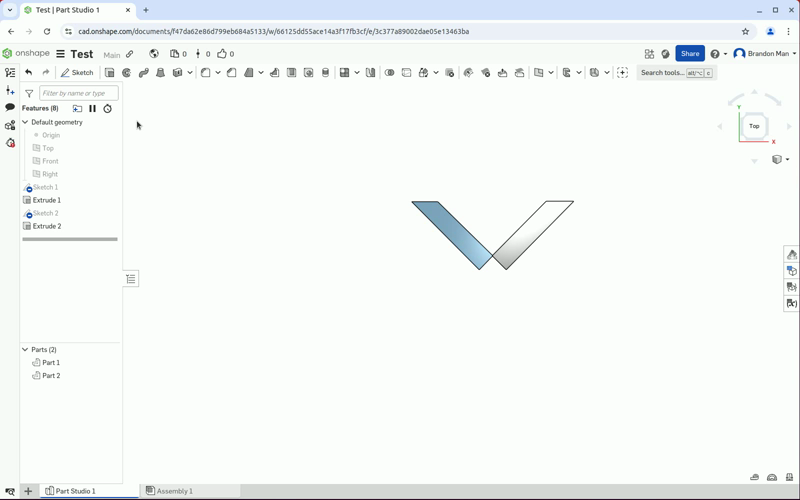
mouse_move(73, 189)
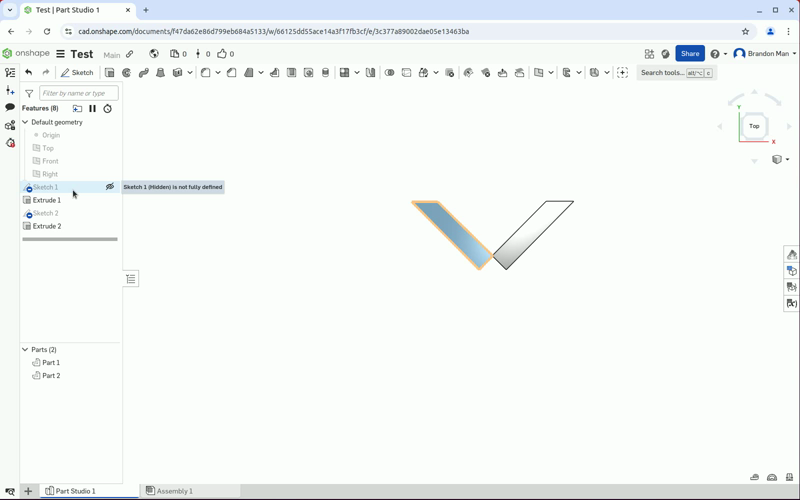
click(73, 189)
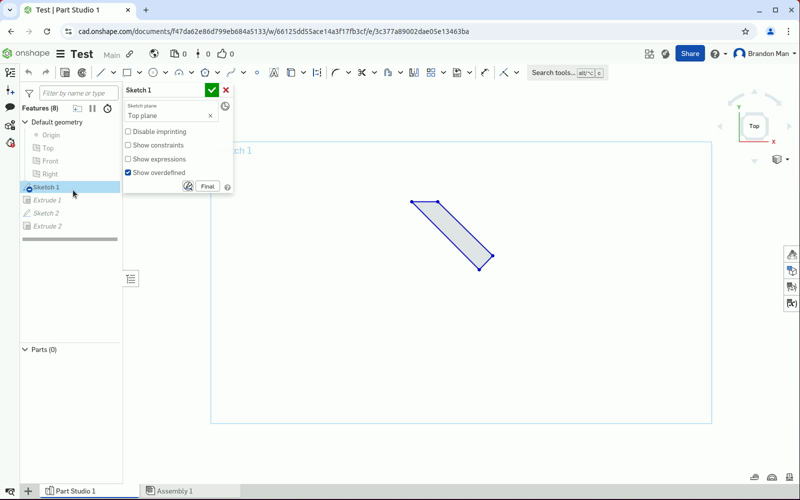
mouse_move(229, 92)
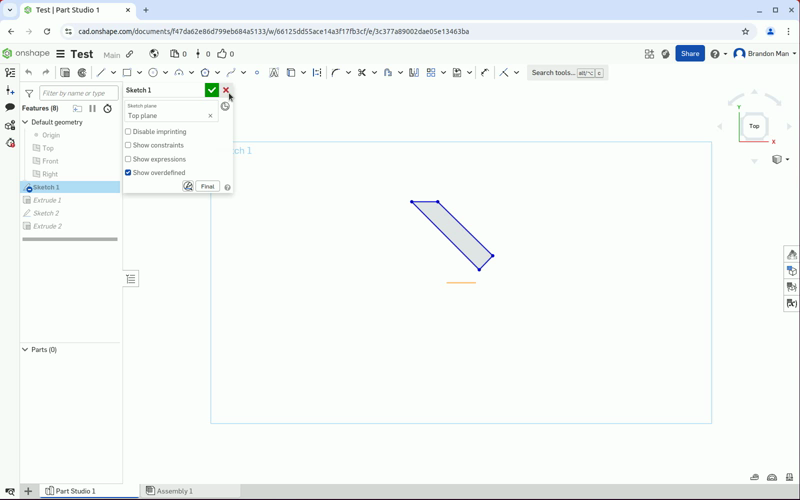
click(229, 92)
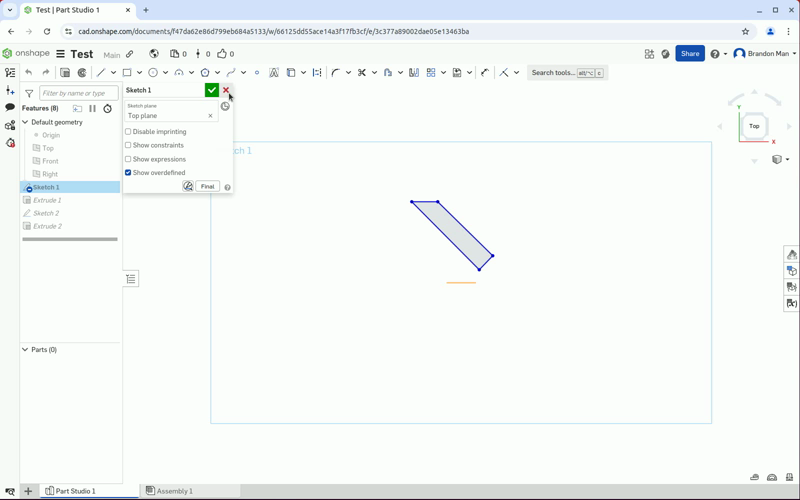
key(shift+s)
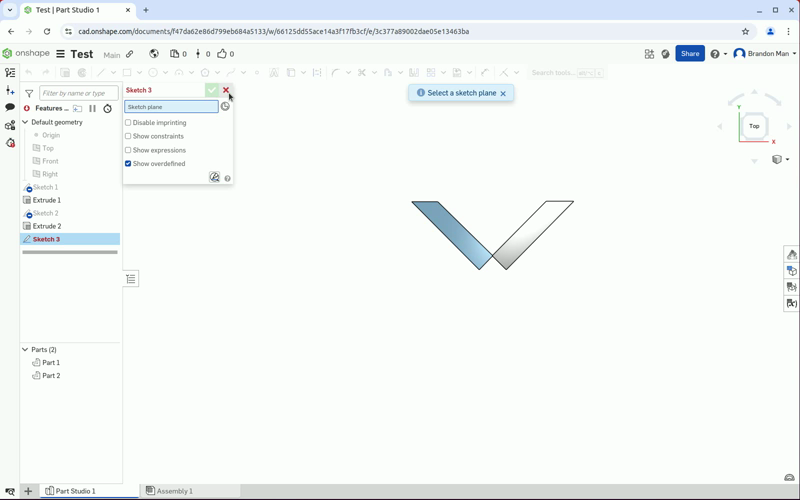
mouse_move(73, 150)
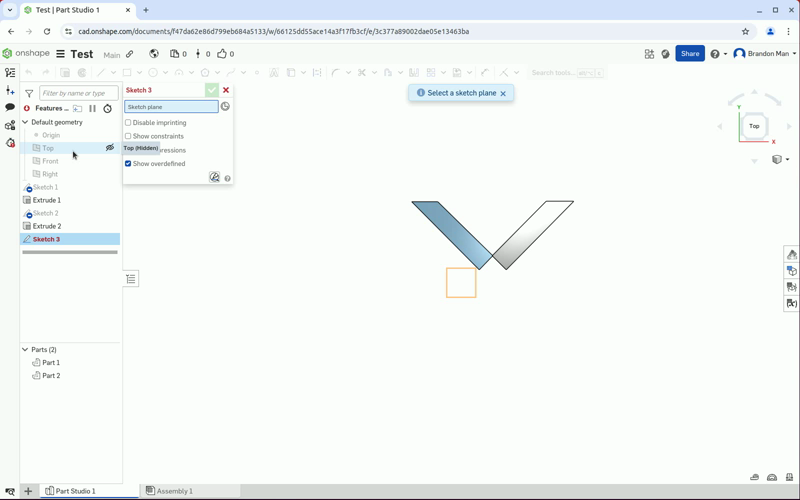
click(73, 150)
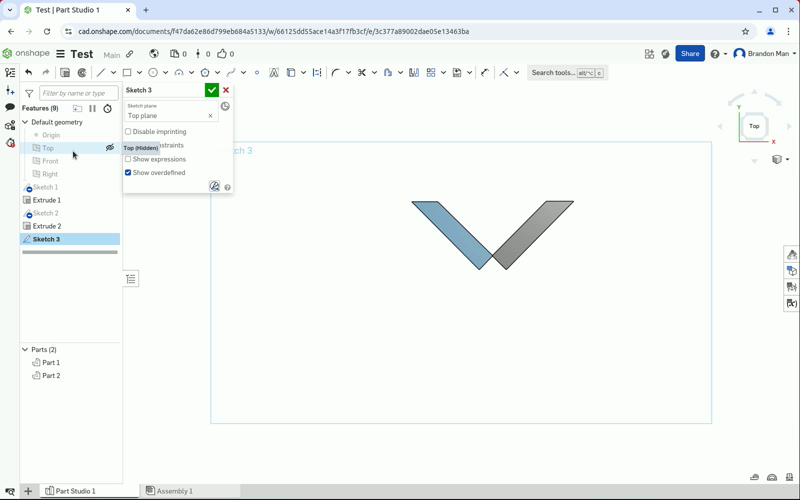
mouse_move(73, 352)
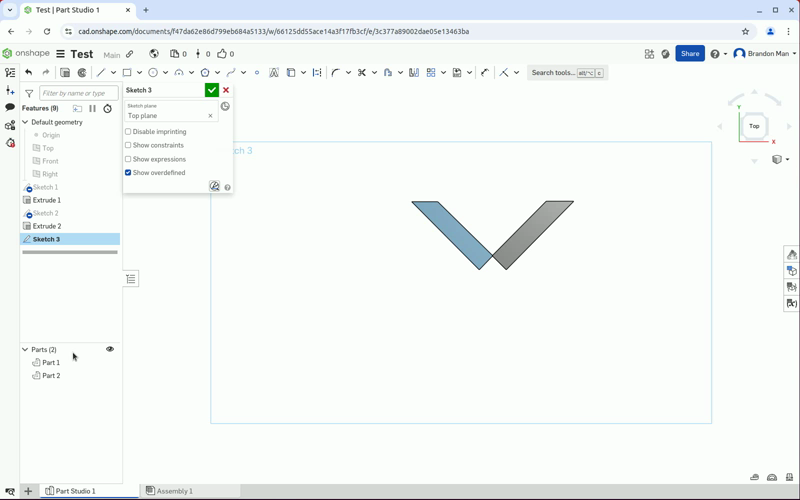
key(y)
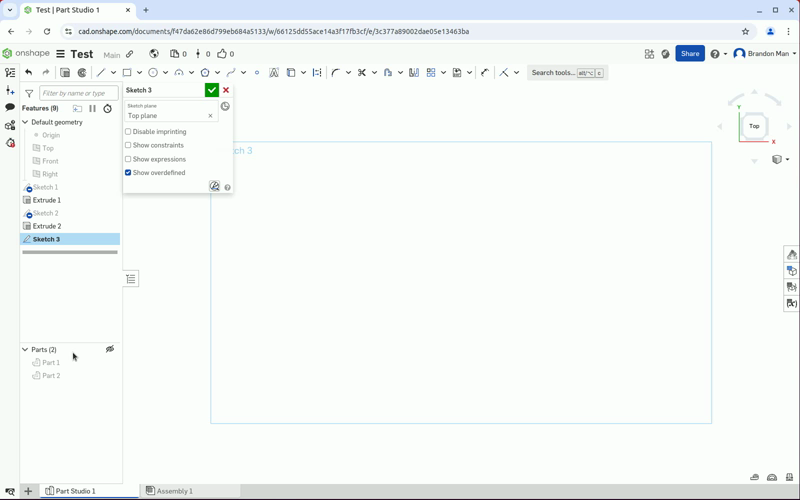
key(l)
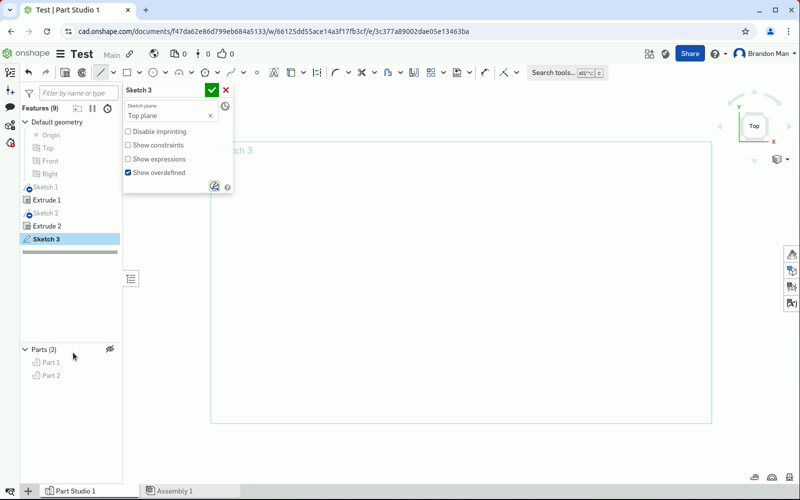
key_down(shift)
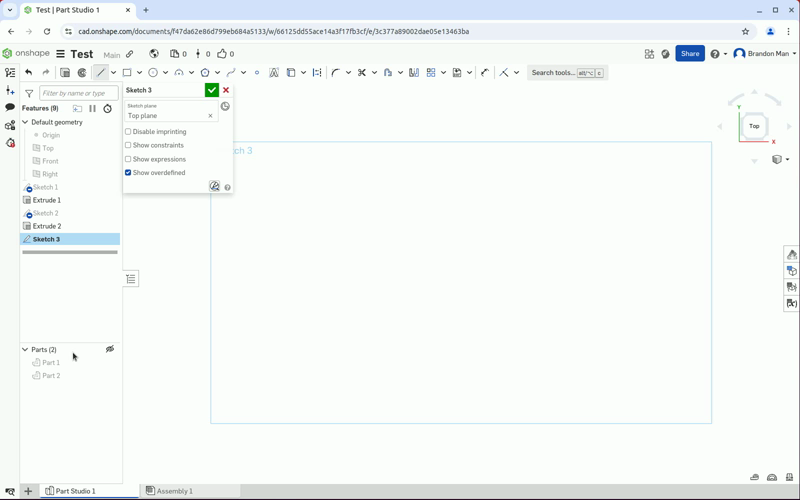
mouse_move(492, 268)
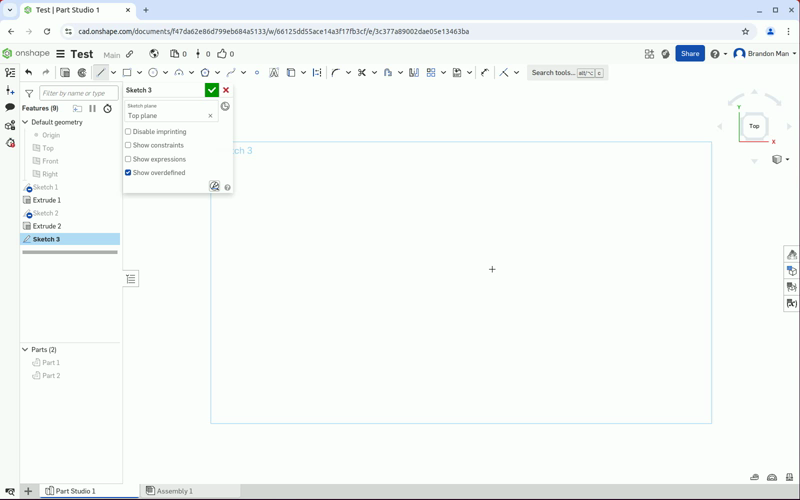
click(492, 268)
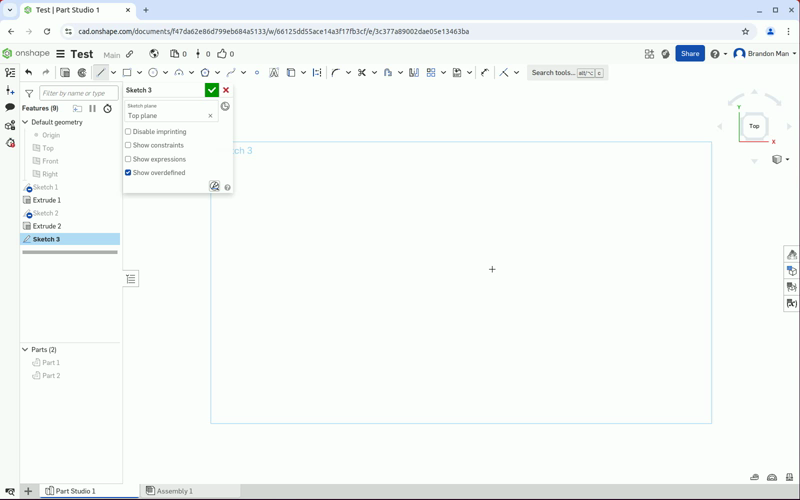
key_up(shift)
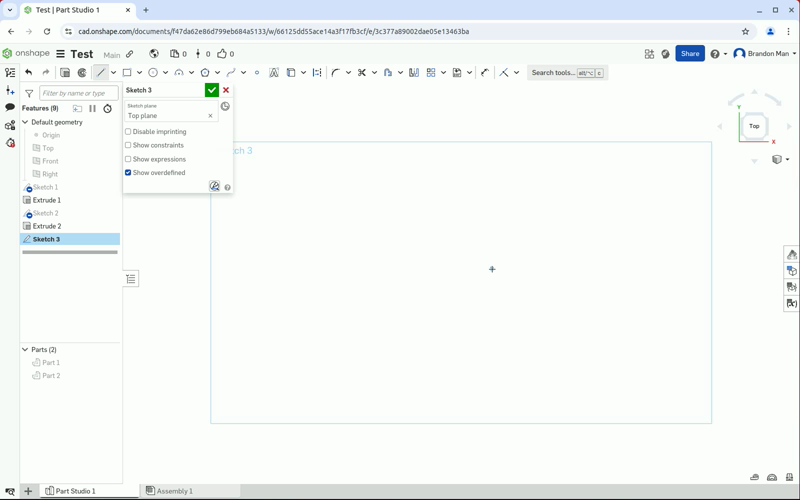
key_down(shift)
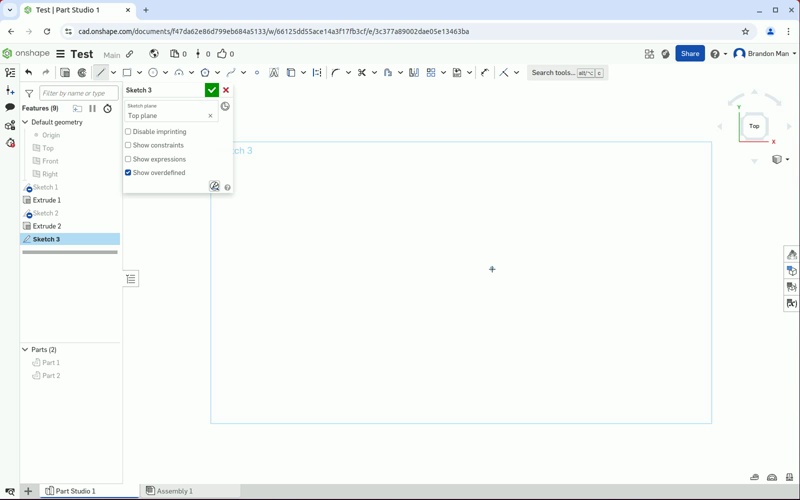
mouse_move(522, 268)
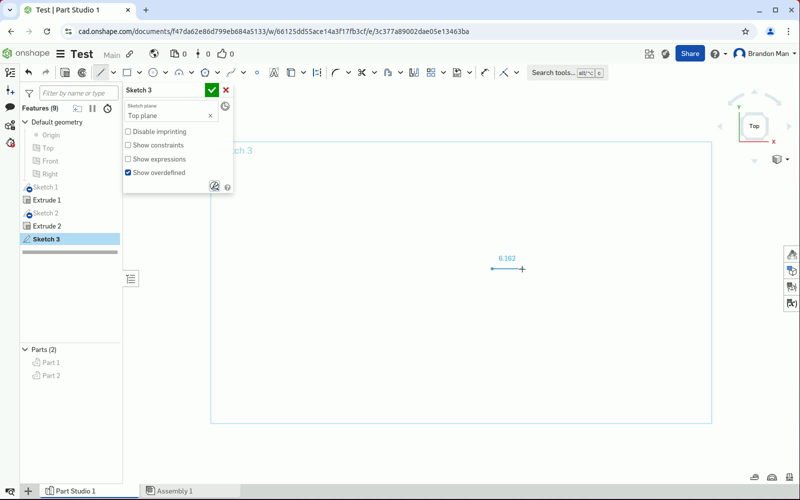
mouse_move(506, 268)
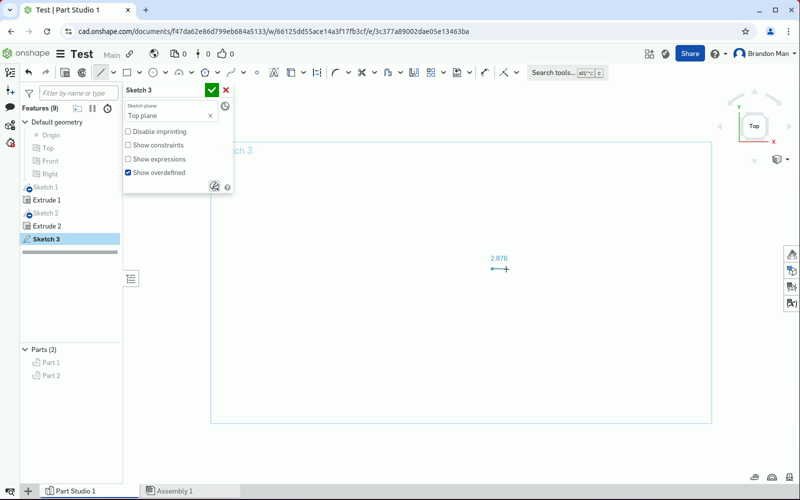
click(506, 268)
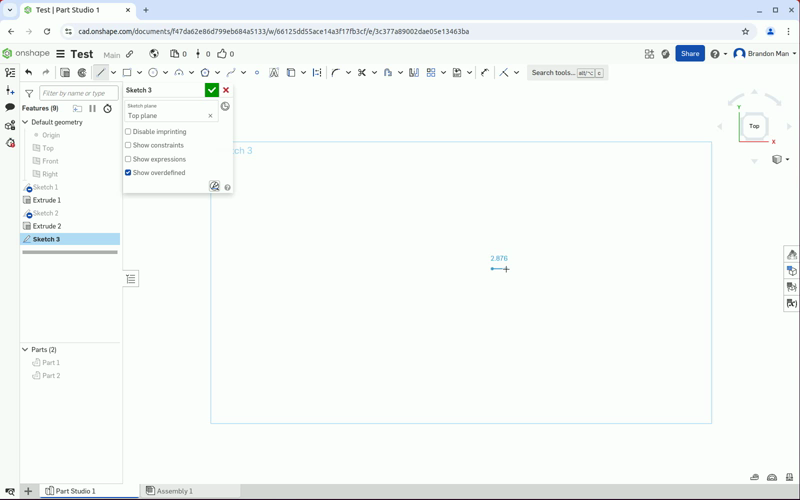
key_up(shift)
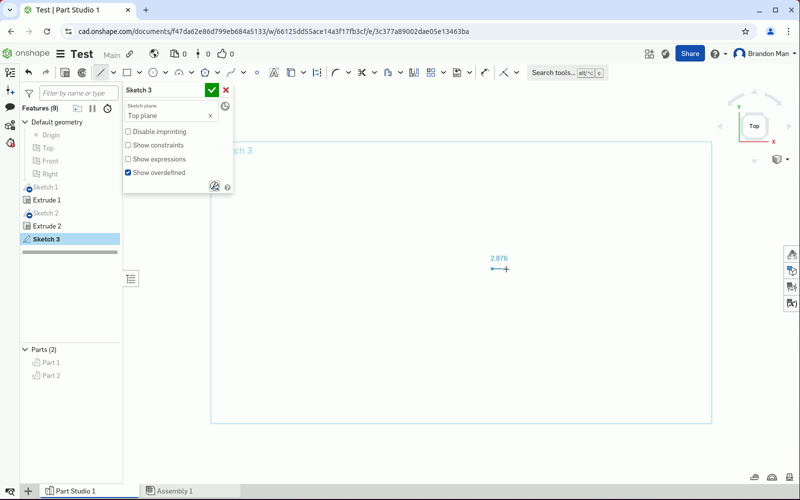
key_down(shift)
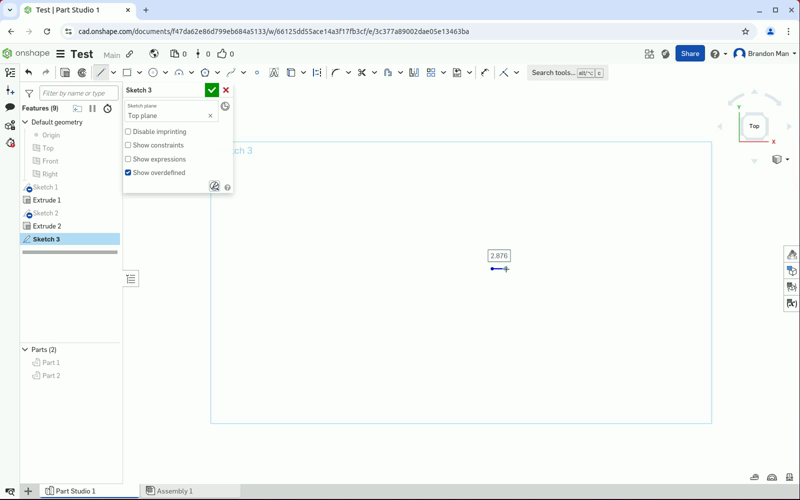
mouse_move(536, 268)
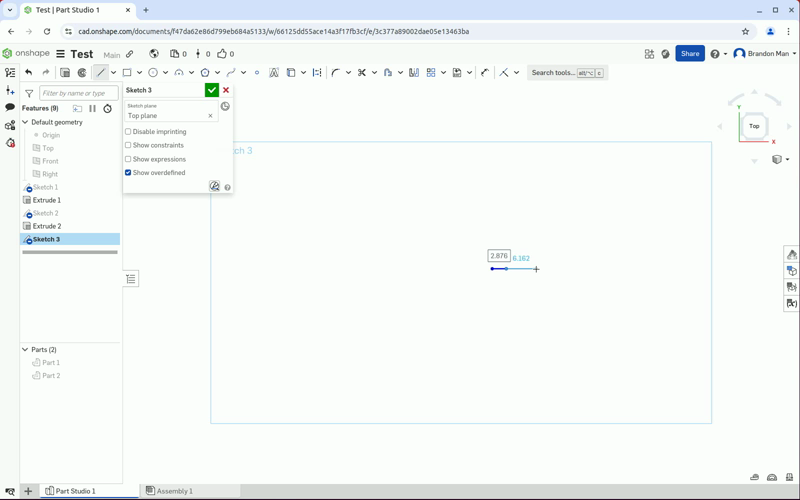
mouse_move(492, 255)
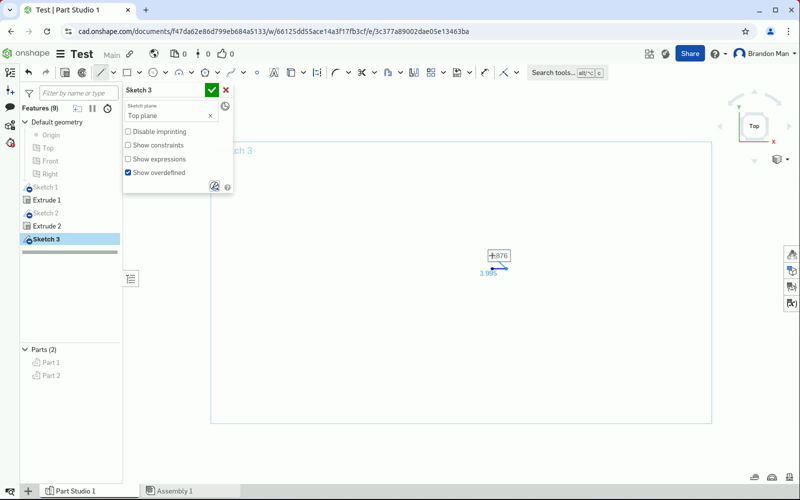
click(492, 255)
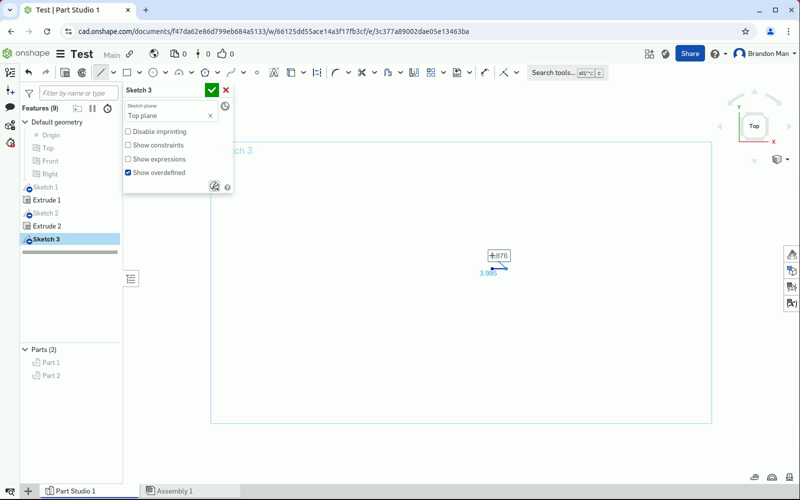
key_up(shift)
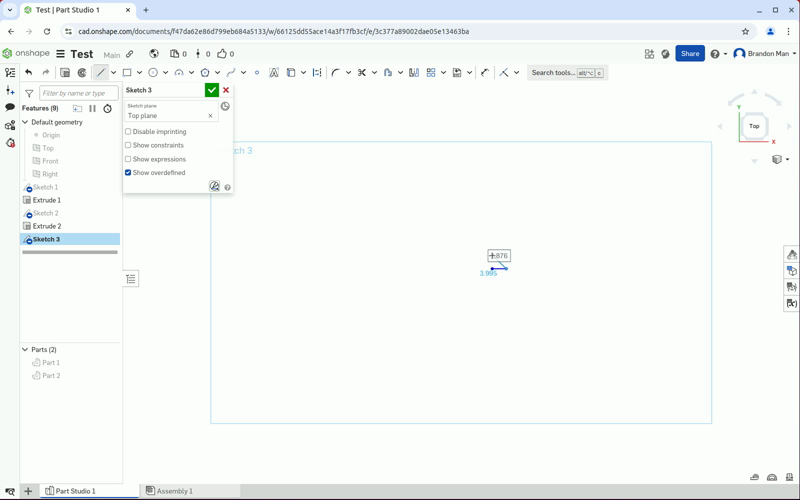
mouse_move(522, 255)
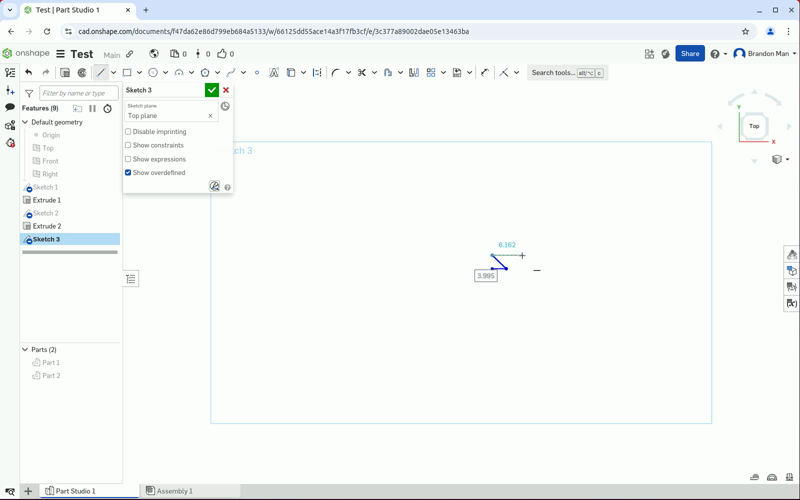
key_down(shift)
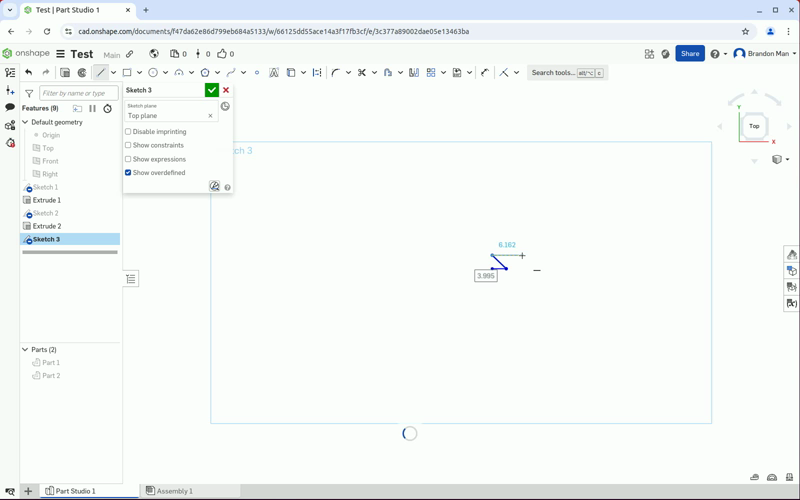
mouse_move(492, 268)
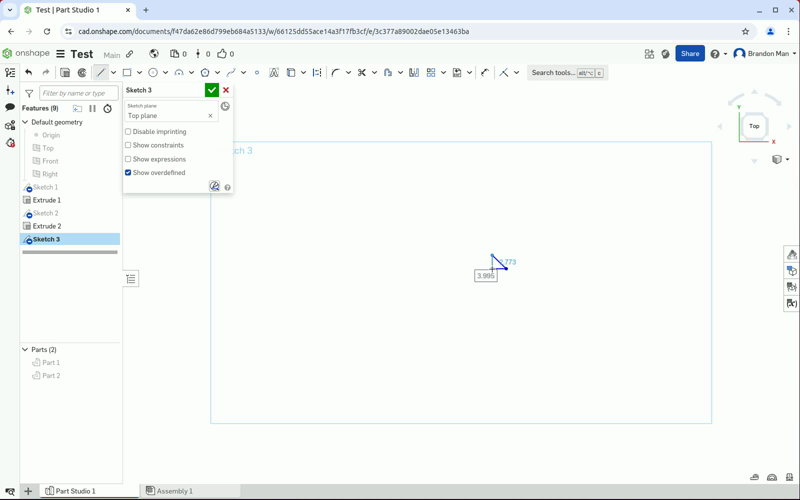
key_up(shift)
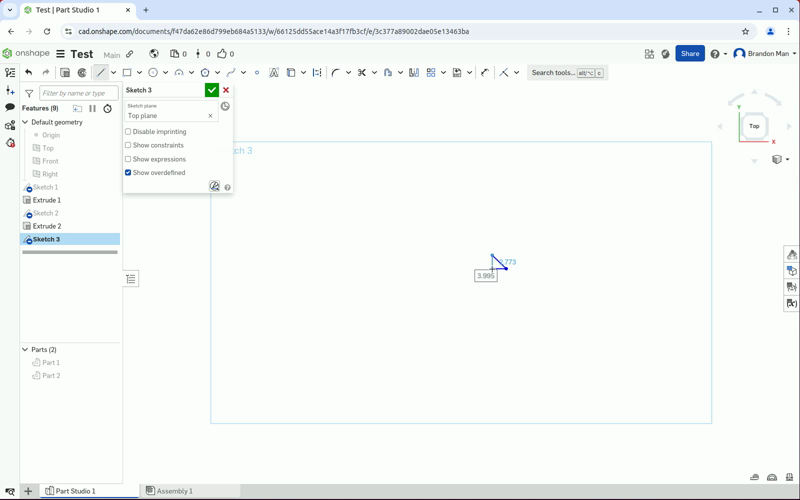
click(492, 268)
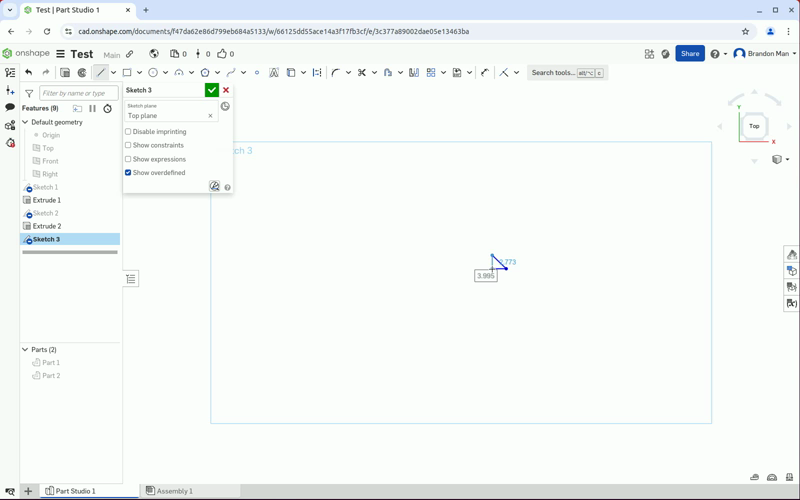
key(esc)
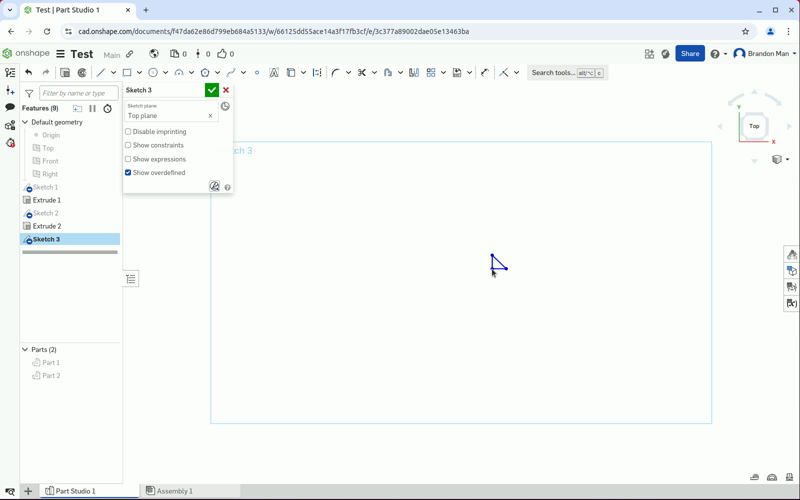
mouse_move(496, 268)
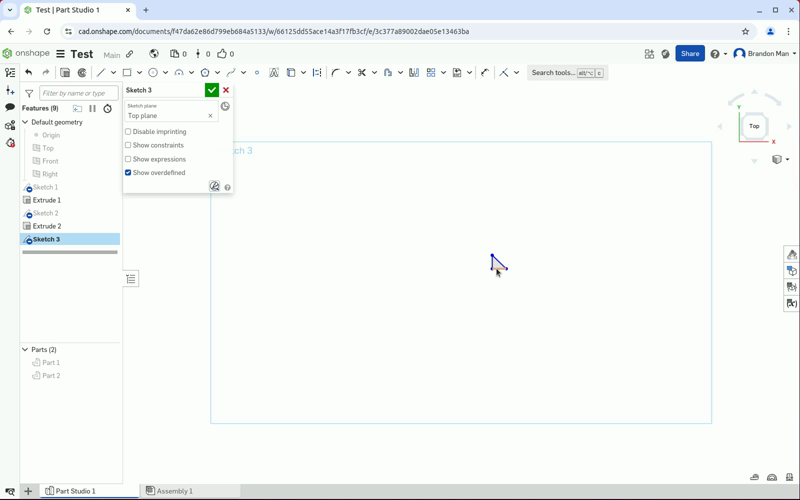
scroll(6)
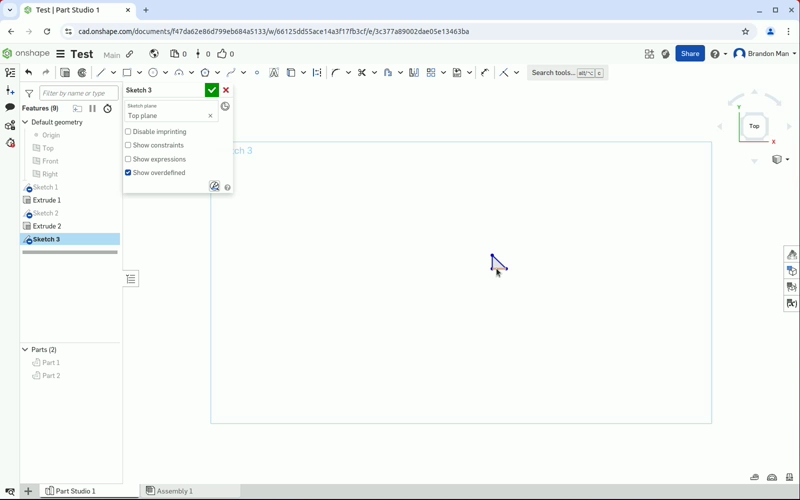
scroll(6)
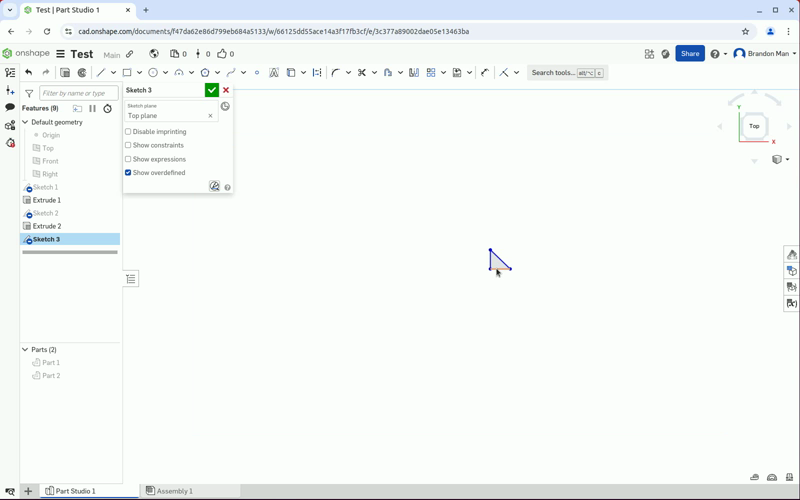
scroll(6)
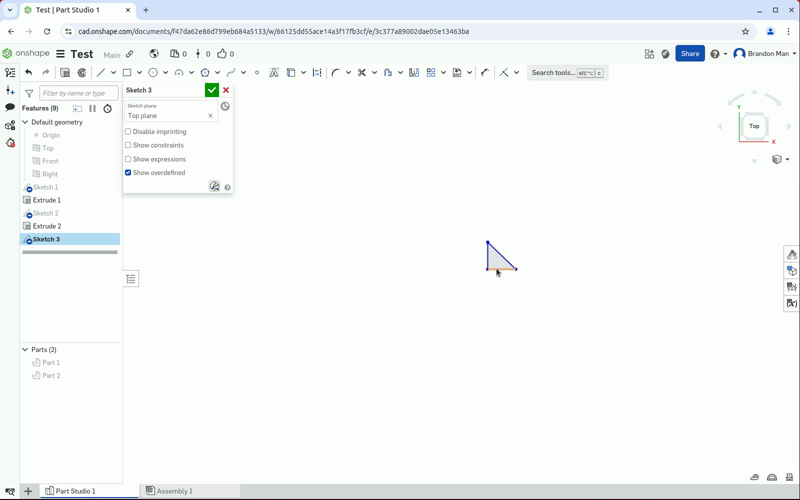
scroll(6)
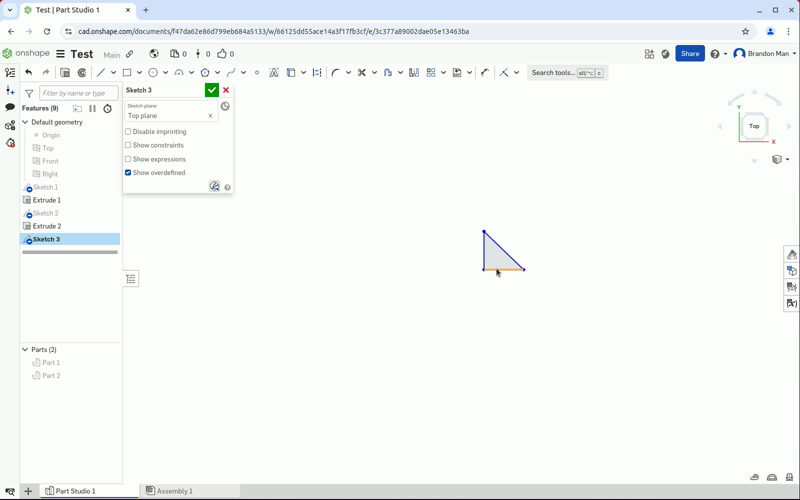
scroll(6)
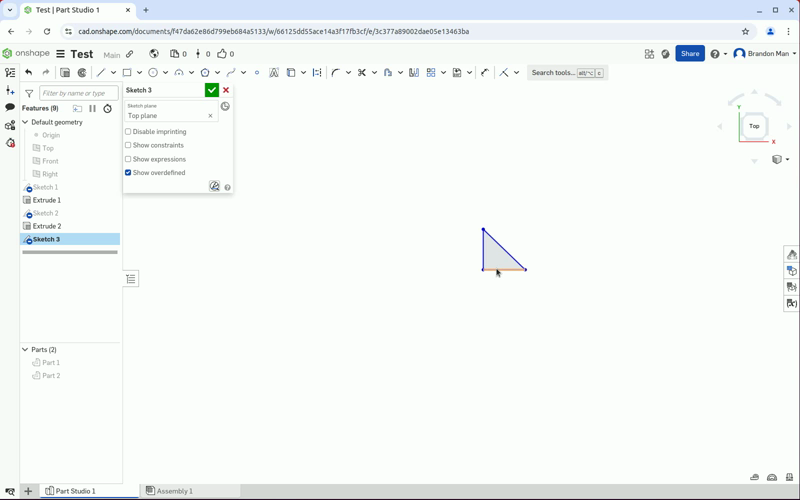
scroll(6)
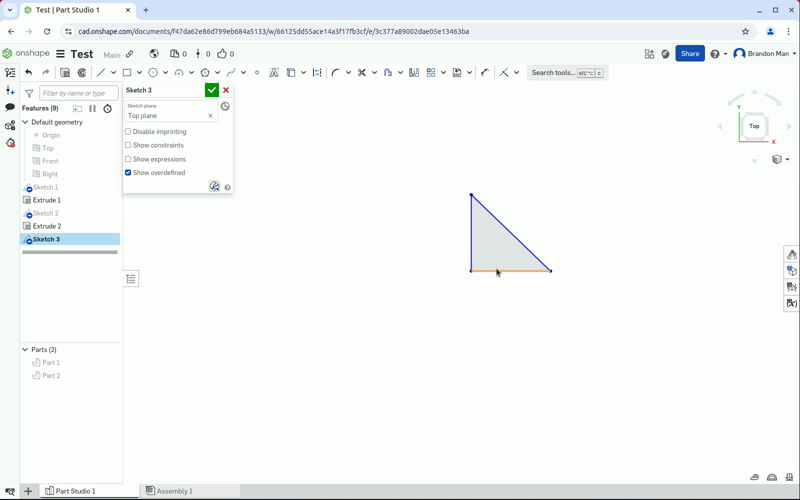
scroll(6)
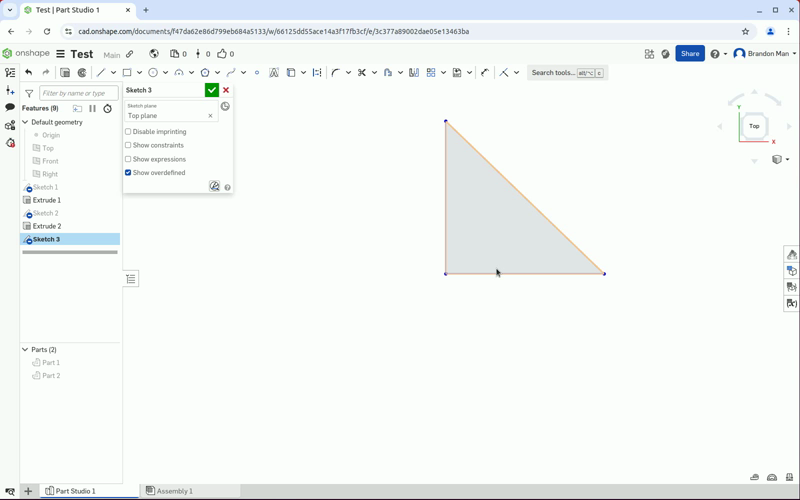
click(496, 268)
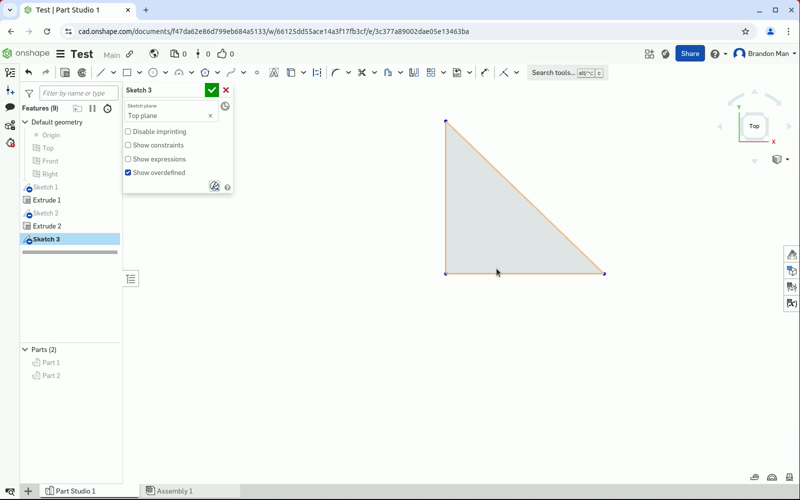
scroll(-6)
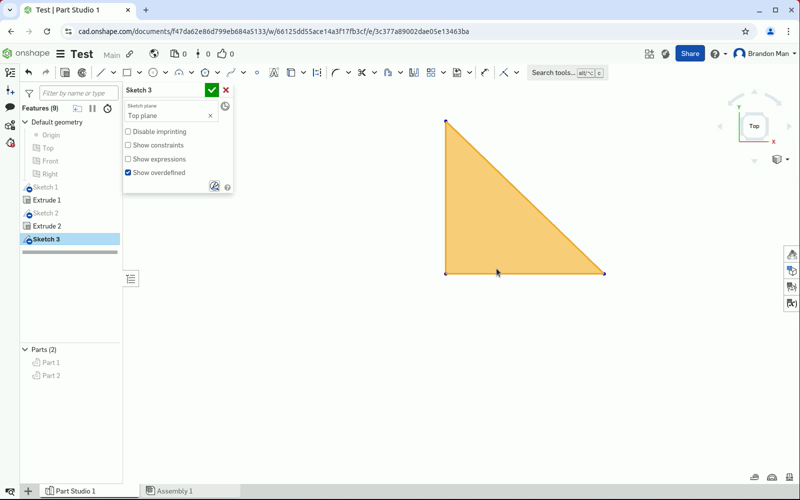
scroll(-6)
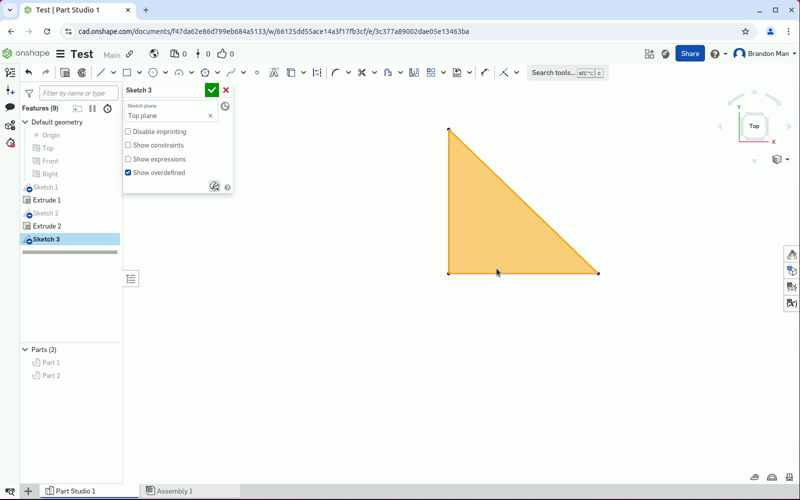
scroll(-6)
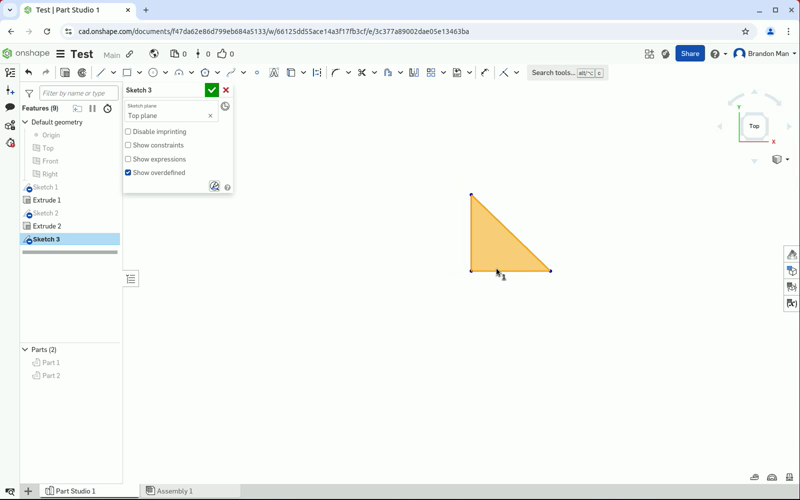
scroll(-6)
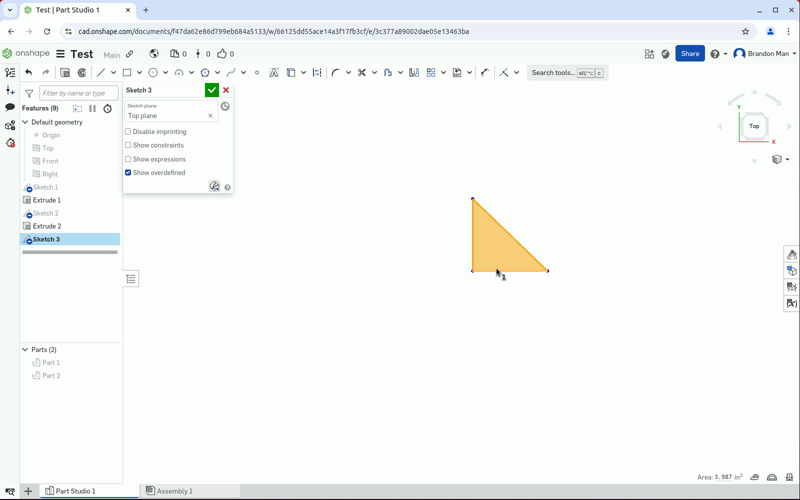
scroll(-6)
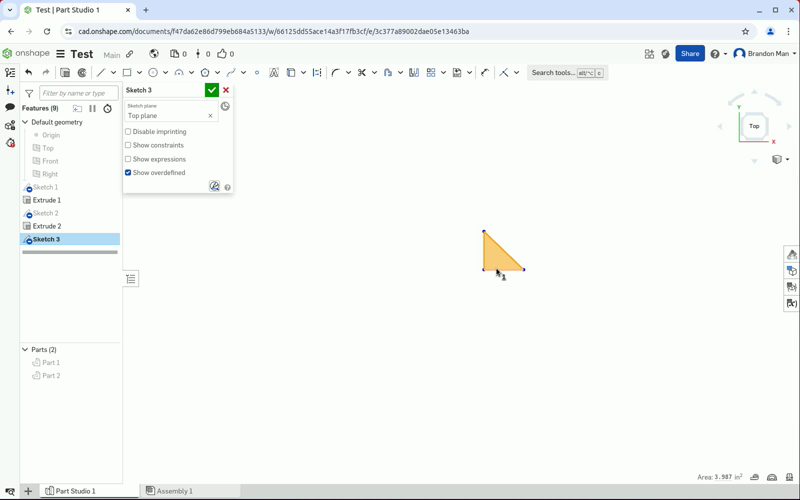
scroll(-6)
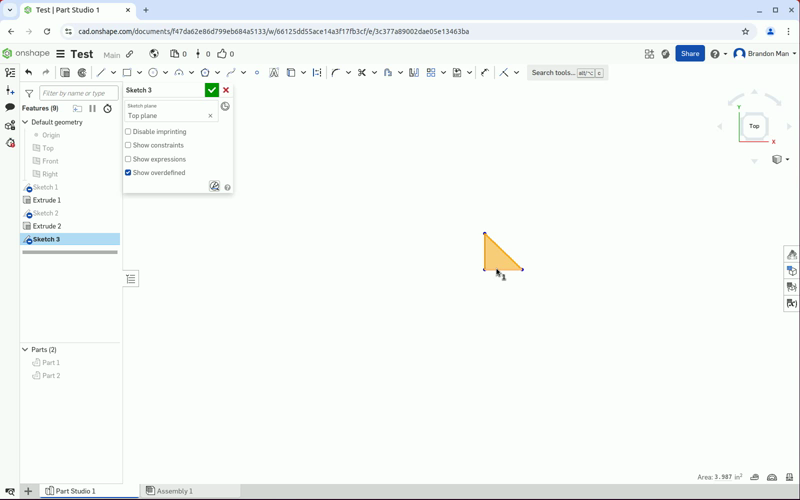
scroll(-6)
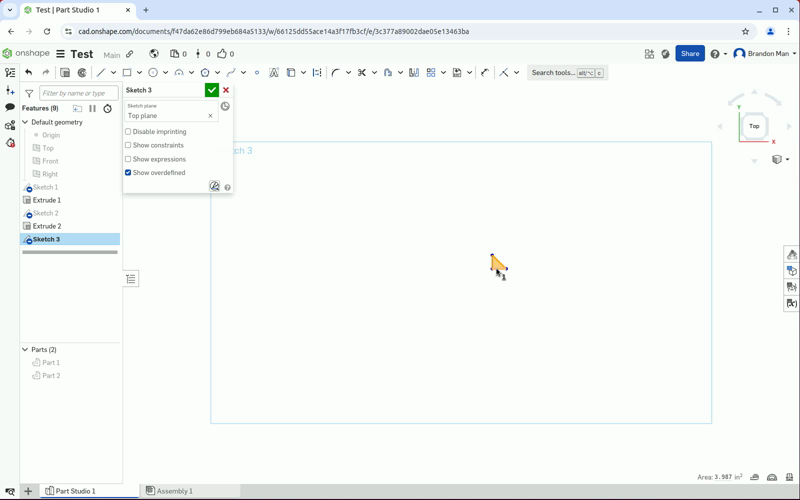
mouse_move(73, 352)
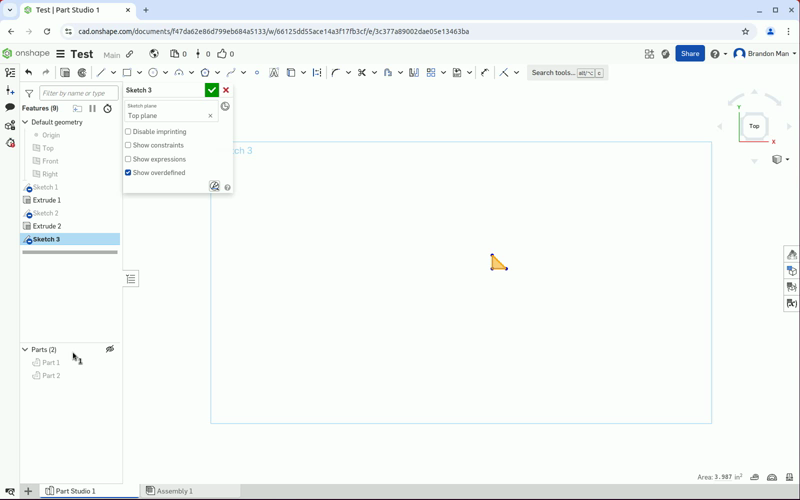
key(shift+y)
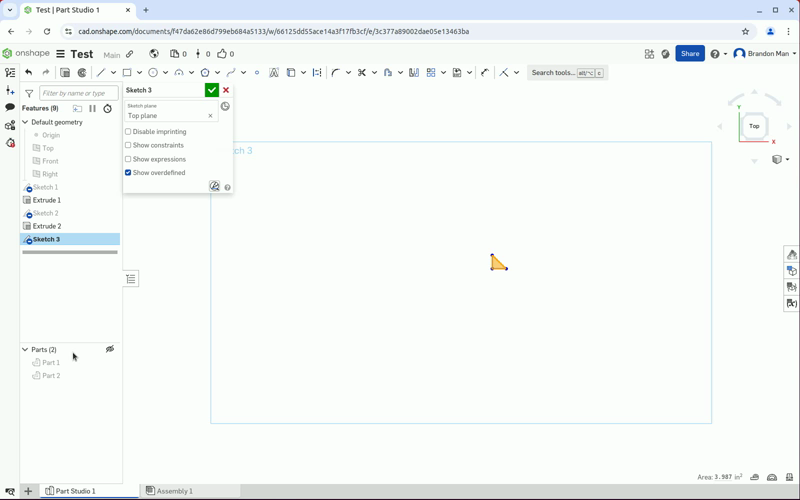
key(shift+e)
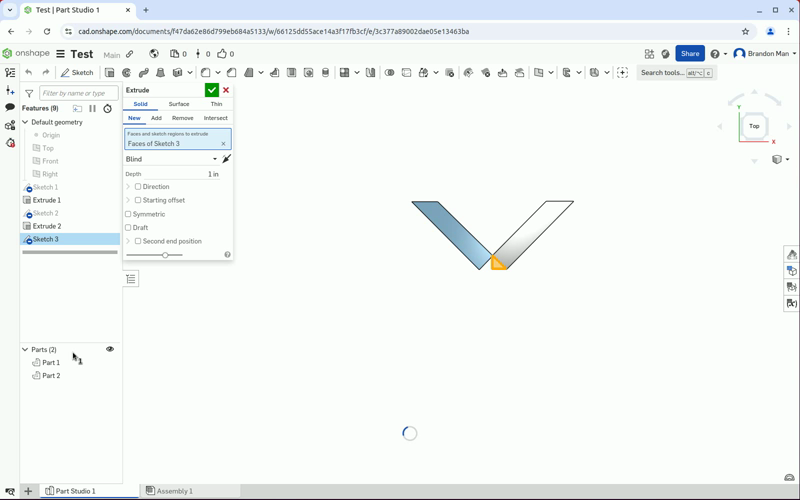
mouse_move(143, 106)
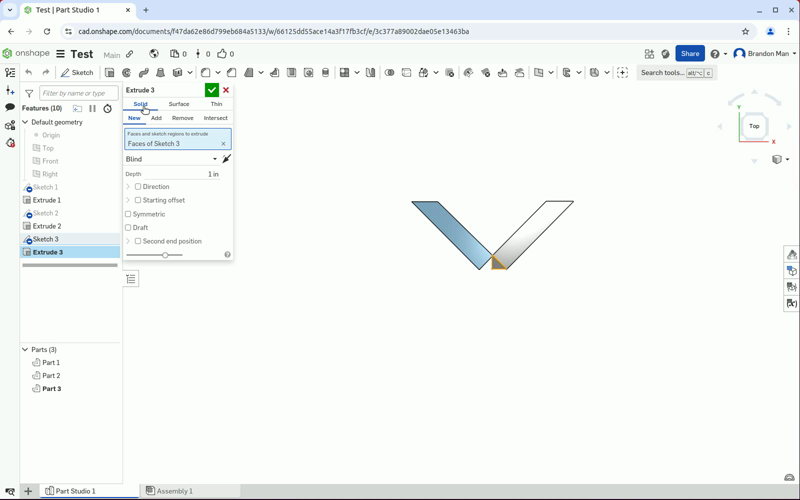
click(143, 106)
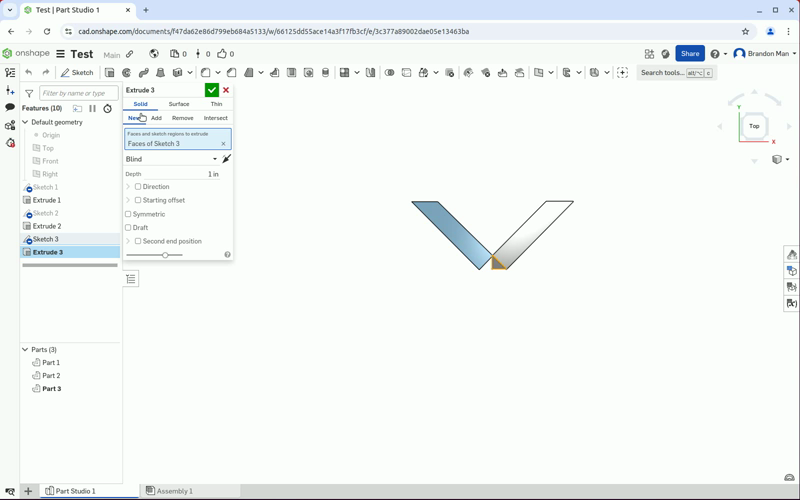
mouse_move(137, 120)
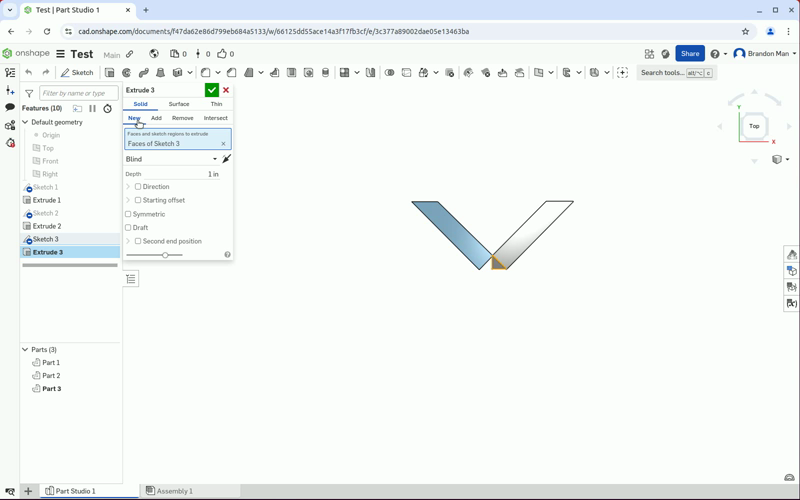
click(137, 120)
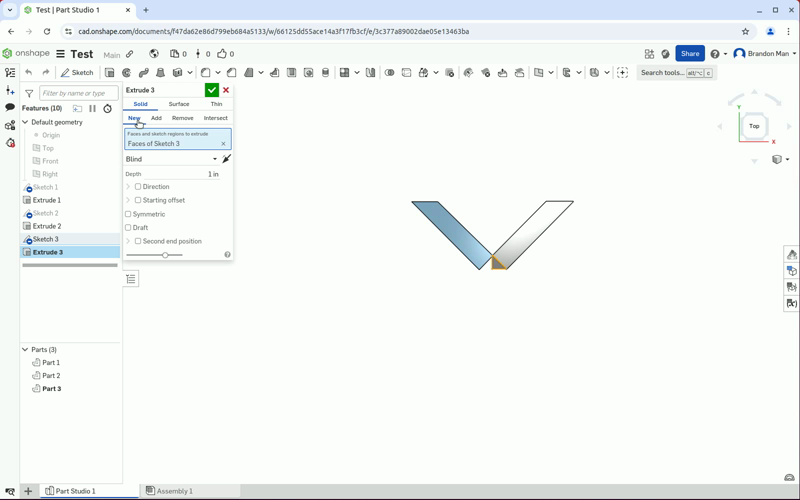
key(tab, 4)
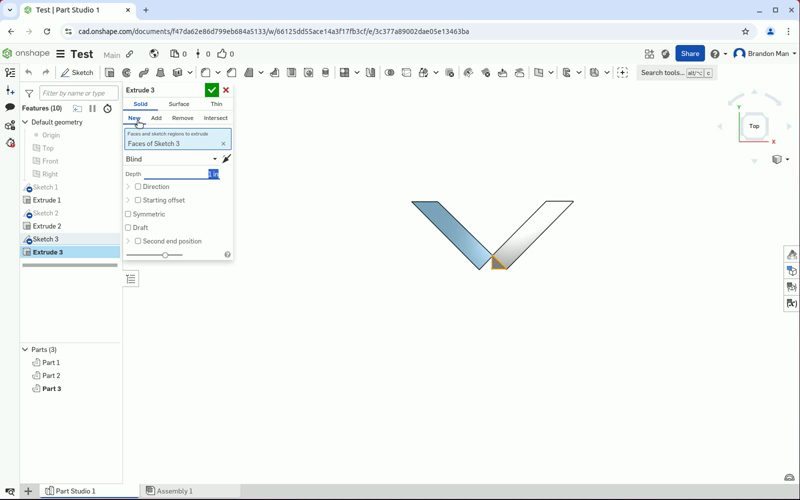
text(13.721)
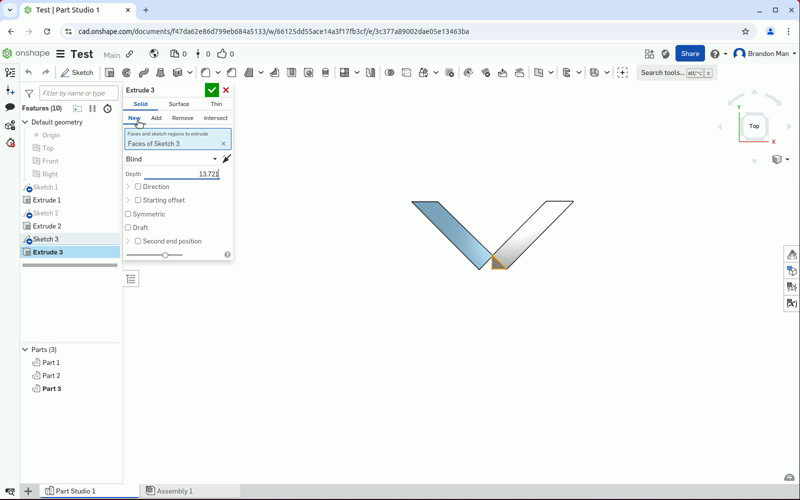
key(enter)
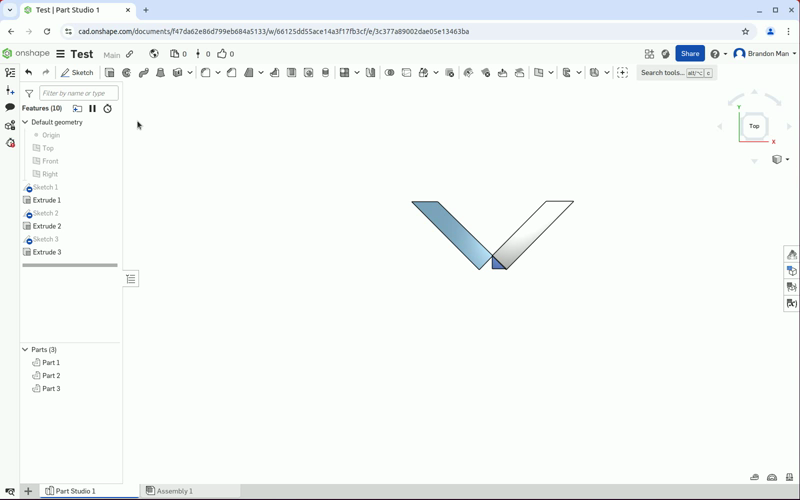
key(shift+h)
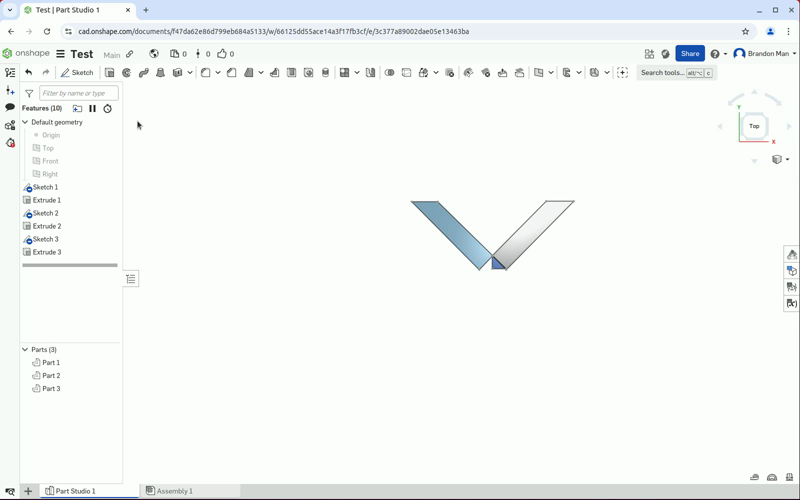
key(shift+h)
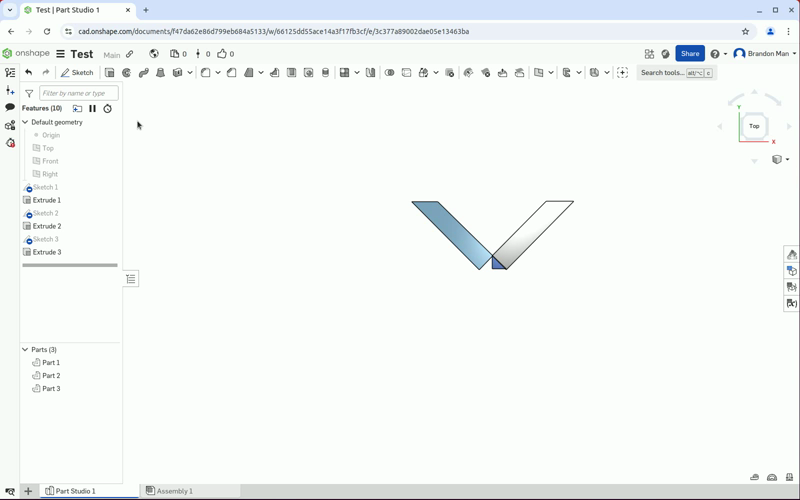
mouse_move(73, 189)
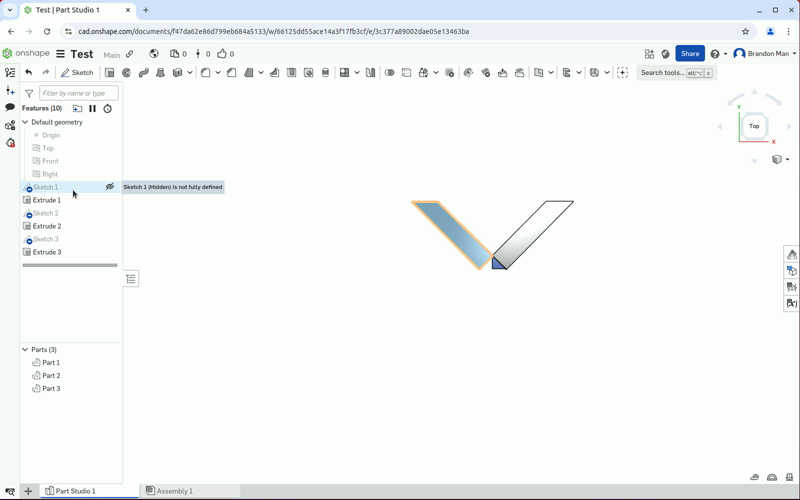
click(73, 189)
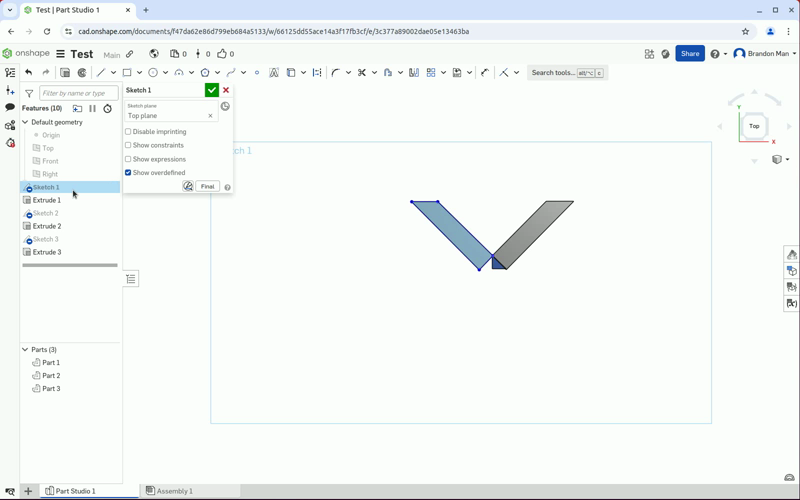
mouse_move(229, 92)
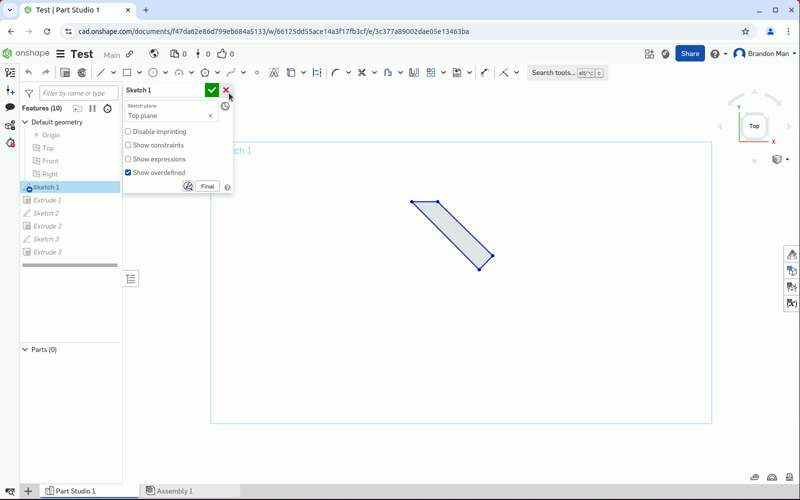
click(229, 92)
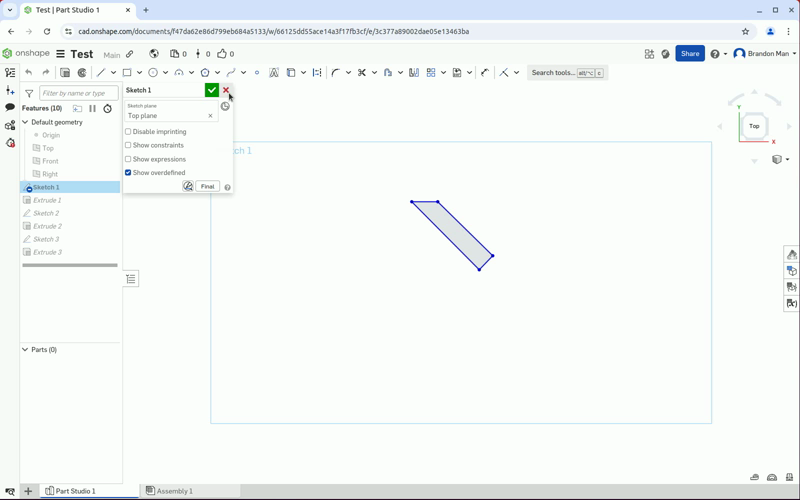
key(shift+s)
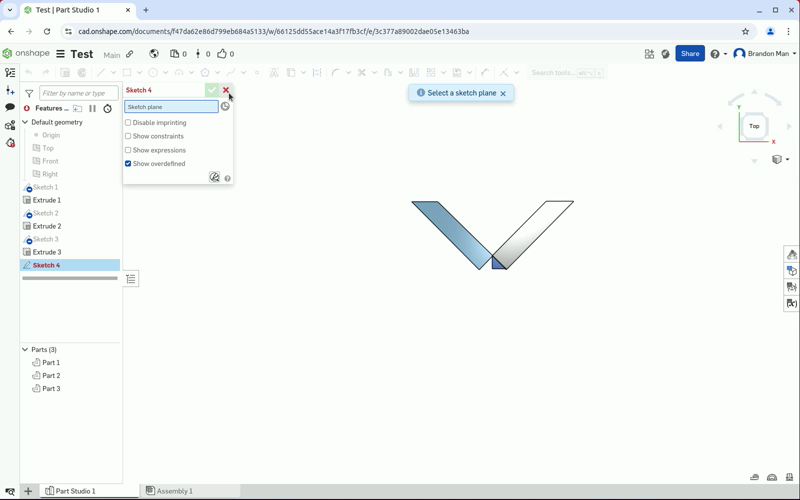
mouse_move(73, 150)
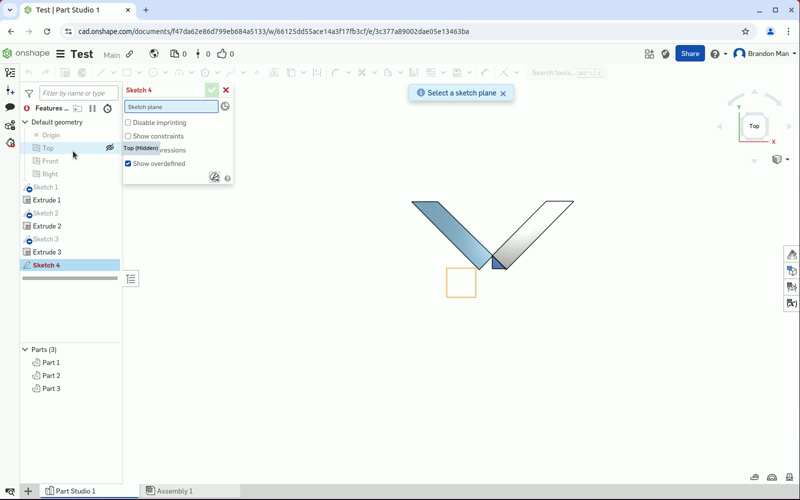
click(73, 150)
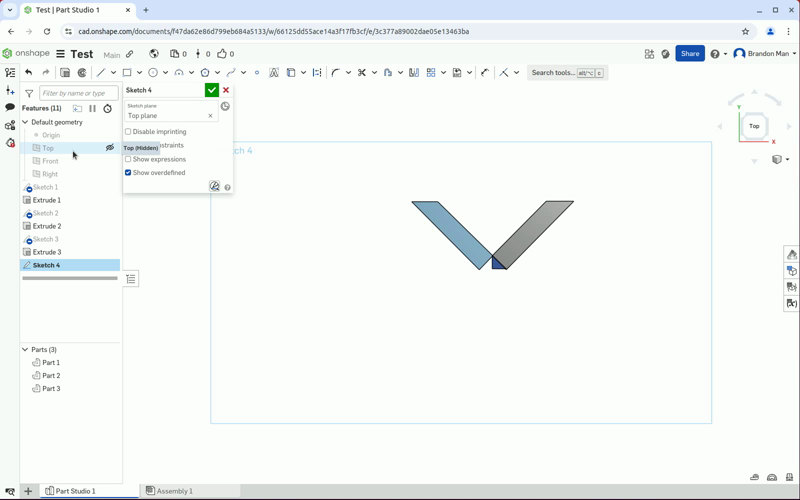
mouse_move(73, 352)
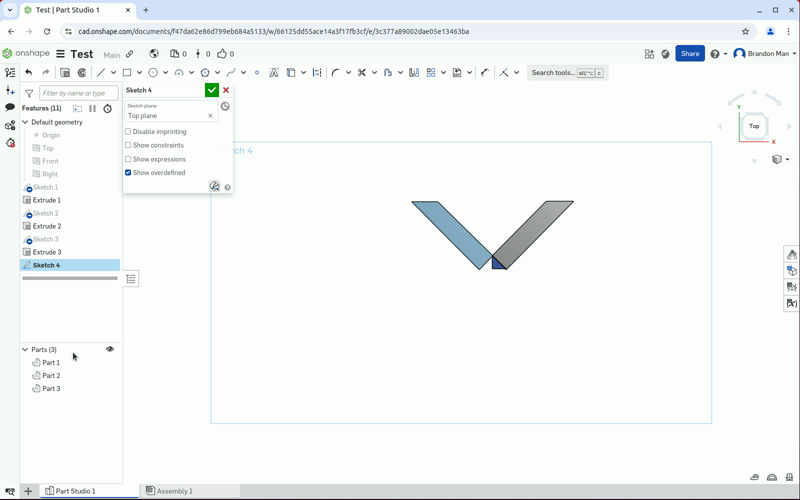
key(y)
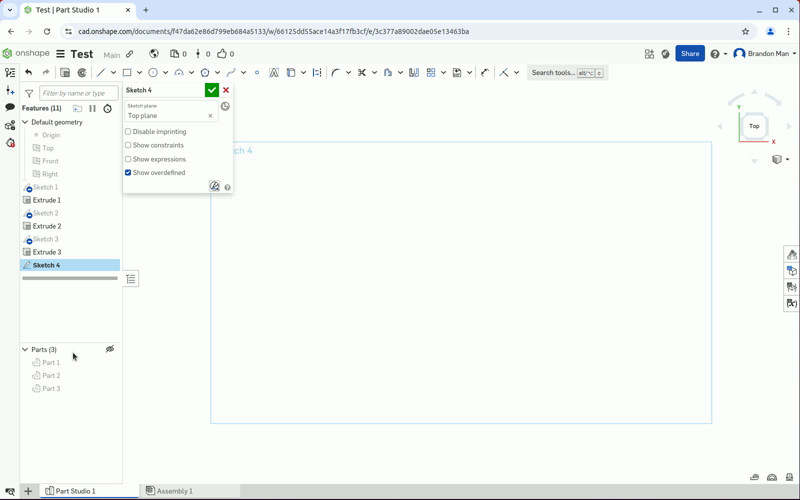
key(l)
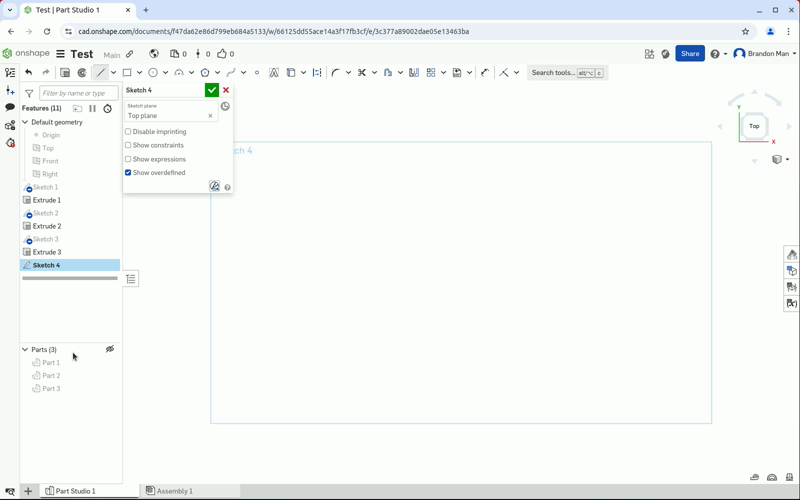
key_down(shift)
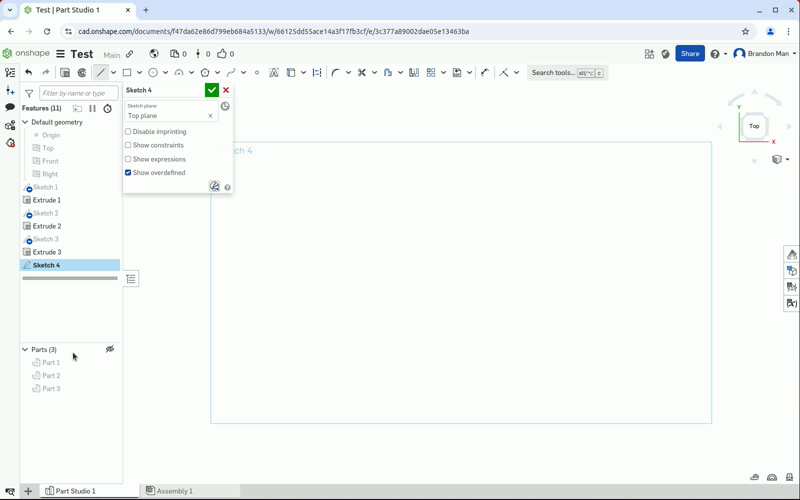
mouse_move(479, 268)
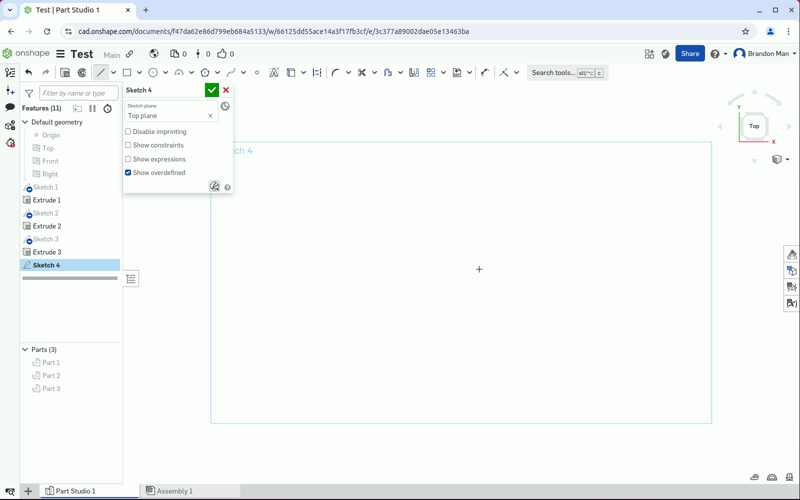
click(479, 268)
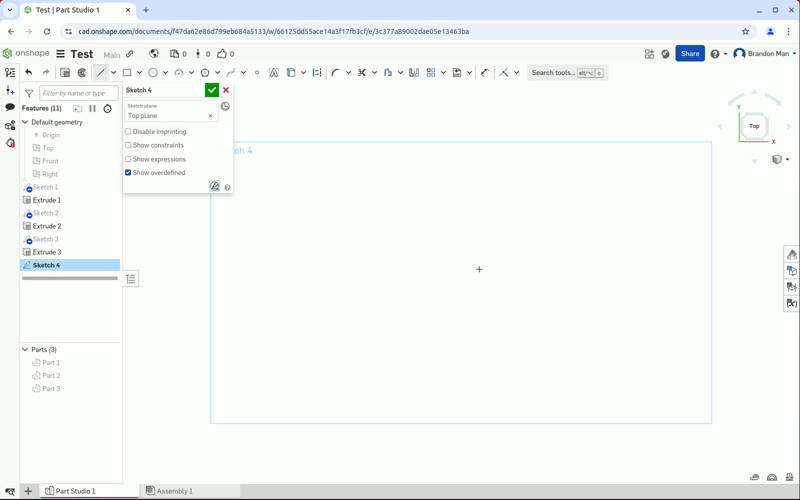
key_up(shift)
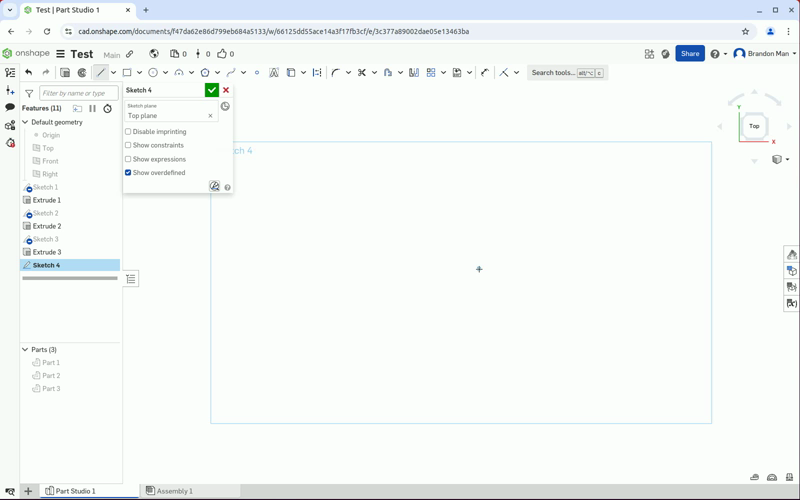
key_down(shift)
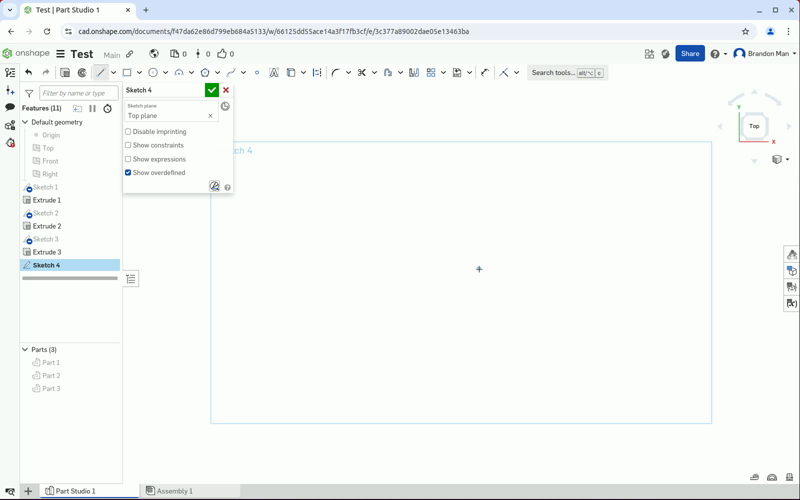
mouse_move(509, 268)
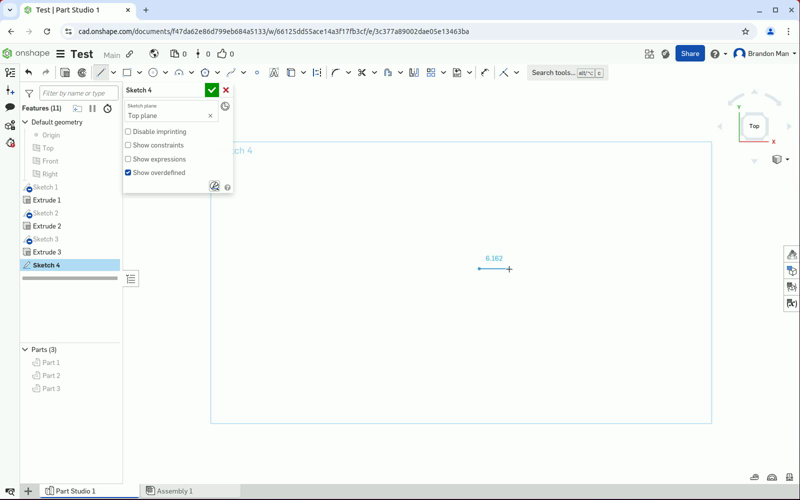
mouse_move(493, 268)
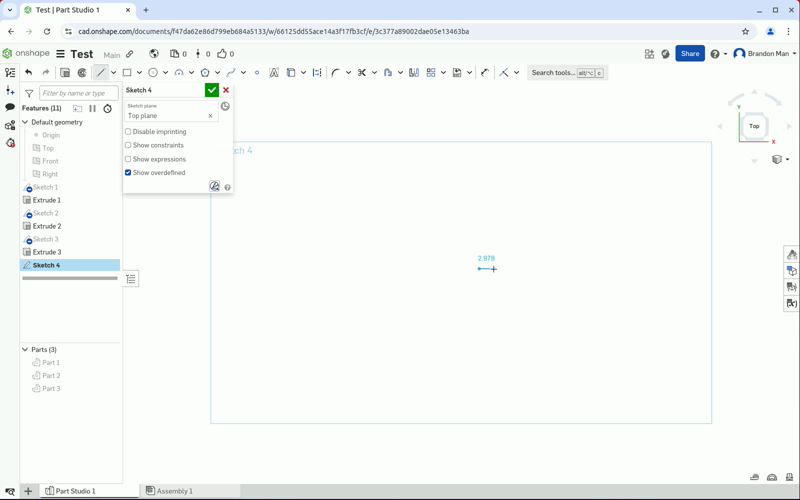
click(493, 268)
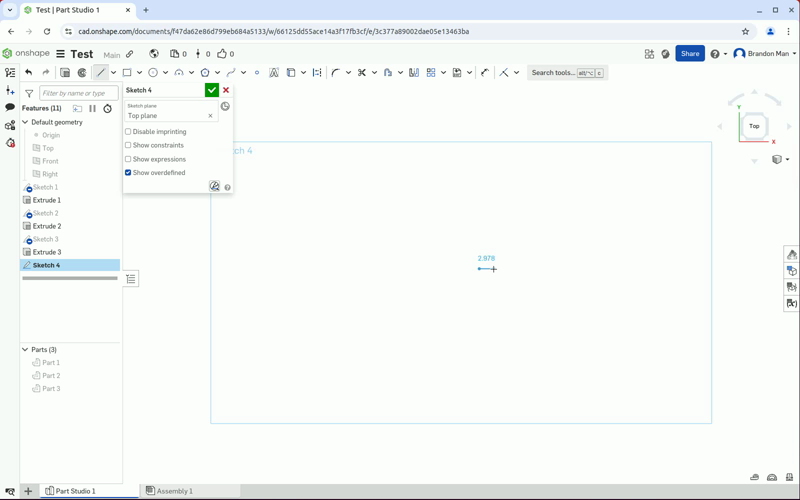
key_up(shift)
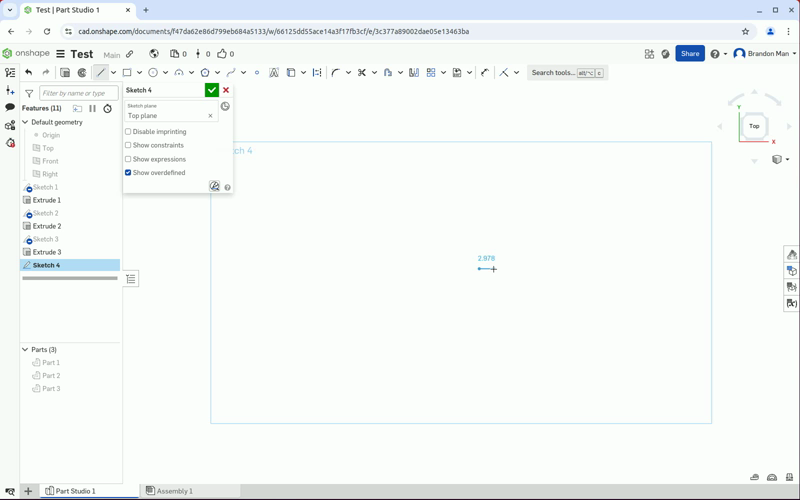
key_down(shift)
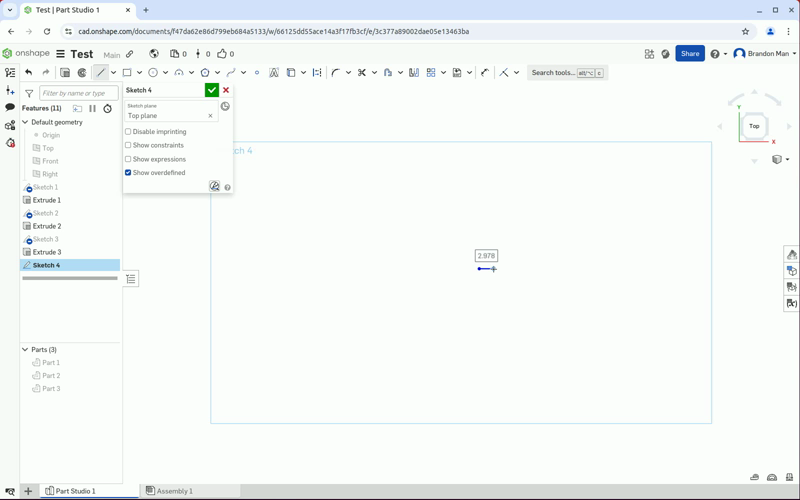
mouse_move(523, 268)
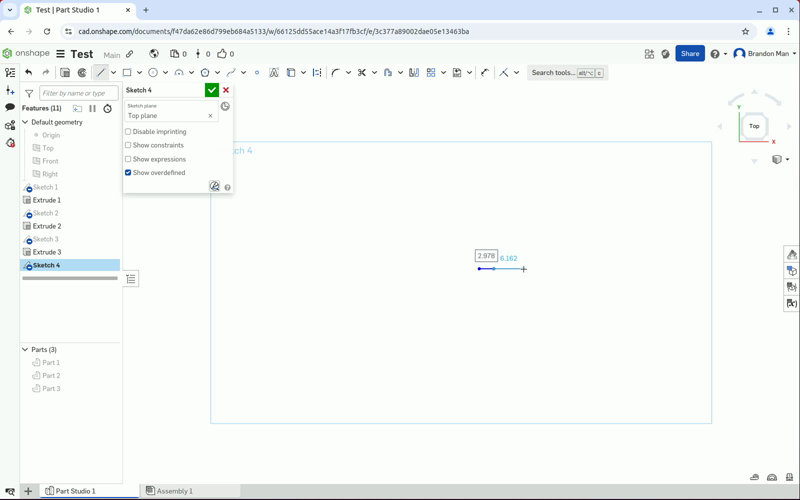
mouse_move(493, 255)
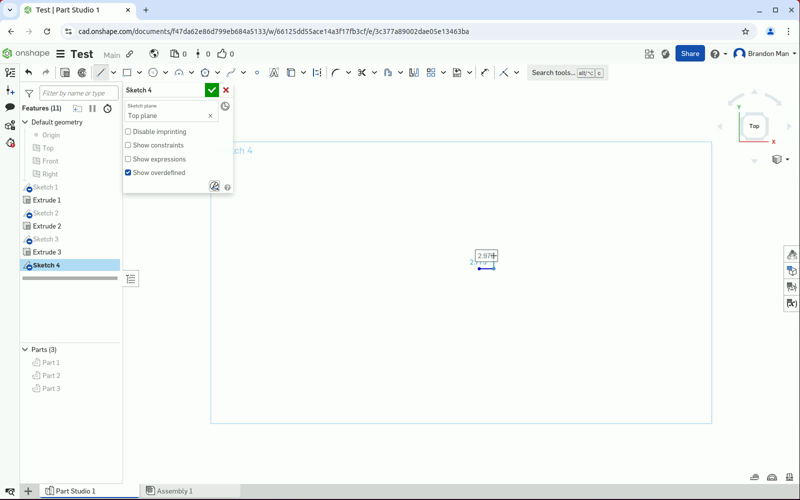
click(493, 255)
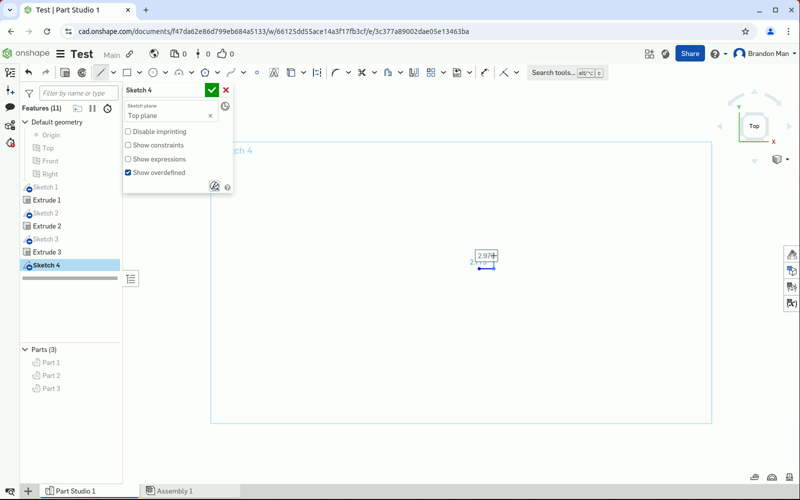
key_up(shift)
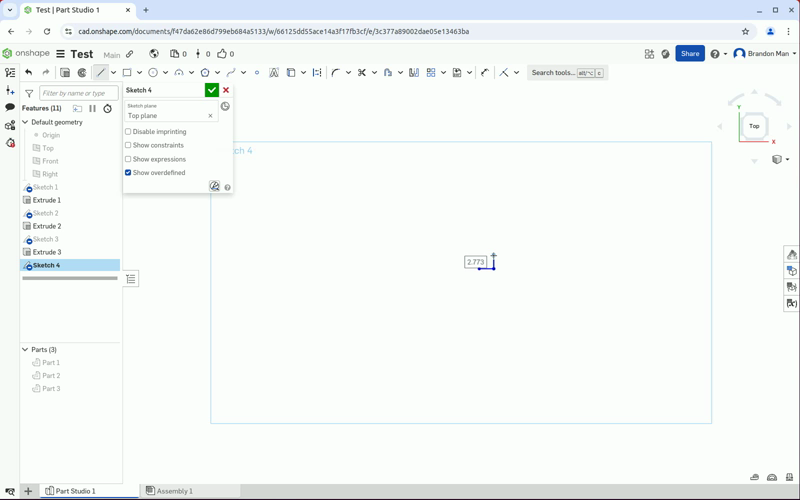
mouse_move(523, 255)
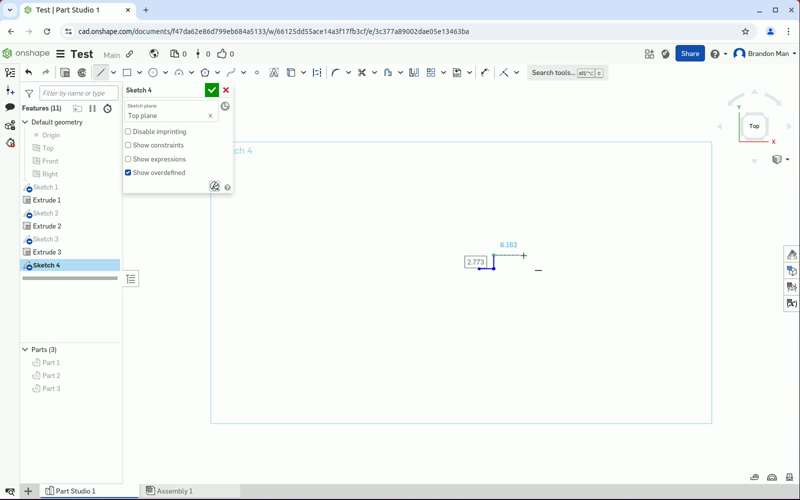
key_down(shift)
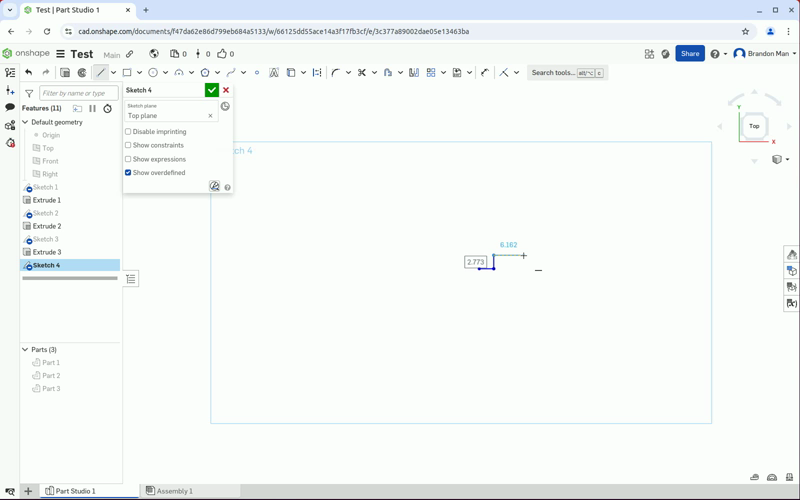
mouse_move(479, 268)
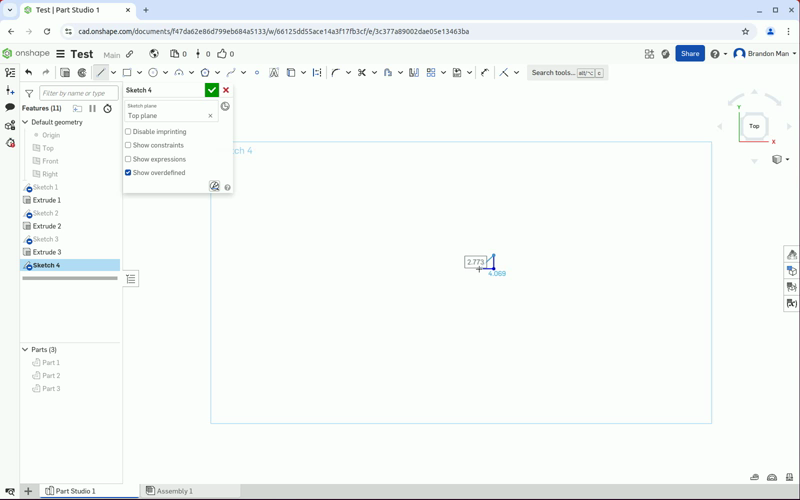
key_up(shift)
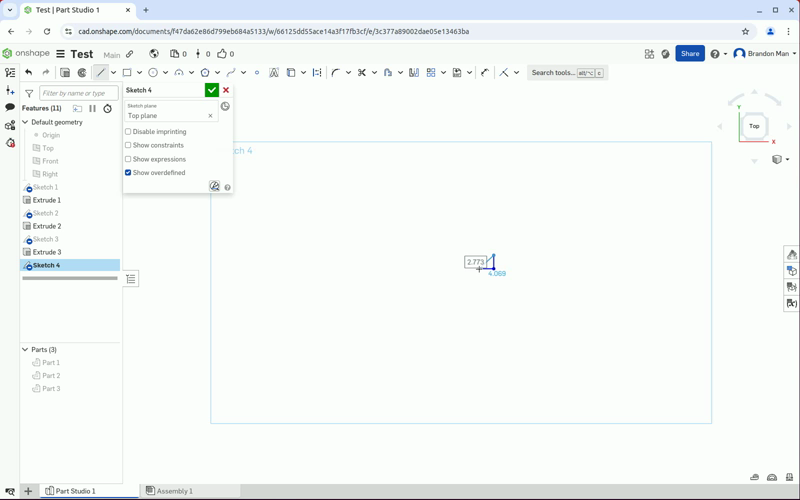
click(479, 268)
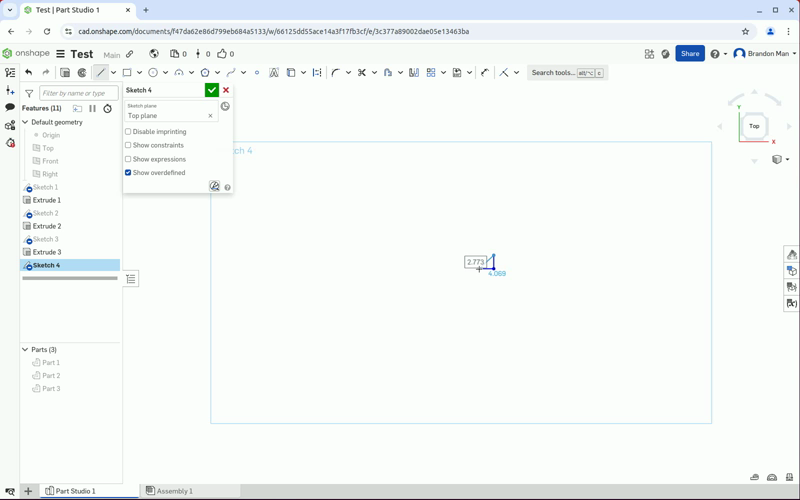
key(esc)
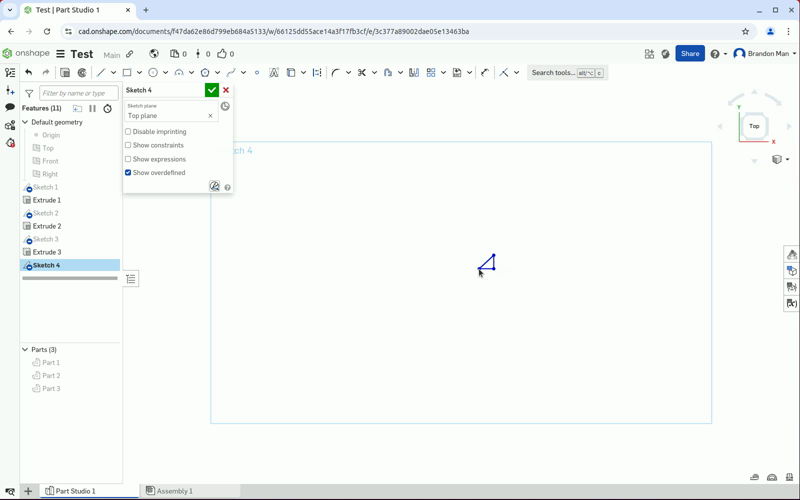
mouse_move(487, 261)
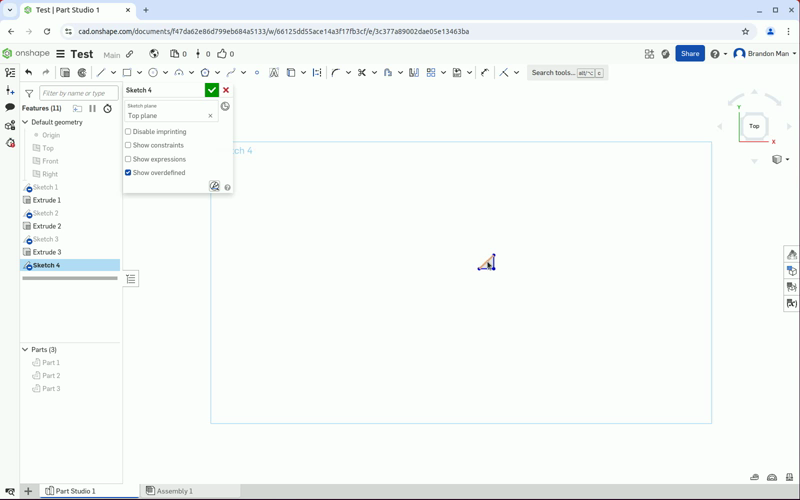
scroll(6)
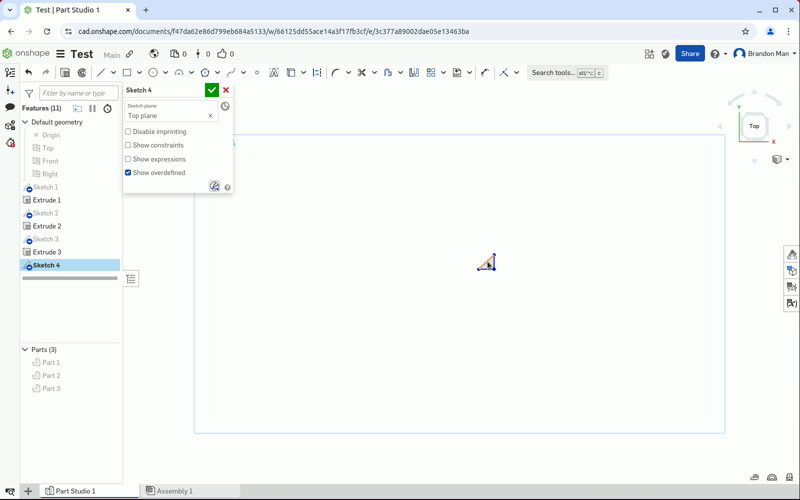
scroll(6)
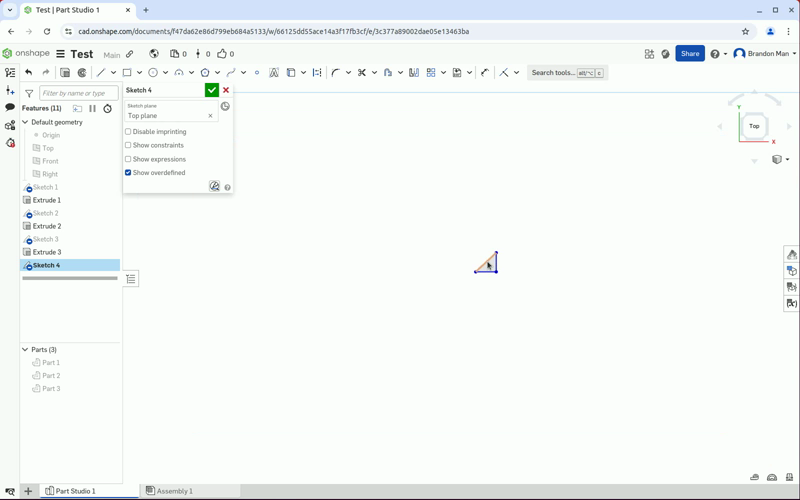
scroll(6)
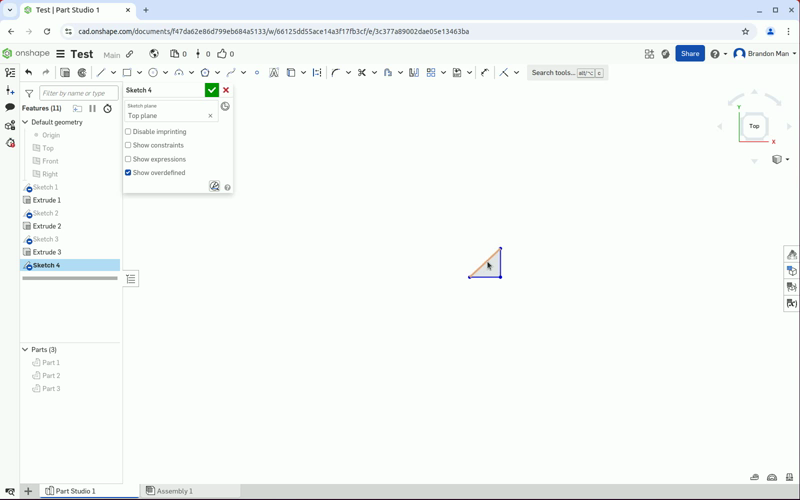
scroll(6)
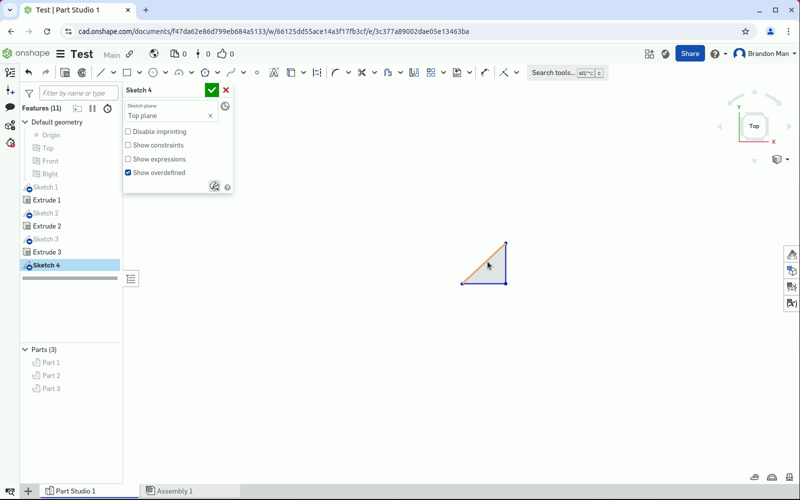
scroll(6)
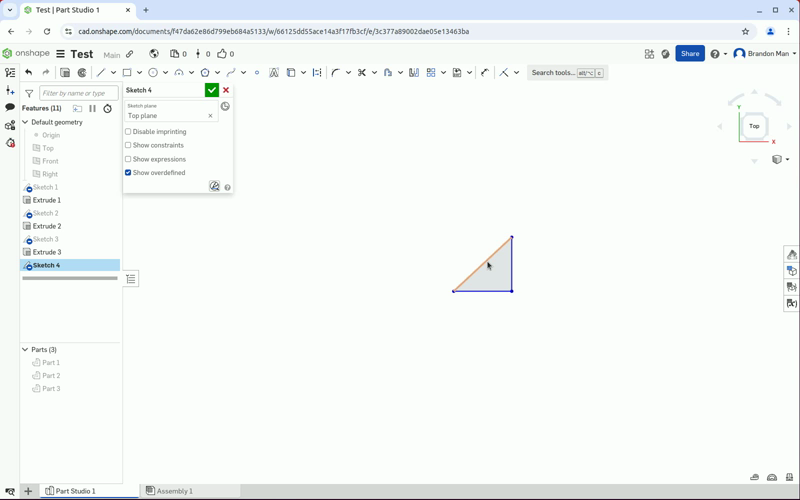
scroll(6)
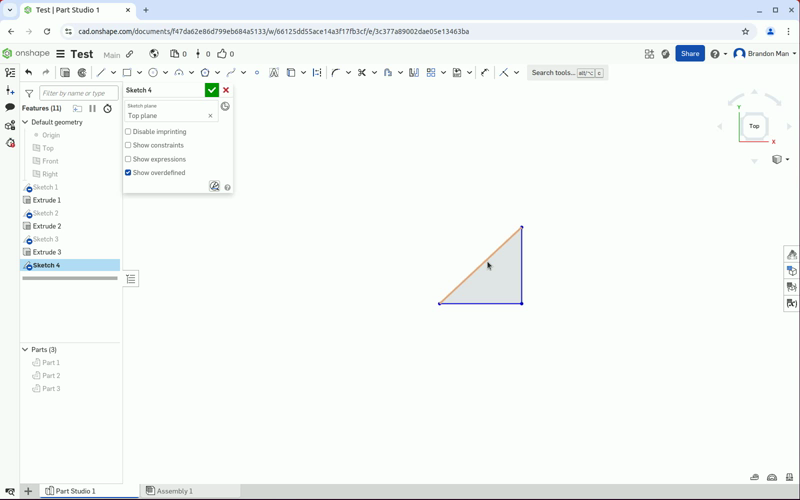
scroll(6)
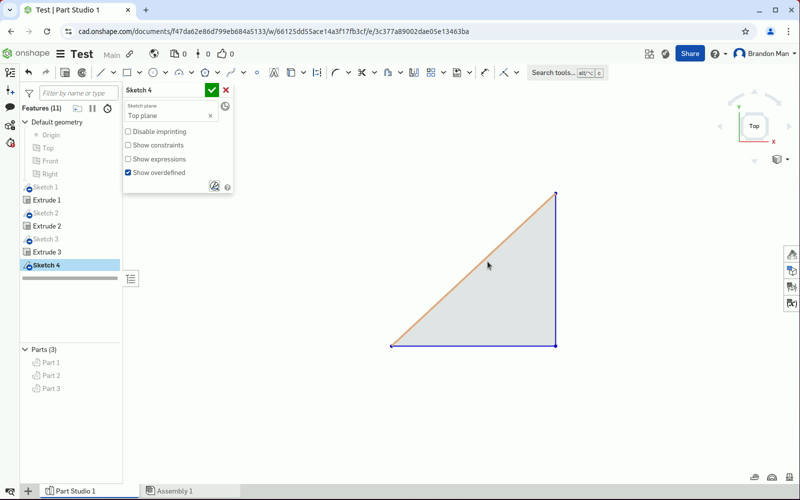
click(487, 261)
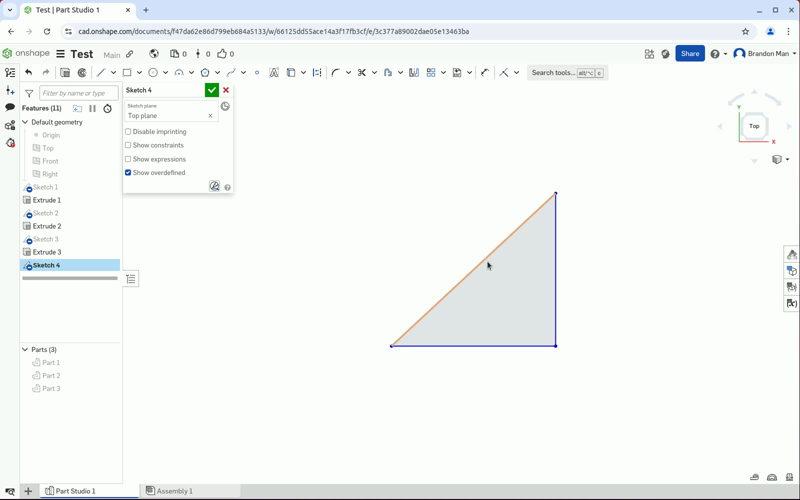
scroll(-6)
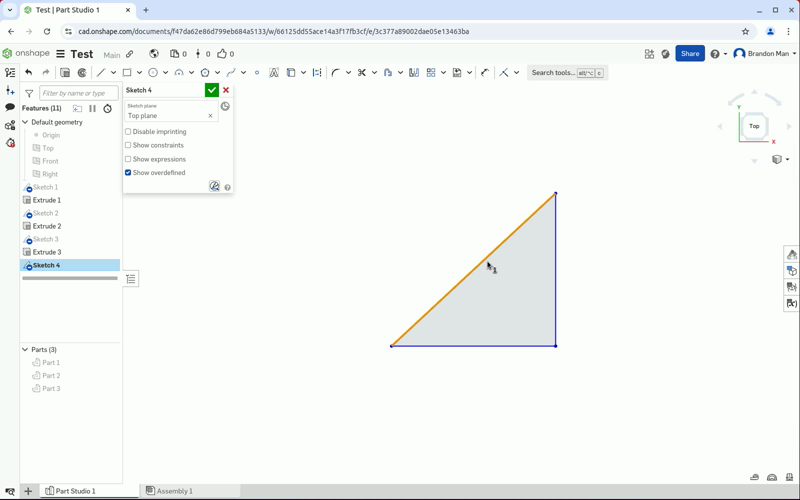
scroll(-6)
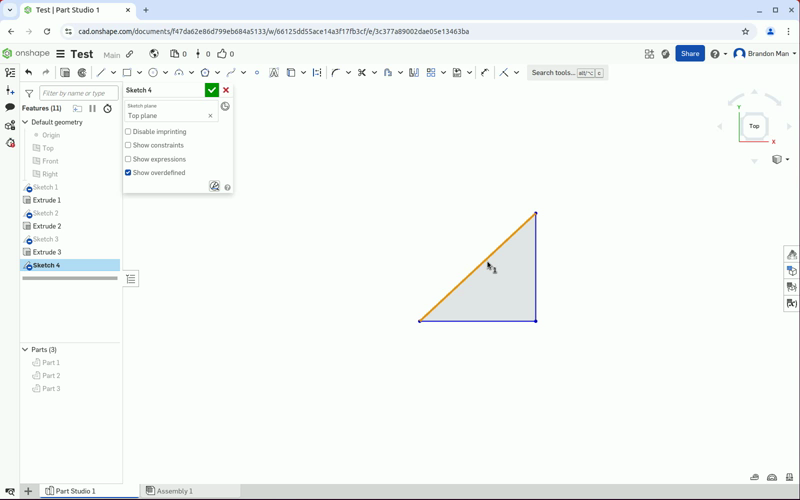
scroll(-6)
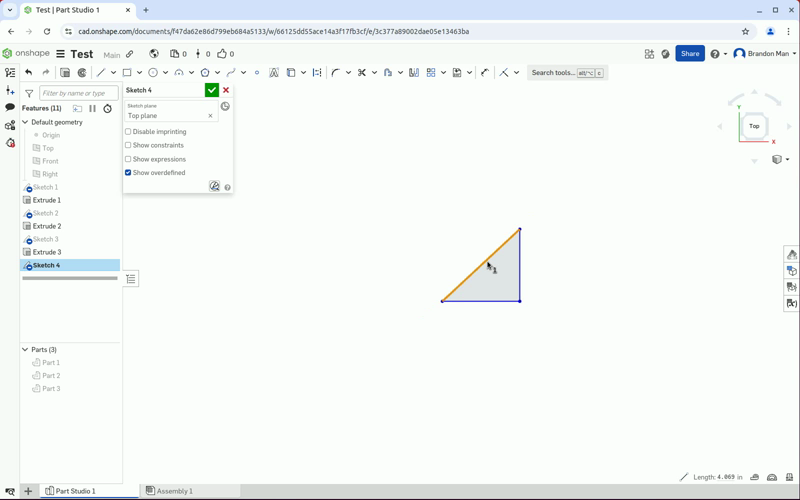
scroll(-6)
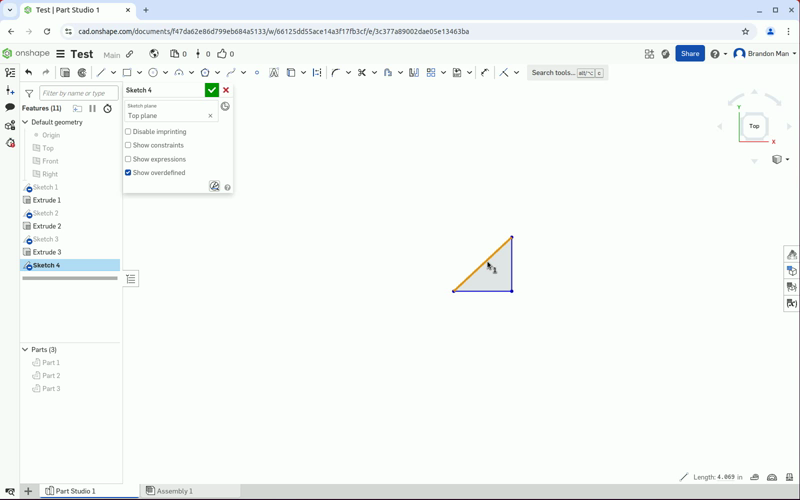
scroll(-6)
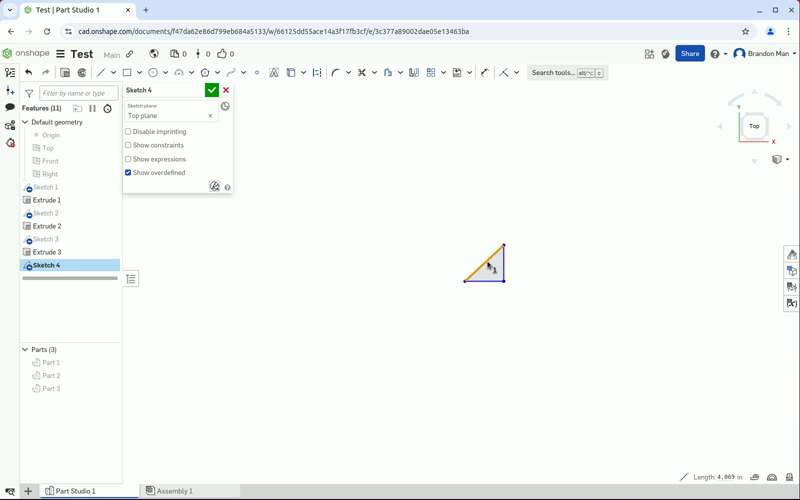
scroll(-6)
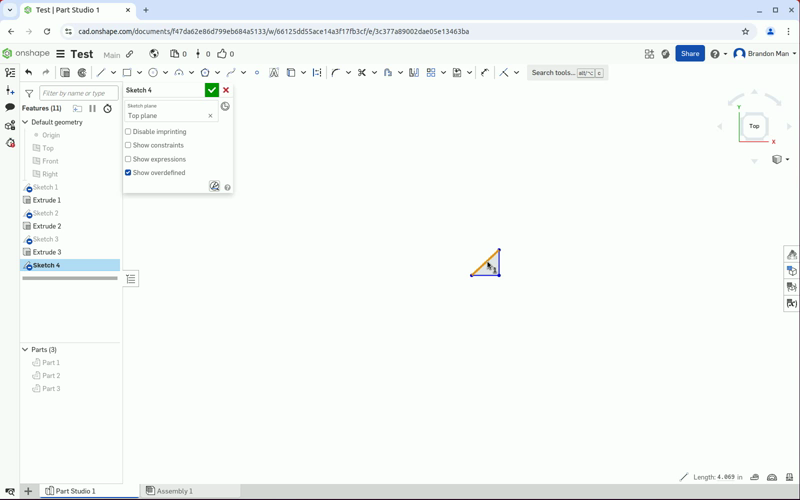
scroll(-6)
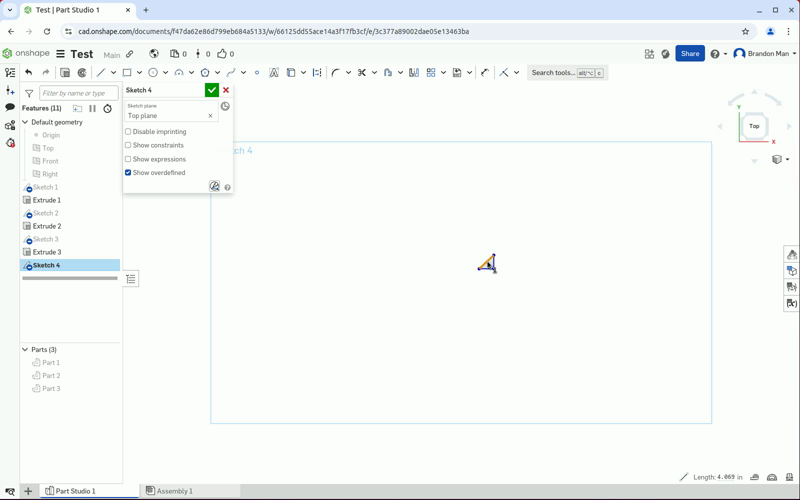
mouse_move(73, 352)
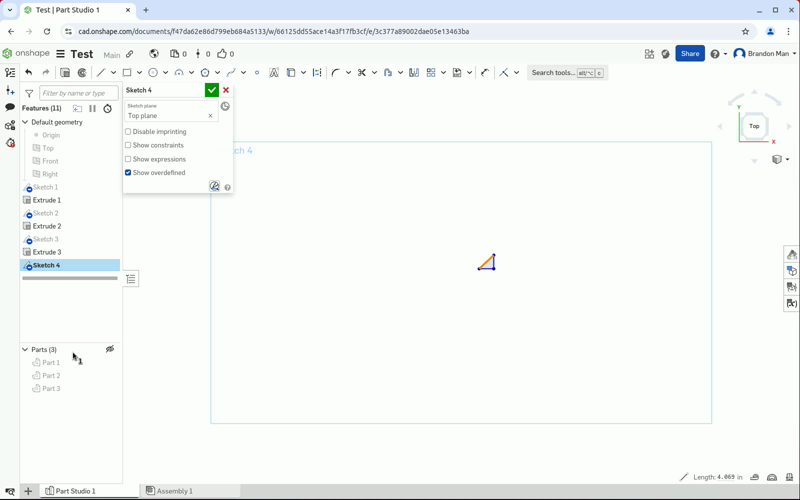
key(shift+y)
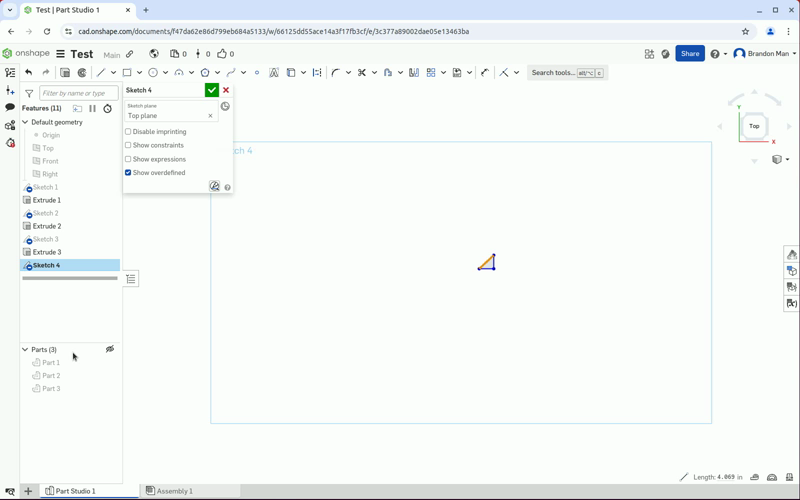
key(shift+e)
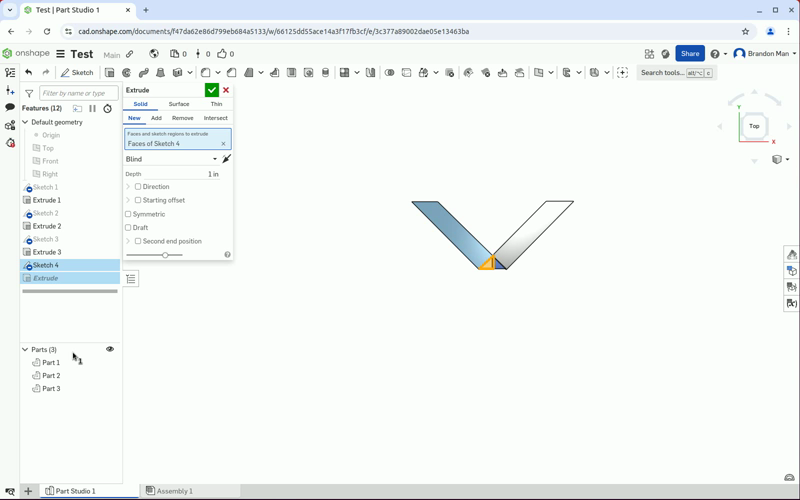
mouse_move(143, 106)
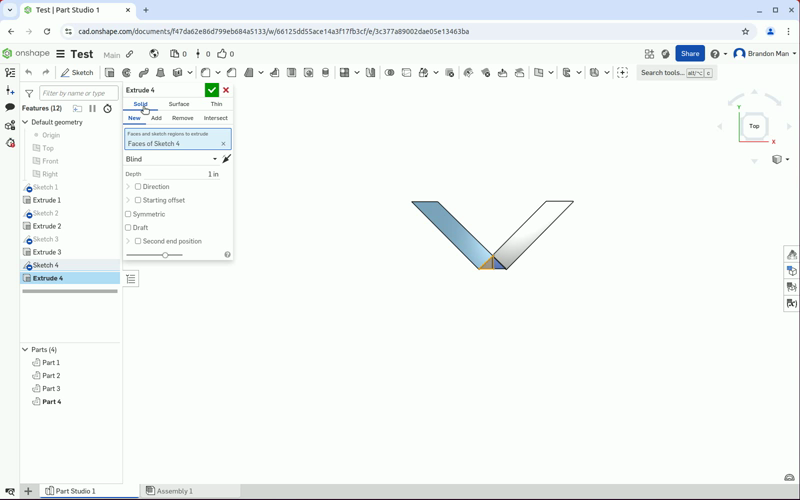
click(143, 106)
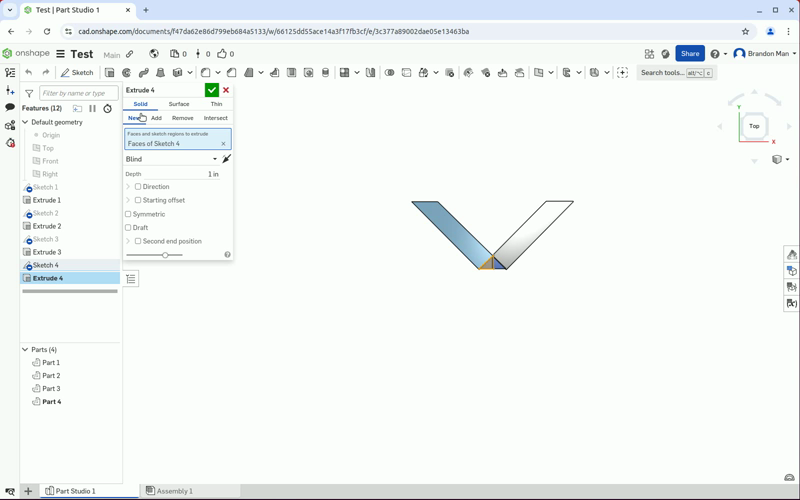
mouse_move(137, 120)
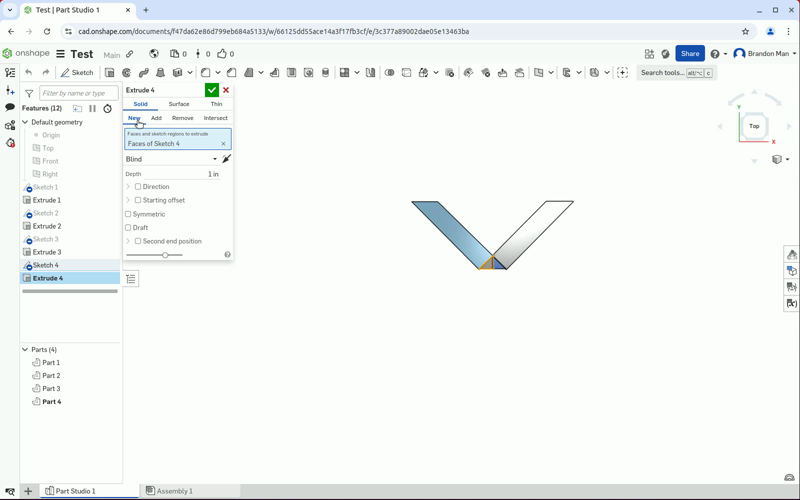
click(137, 120)
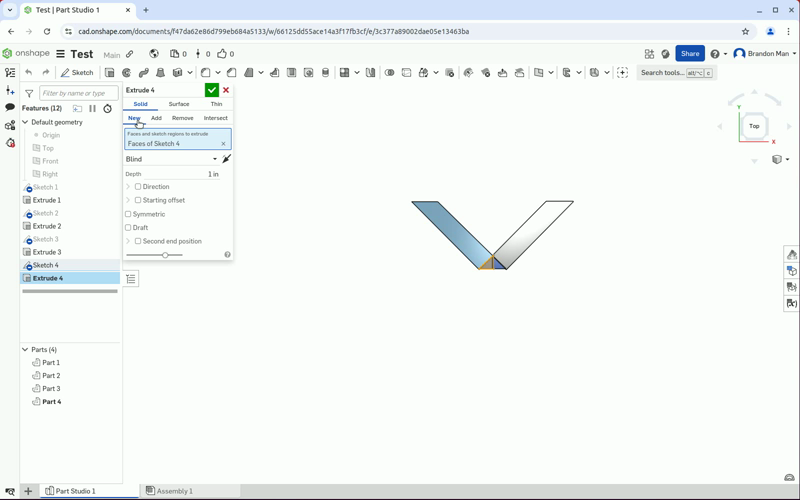
key(tab, 4)
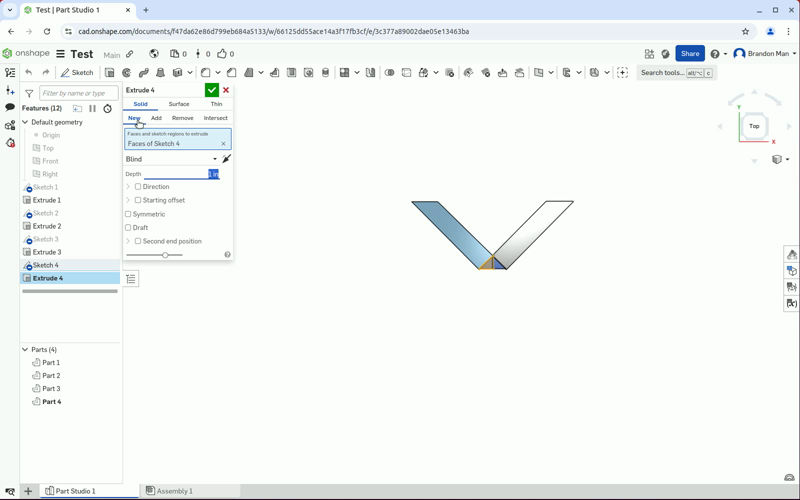
text(13.721)
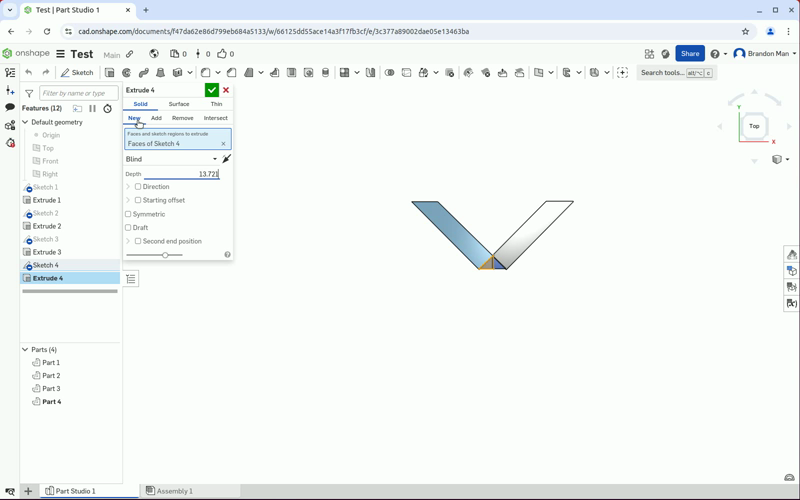
key(enter)
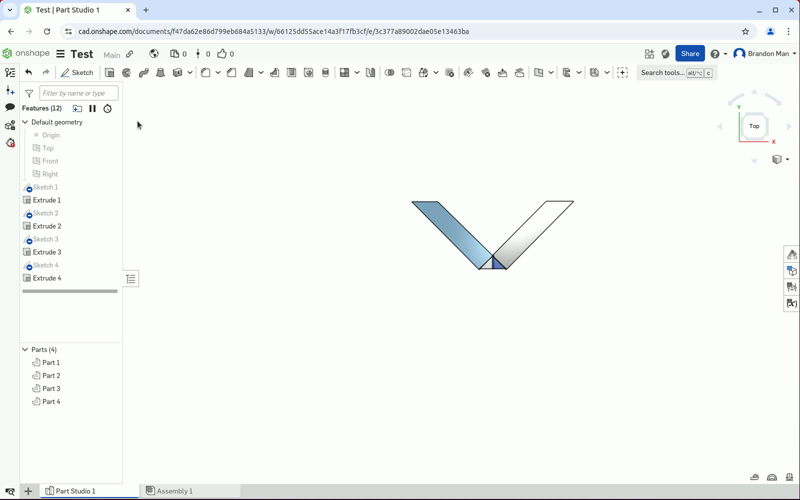
key(shift+h)
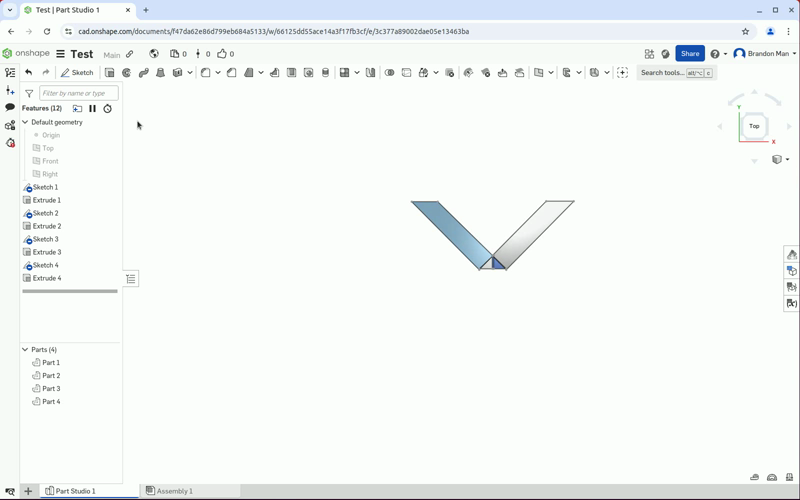
key(shift+h)
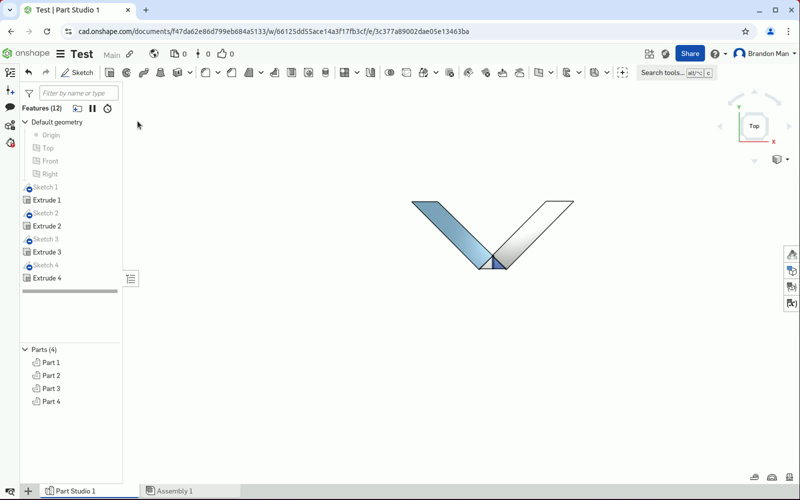
mouse_move(73, 189)
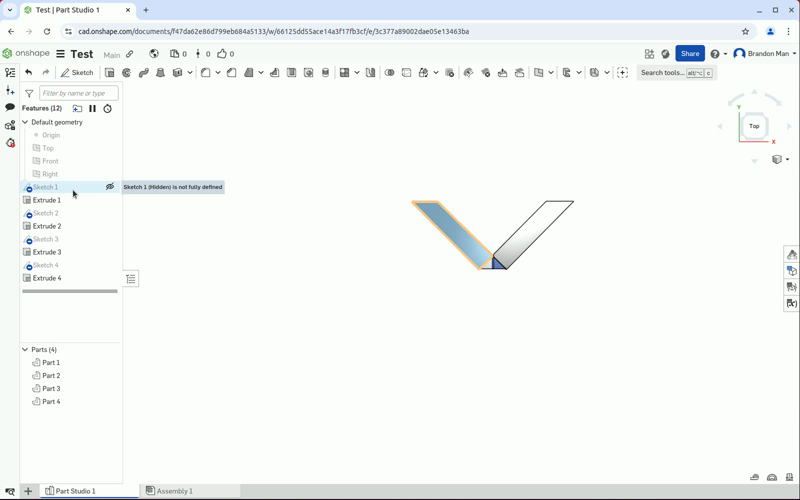
click(73, 189)
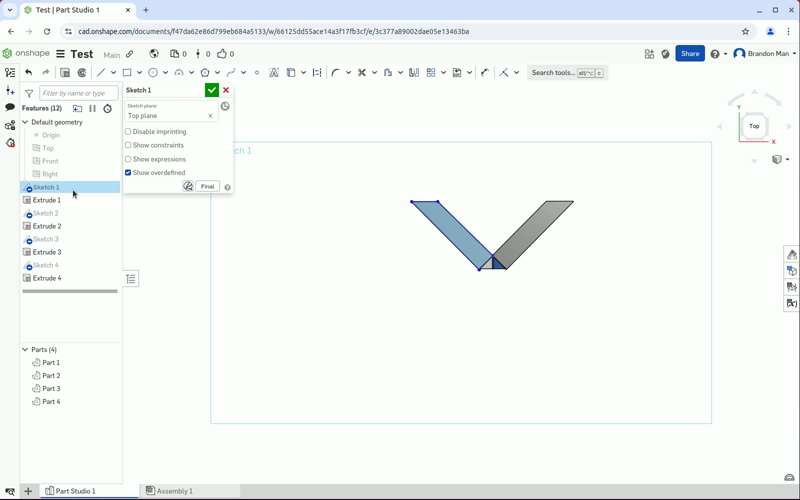
mouse_move(229, 92)
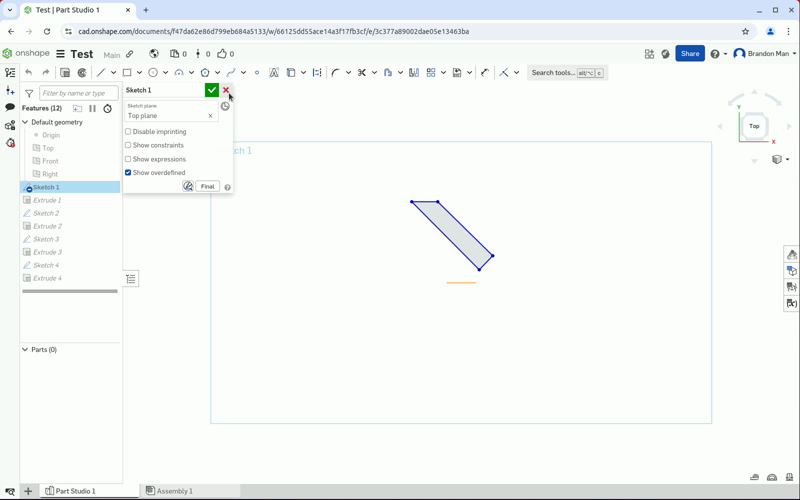
click(229, 92)
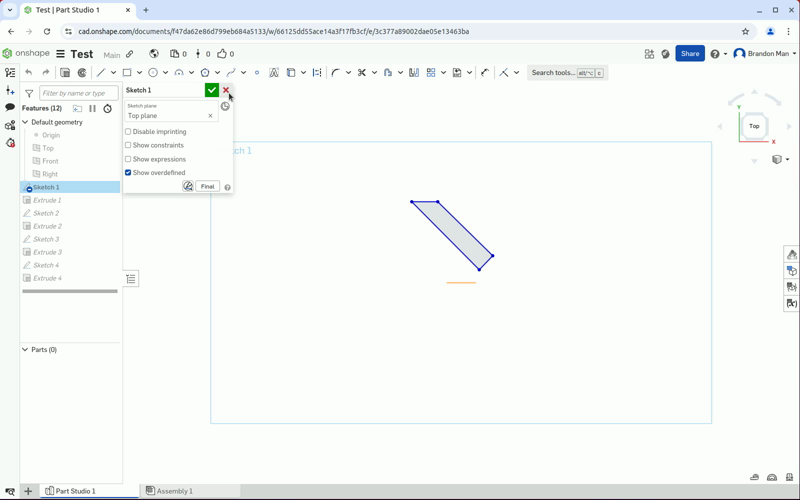
key(shift+s)
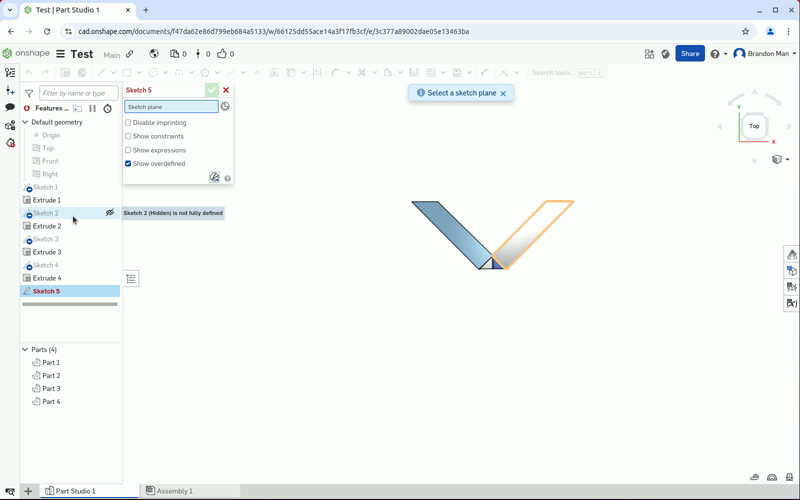
scroll(3)
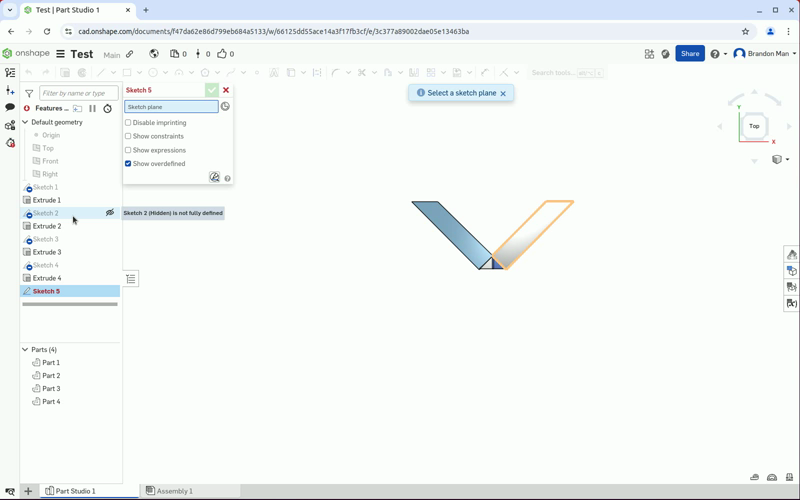
mouse_move(73, 150)
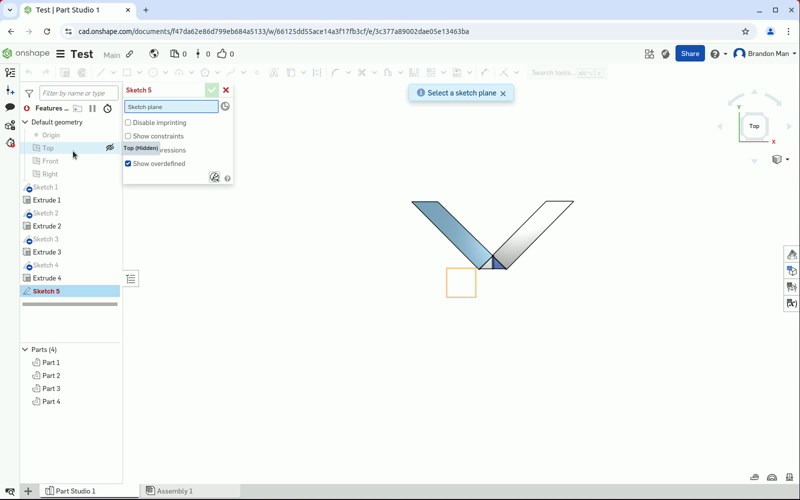
click(73, 150)
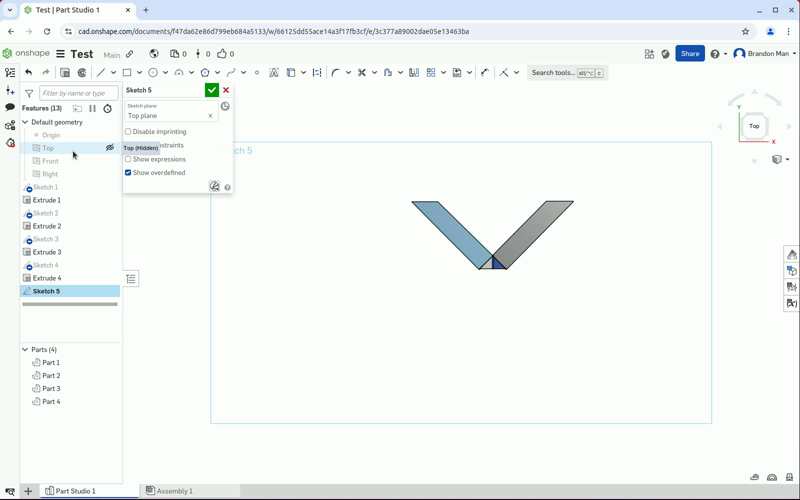
mouse_move(73, 352)
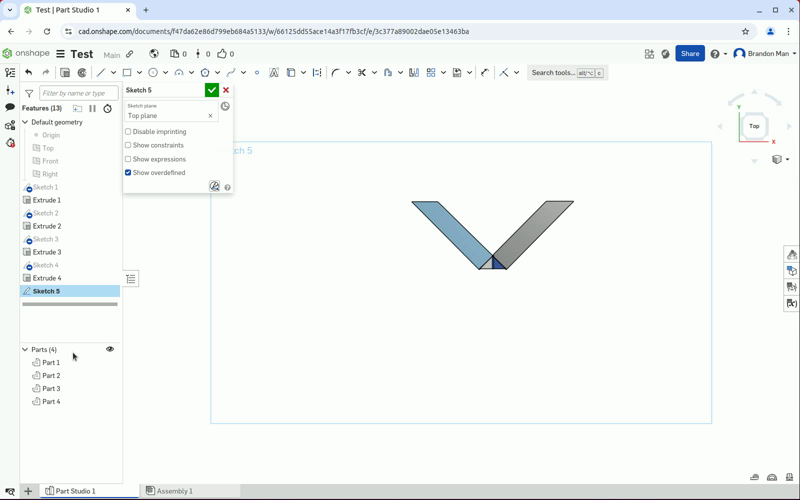
key(y)
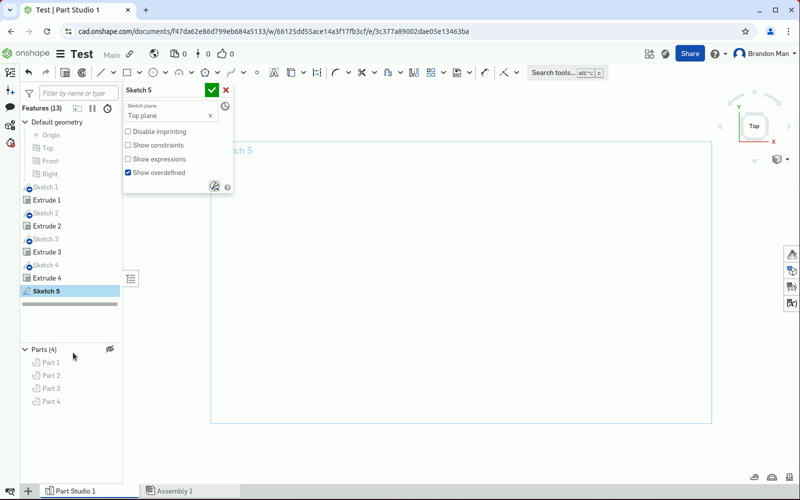
key(l)
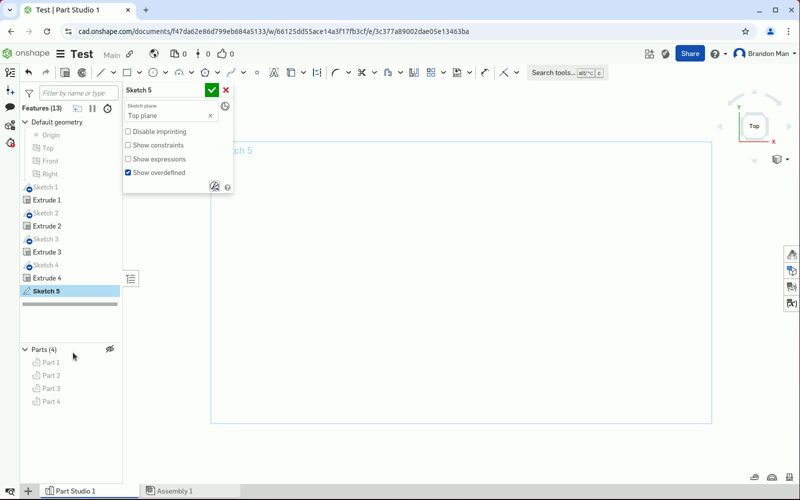
key_down(shift)
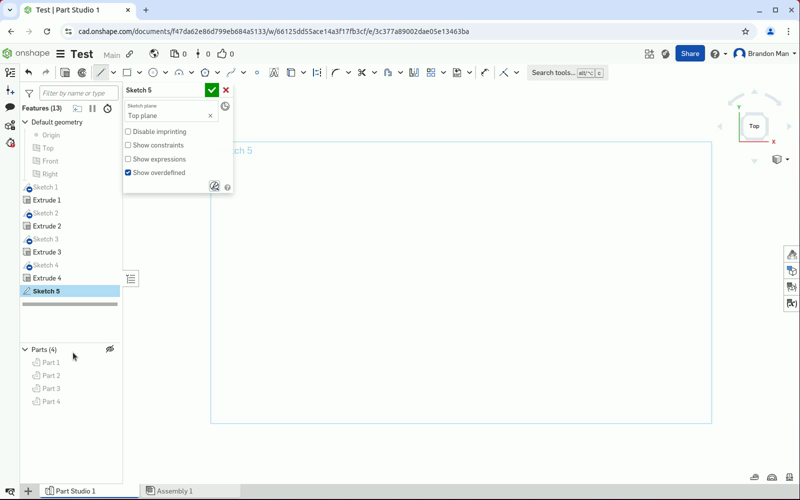
mouse_move(465, 282)
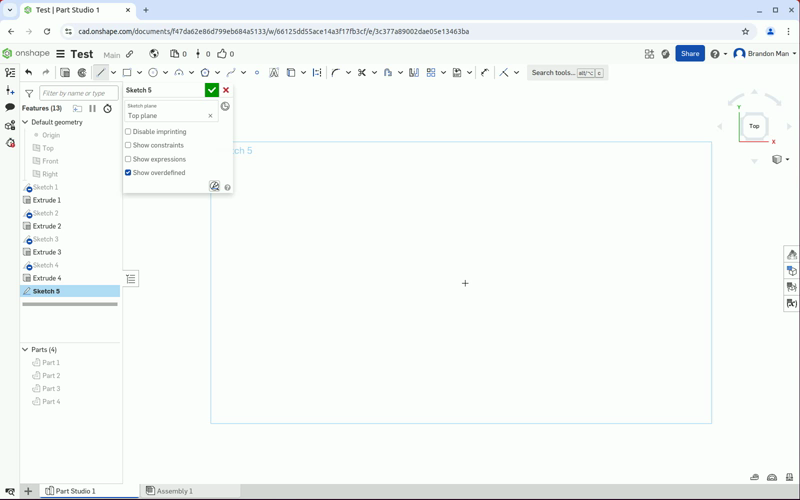
click(465, 282)
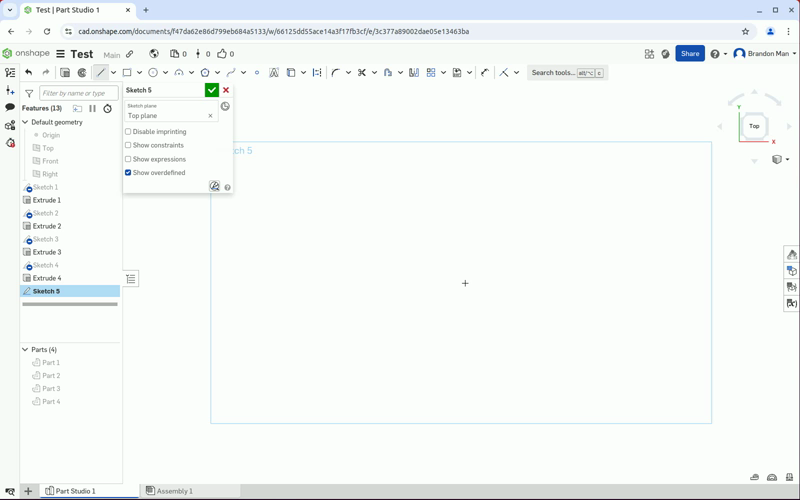
key_up(shift)
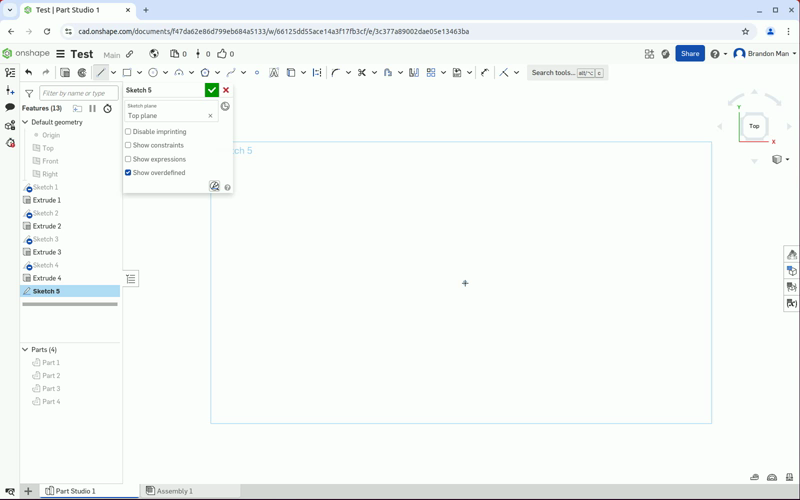
key_down(shift)
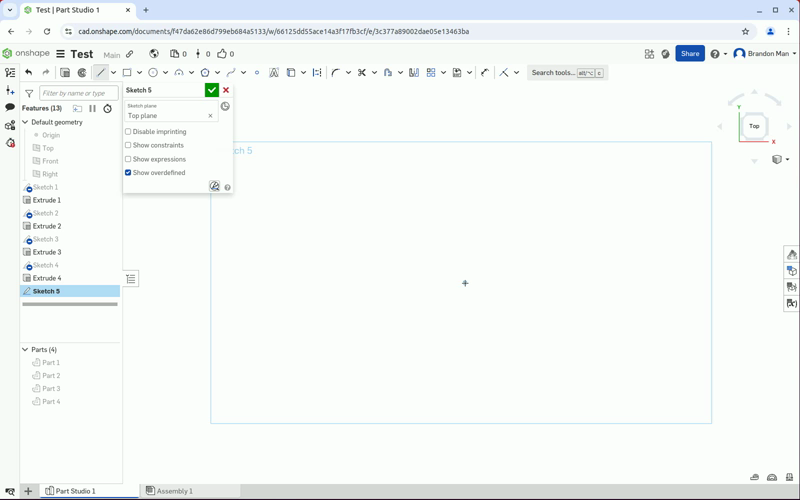
mouse_move(495, 282)
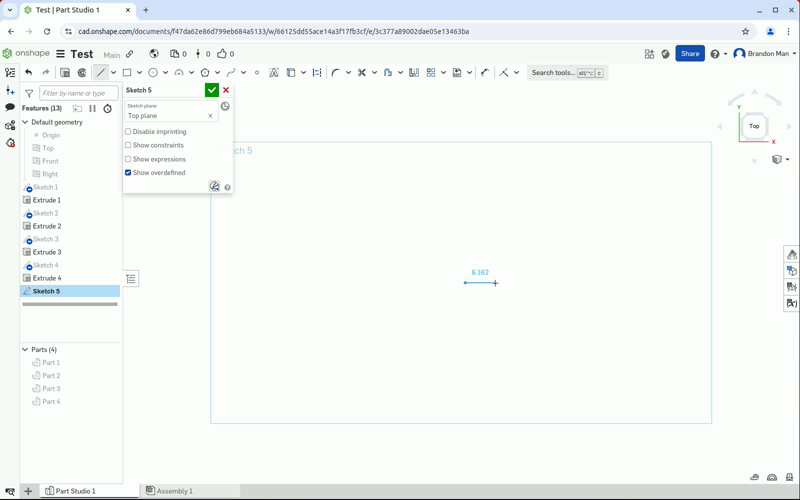
mouse_move(480, 282)
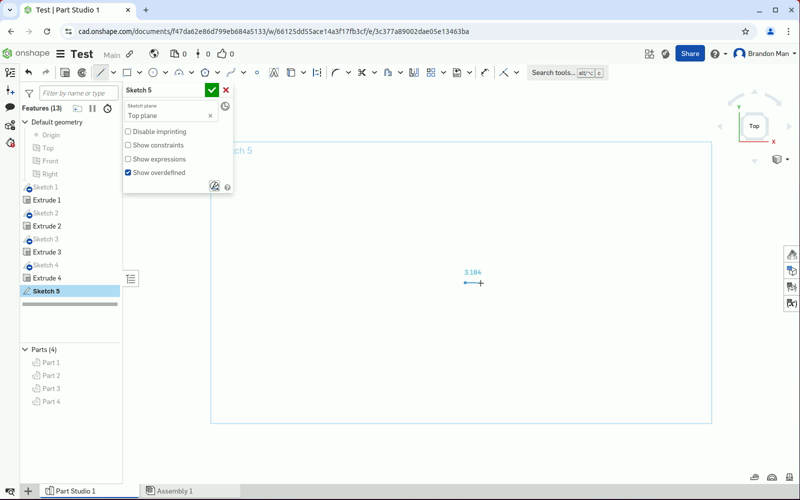
click(480, 282)
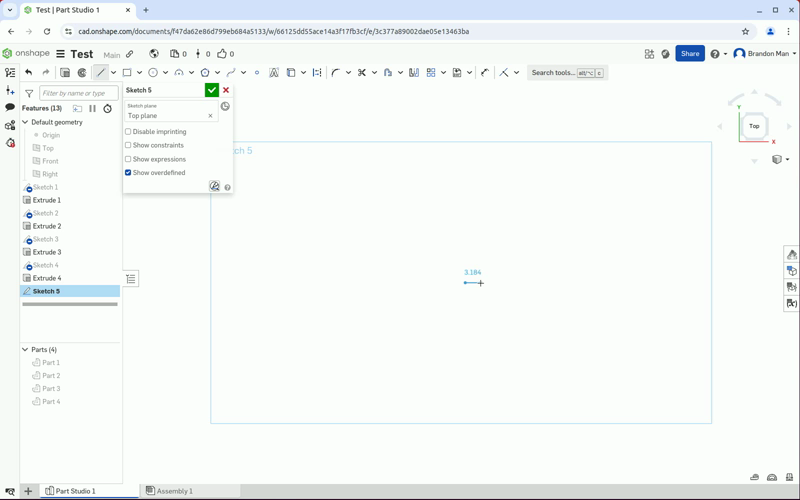
key_up(shift)
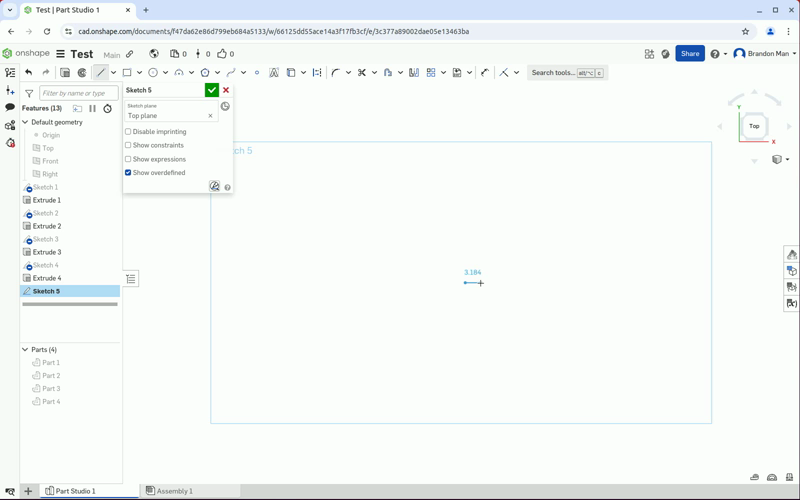
key_down(shift)
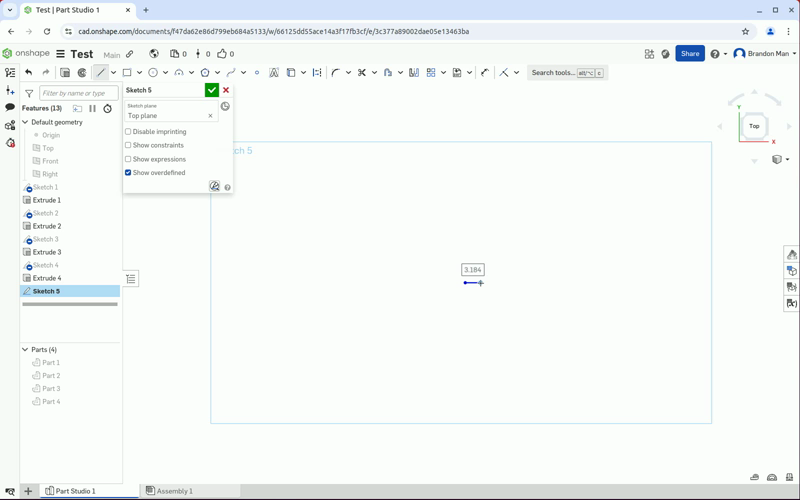
mouse_move(510, 282)
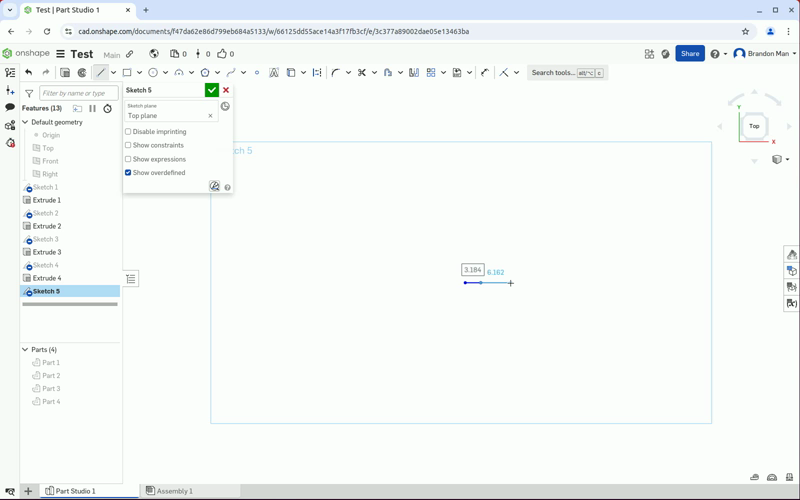
mouse_move(480, 267)
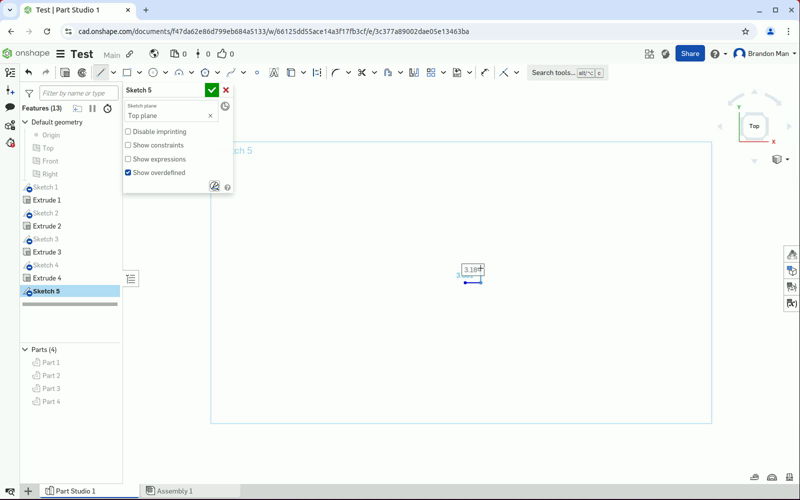
click(480, 267)
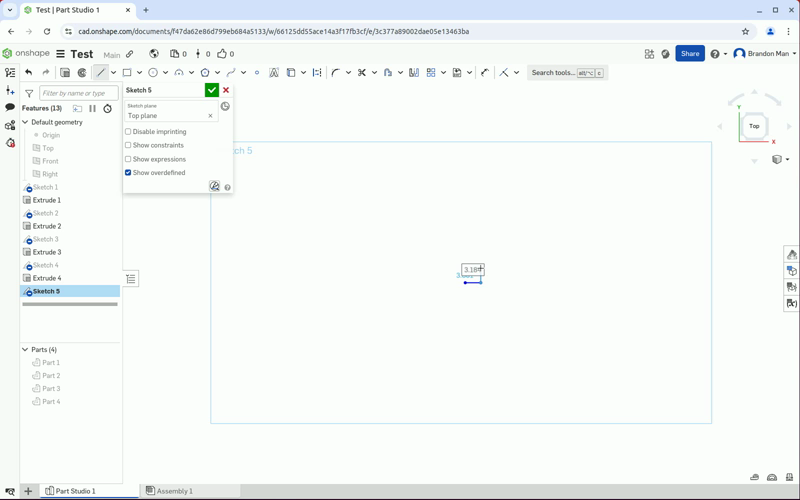
key_up(shift)
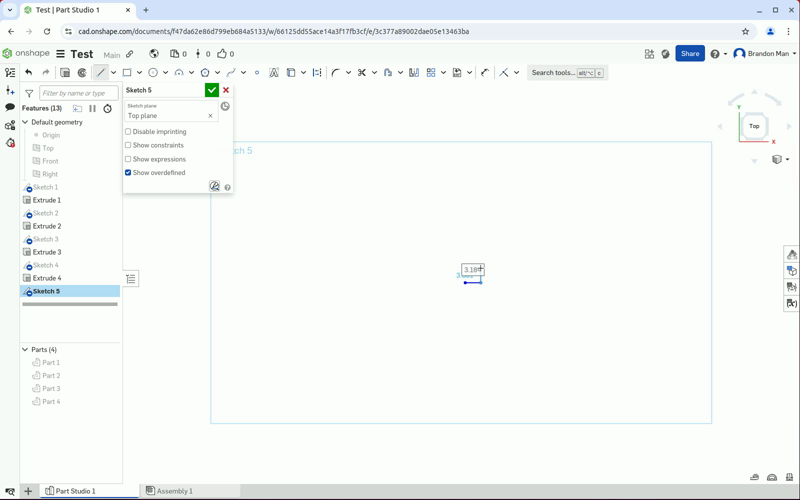
mouse_move(510, 267)
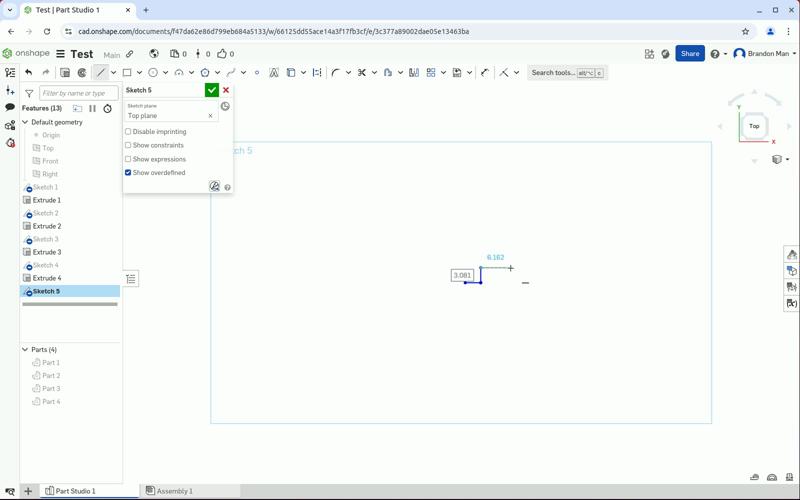
key_down(shift)
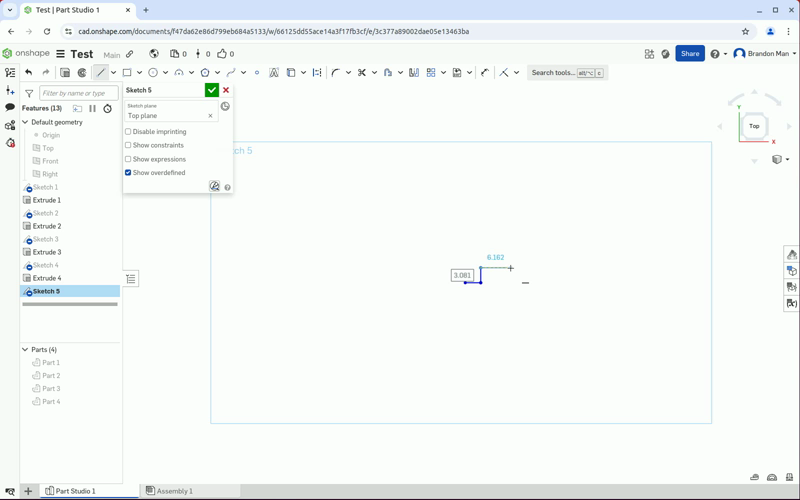
mouse_move(465, 282)
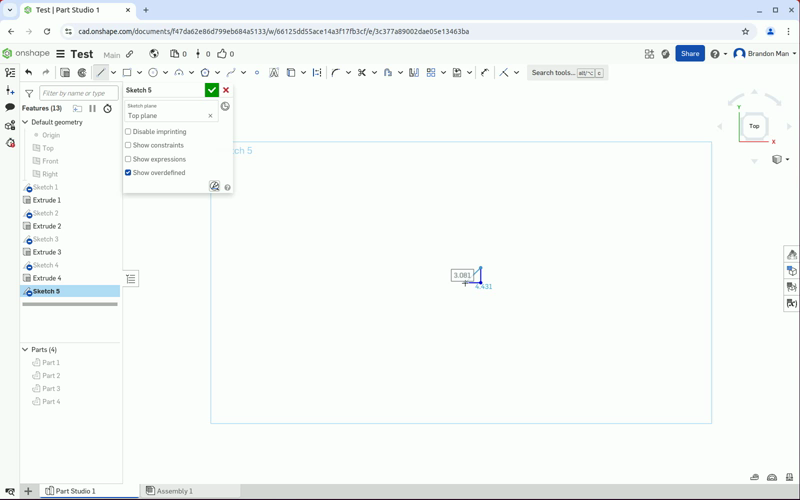
key_up(shift)
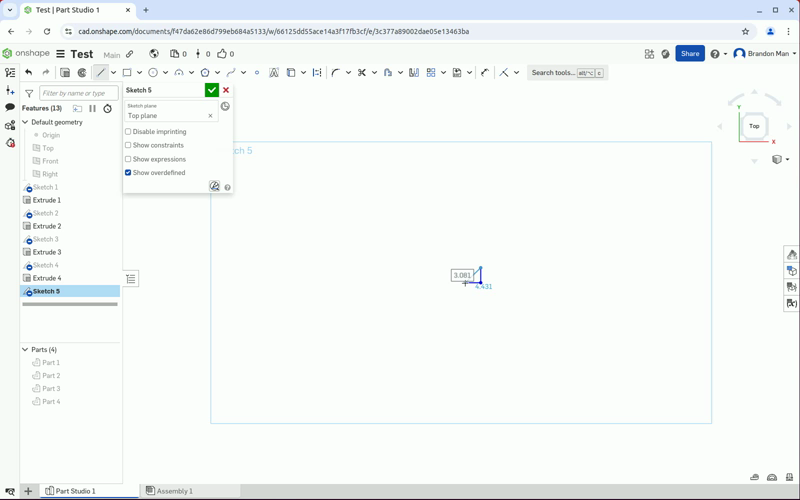
click(465, 282)
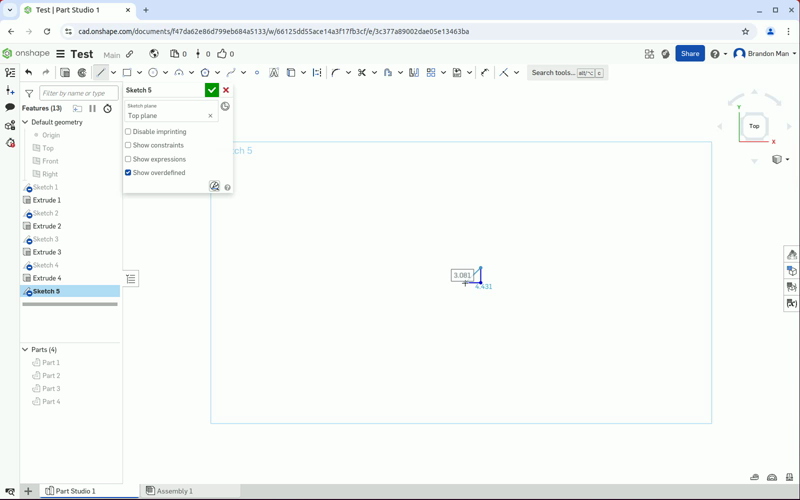
key(esc)
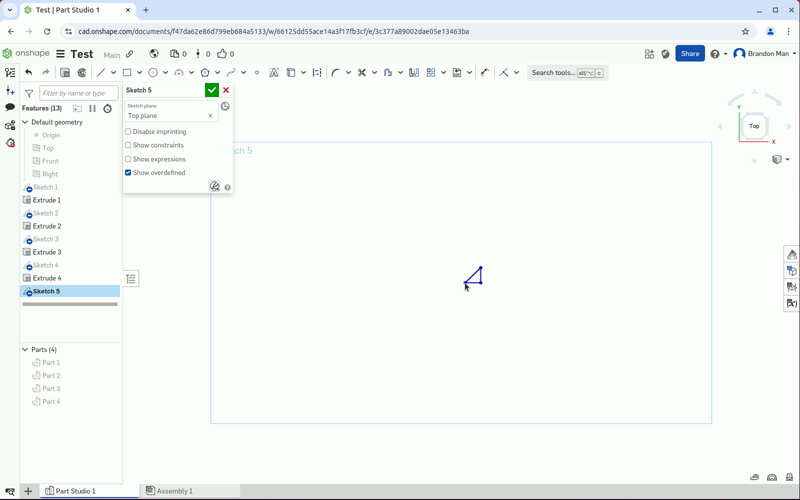
mouse_move(478, 270)
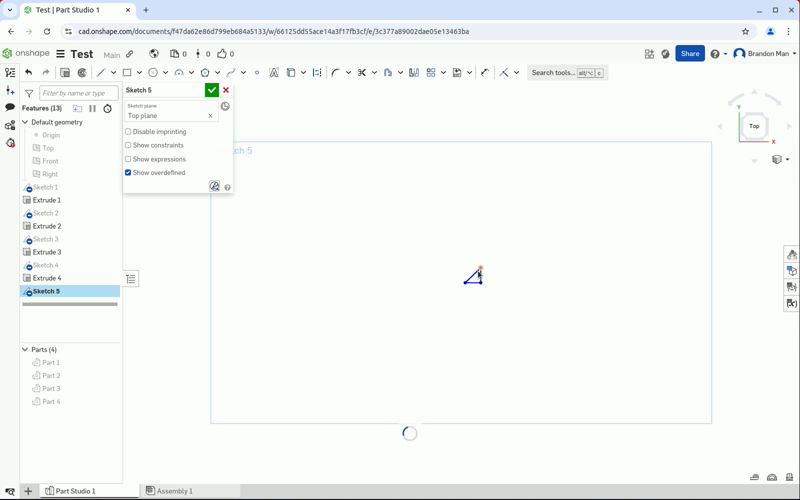
scroll(6)
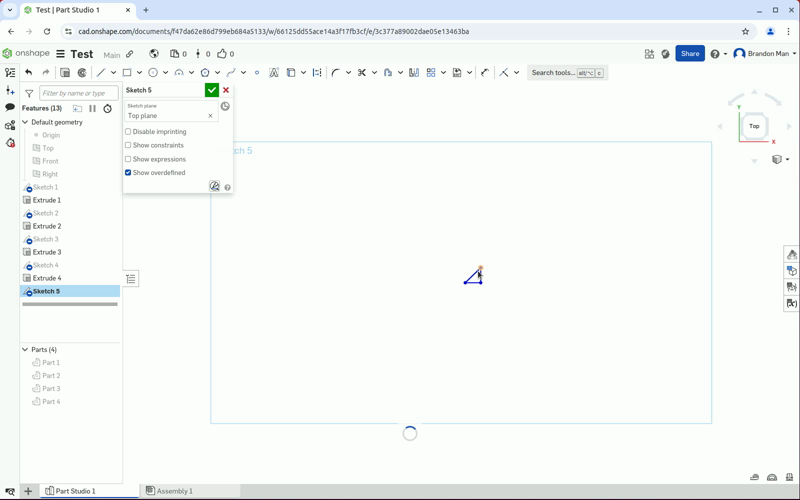
scroll(6)
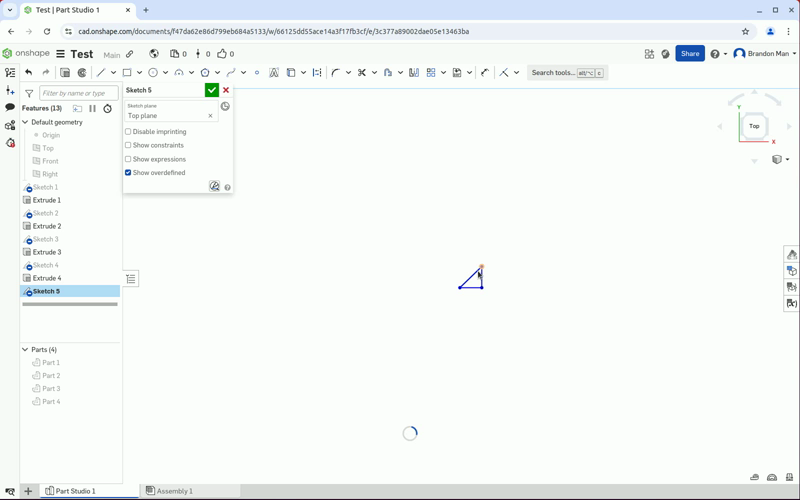
scroll(6)
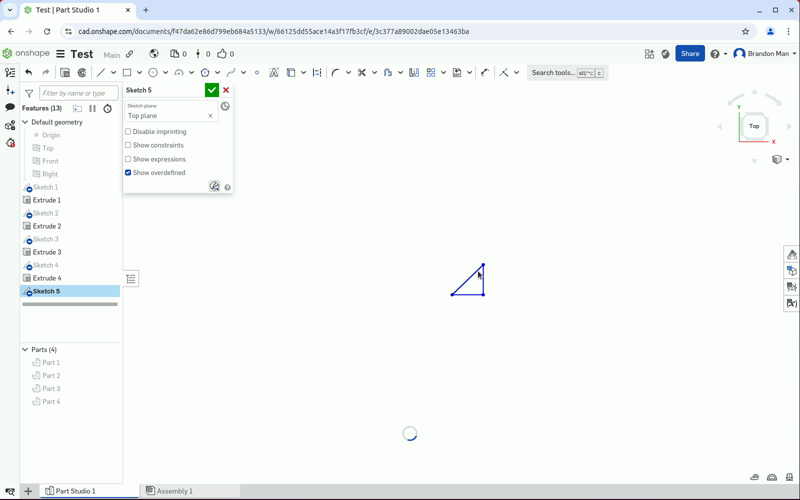
scroll(6)
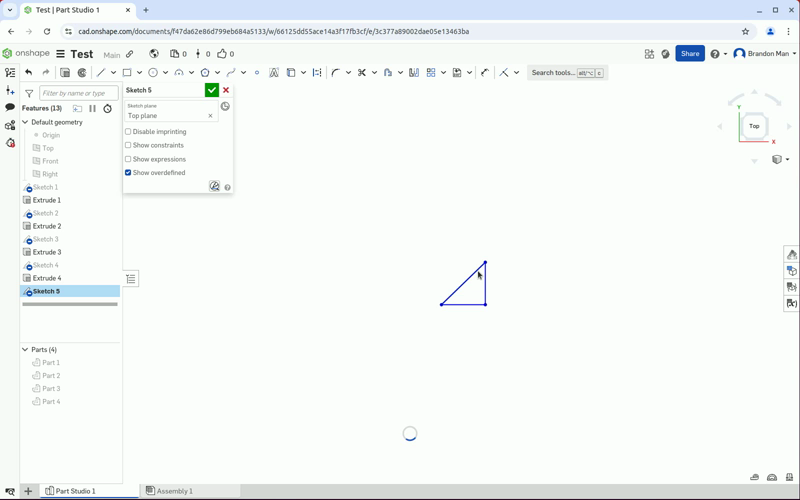
scroll(6)
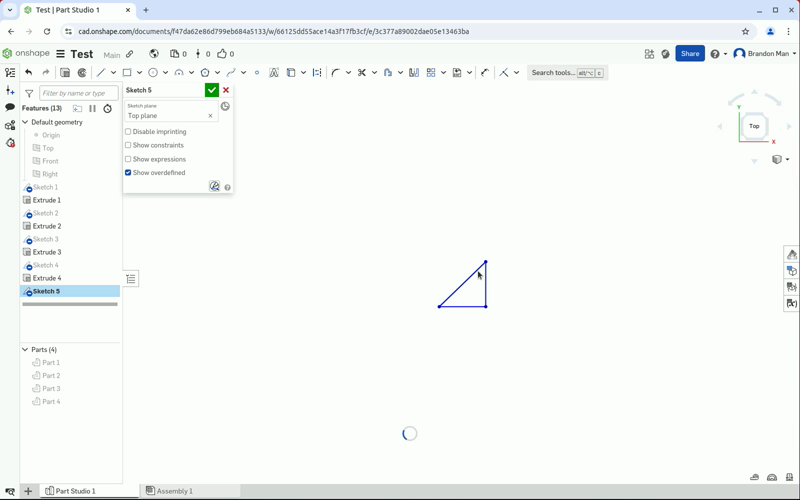
scroll(6)
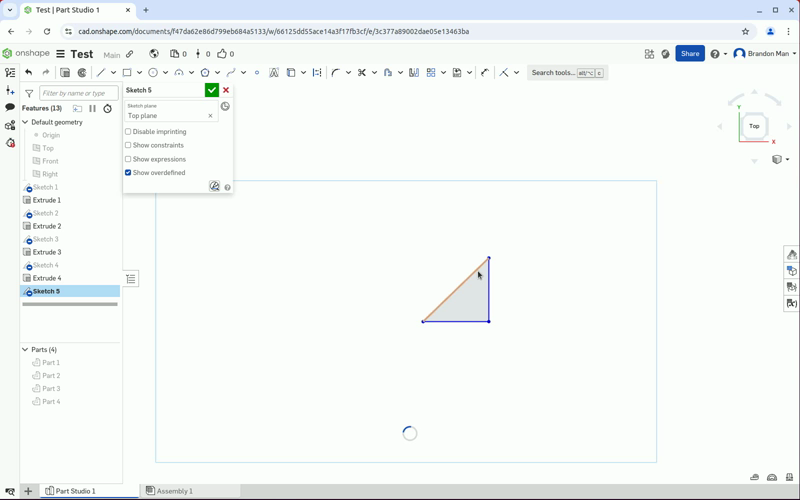
scroll(6)
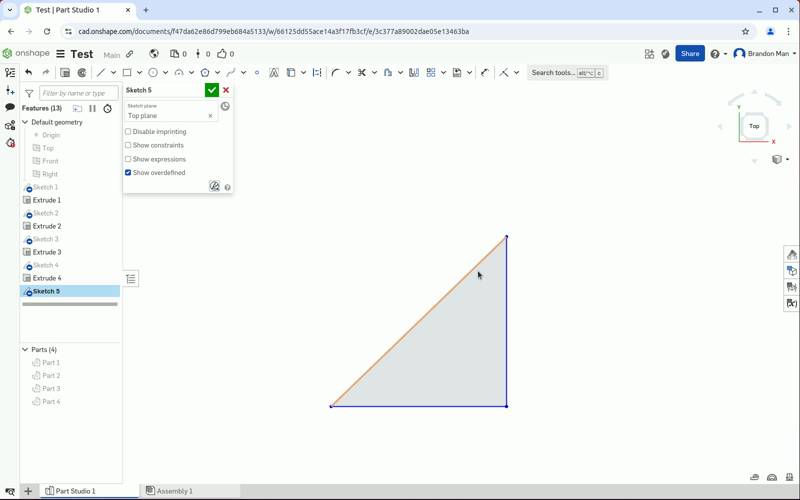
click(478, 270)
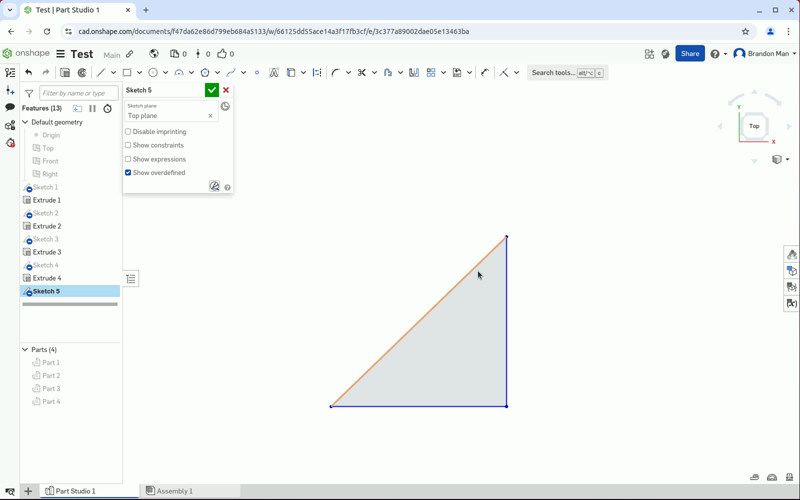
scroll(-6)
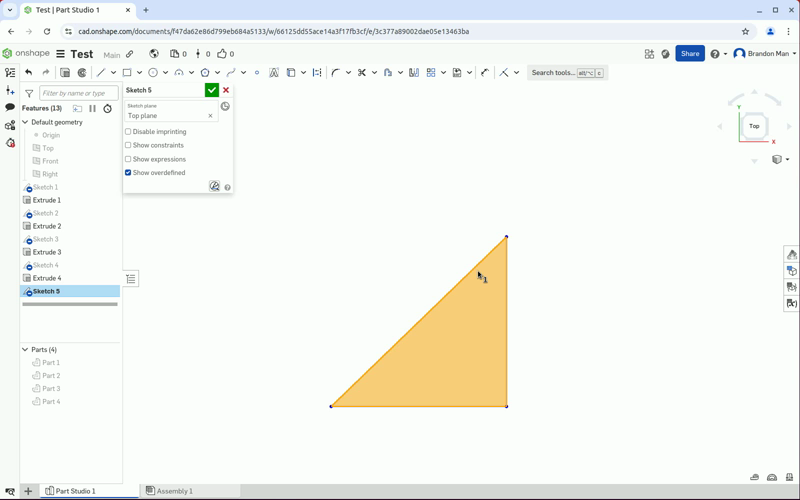
scroll(-6)
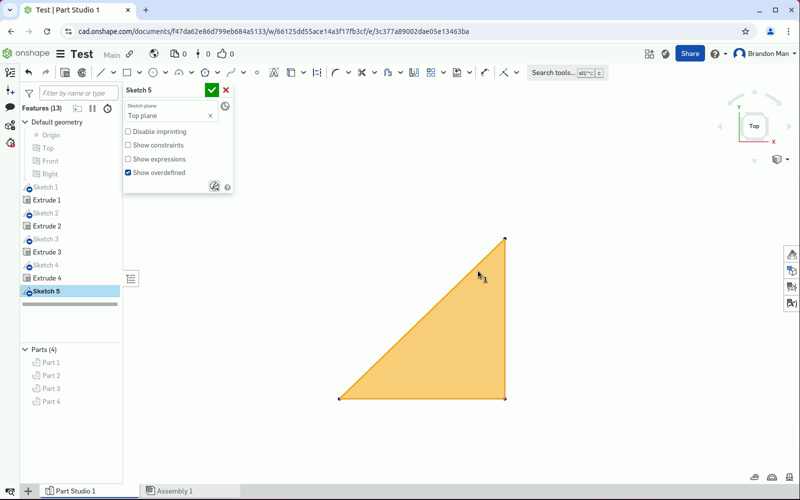
scroll(-6)
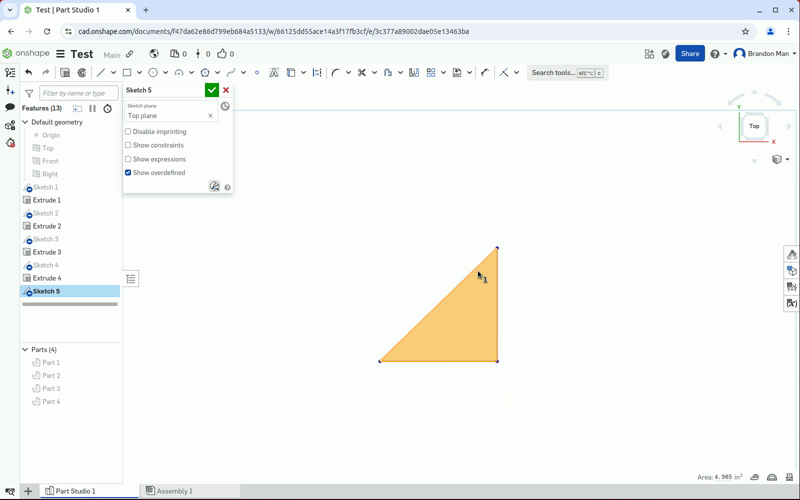
scroll(-6)
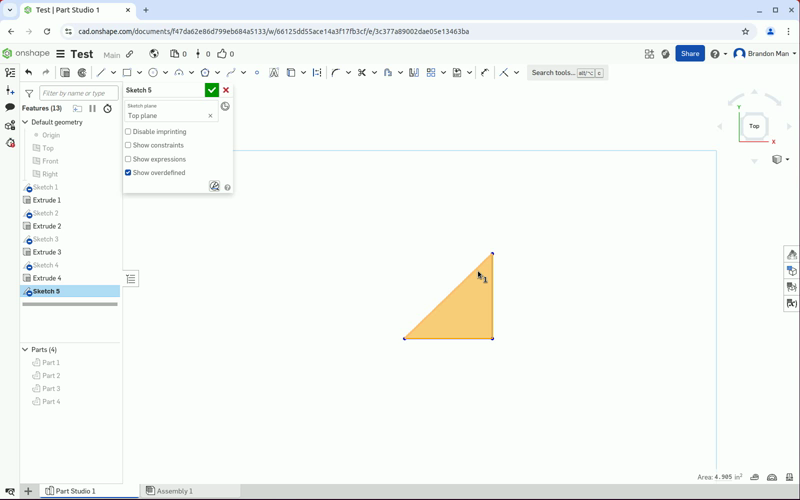
scroll(-6)
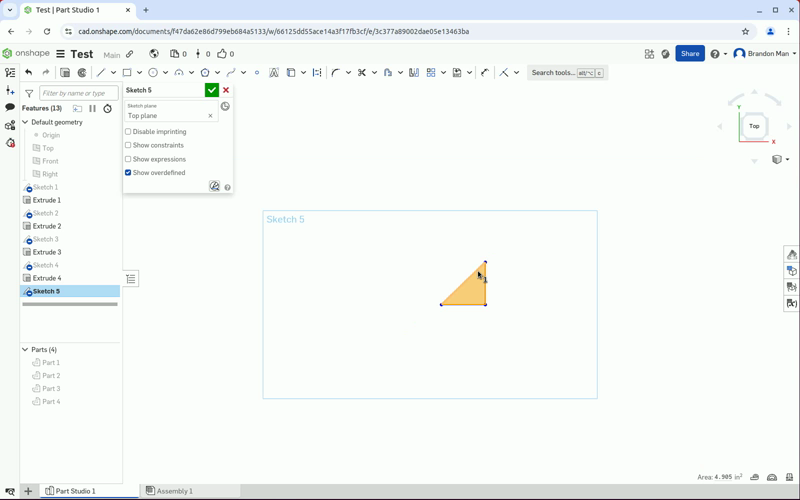
scroll(-6)
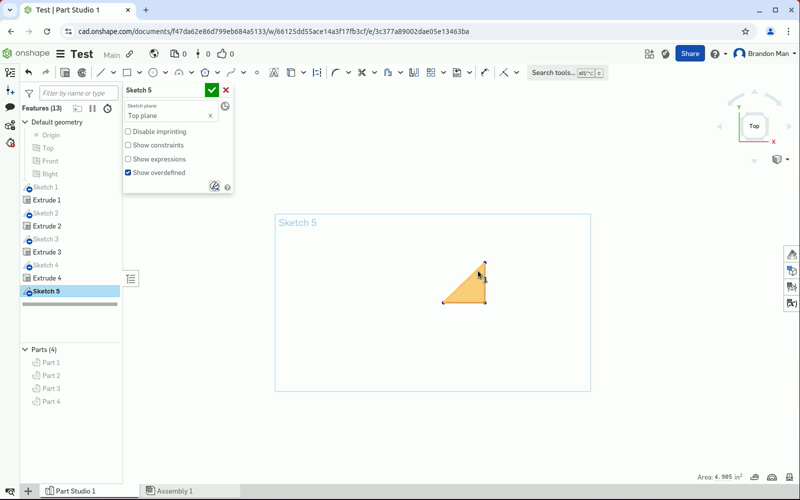
scroll(-6)
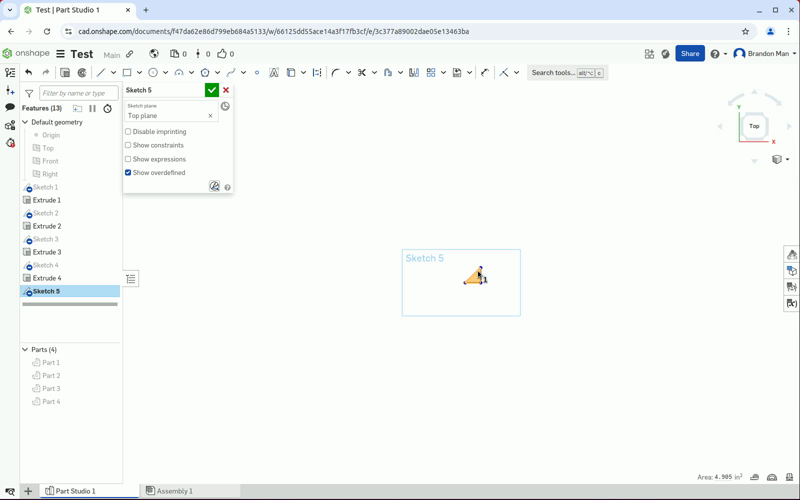
mouse_move(73, 352)
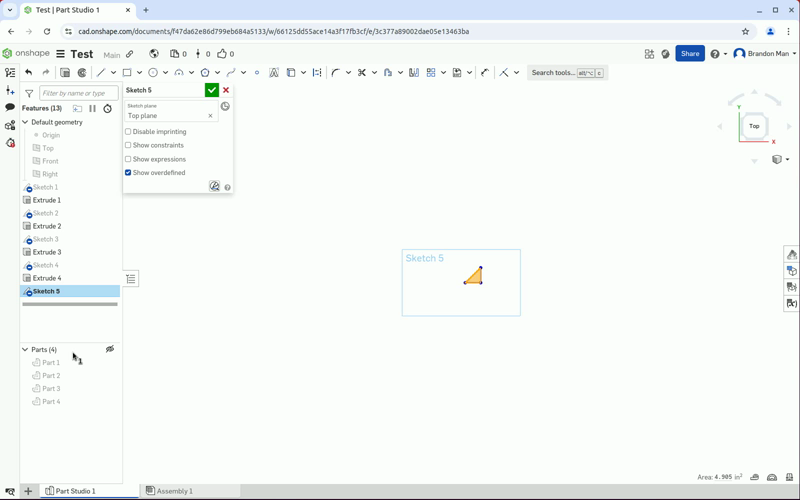
key(shift+y)
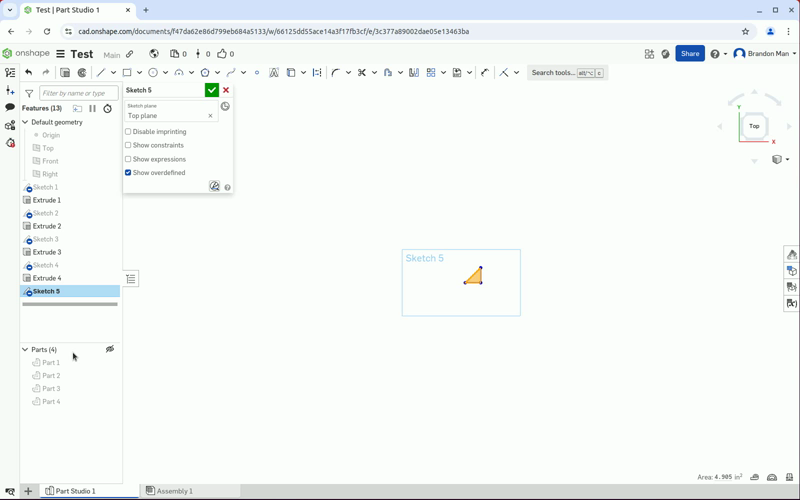
key(shift+e)
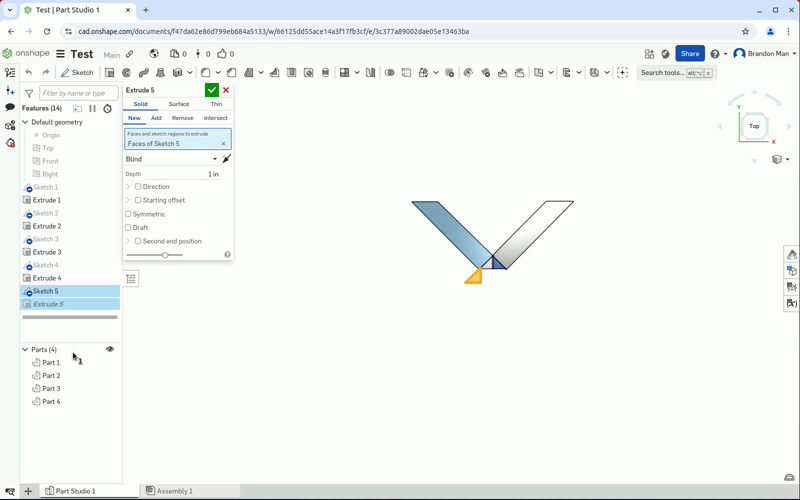
mouse_move(143, 106)
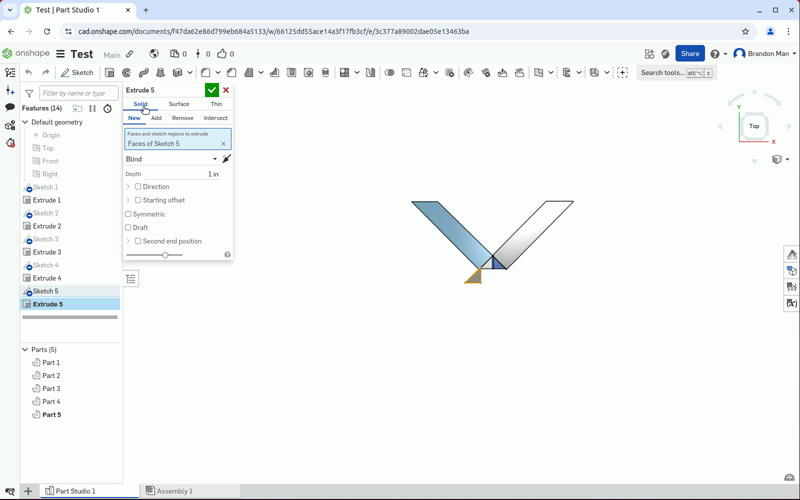
click(143, 106)
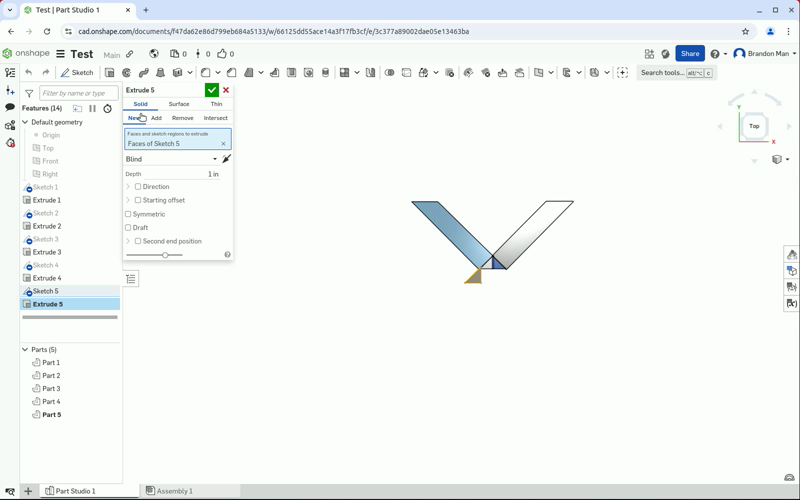
mouse_move(137, 120)
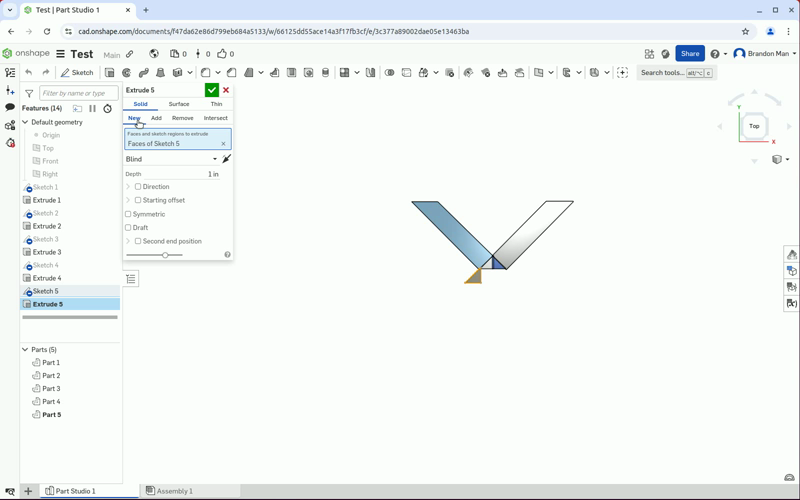
click(137, 120)
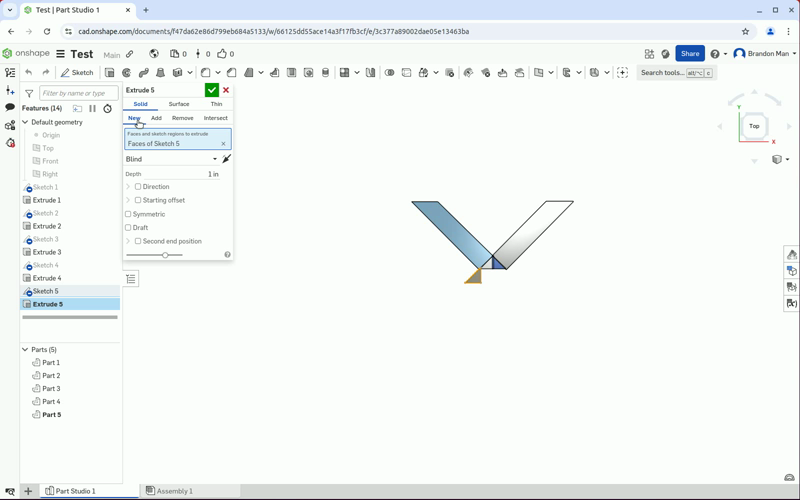
key(tab, 4)
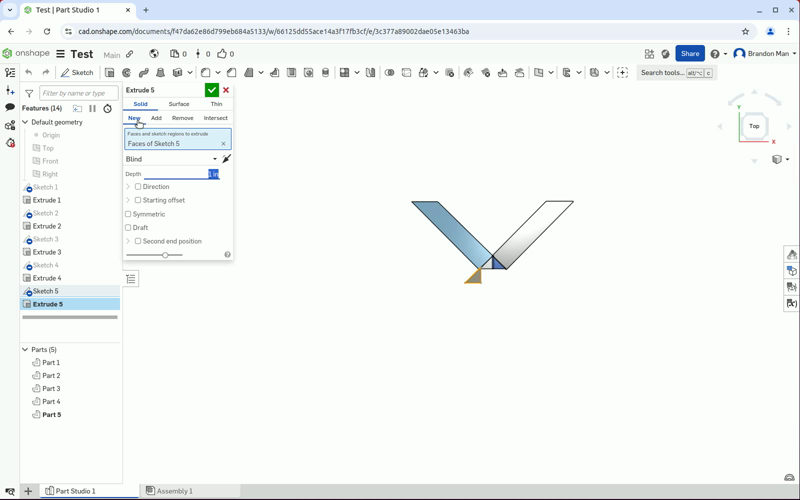
text(13.721)
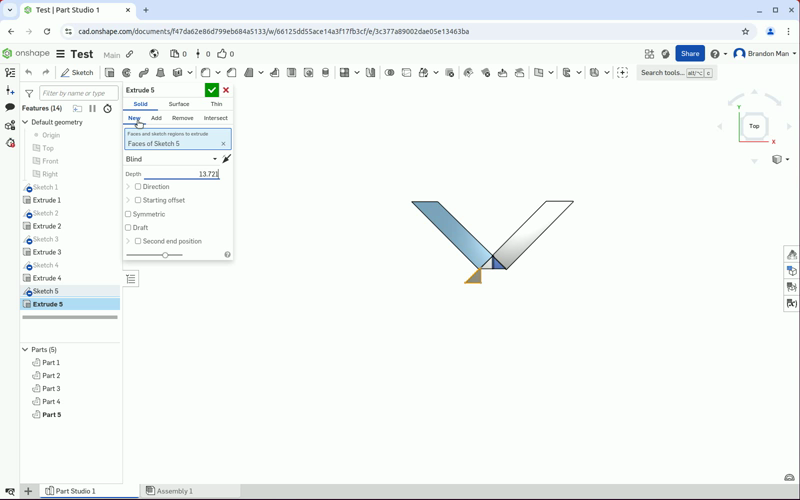
key(enter)
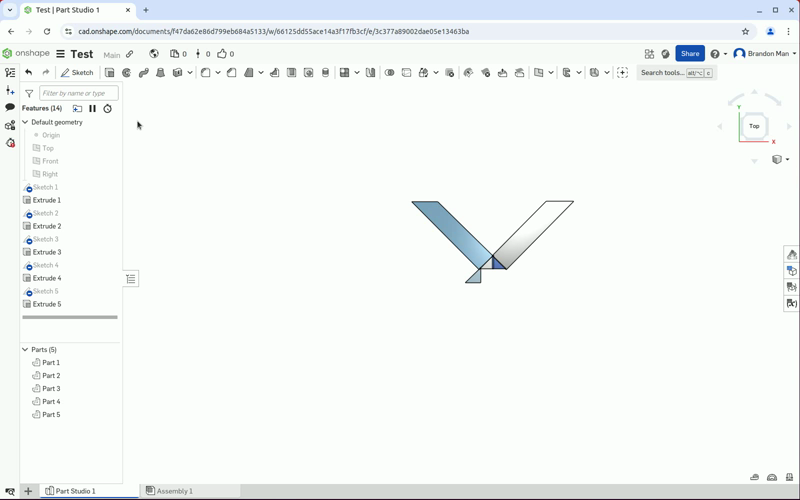
key(shift+h)
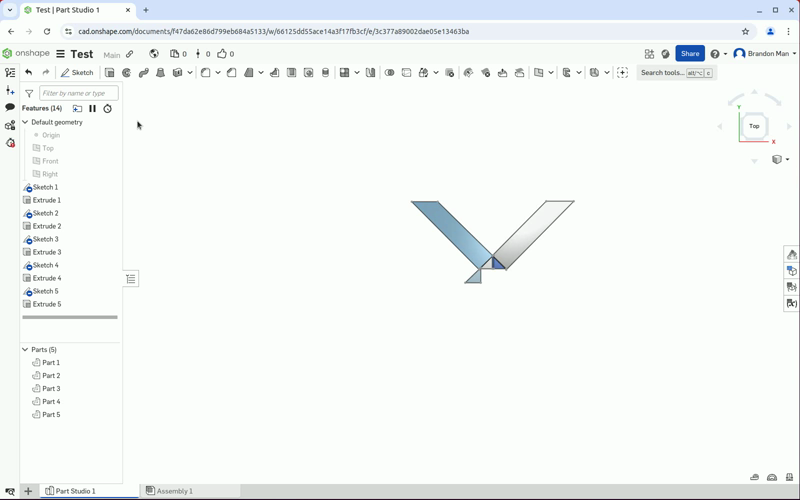
key(shift+h)
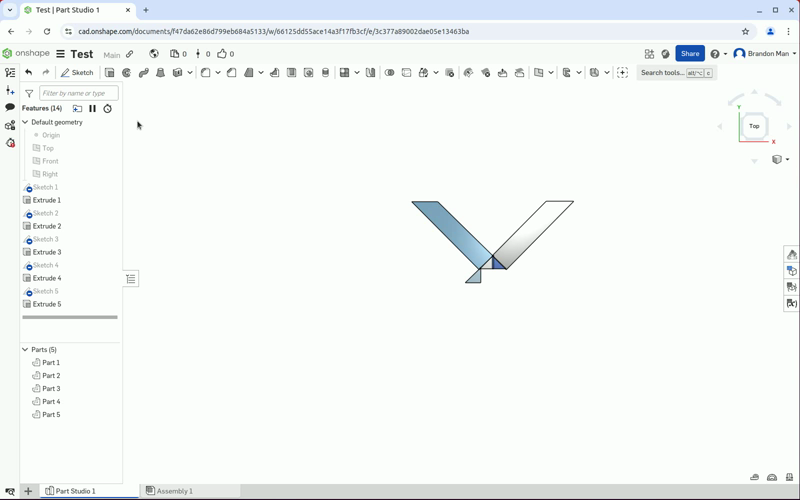
mouse_move(73, 189)
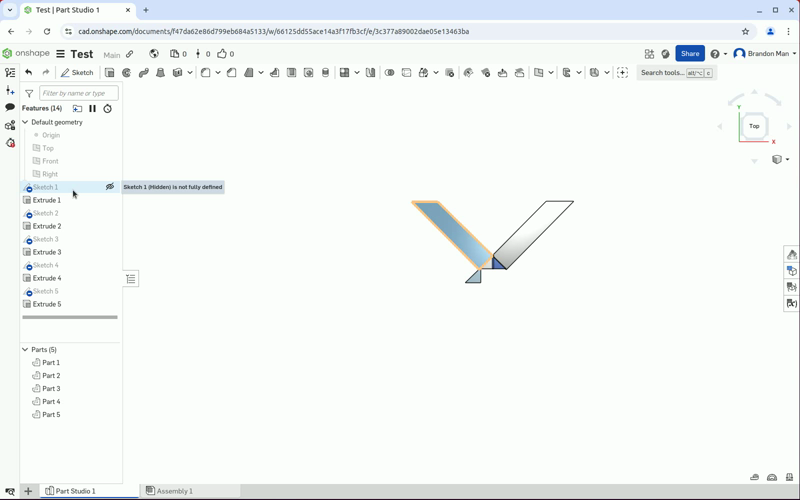
click(73, 189)
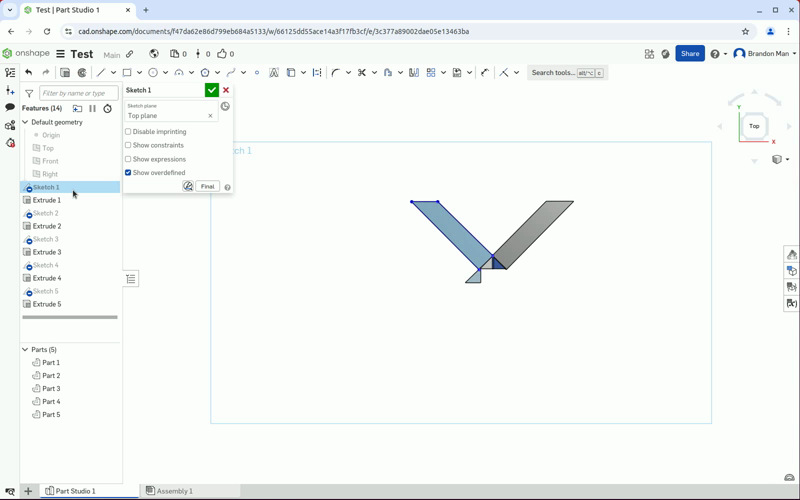
mouse_move(229, 92)
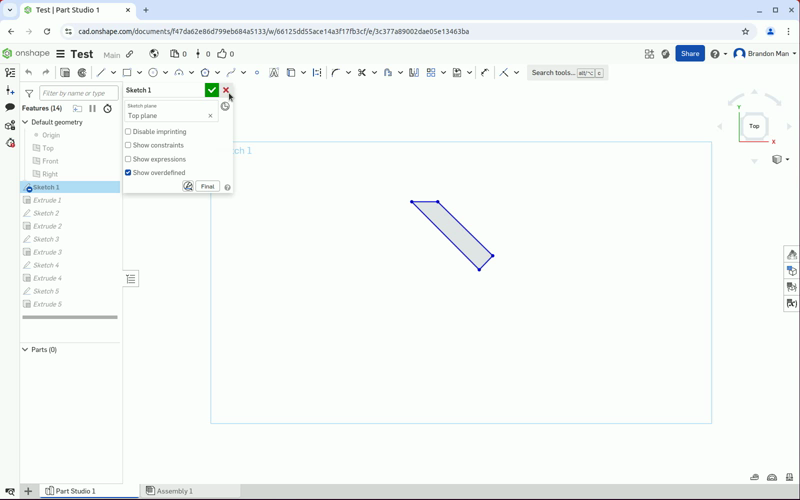
click(229, 92)
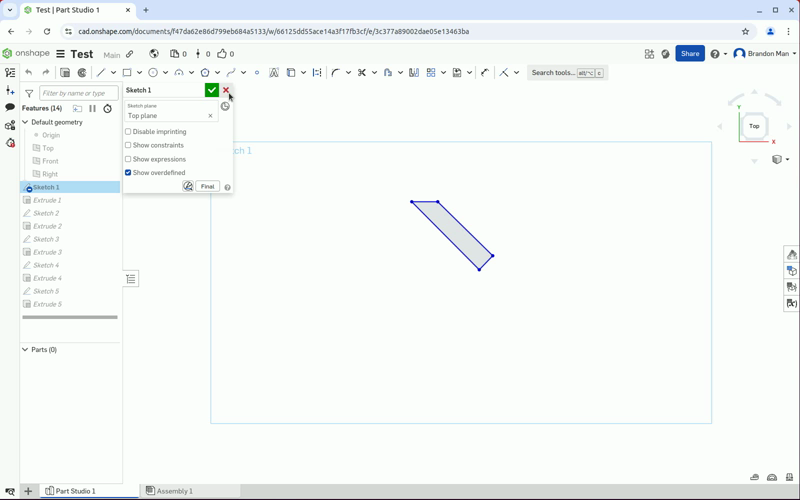
key(shift+s)
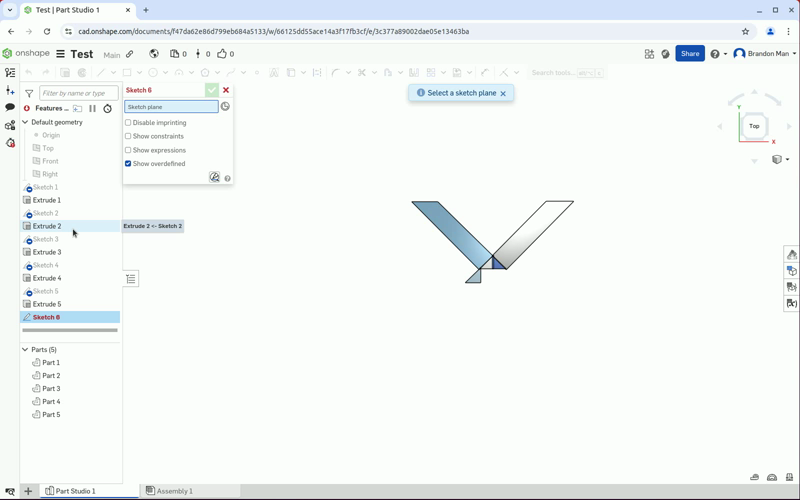
scroll(3)
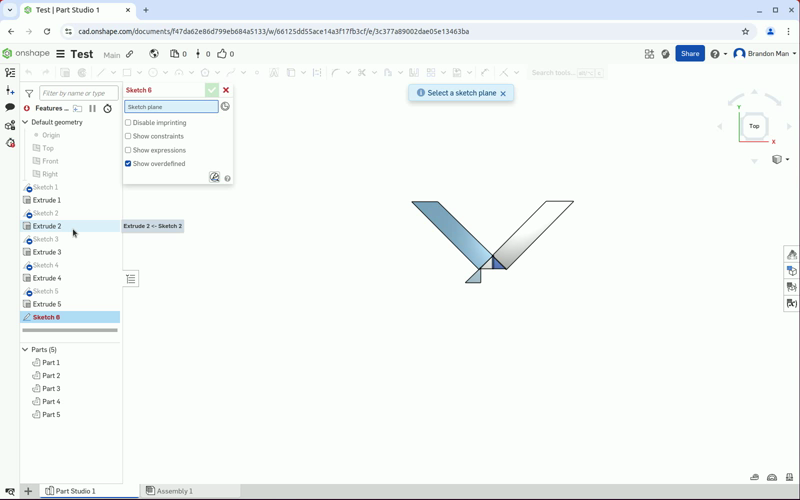
mouse_move(73, 150)
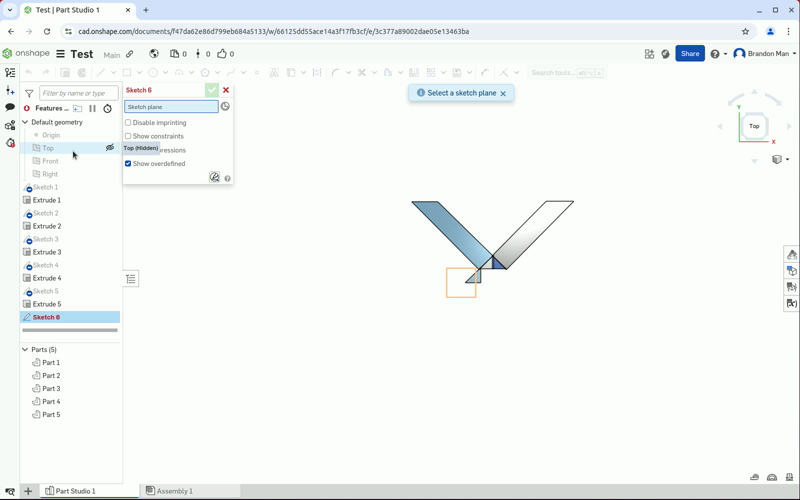
click(73, 150)
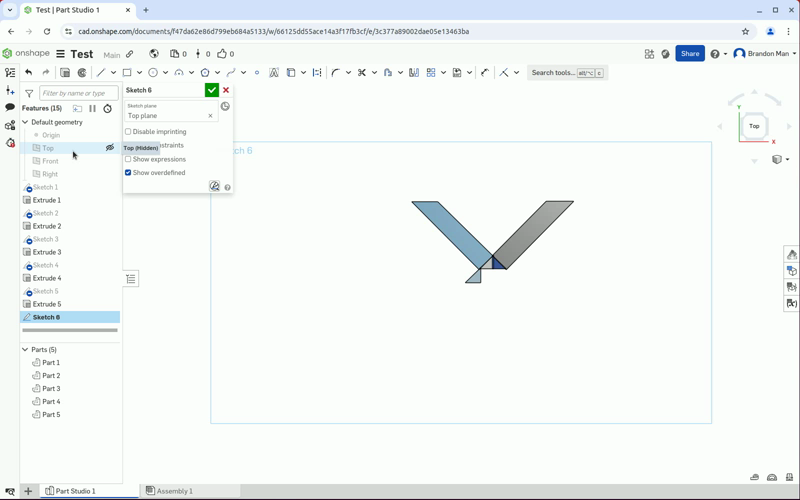
mouse_move(73, 352)
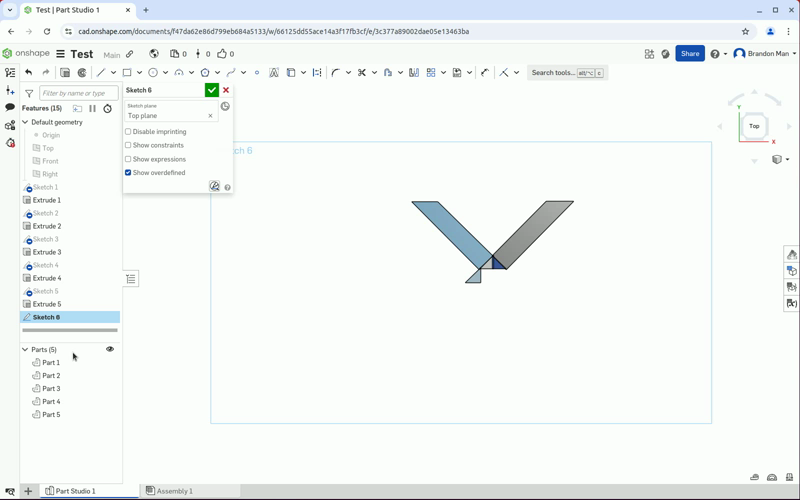
key(y)
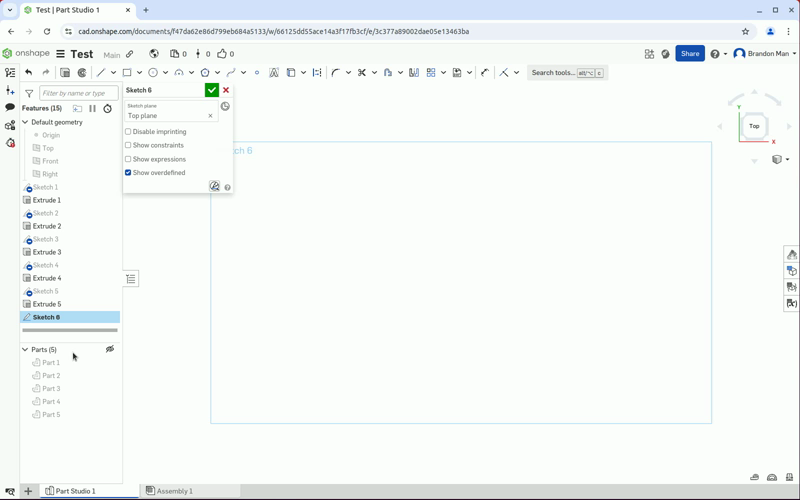
key(l)
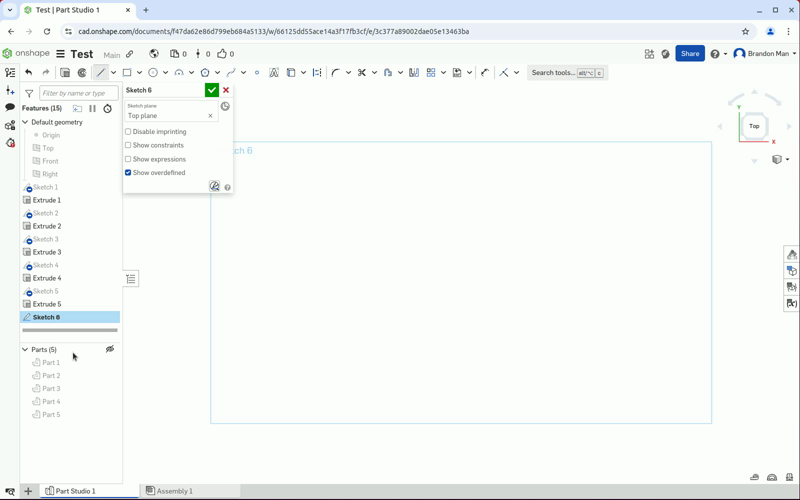
key_down(shift)
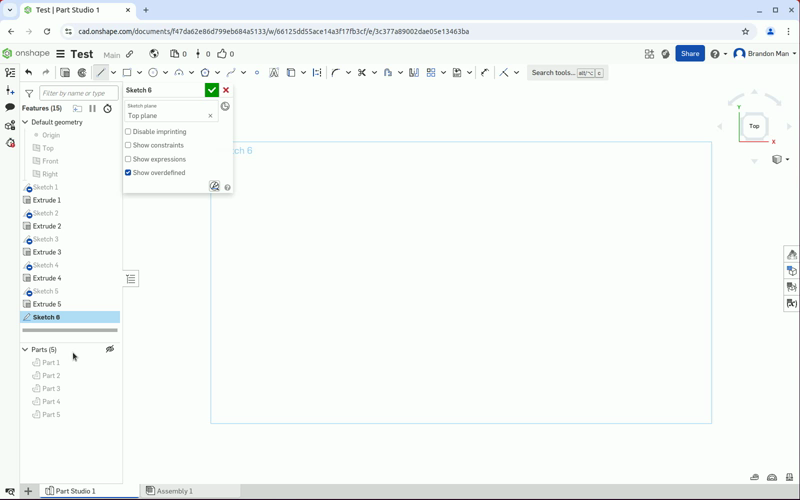
mouse_move(479, 282)
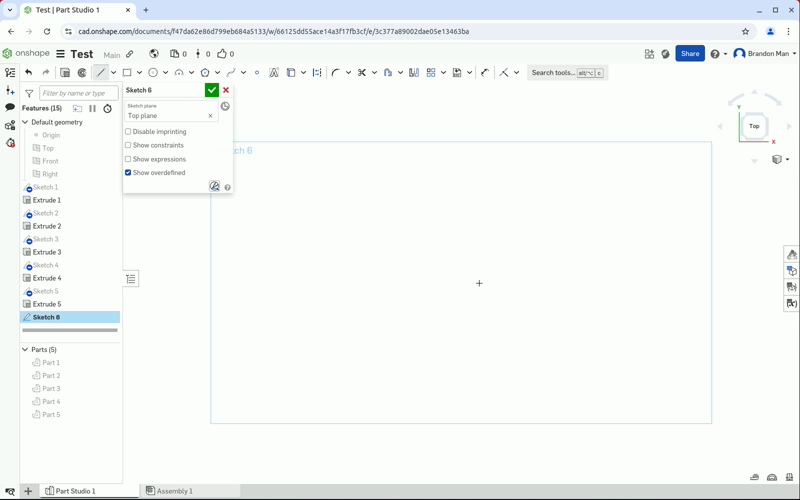
click(479, 282)
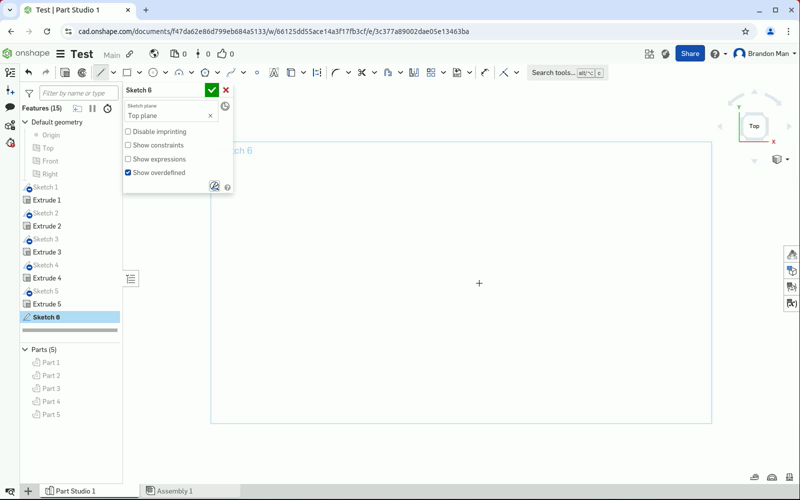
key_up(shift)
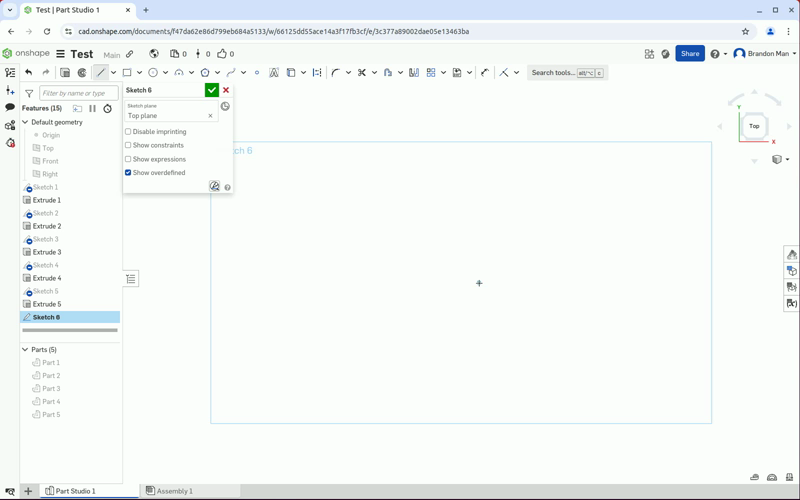
key_down(shift)
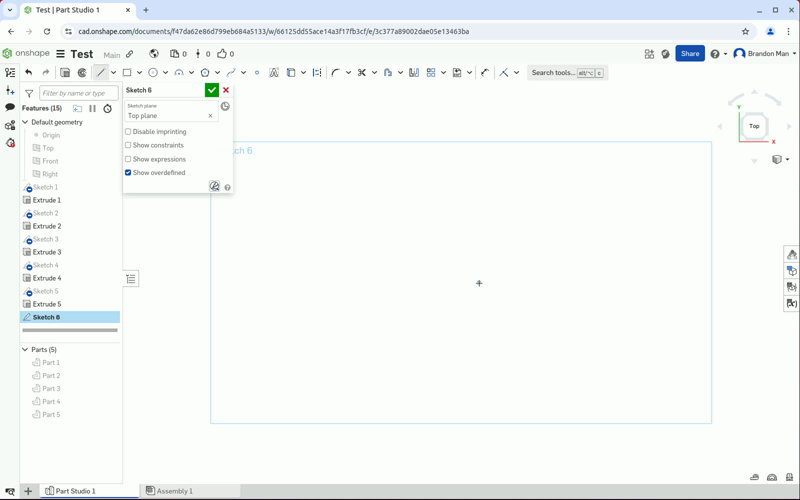
mouse_move(509, 282)
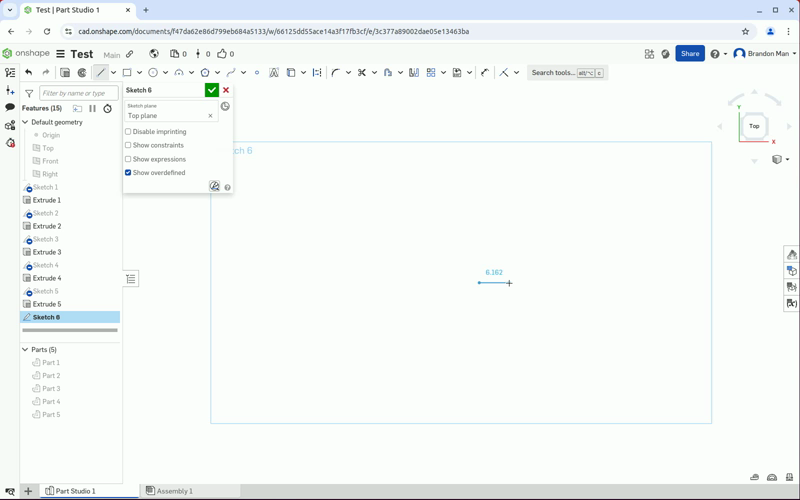
mouse_move(494, 282)
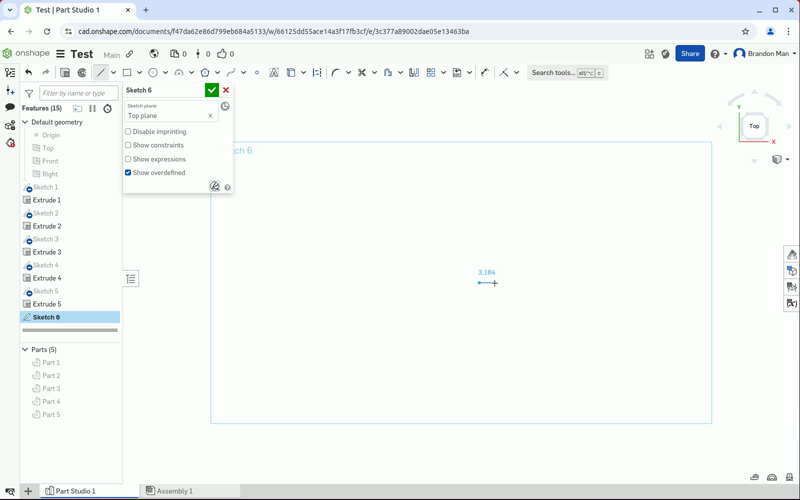
click(494, 282)
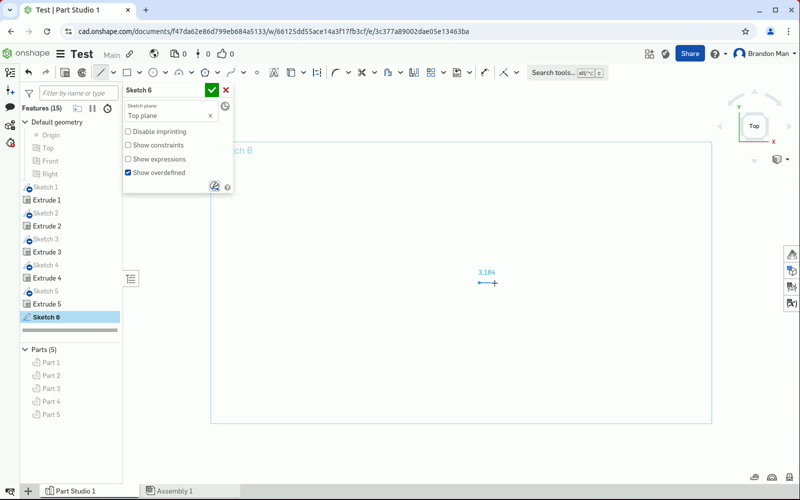
key_up(shift)
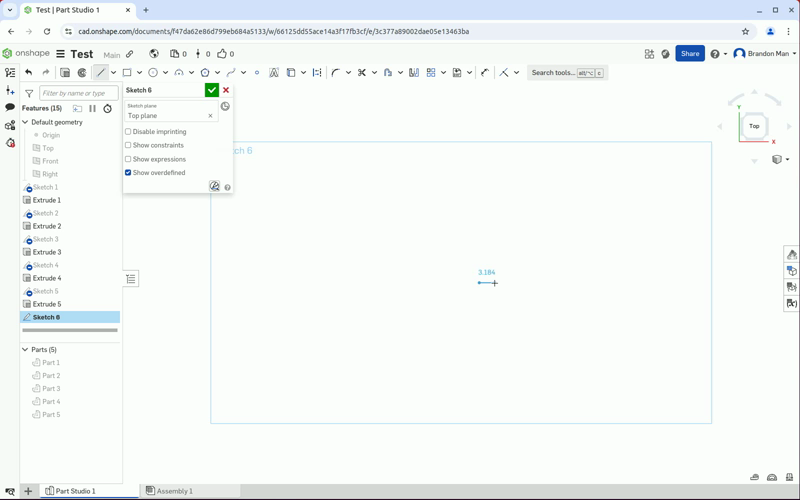
key_down(shift)
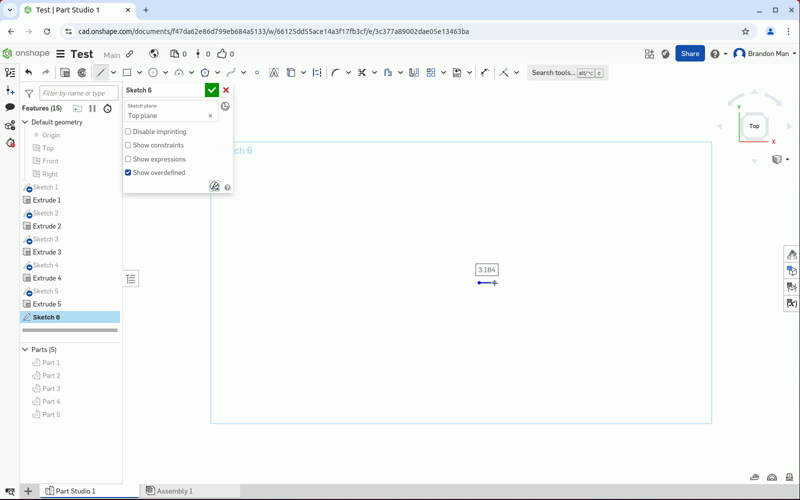
mouse_move(524, 282)
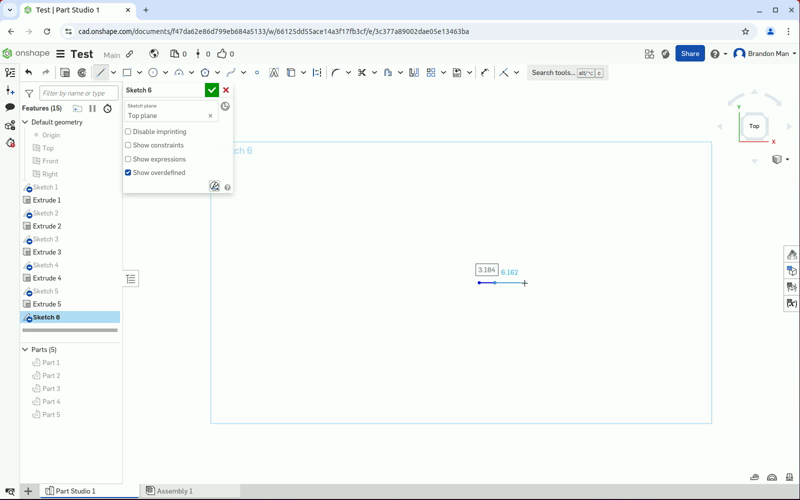
mouse_move(494, 267)
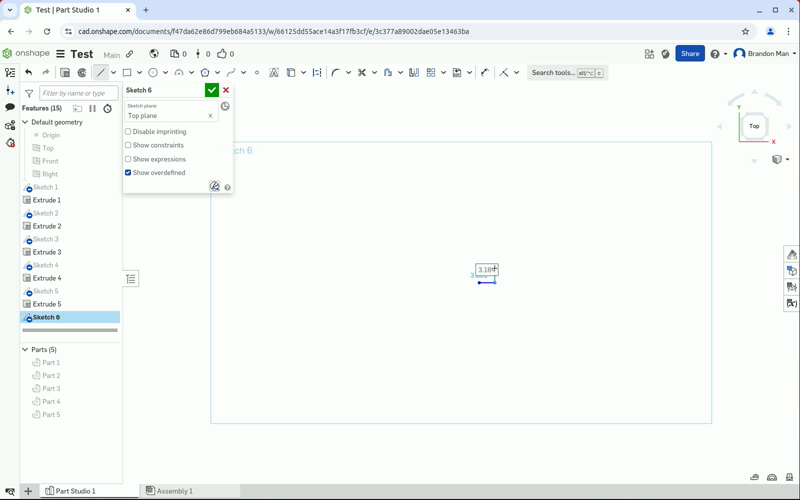
click(494, 267)
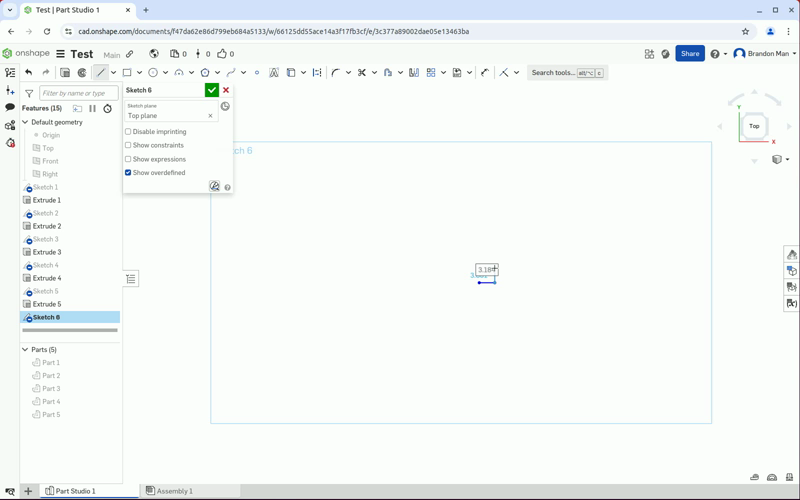
key_up(shift)
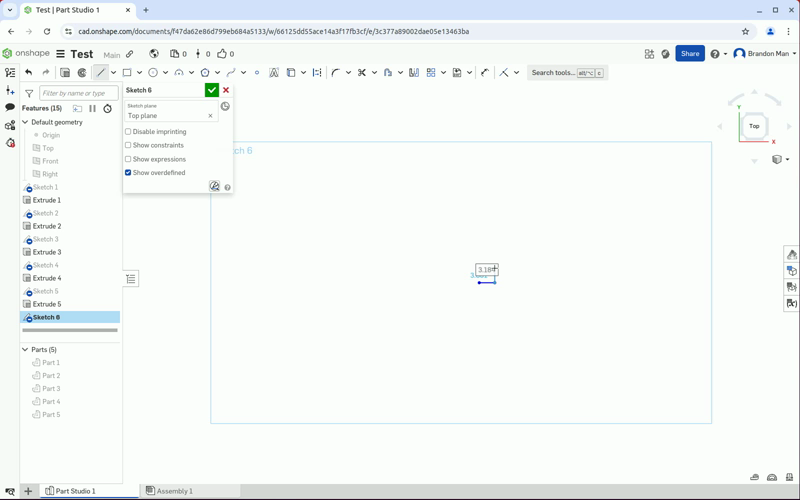
key_down(shift)
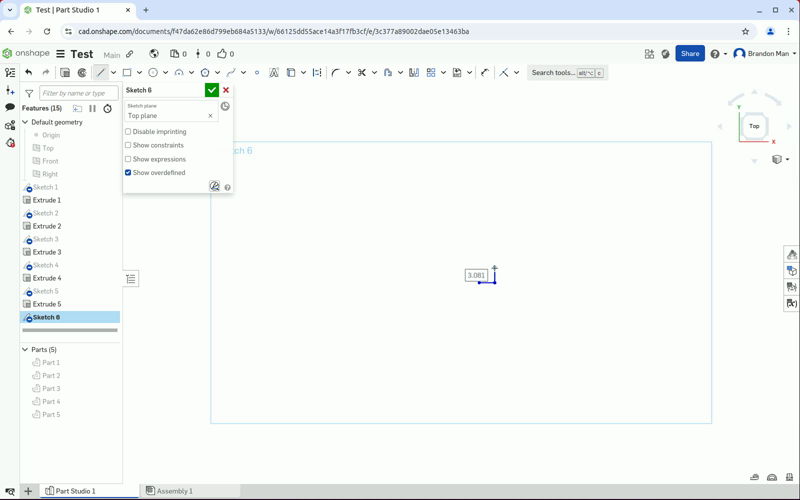
mouse_move(524, 267)
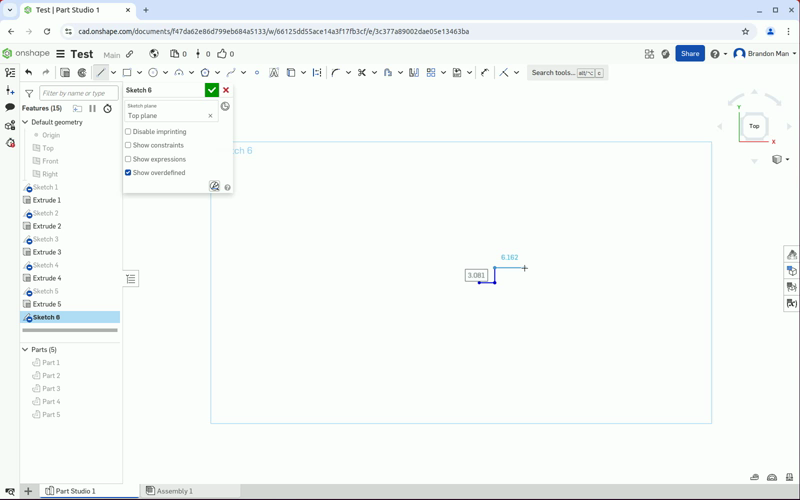
mouse_move(479, 267)
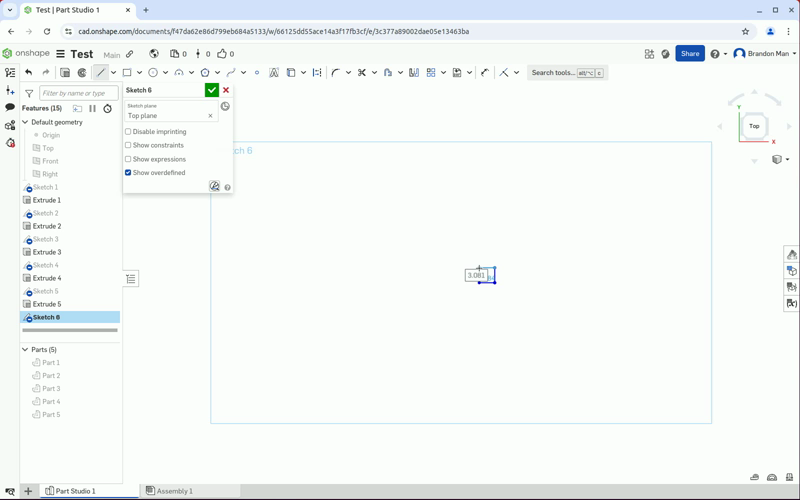
click(479, 267)
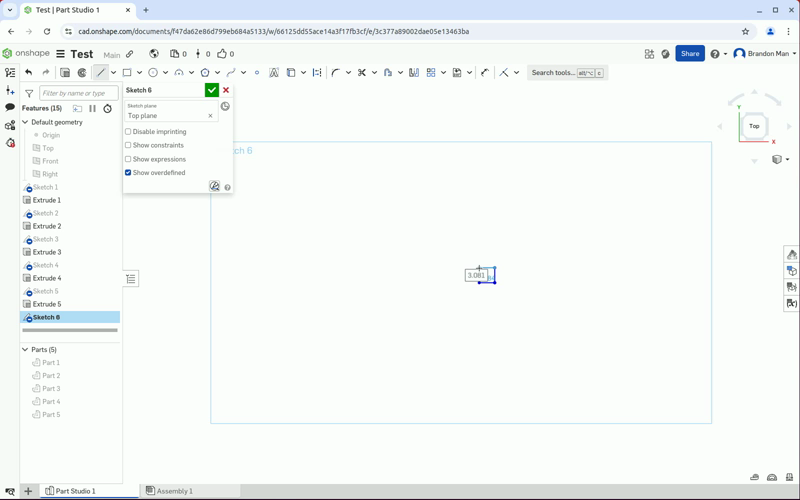
key_up(shift)
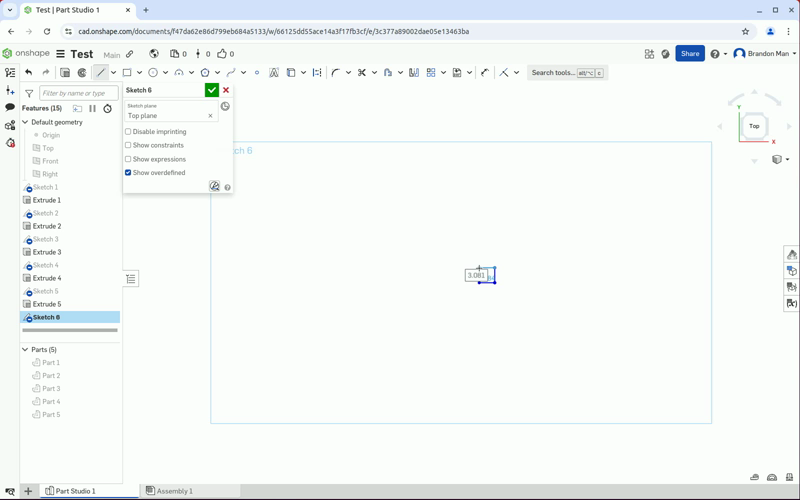
mouse_move(509, 267)
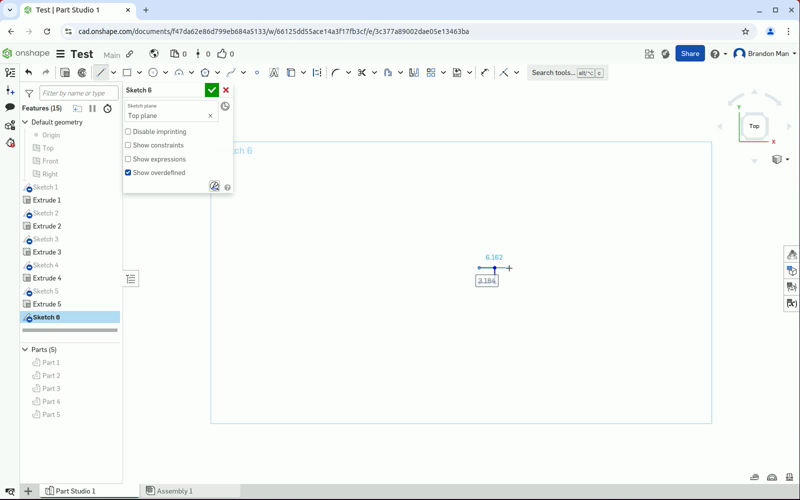
key_down(shift)
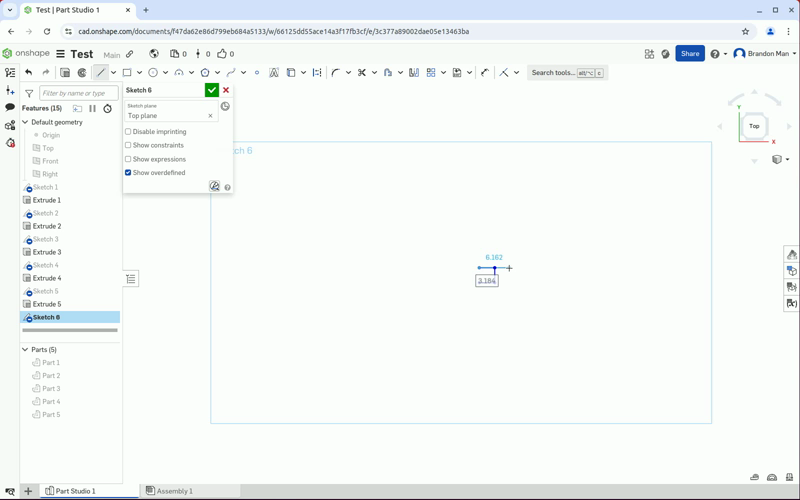
mouse_move(479, 282)
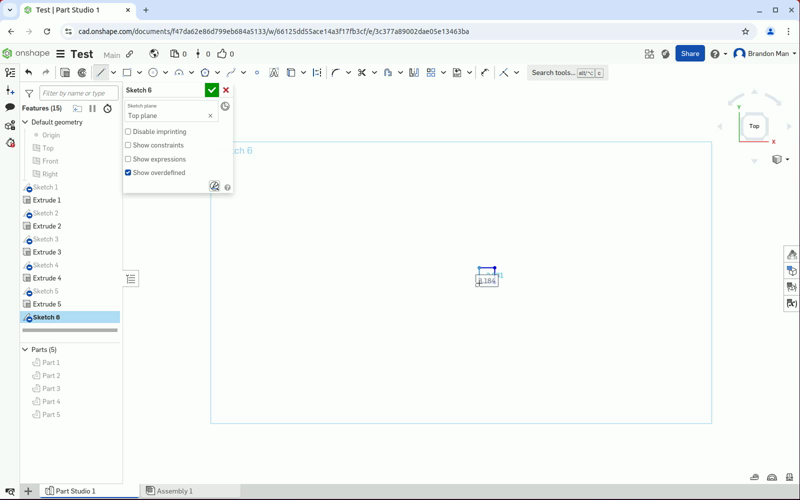
key_up(shift)
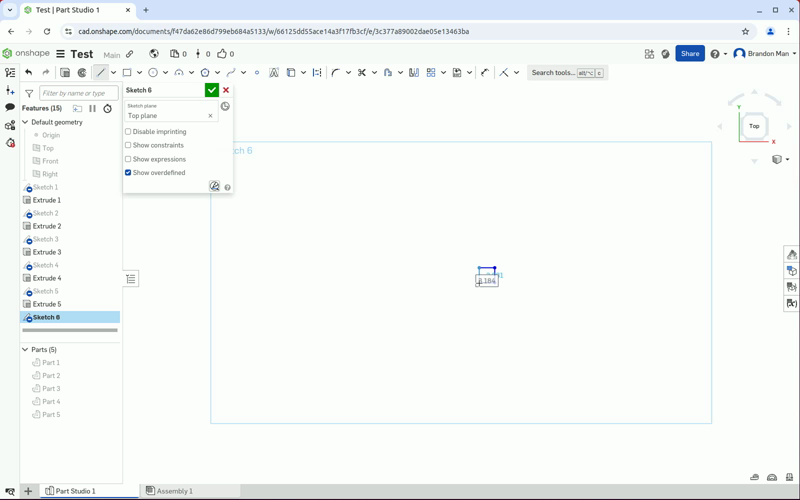
click(479, 282)
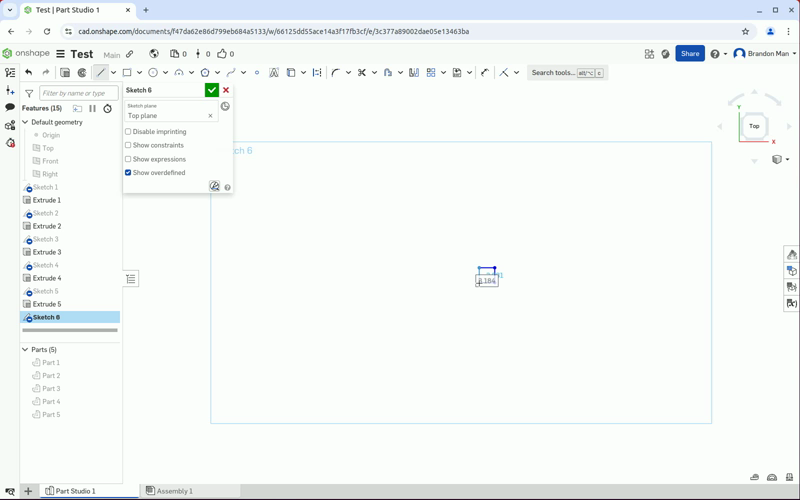
key(esc)
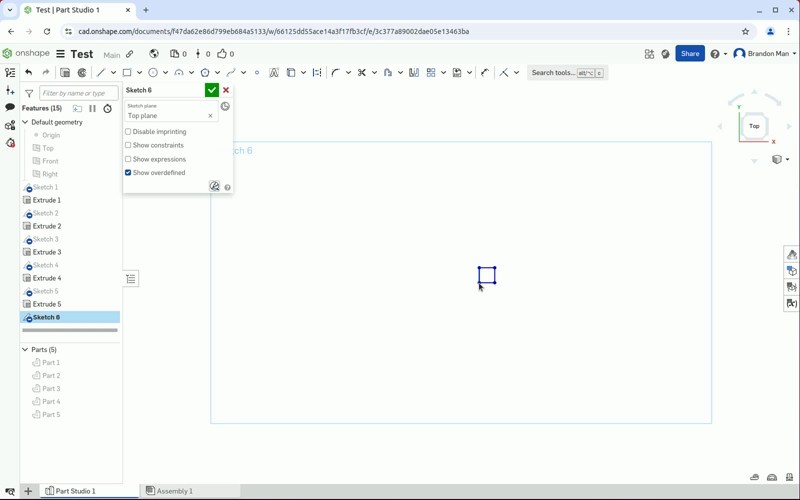
mouse_move(493, 277)
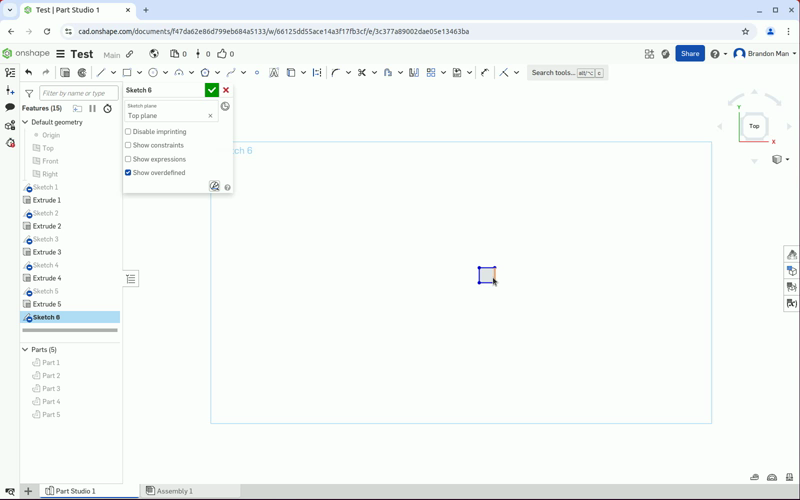
scroll(6)
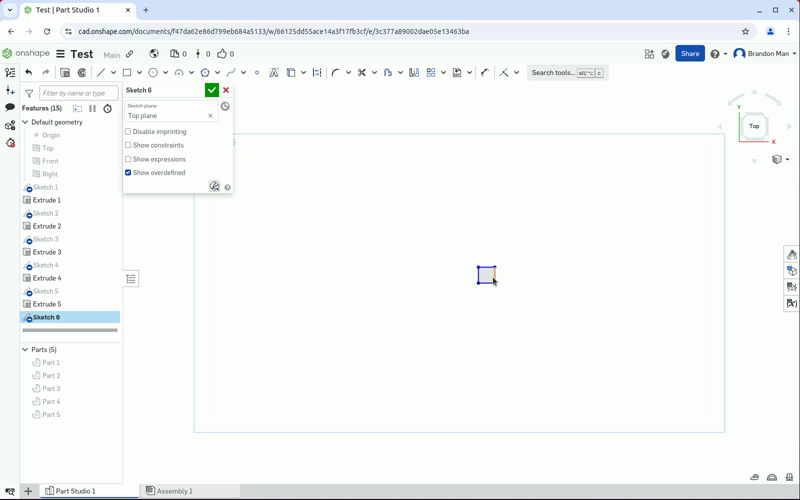
scroll(6)
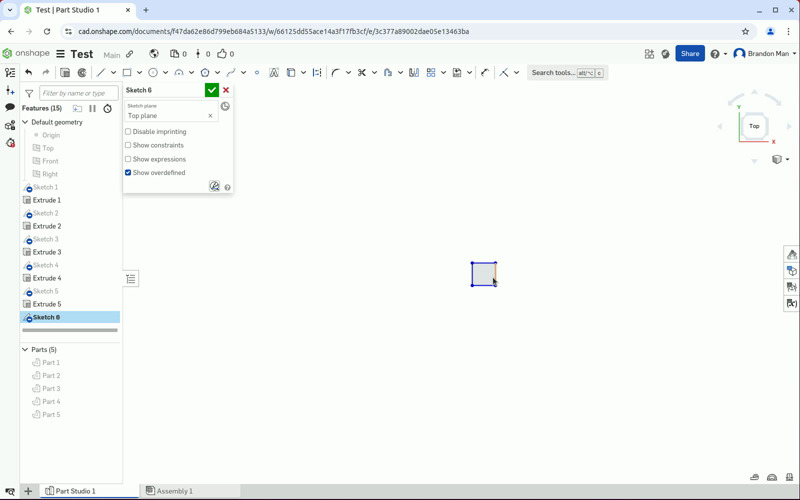
scroll(6)
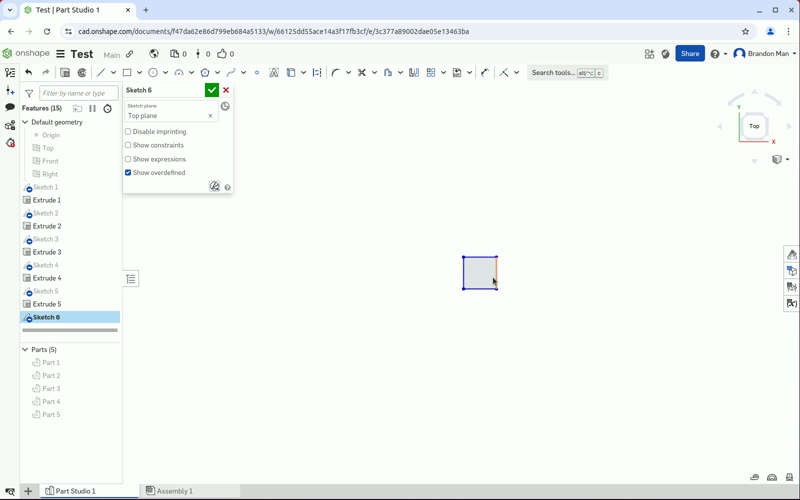
scroll(6)
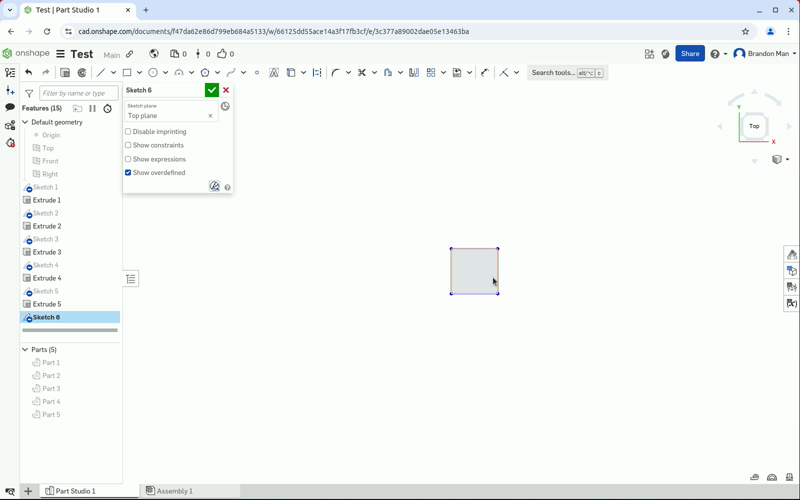
scroll(6)
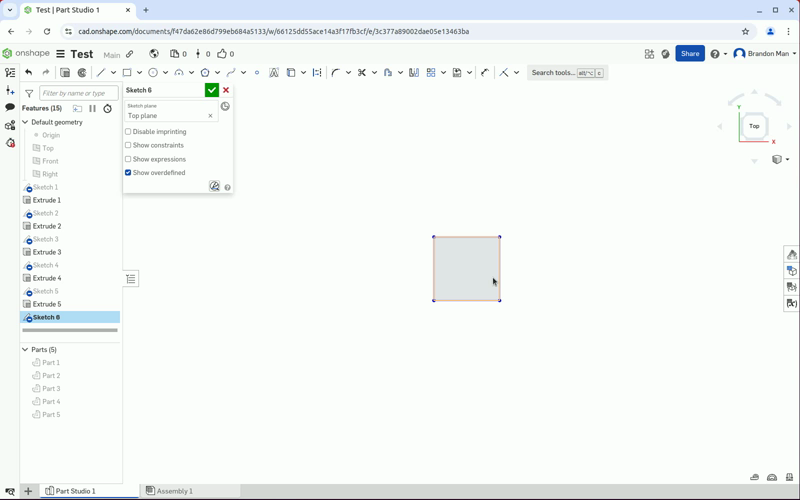
scroll(6)
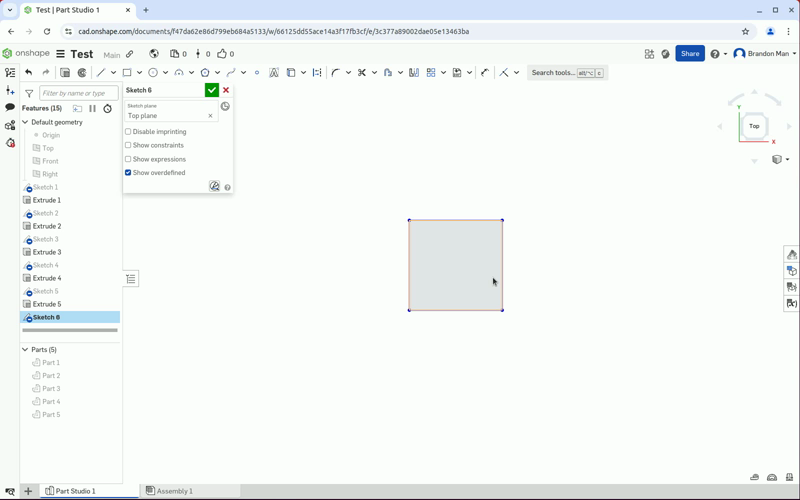
scroll(6)
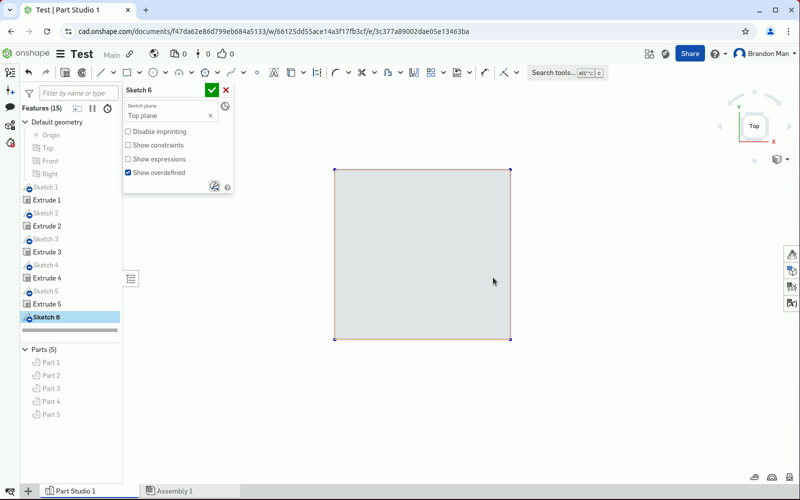
click(493, 277)
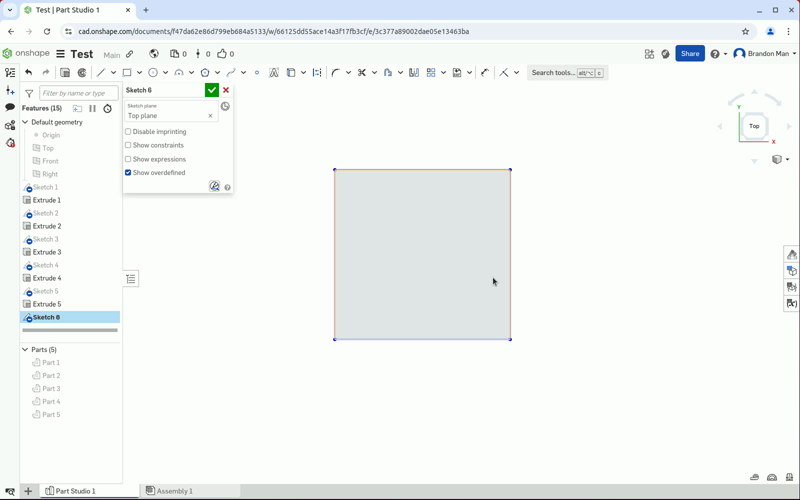
scroll(-6)
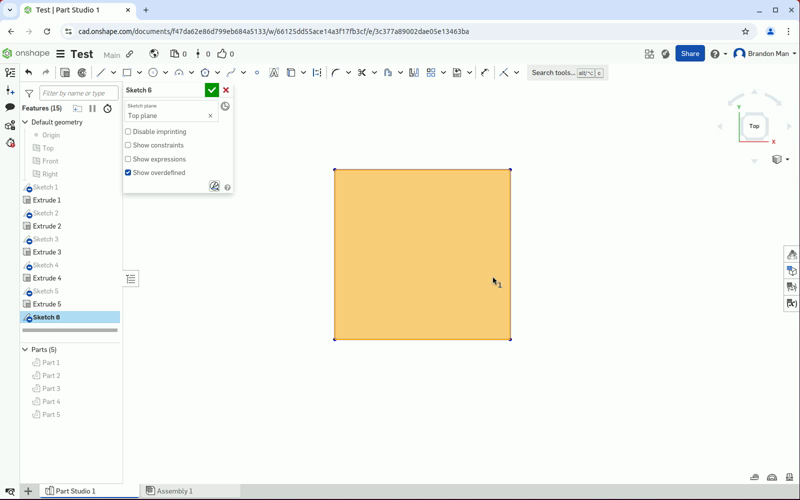
scroll(-6)
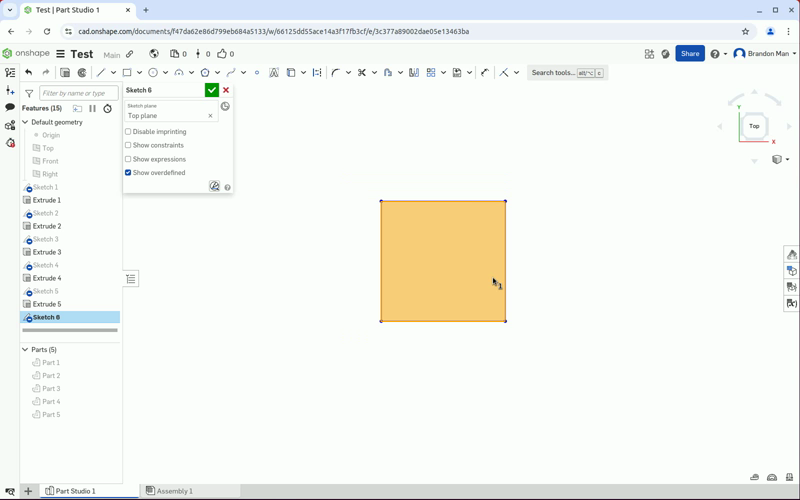
scroll(-6)
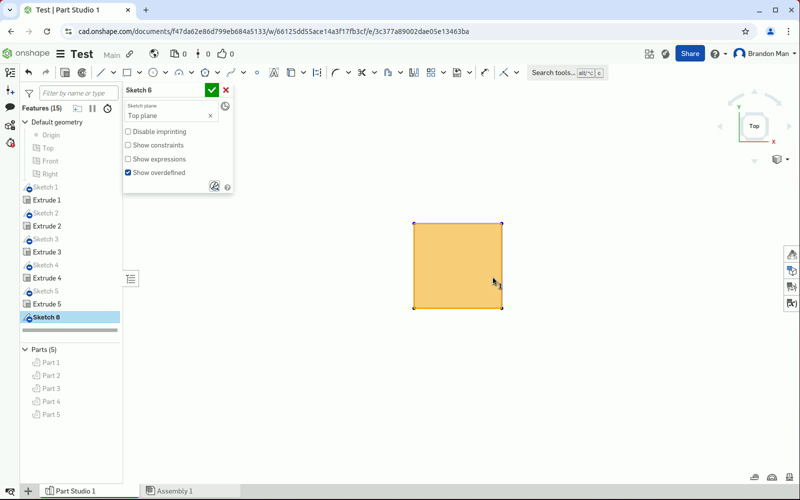
scroll(-6)
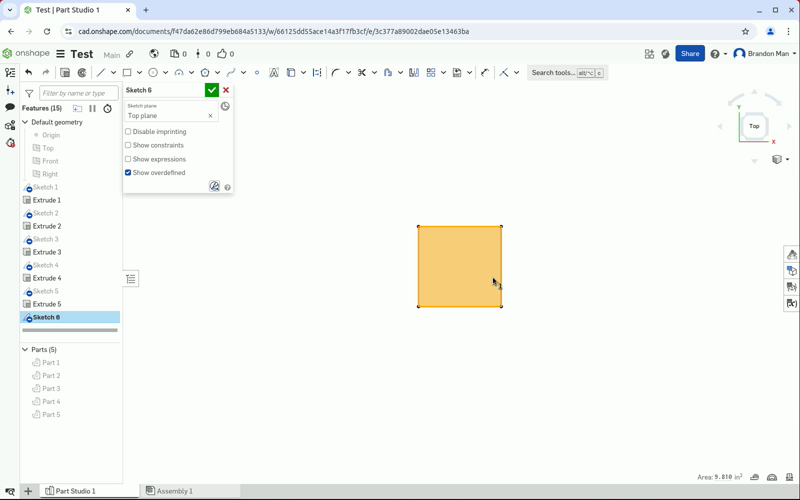
scroll(-6)
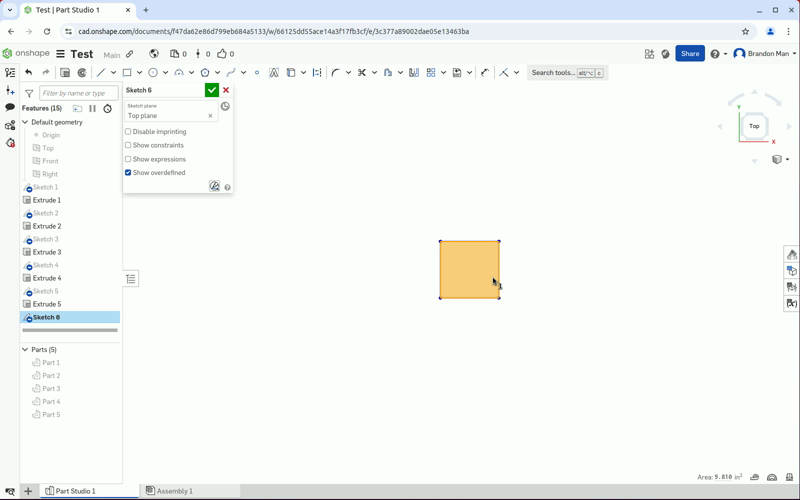
scroll(-6)
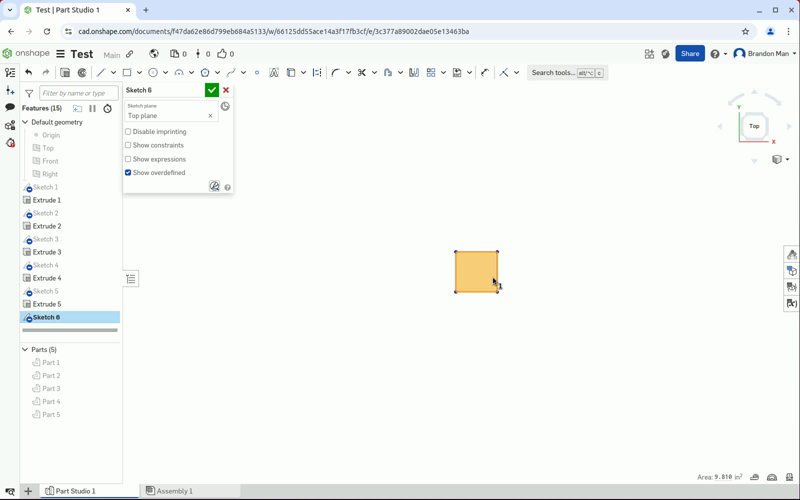
scroll(-6)
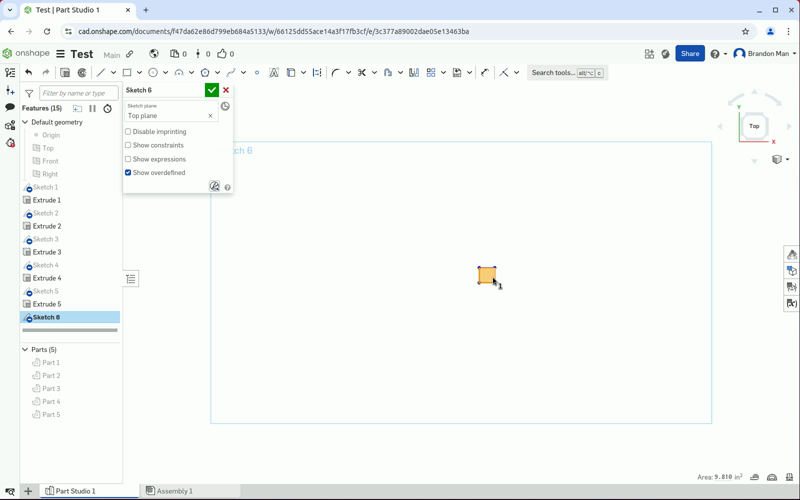
mouse_move(73, 352)
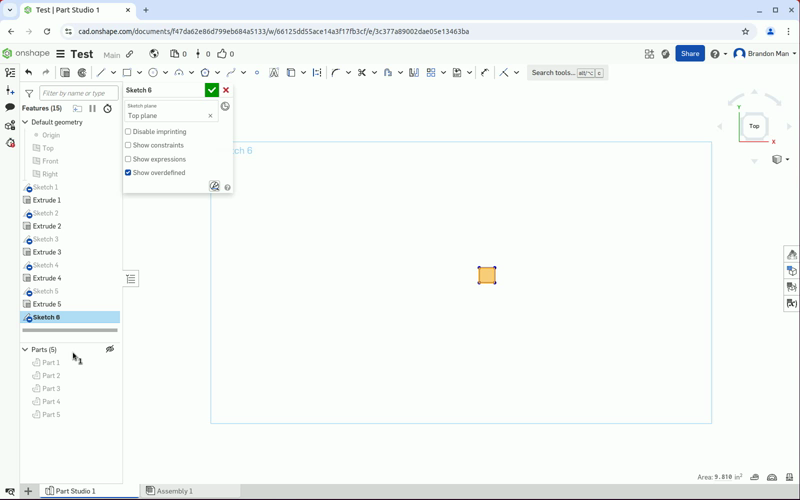
key(shift+y)
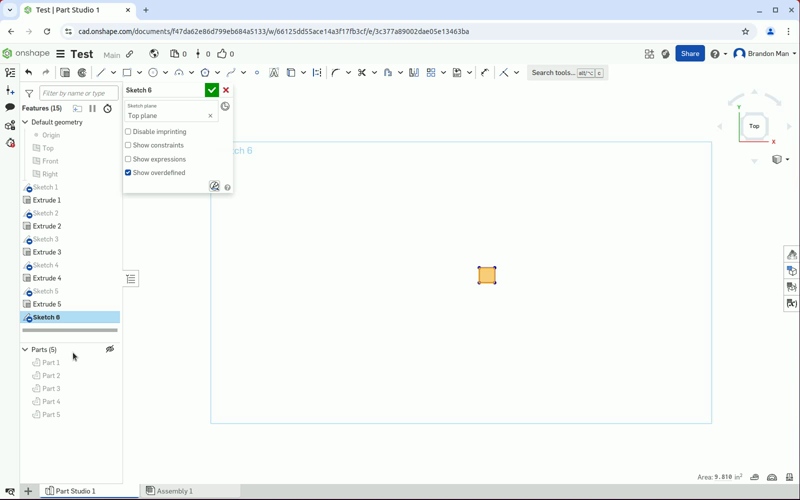
key(shift+e)
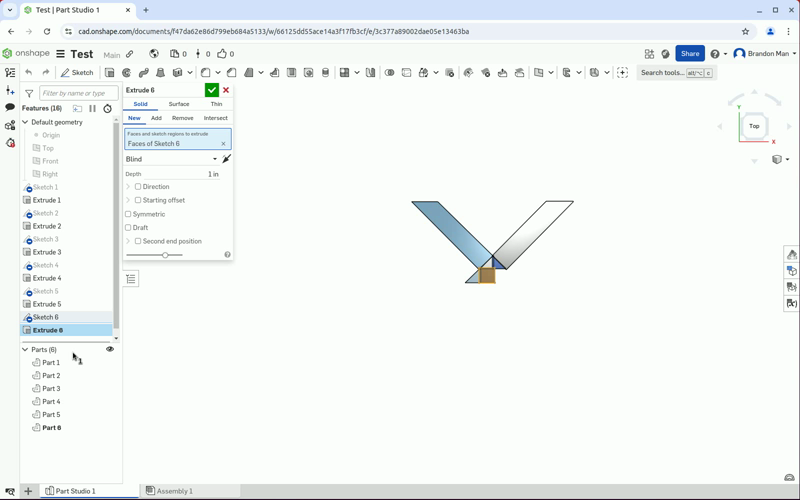
mouse_move(143, 106)
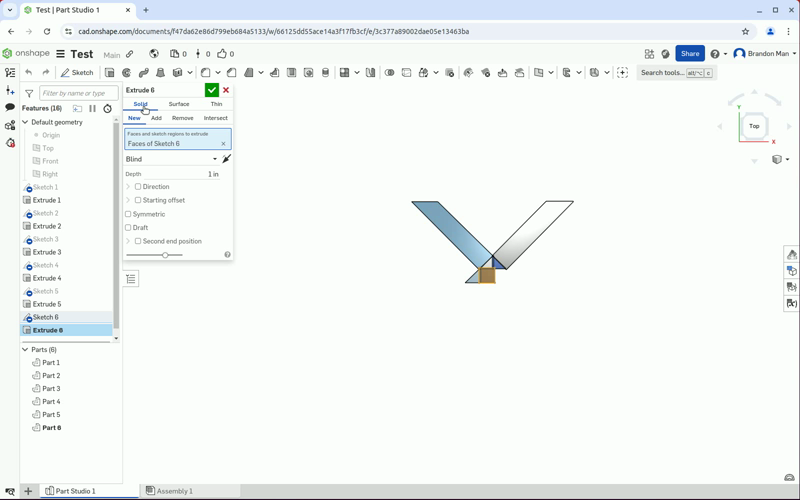
click(143, 106)
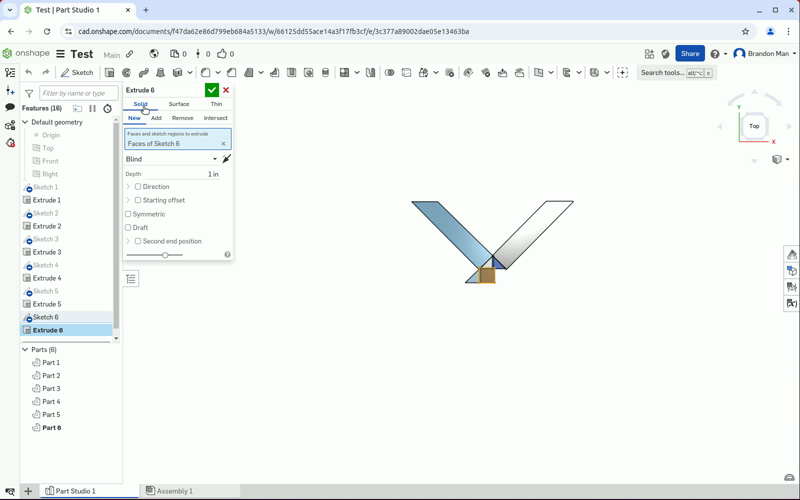
mouse_move(137, 120)
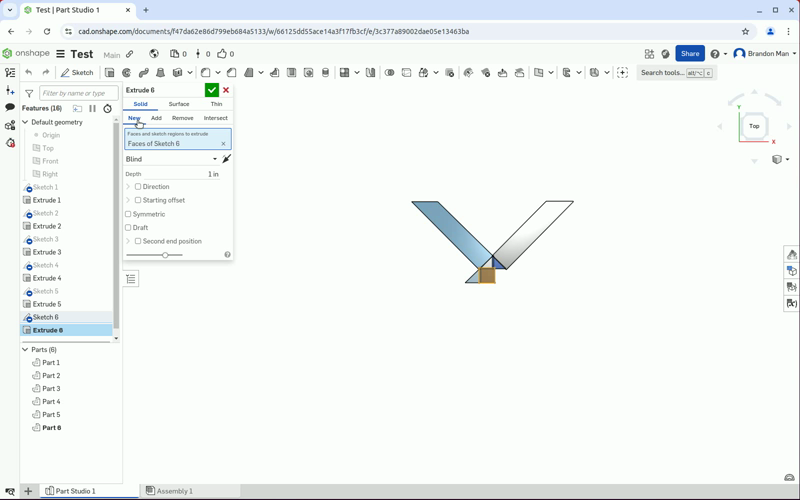
click(137, 120)
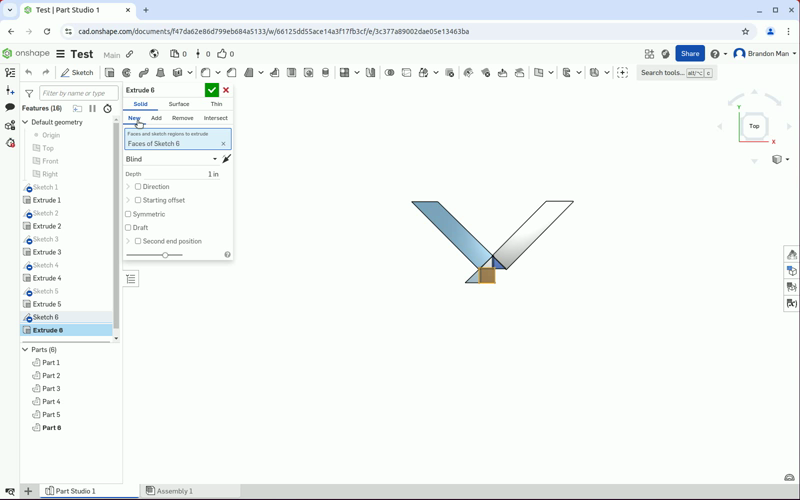
key(tab, 4)
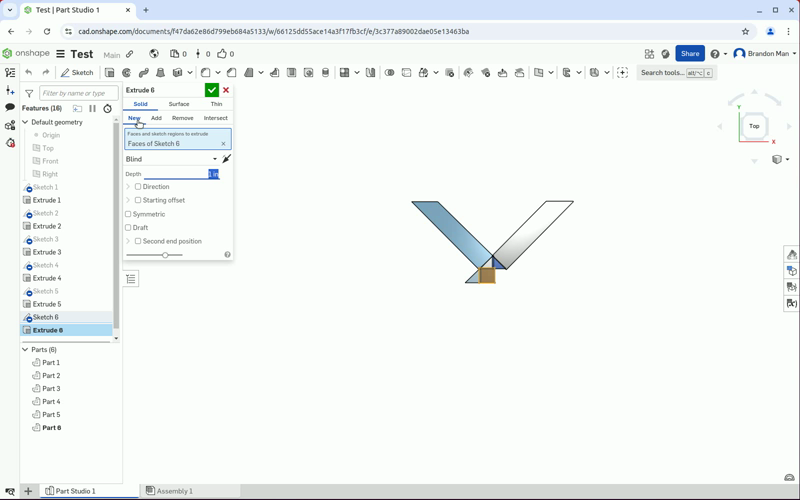
text(13.721)
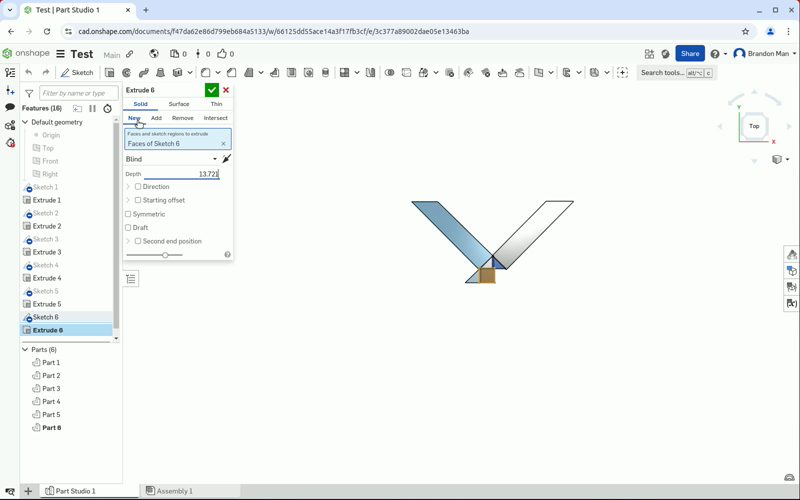
key(enter)
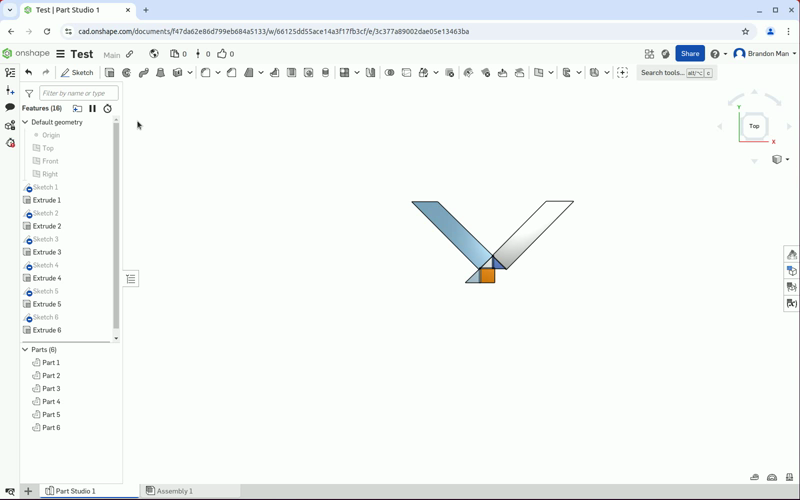
key(shift+h)
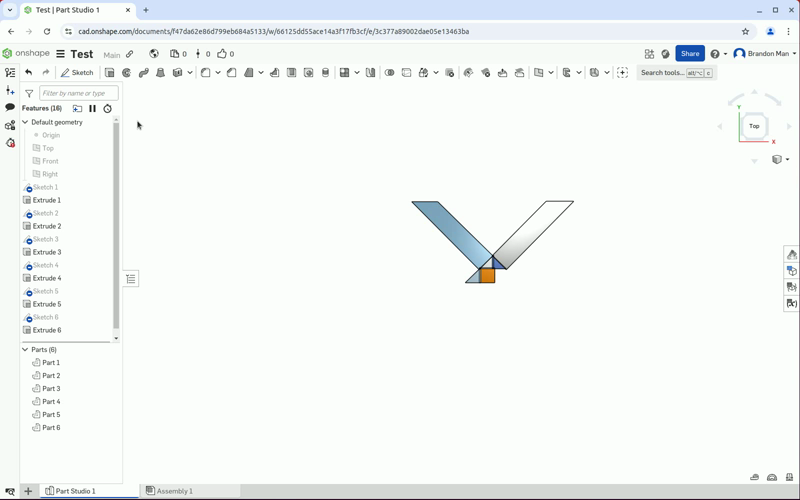
key(shift+h)
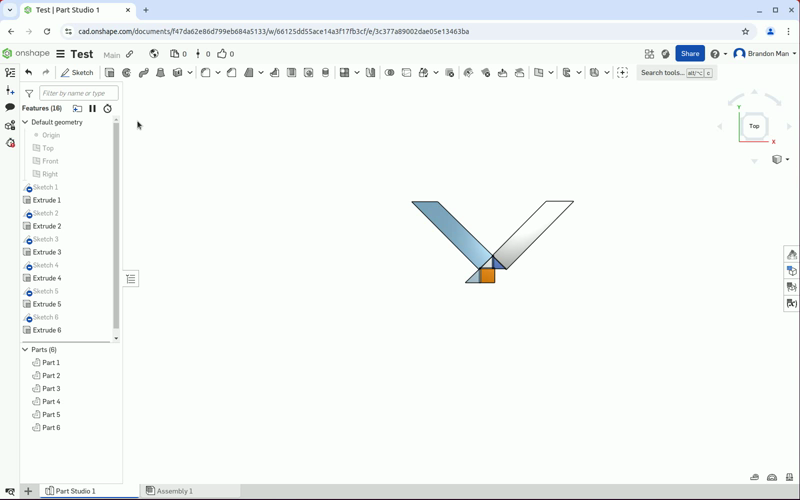
mouse_move(69, 189)
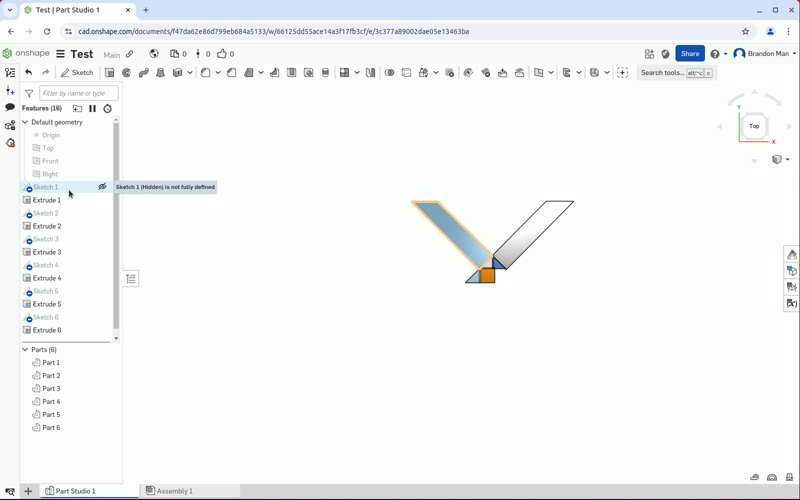
click(69, 189)
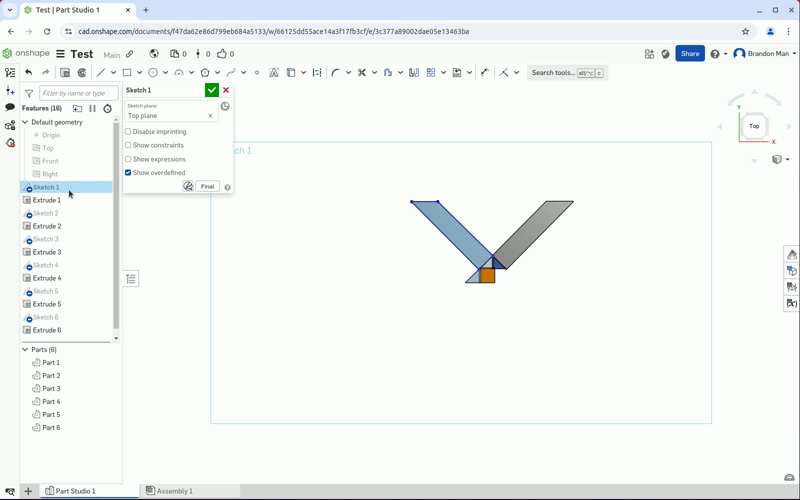
mouse_move(229, 92)
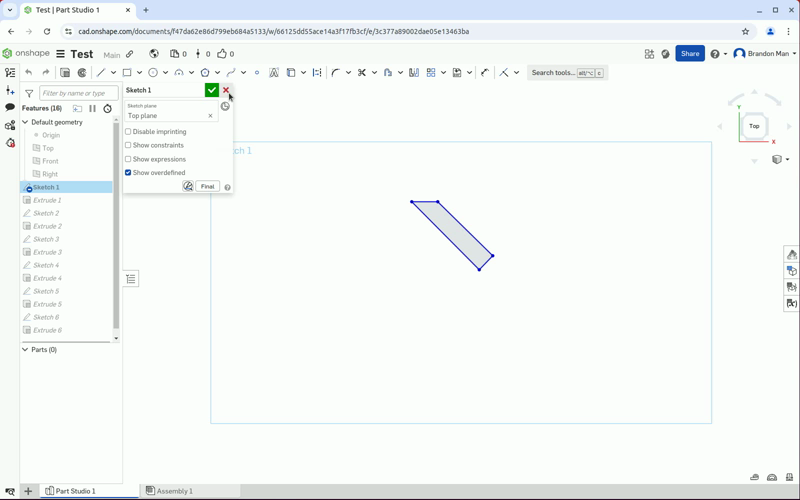
click(229, 92)
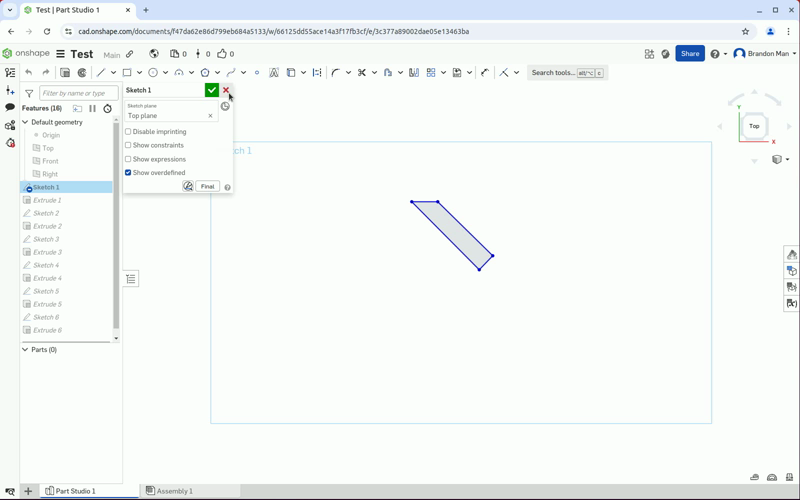
key(shift+s)
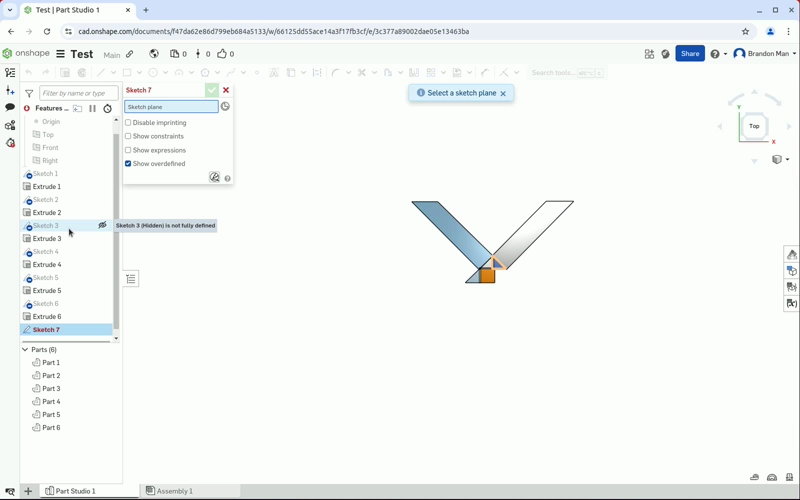
scroll(3)
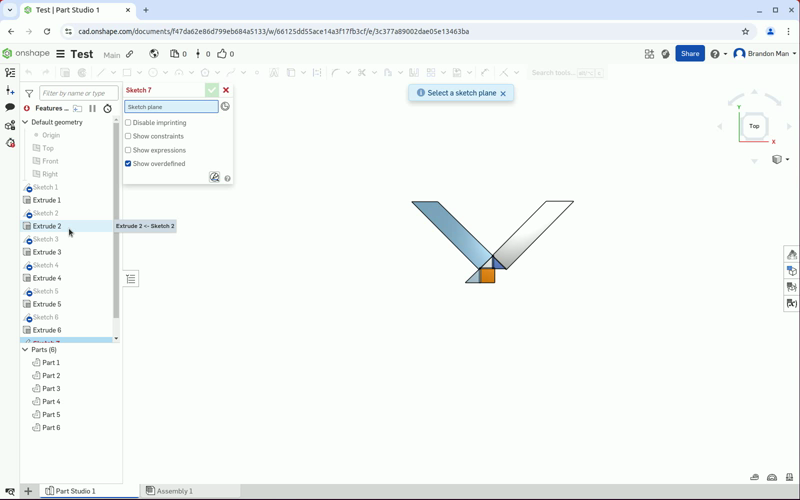
mouse_move(69, 150)
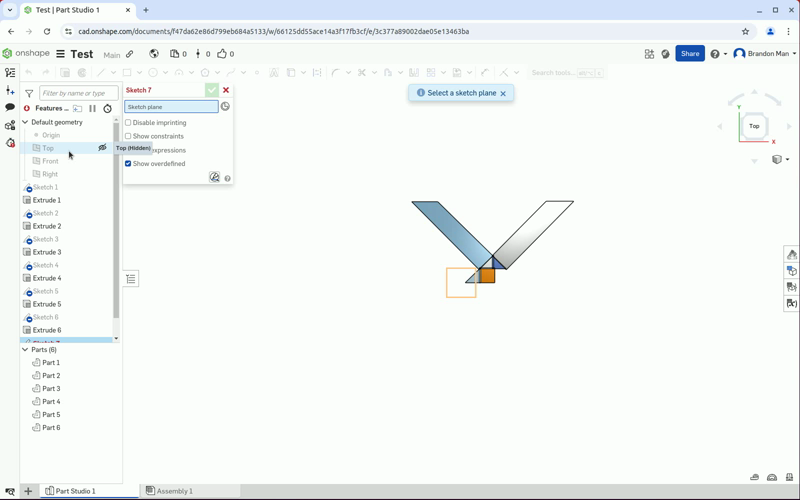
click(69, 150)
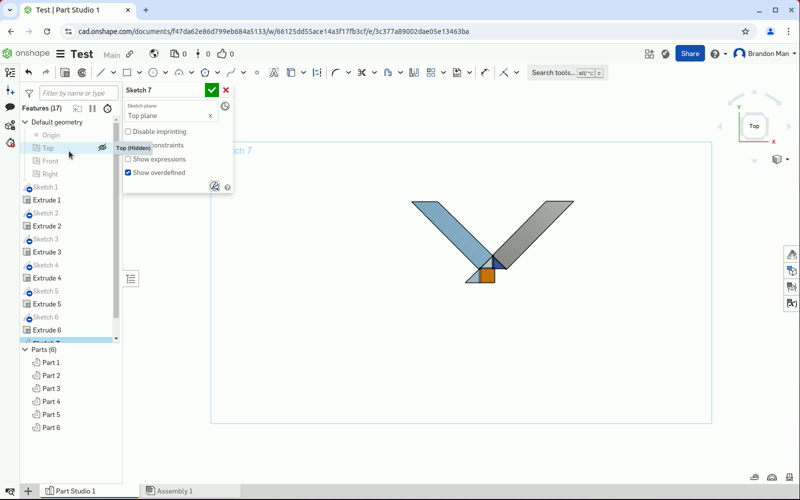
mouse_move(73, 352)
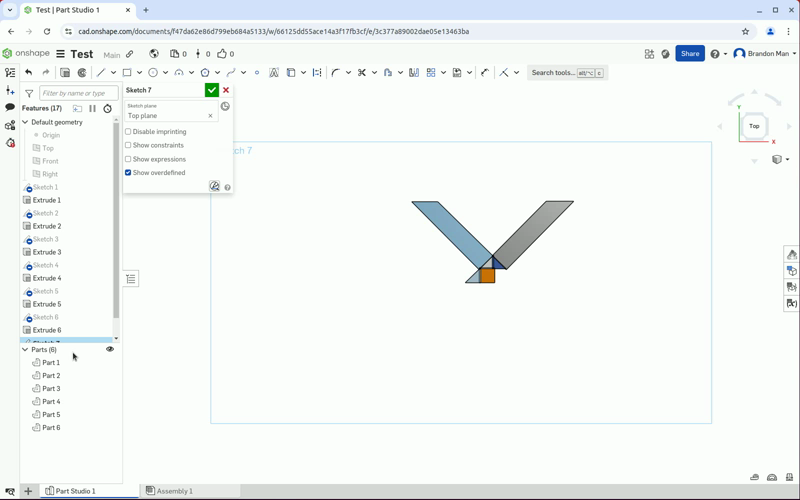
key(y)
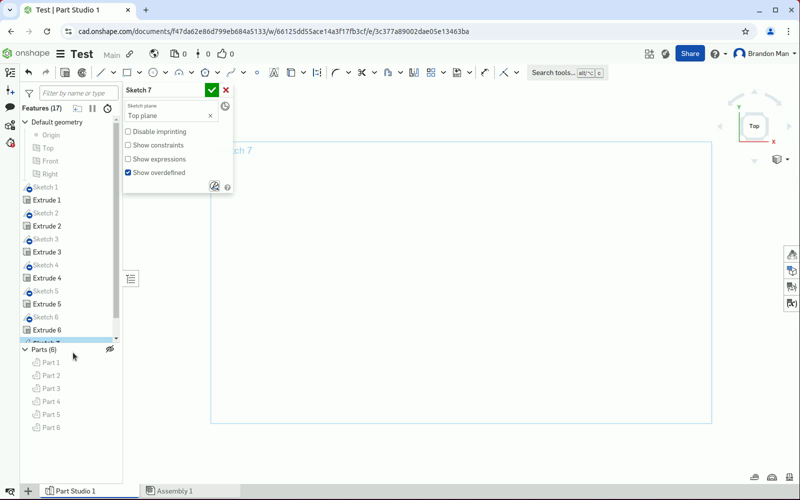
key(l)
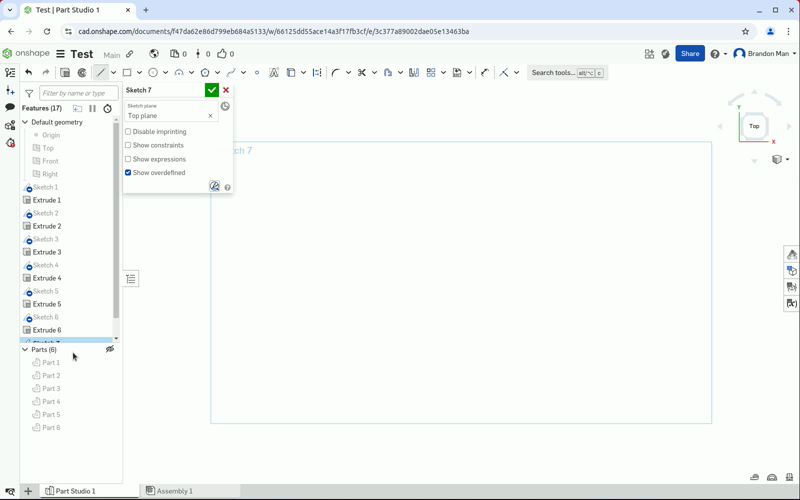
key_down(shift)
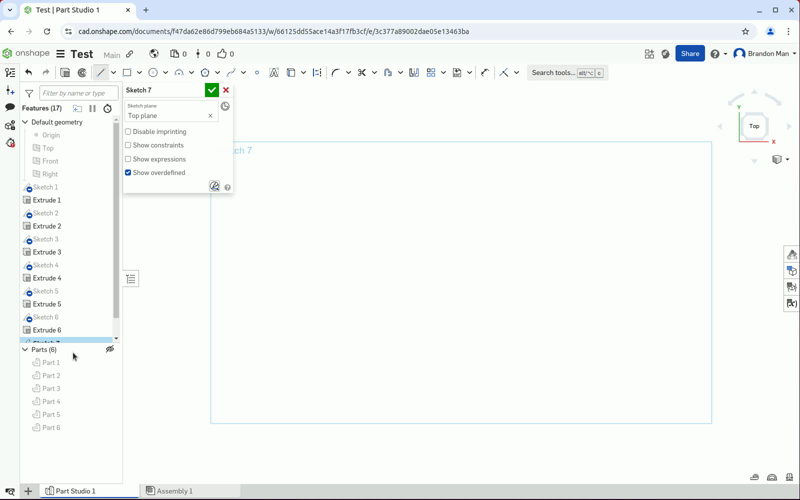
mouse_move(492, 282)
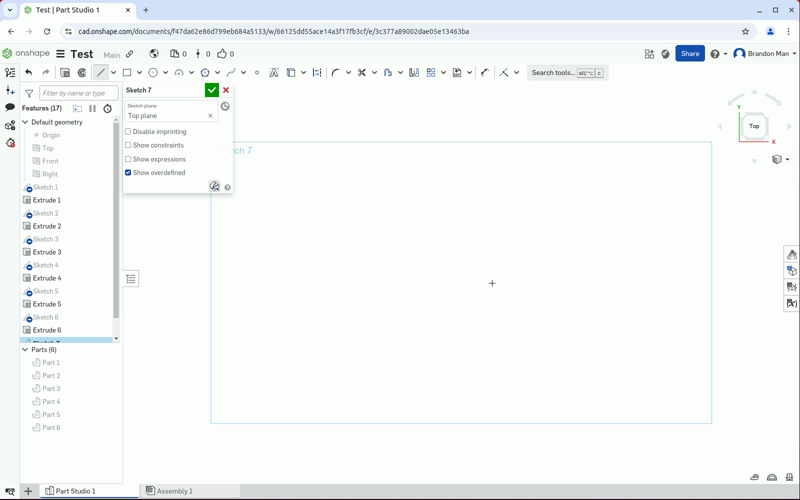
click(492, 282)
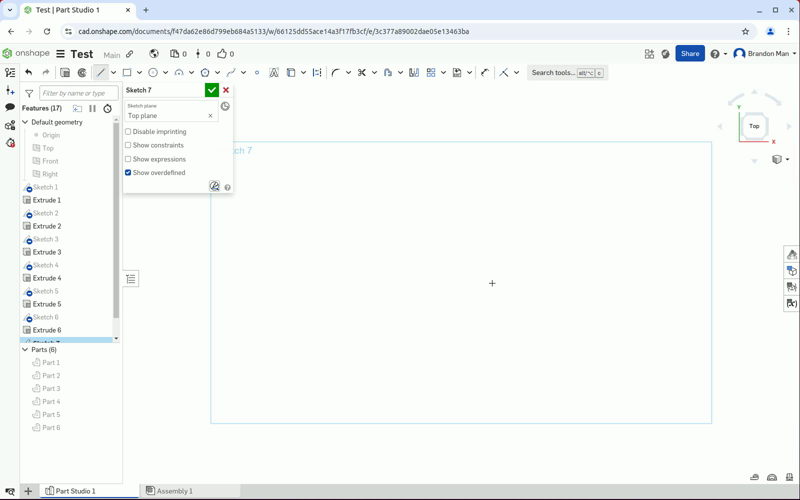
key_up(shift)
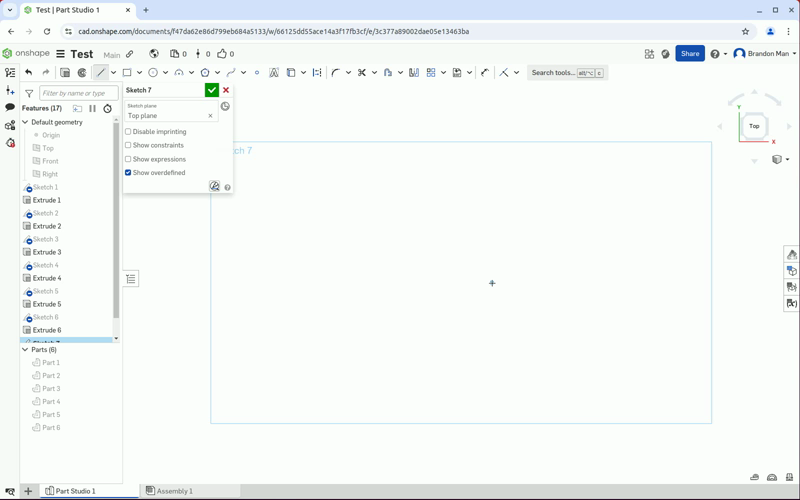
key_down(shift)
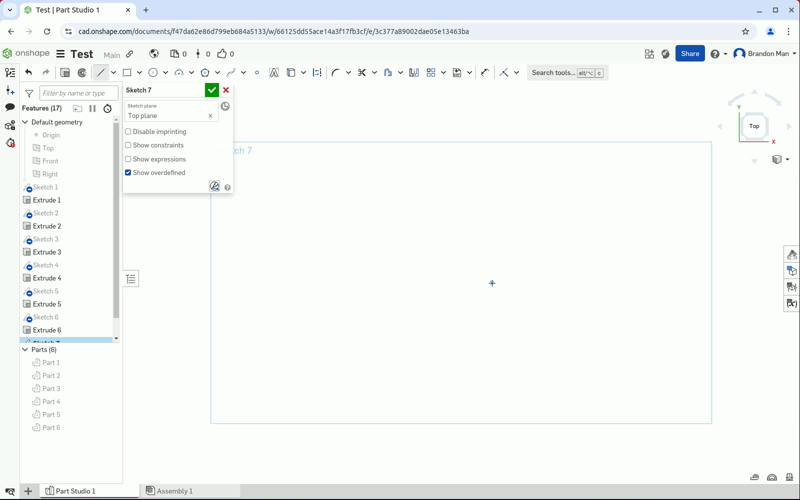
mouse_move(522, 282)
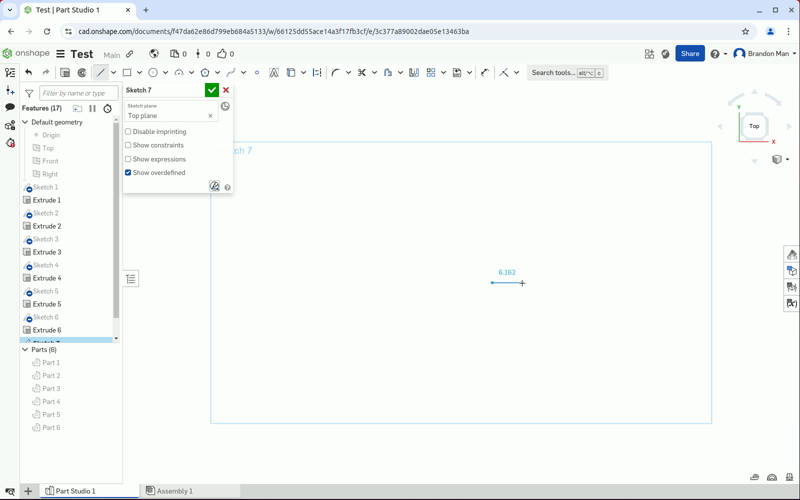
mouse_move(507, 282)
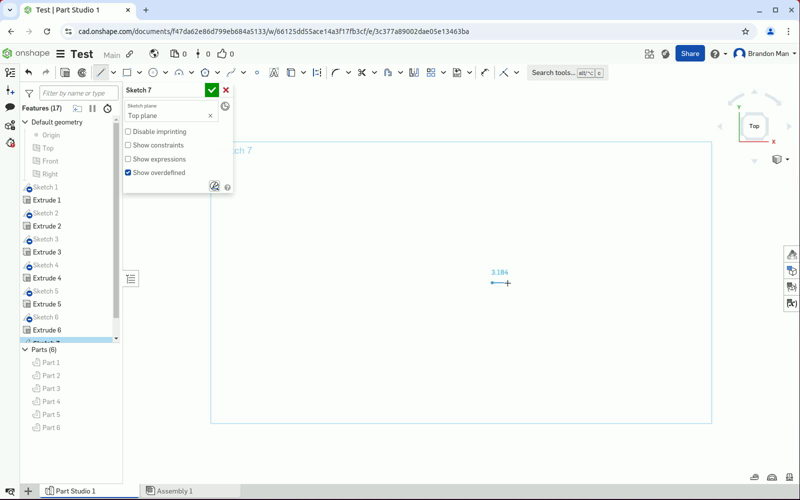
click(507, 282)
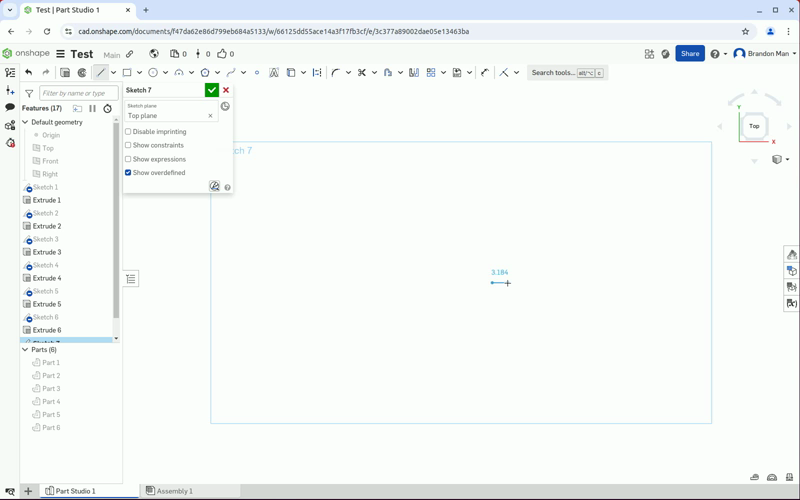
key_up(shift)
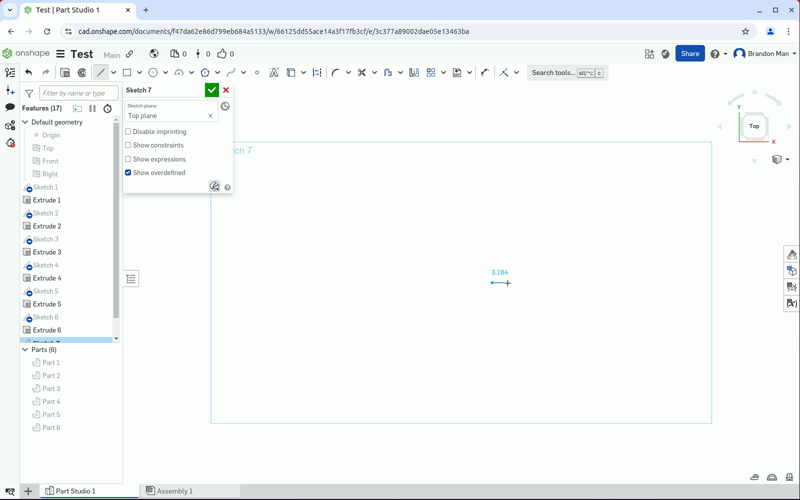
key_down(shift)
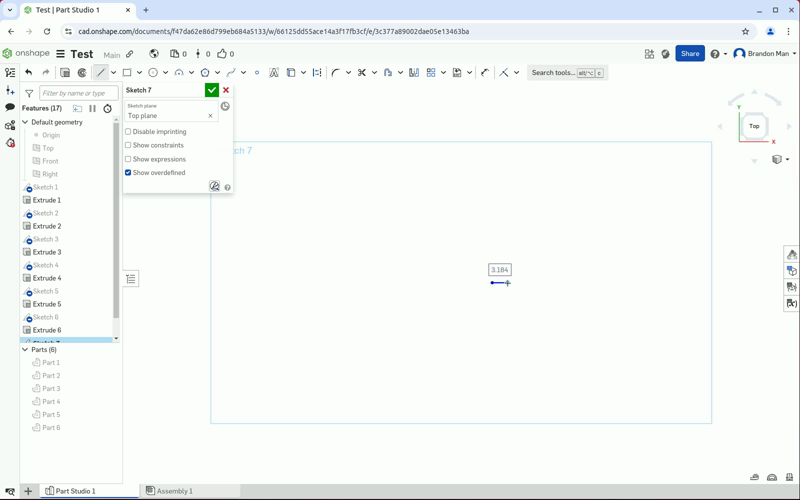
mouse_move(537, 282)
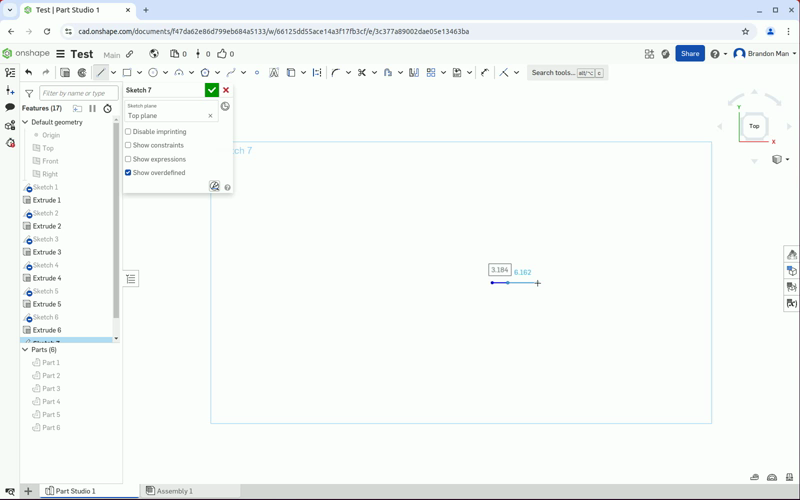
mouse_move(507, 267)
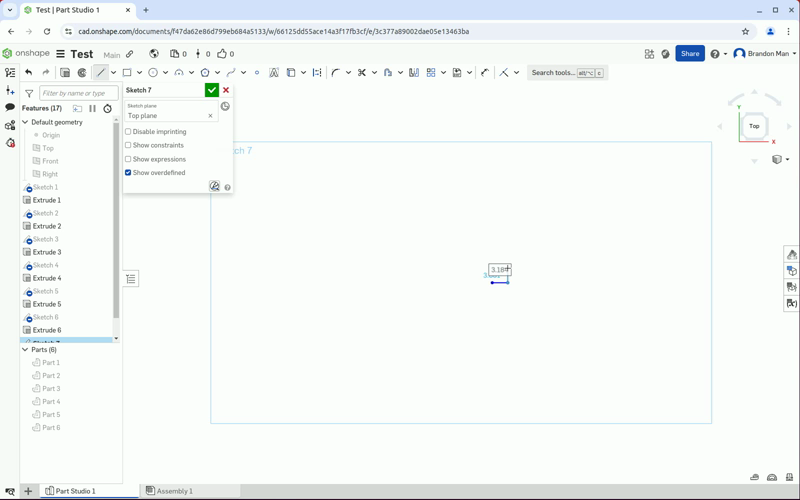
click(507, 267)
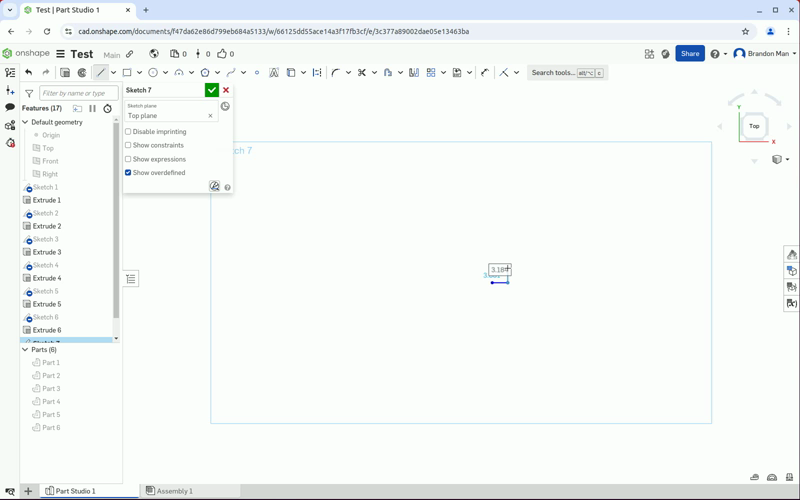
key_up(shift)
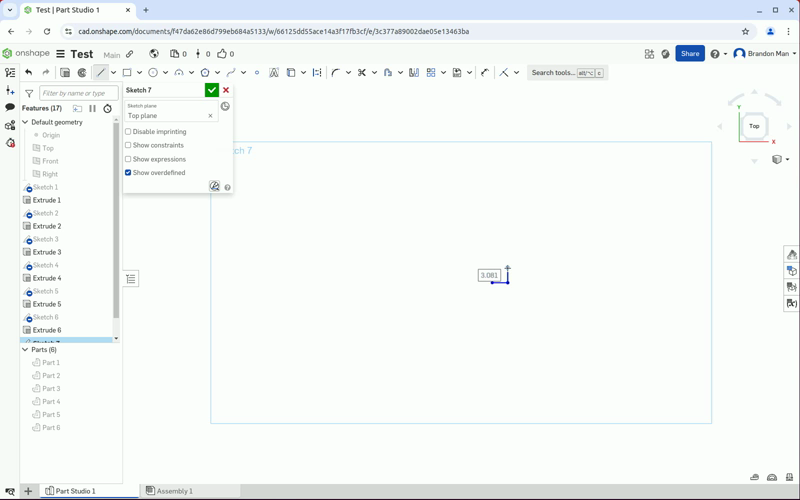
key_down(shift)
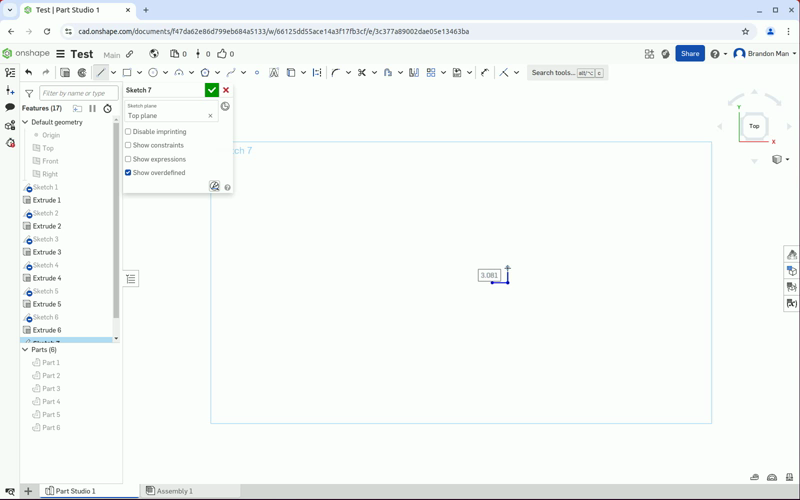
mouse_move(537, 267)
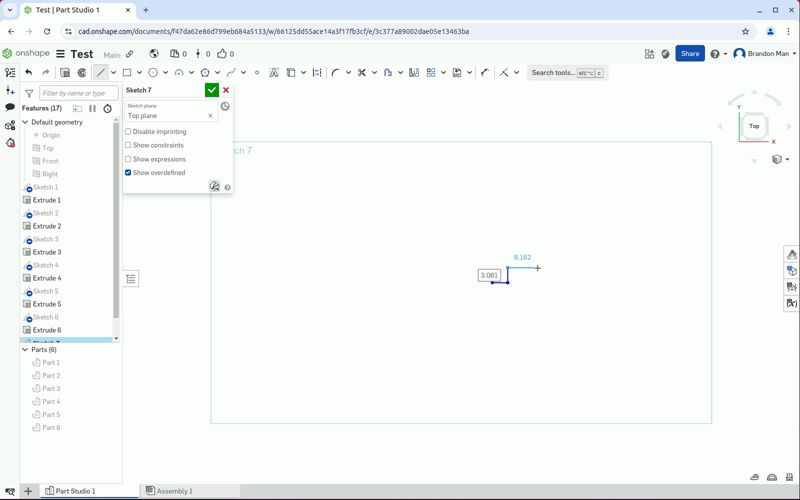
mouse_move(492, 267)
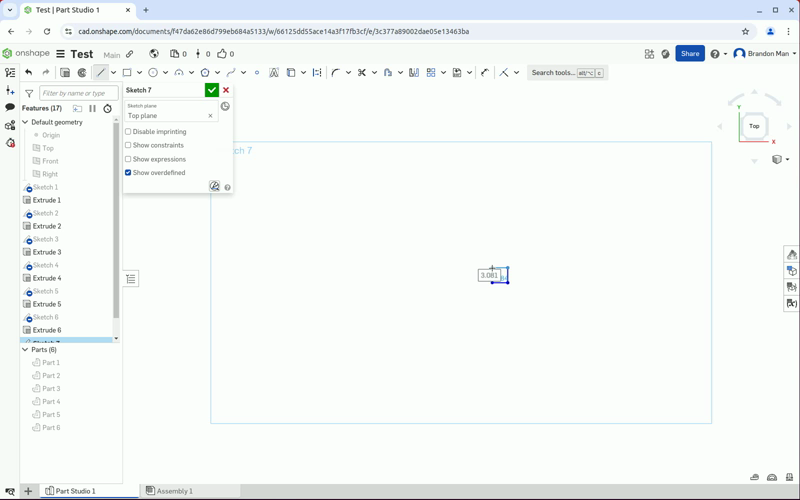
click(492, 267)
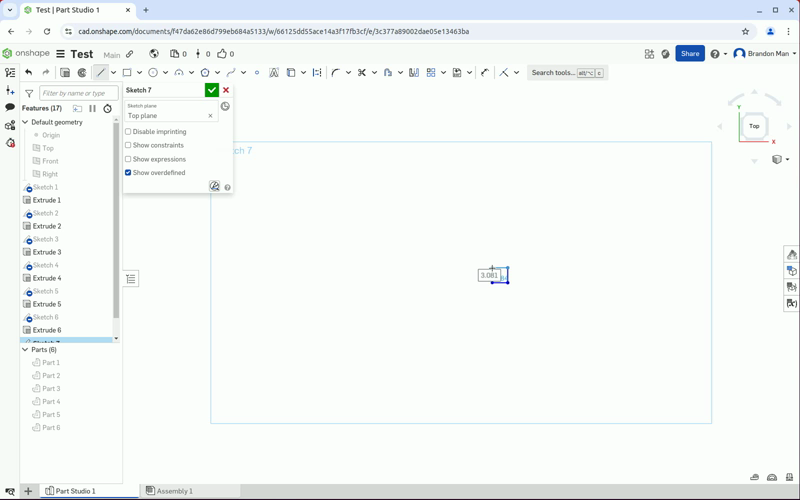
key_up(shift)
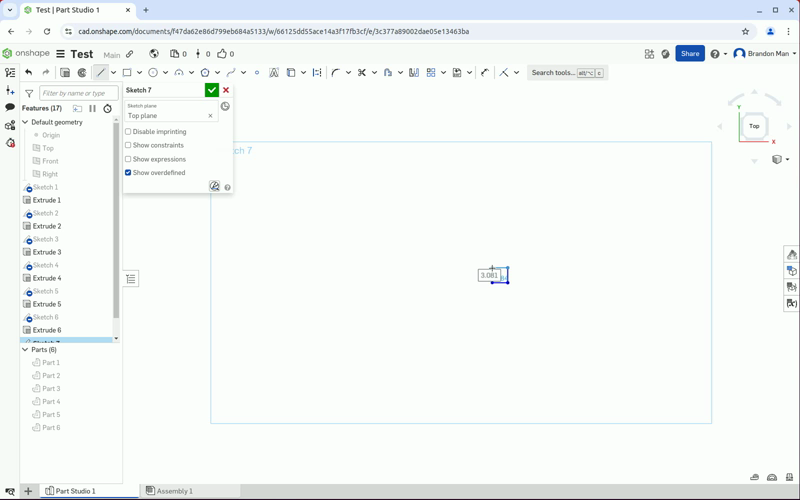
mouse_move(522, 267)
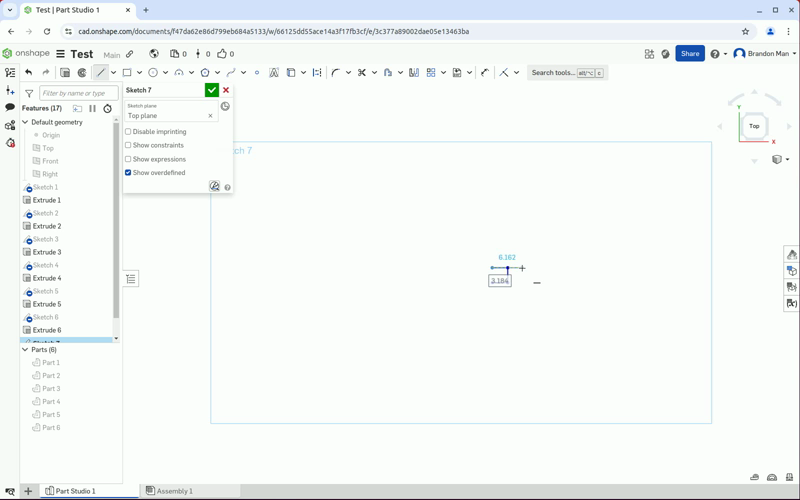
key_down(shift)
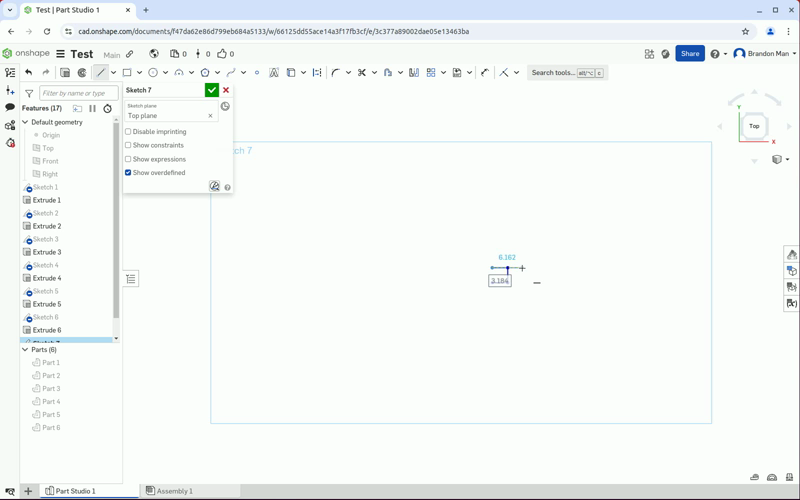
mouse_move(492, 282)
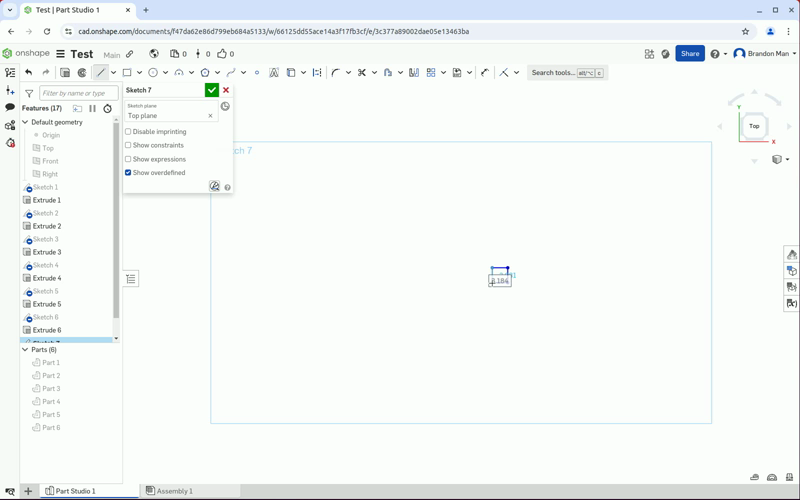
key_up(shift)
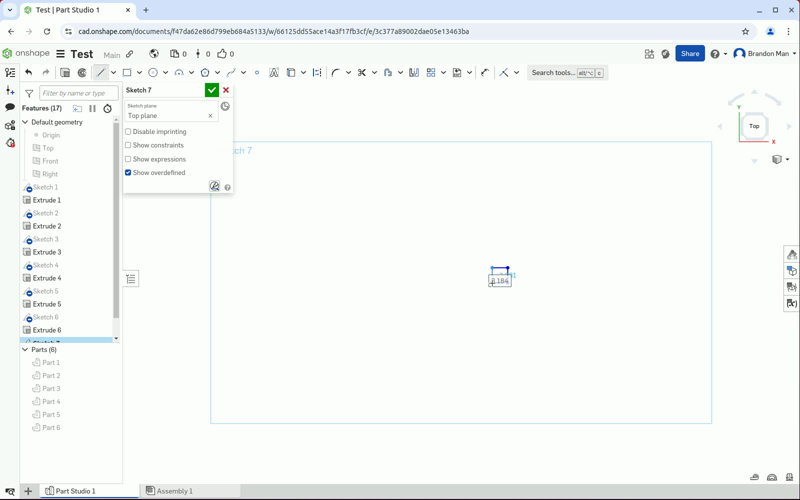
click(492, 282)
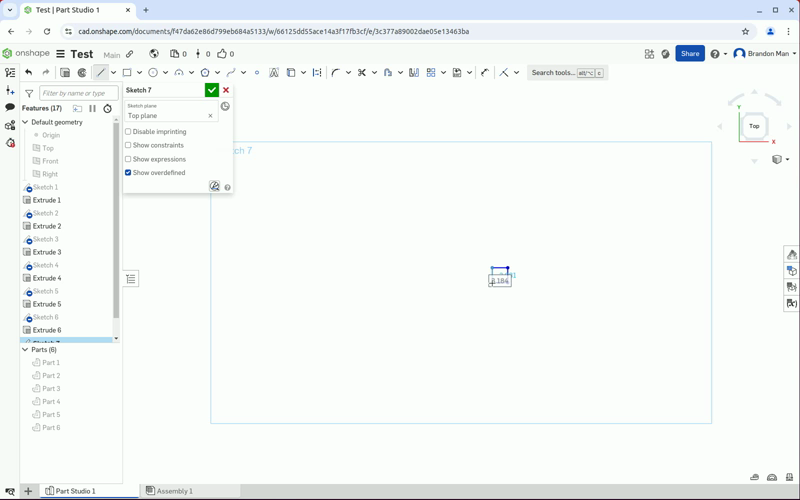
key(esc)
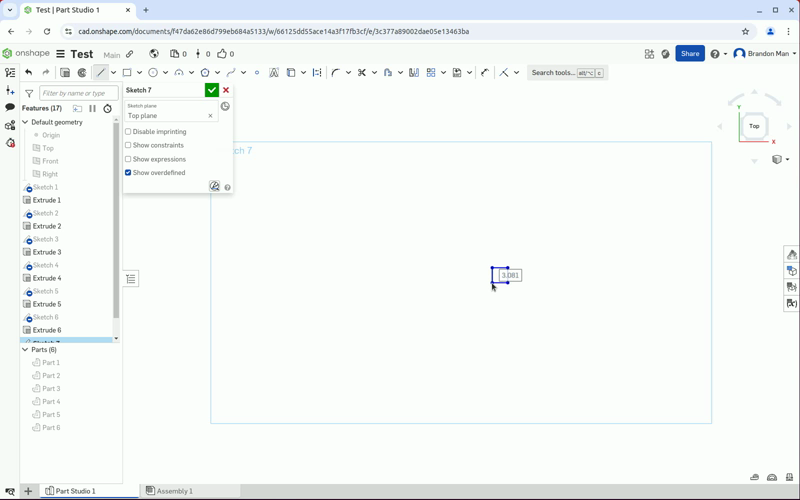
mouse_move(501, 281)
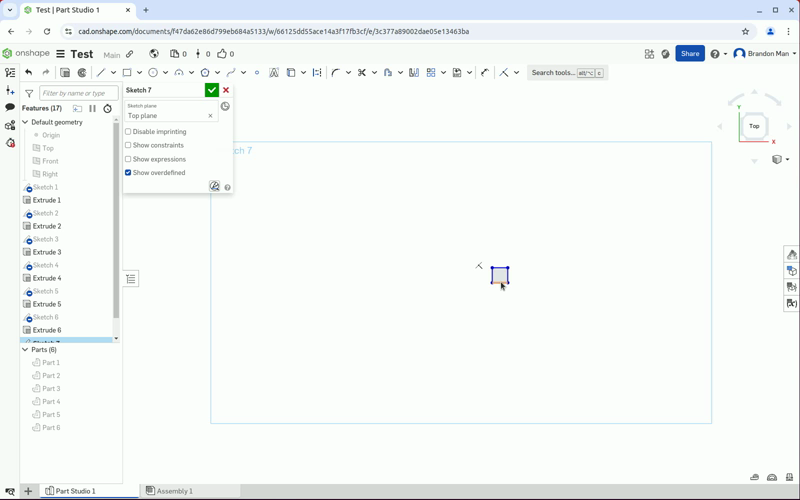
scroll(6)
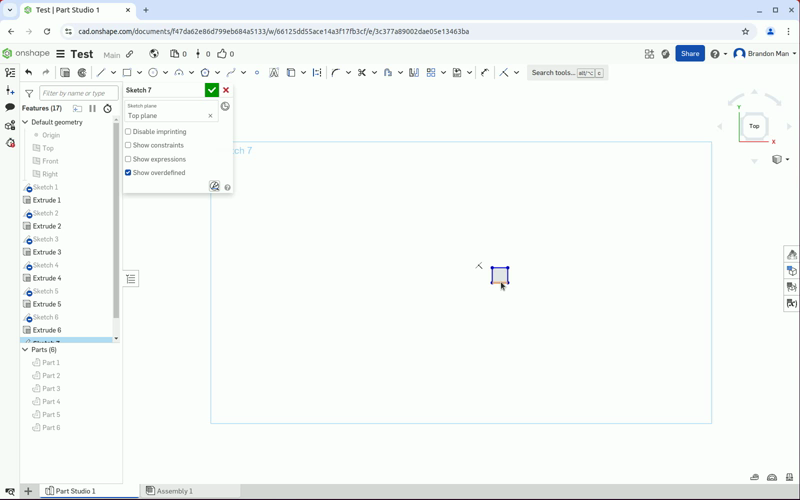
scroll(6)
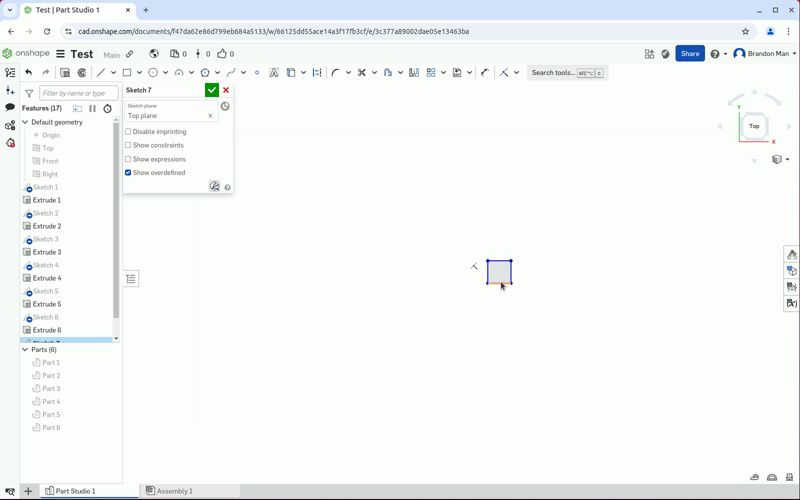
scroll(6)
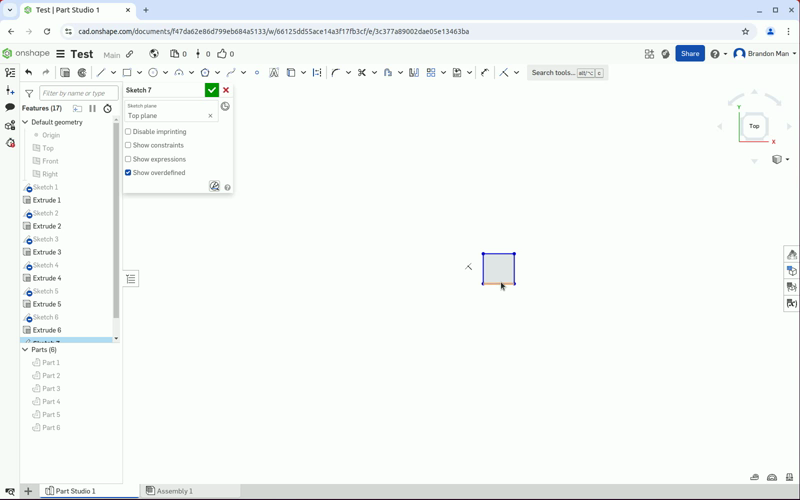
scroll(6)
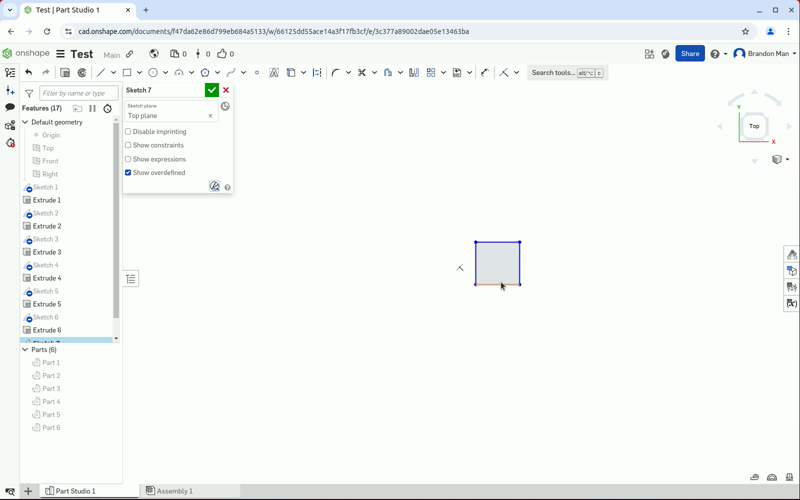
scroll(6)
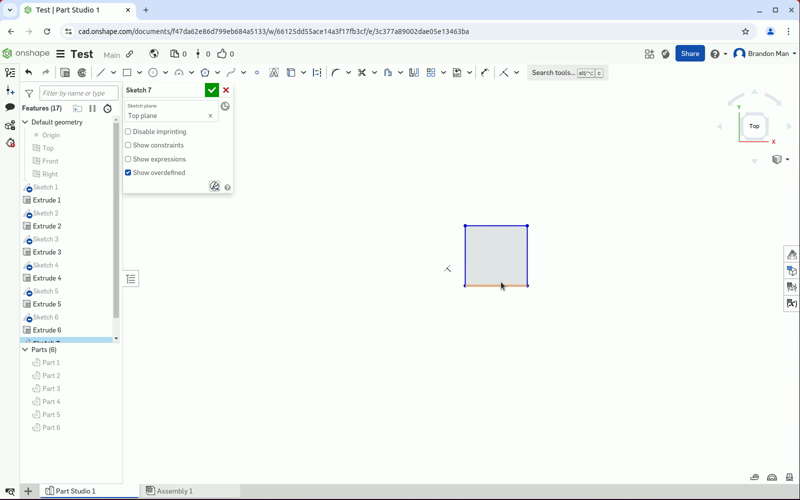
scroll(6)
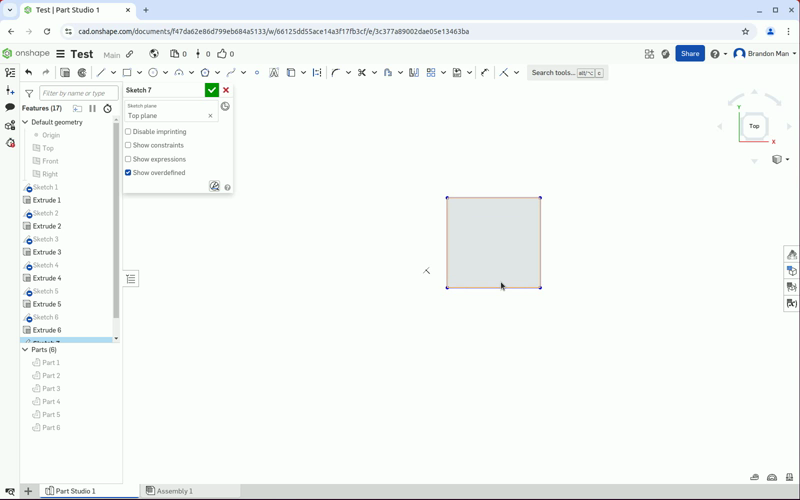
scroll(6)
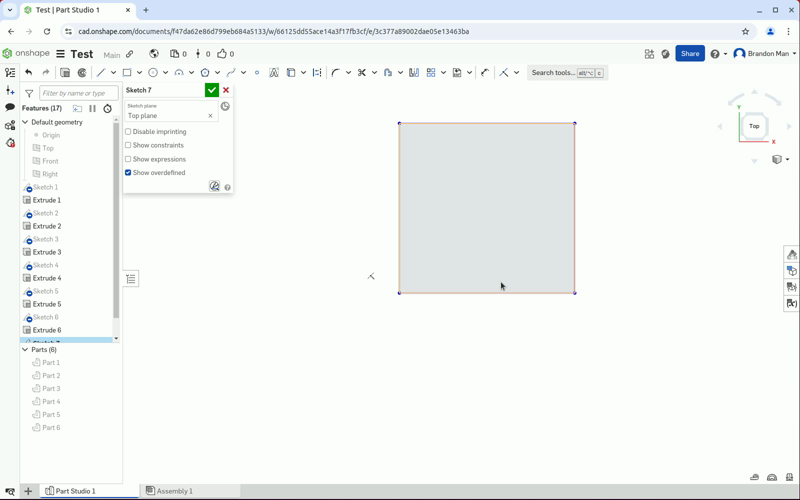
click(501, 281)
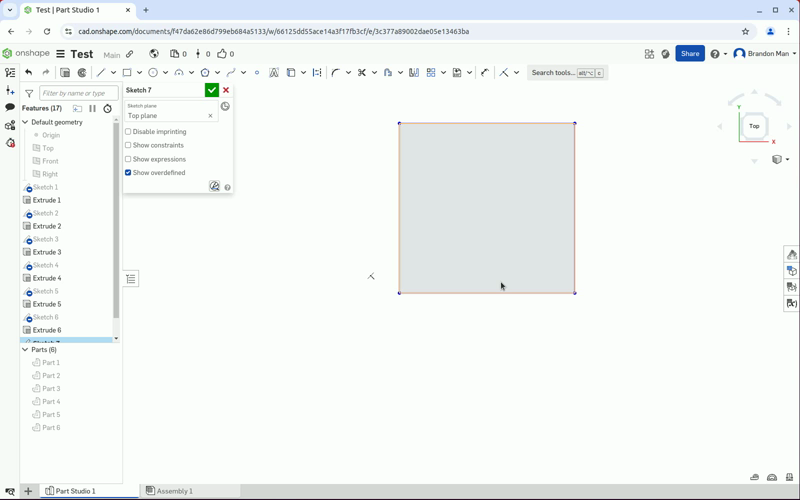
scroll(-6)
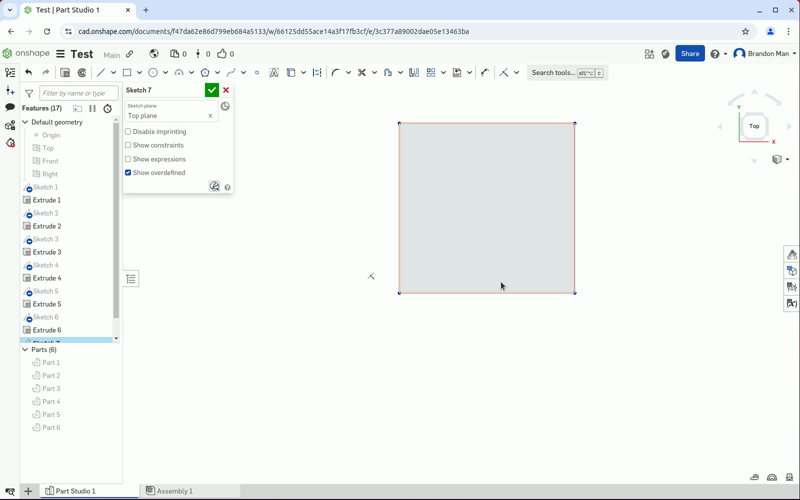
scroll(-6)
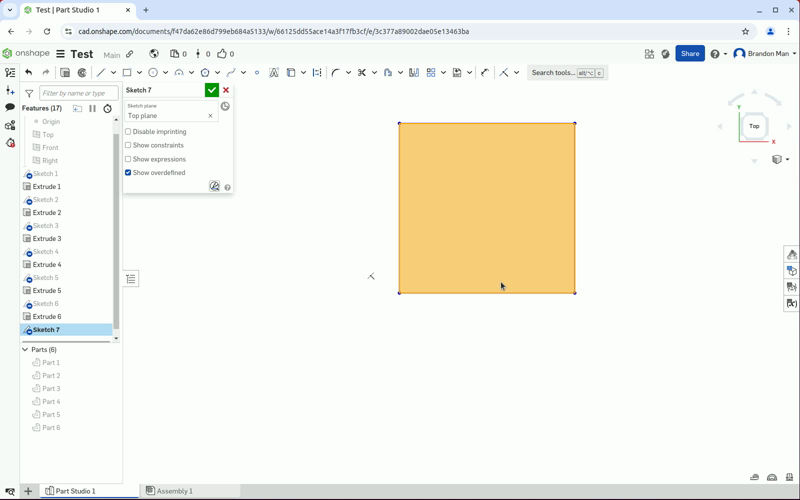
scroll(-6)
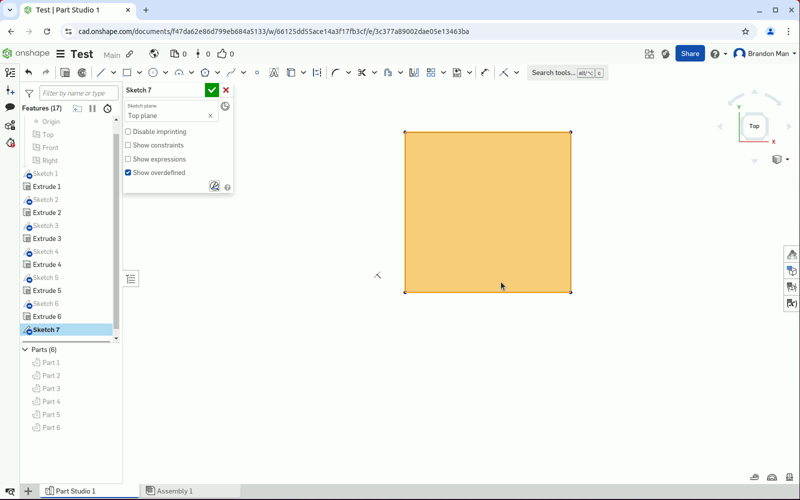
scroll(-6)
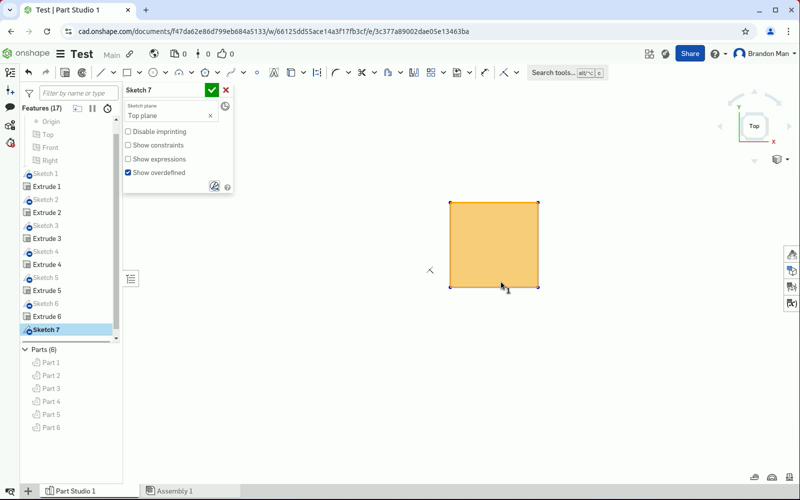
scroll(-6)
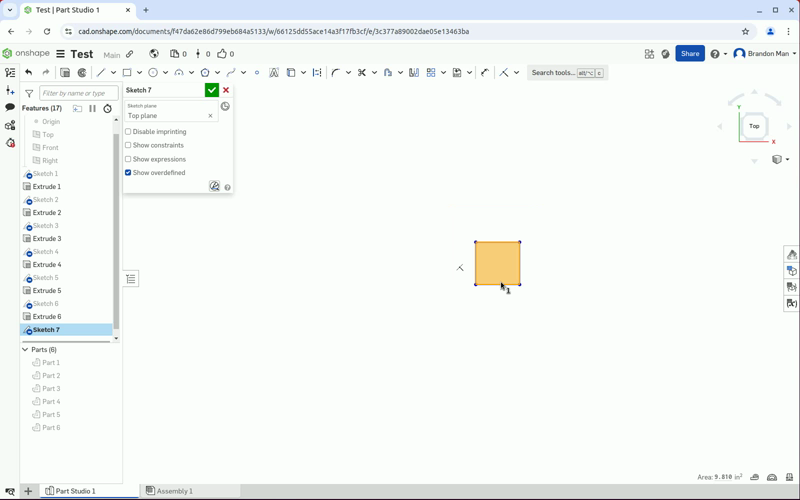
scroll(-6)
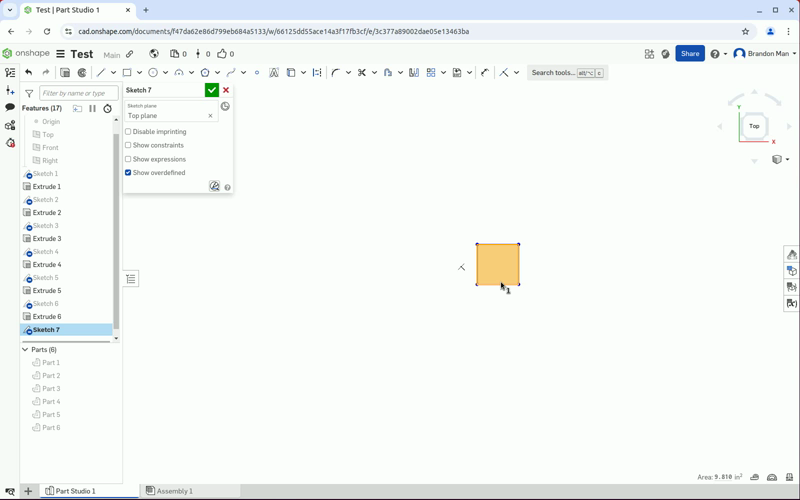
scroll(-6)
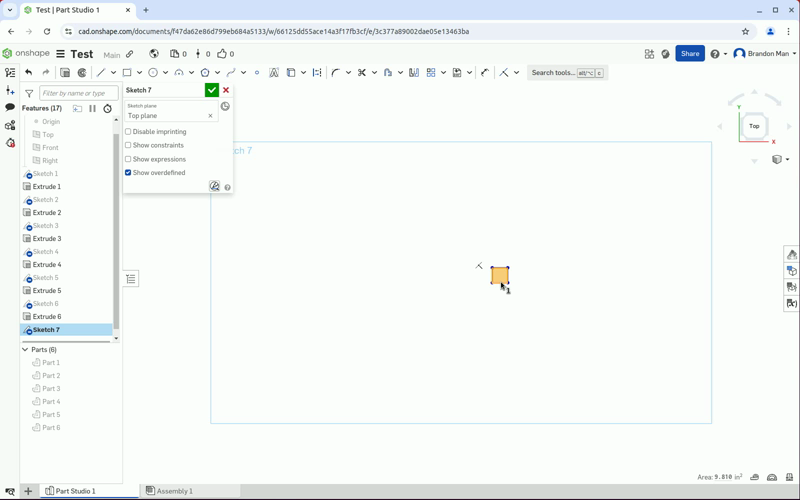
mouse_move(73, 352)
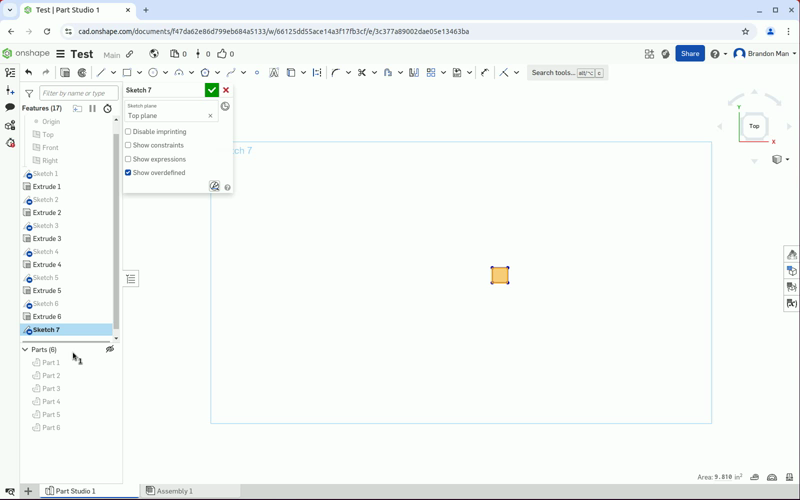
key(shift+y)
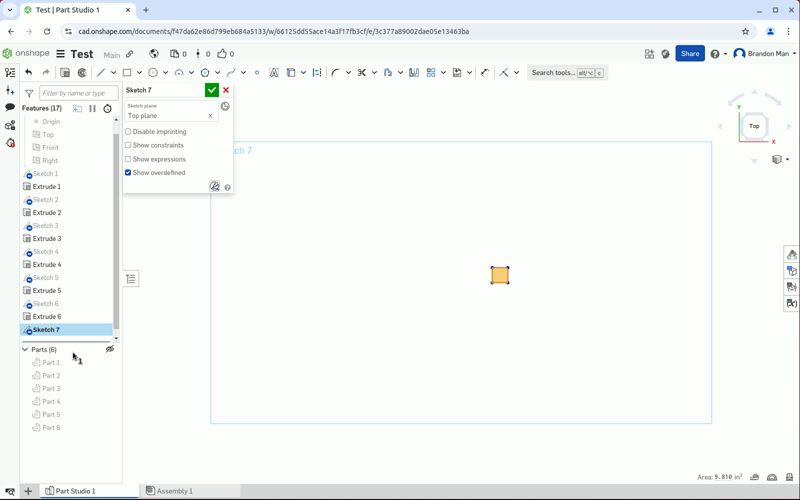
key(shift+e)
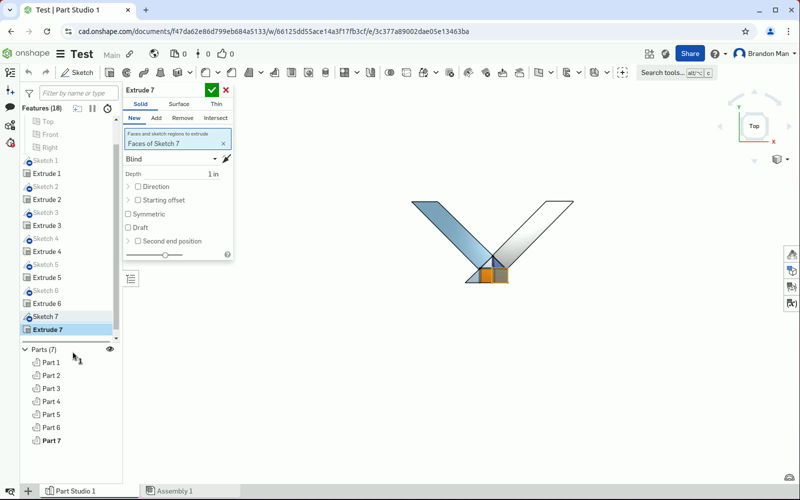
mouse_move(143, 106)
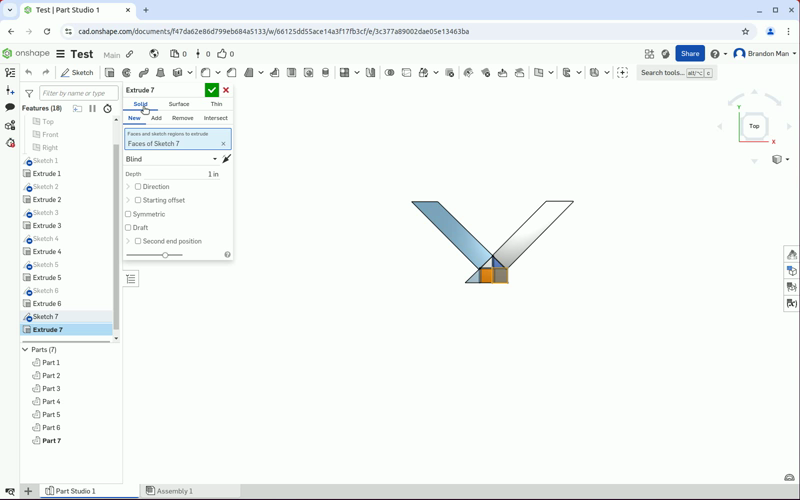
click(143, 106)
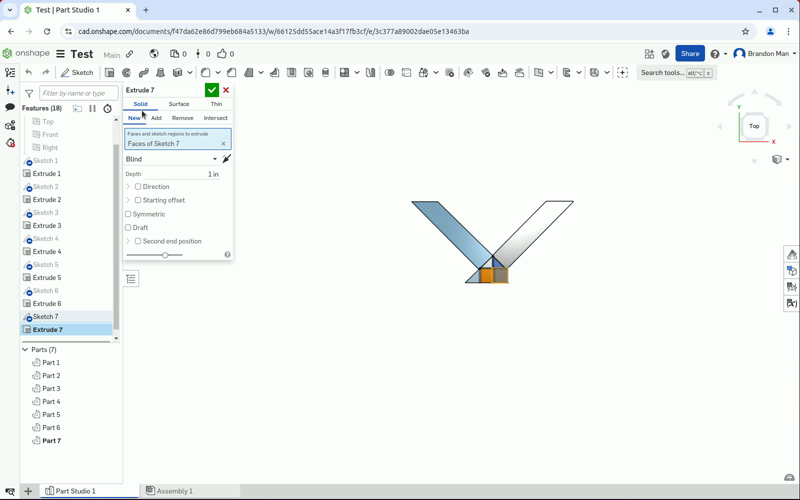
mouse_move(137, 120)
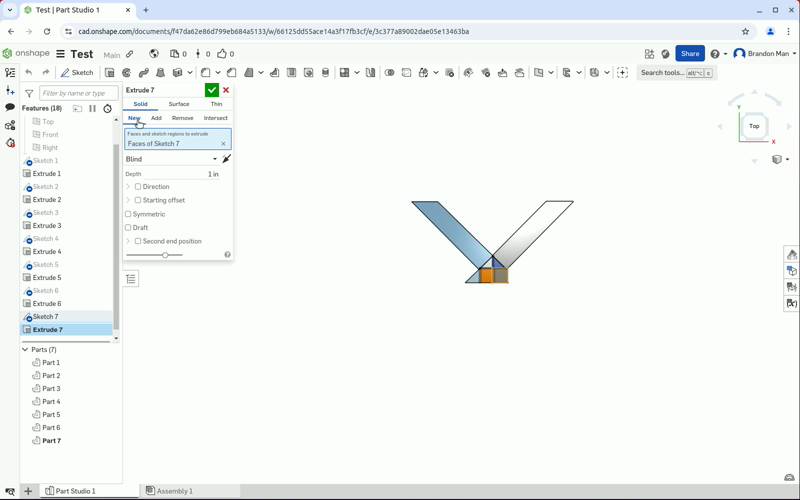
click(137, 120)
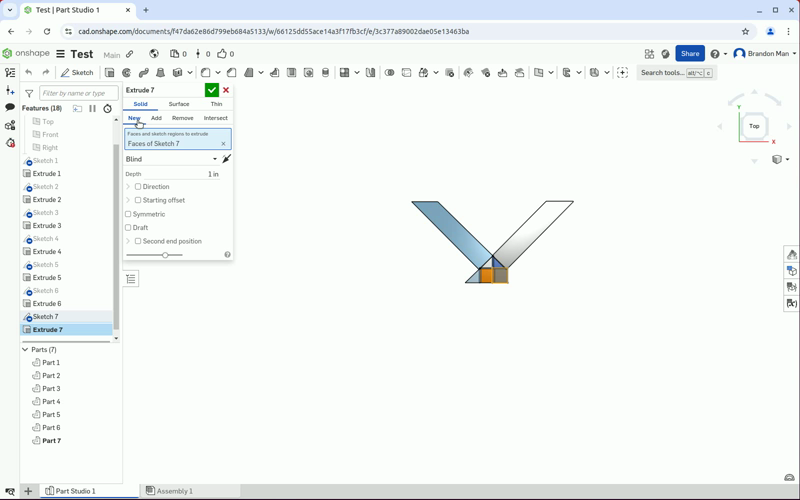
key(tab, 4)
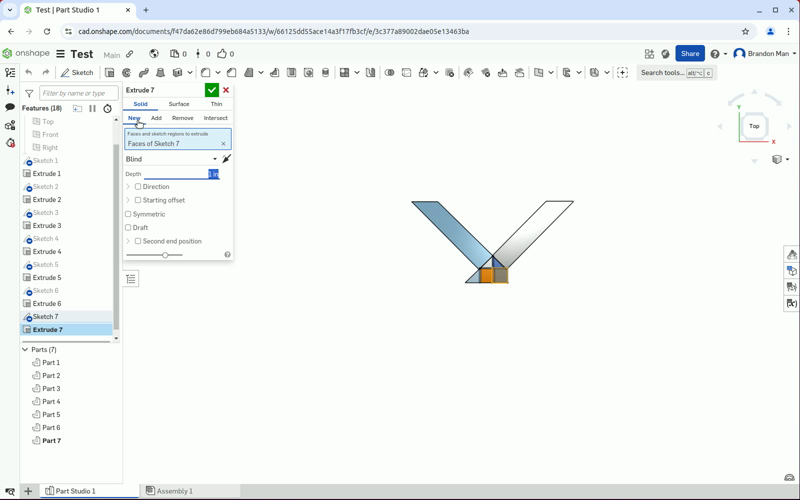
text(13.721)
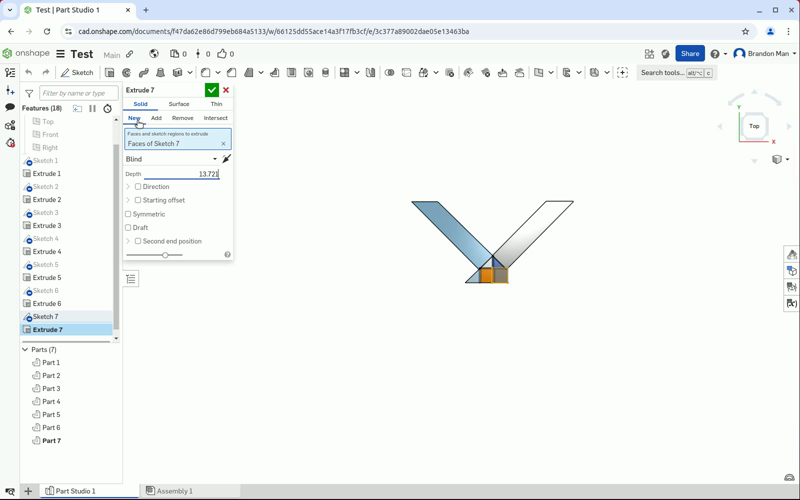
key(enter)
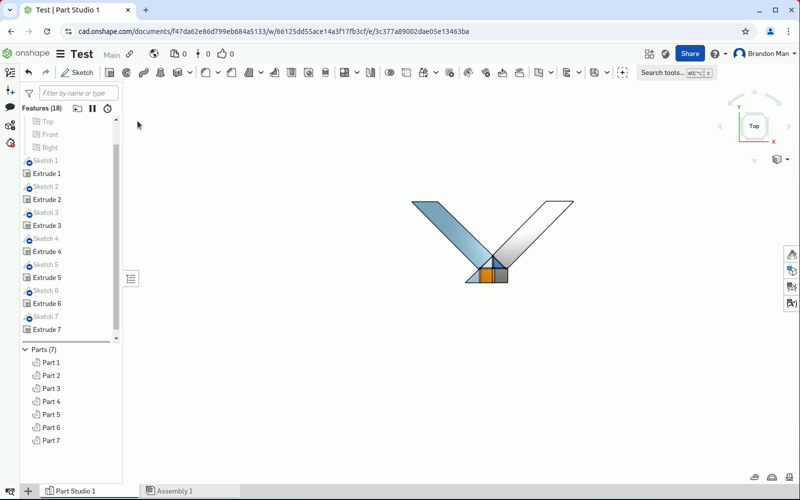
key(shift+h)
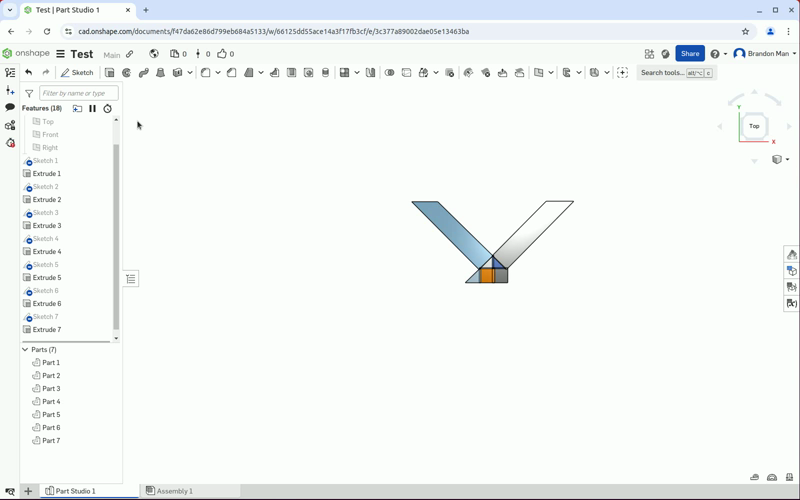
key(shift+h)
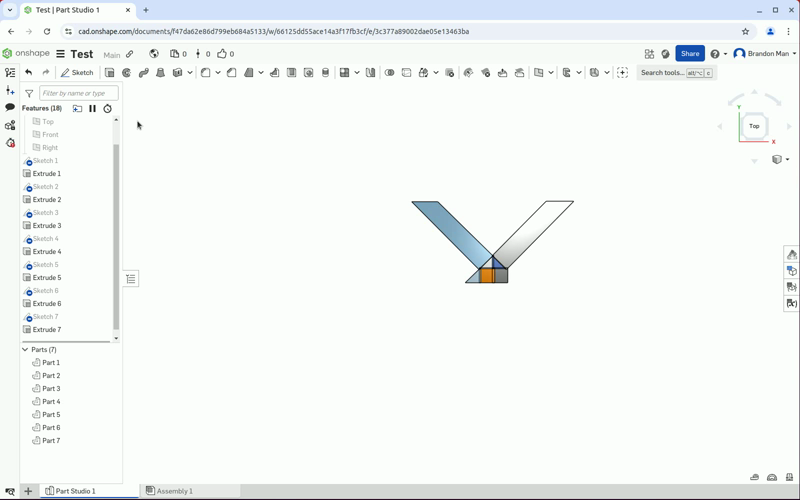
mouse_move(69, 163)
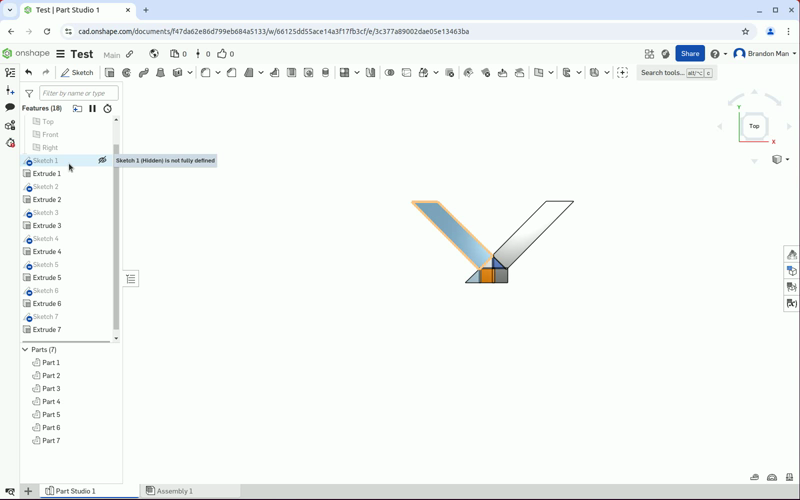
click(69, 163)
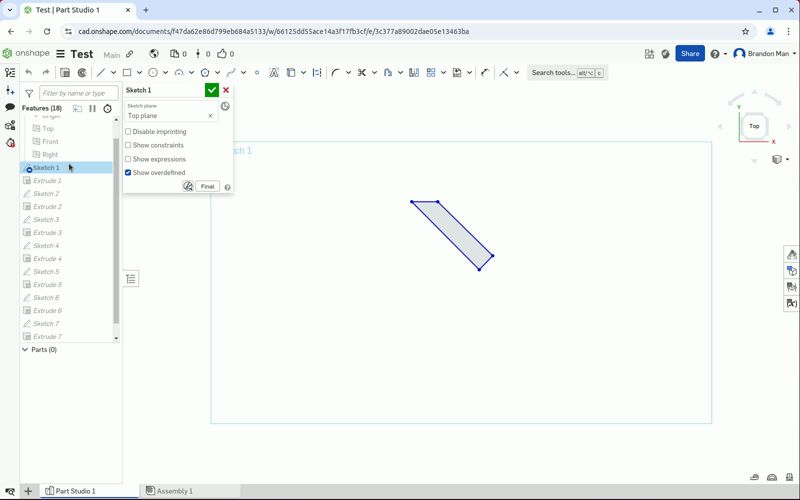
mouse_move(229, 92)
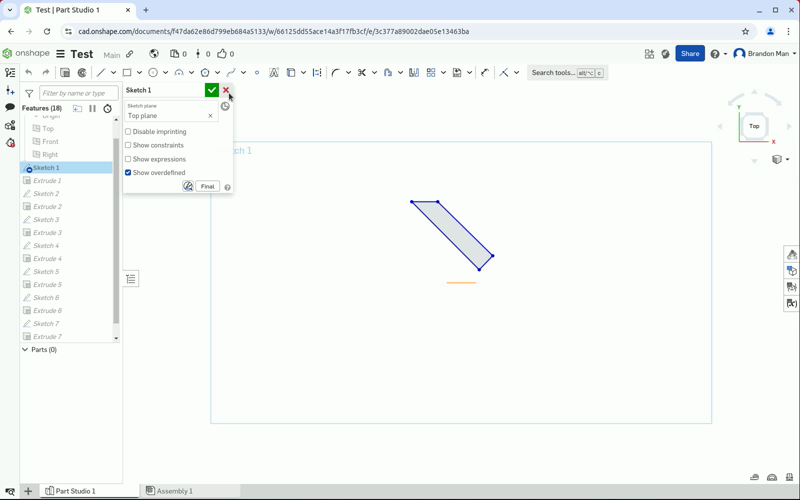
click(229, 92)
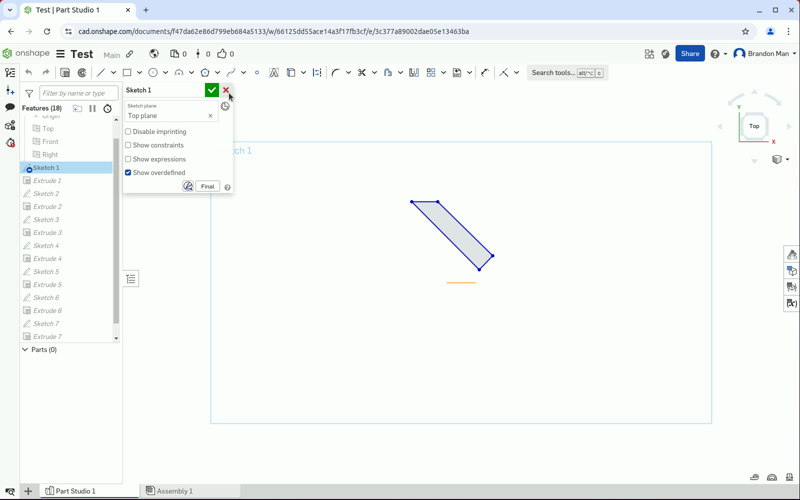
key(shift+s)
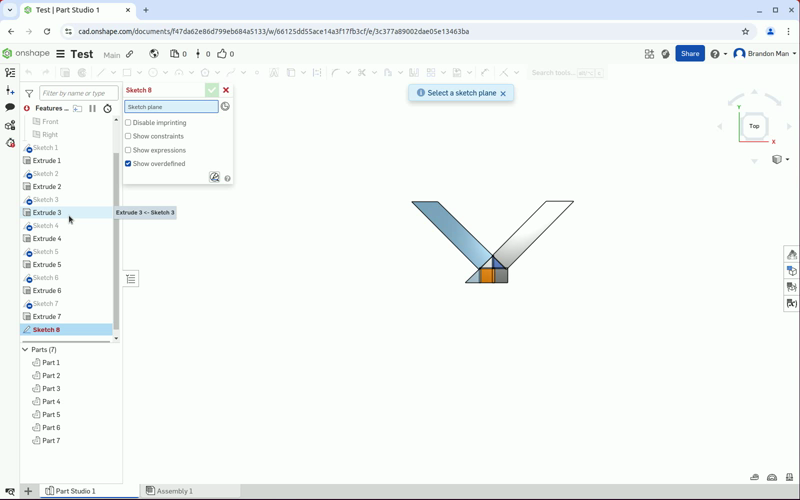
scroll(3)
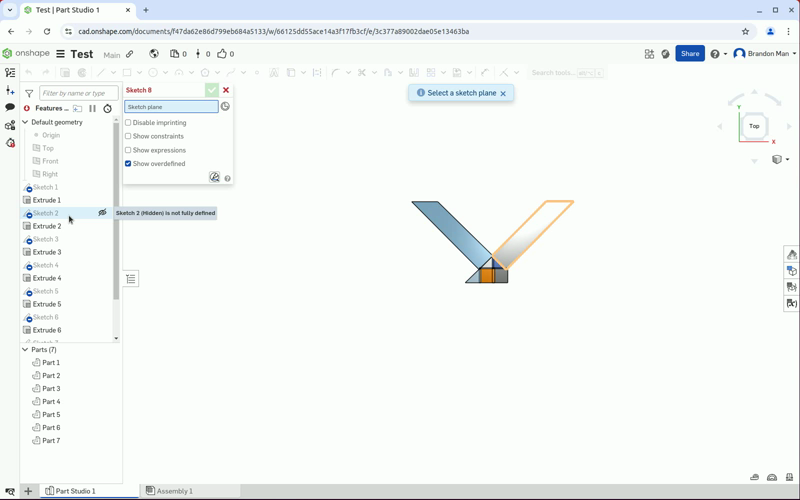
mouse_move(69, 150)
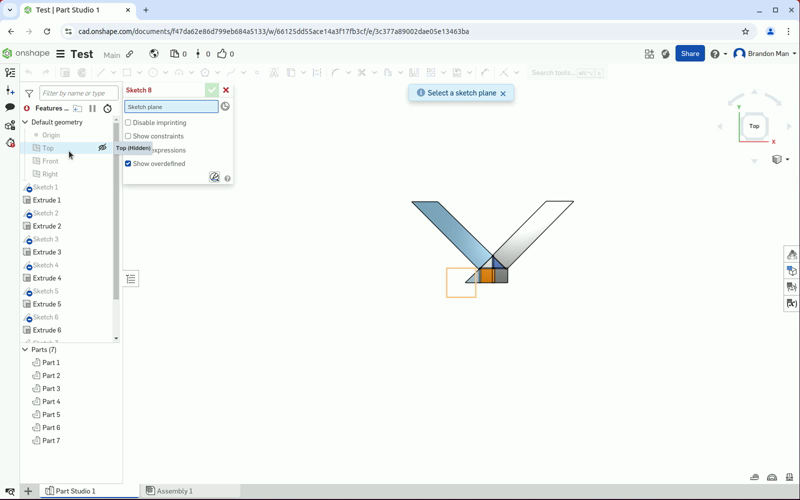
click(69, 150)
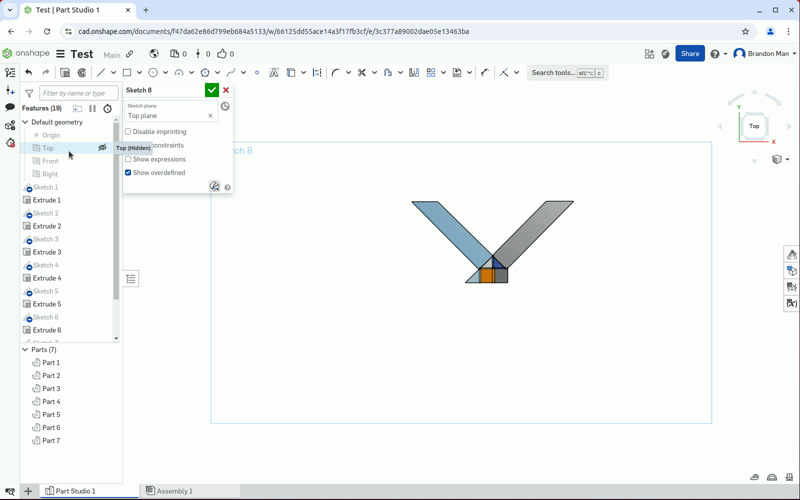
mouse_move(73, 352)
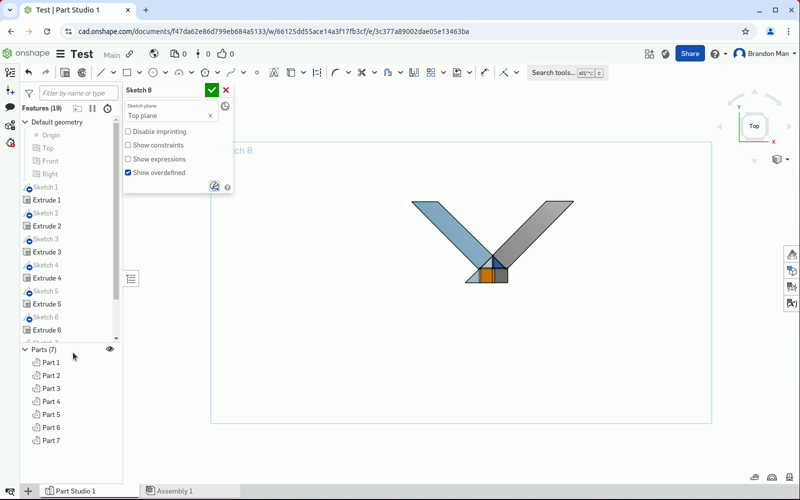
key(y)
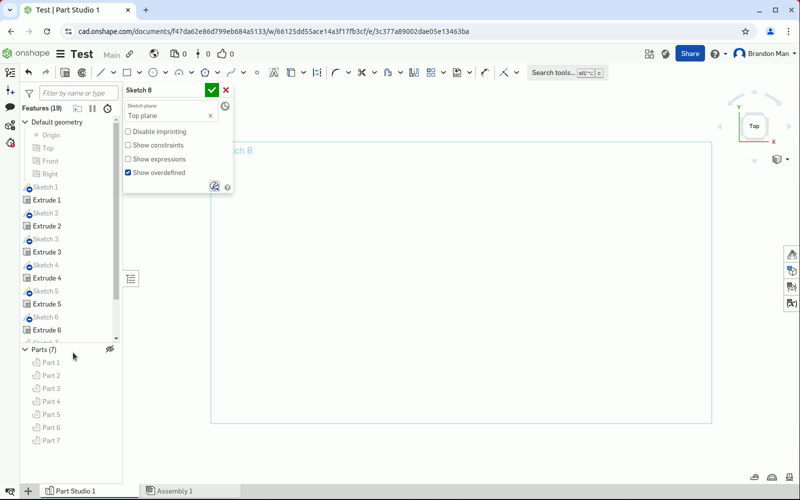
key(l)
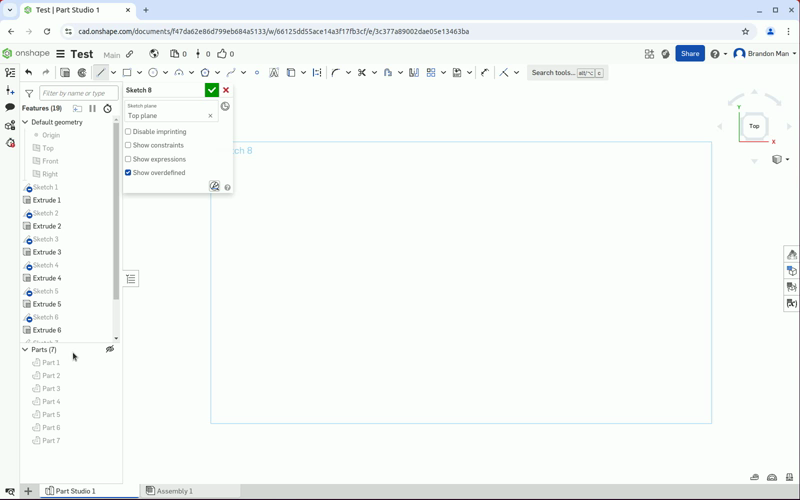
key_down(shift)
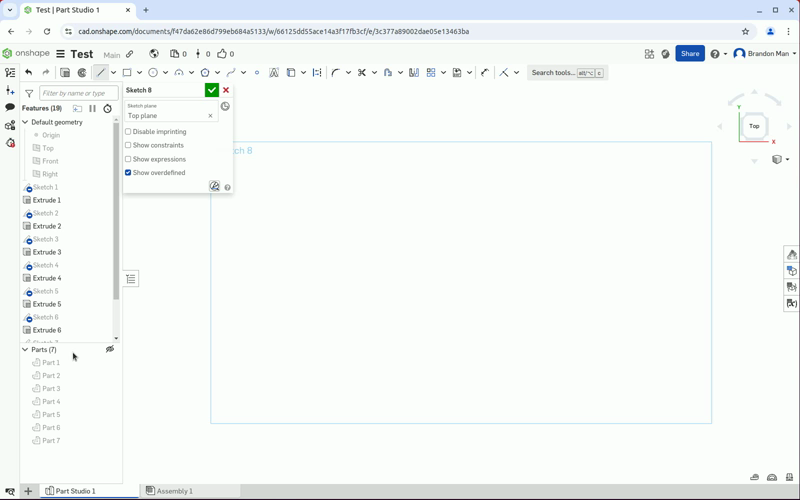
mouse_move(506, 282)
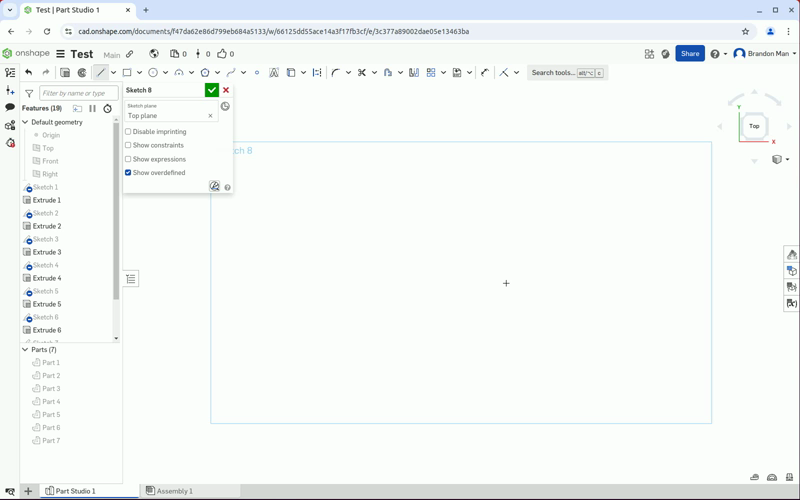
click(506, 282)
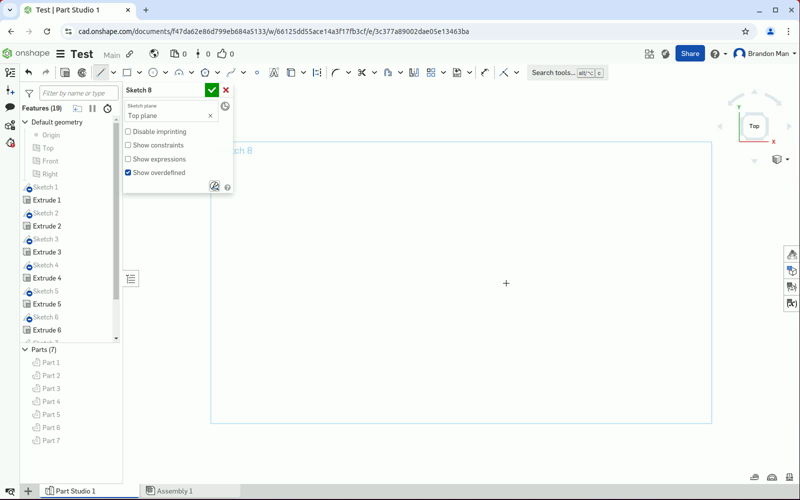
key_up(shift)
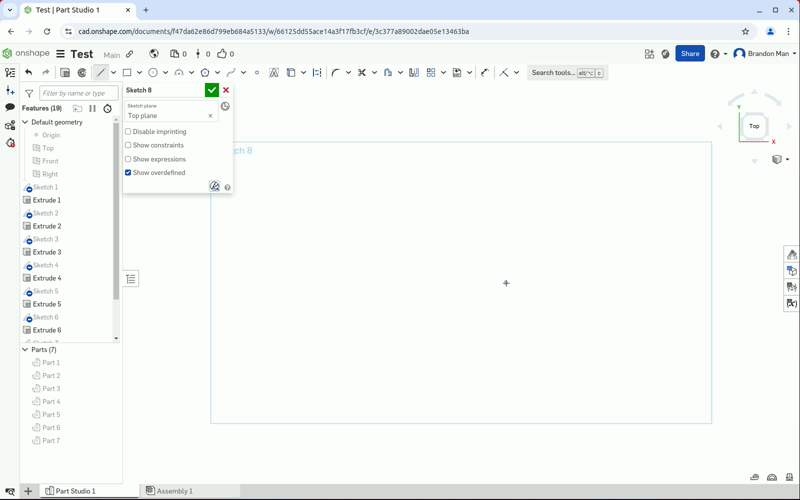
key_down(shift)
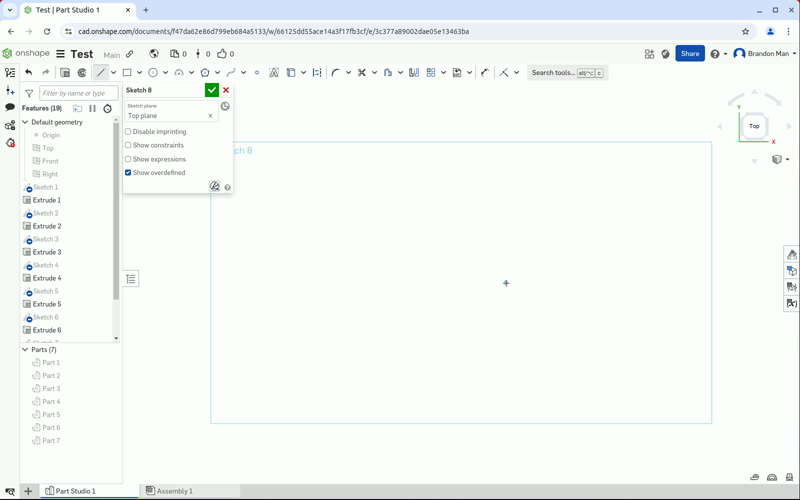
mouse_move(536, 282)
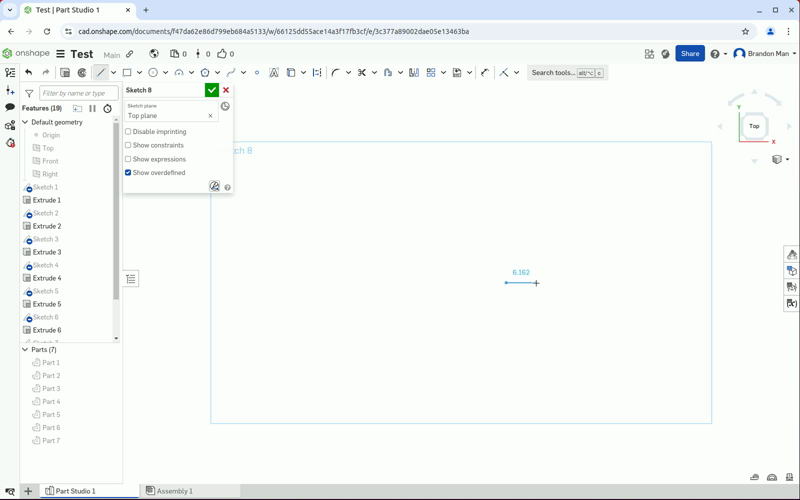
mouse_move(521, 282)
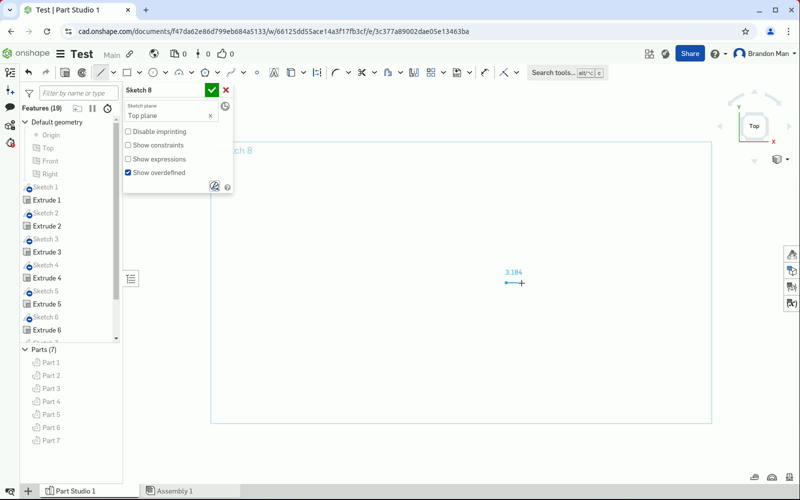
click(521, 282)
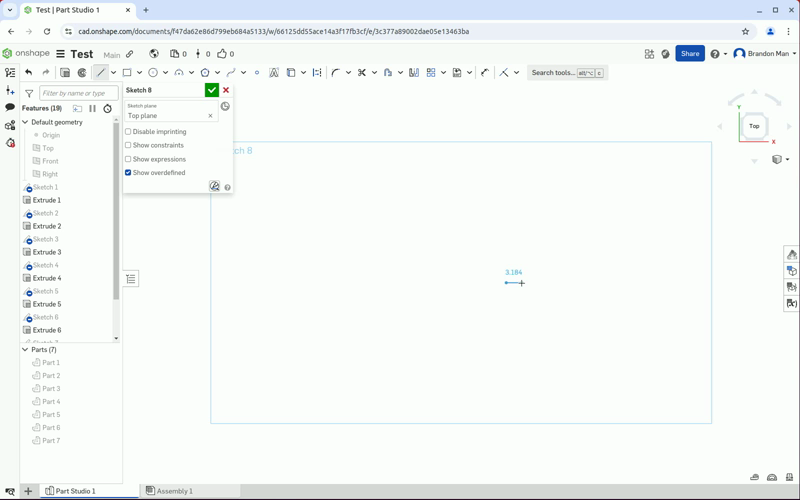
key_up(shift)
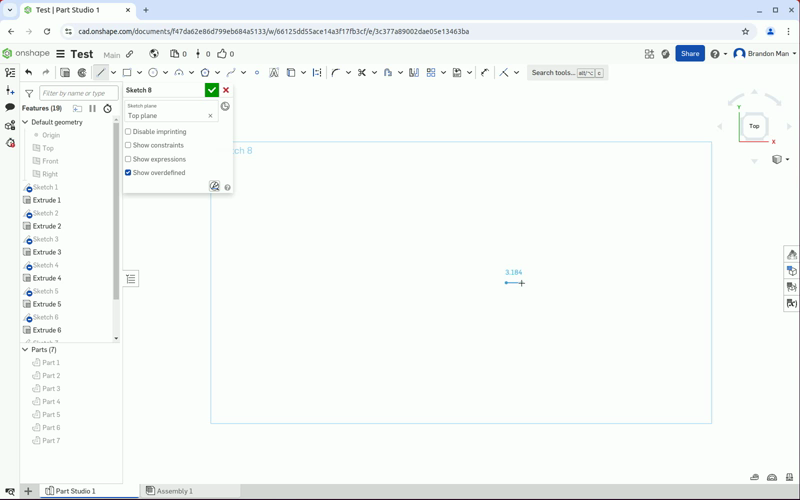
key_down(shift)
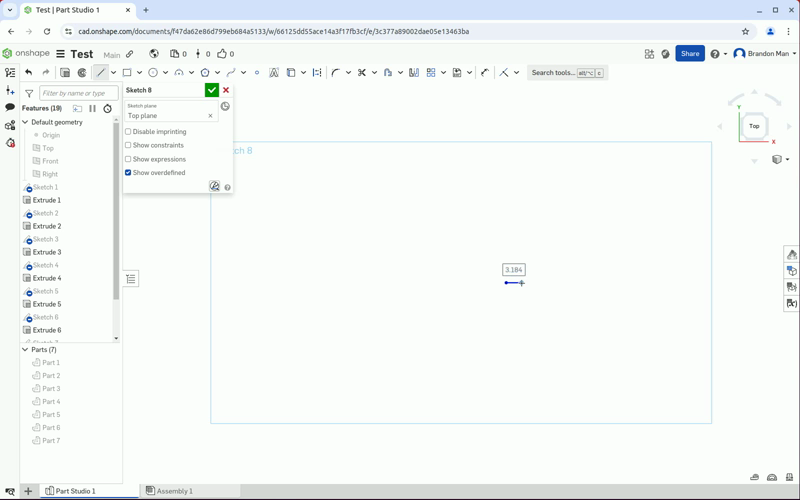
mouse_move(551, 282)
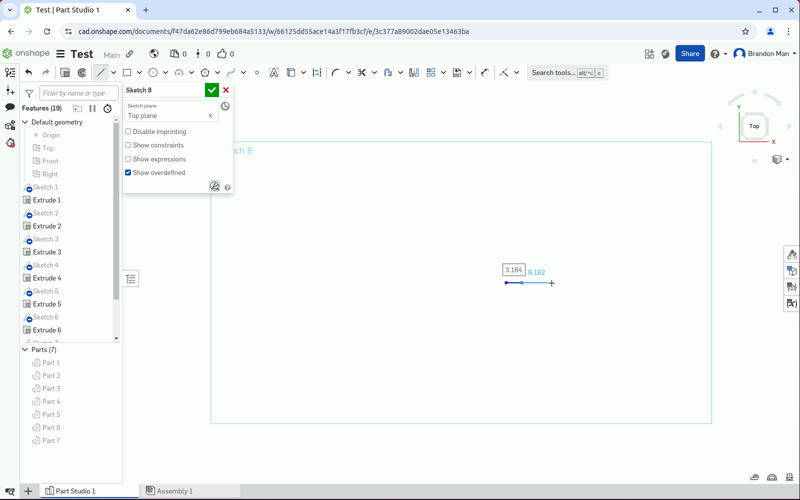
mouse_move(506, 267)
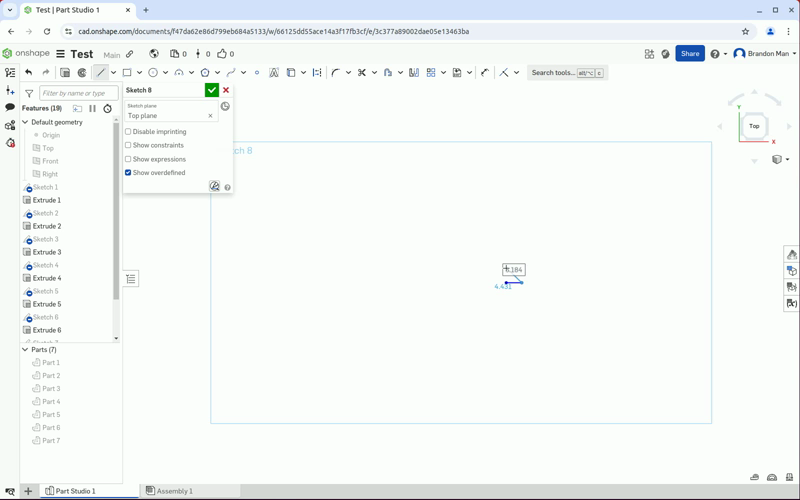
click(506, 267)
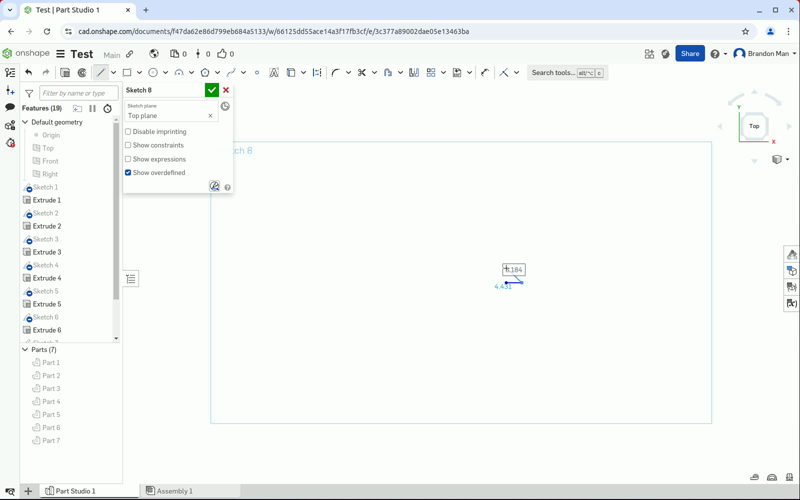
key_up(shift)
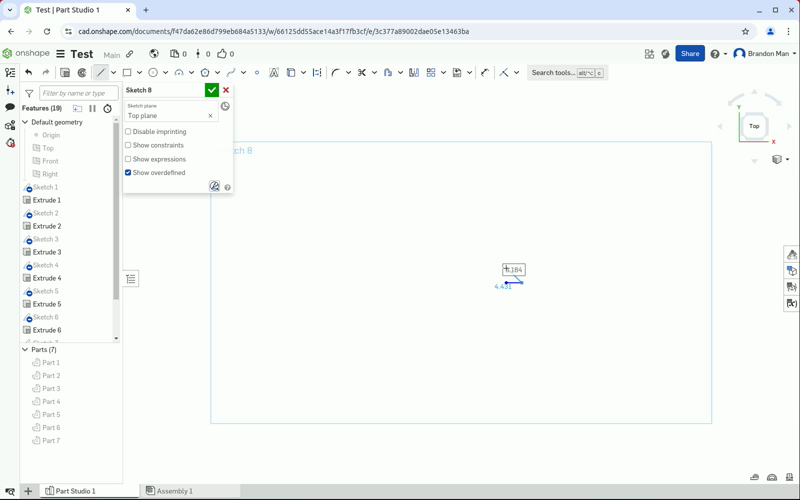
mouse_move(536, 267)
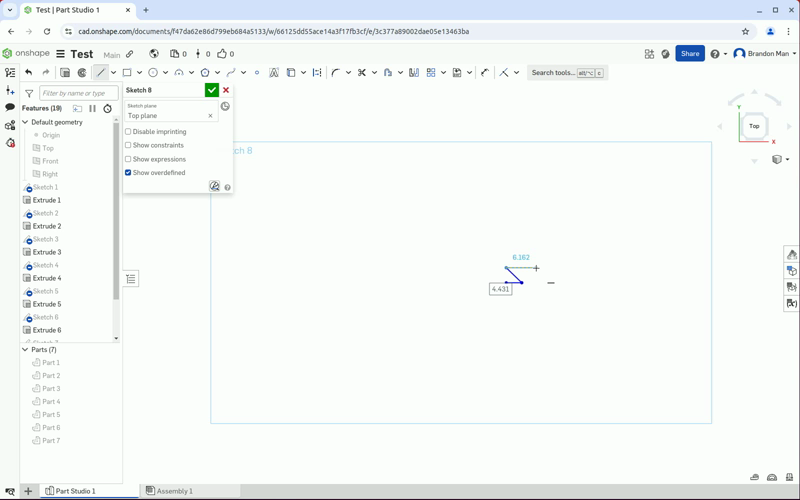
key_down(shift)
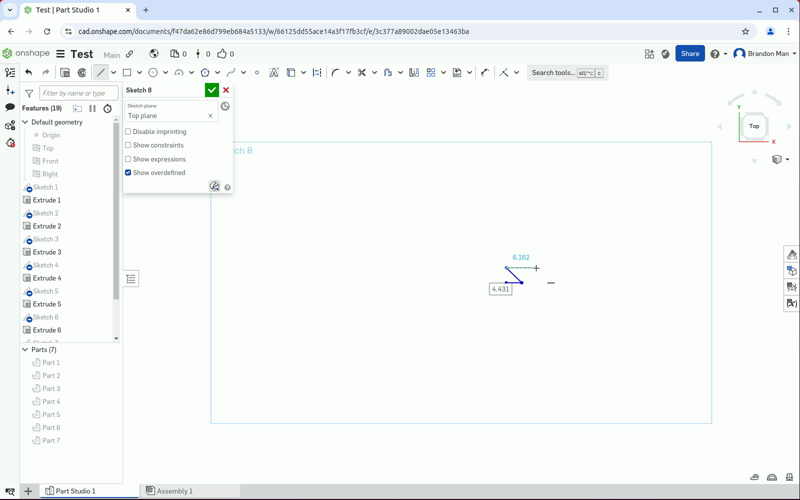
mouse_move(506, 282)
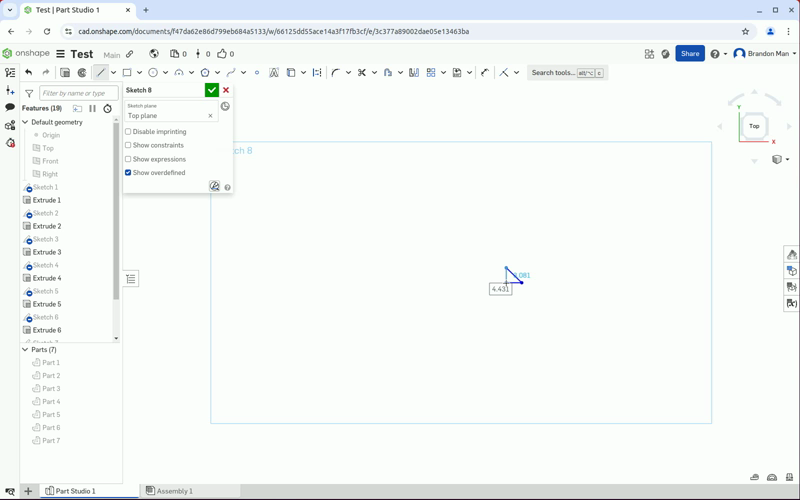
key_up(shift)
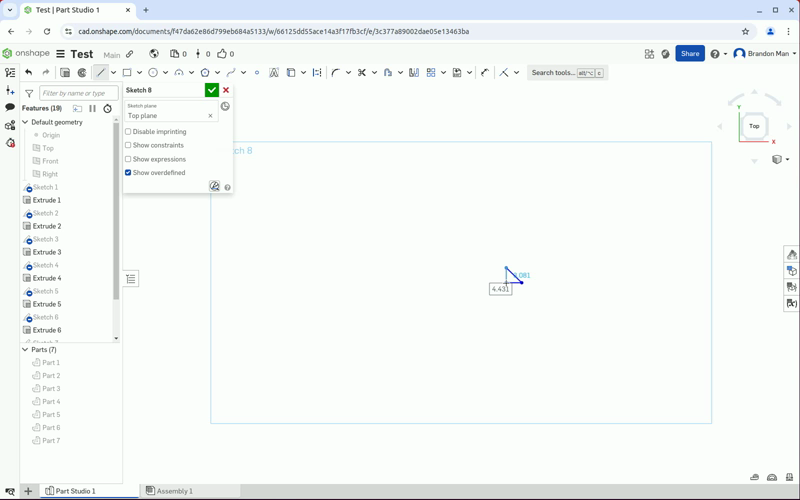
click(506, 282)
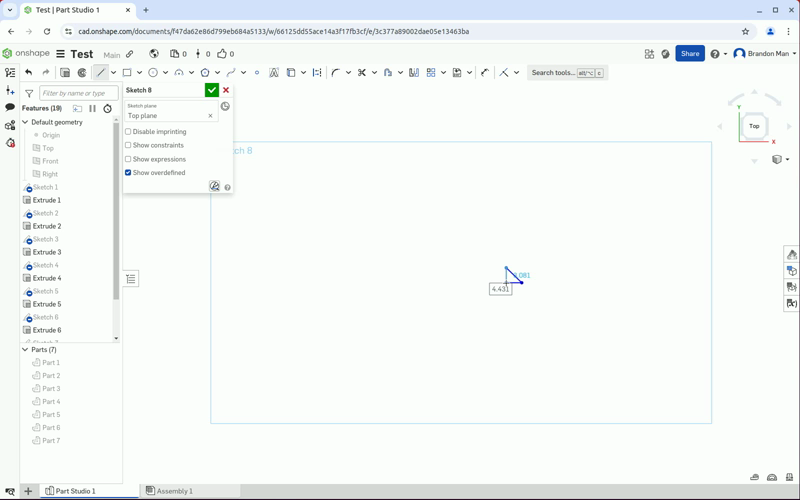
key(esc)
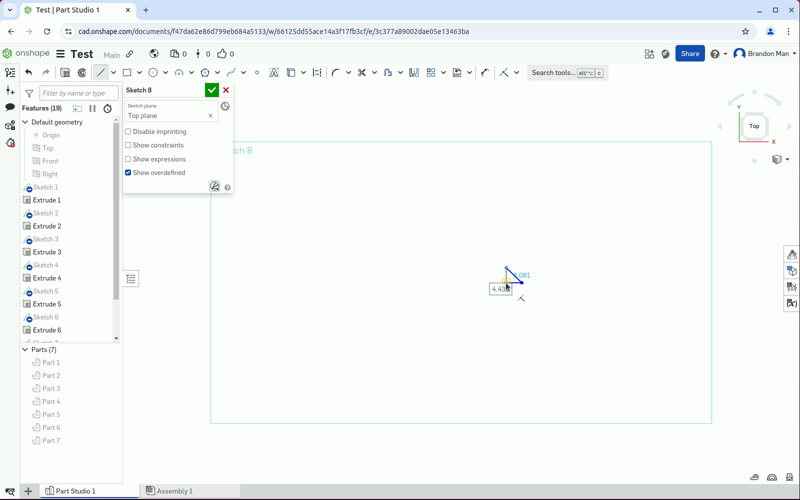
mouse_move(507, 270)
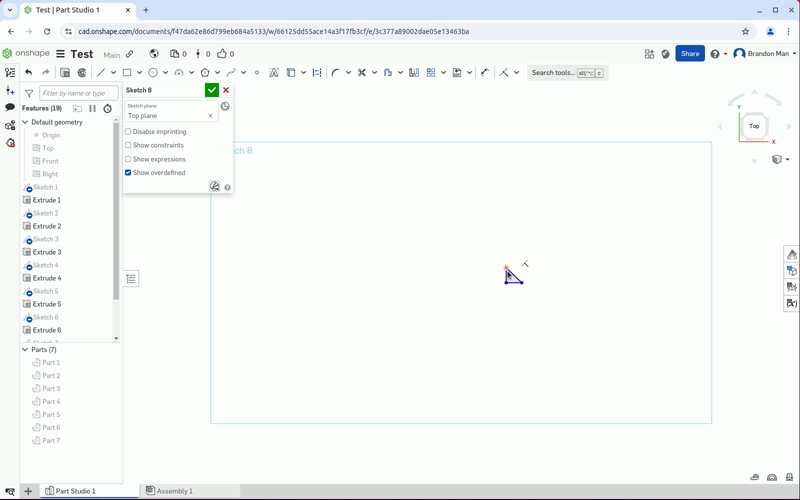
scroll(6)
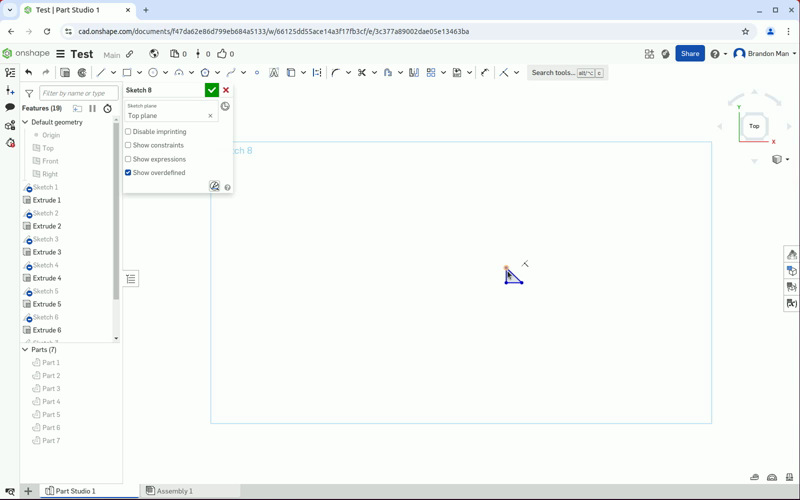
scroll(6)
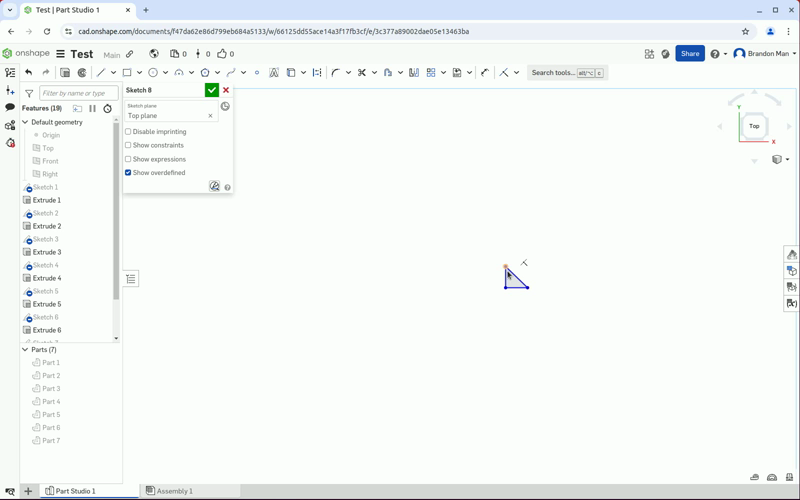
scroll(6)
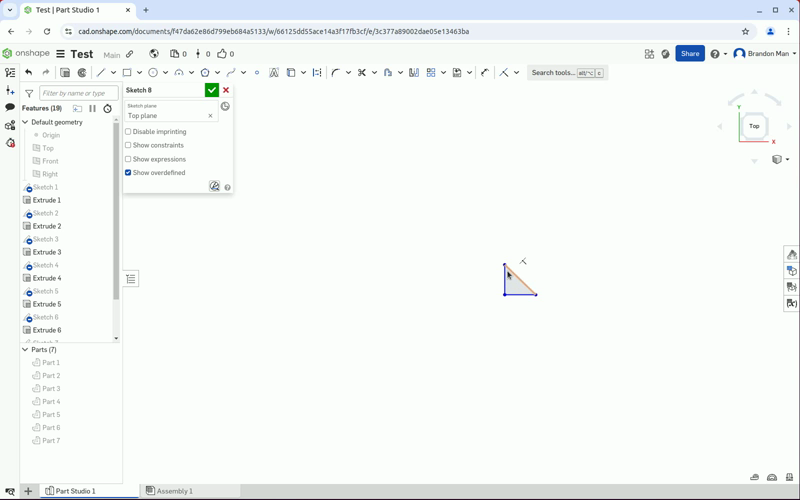
scroll(6)
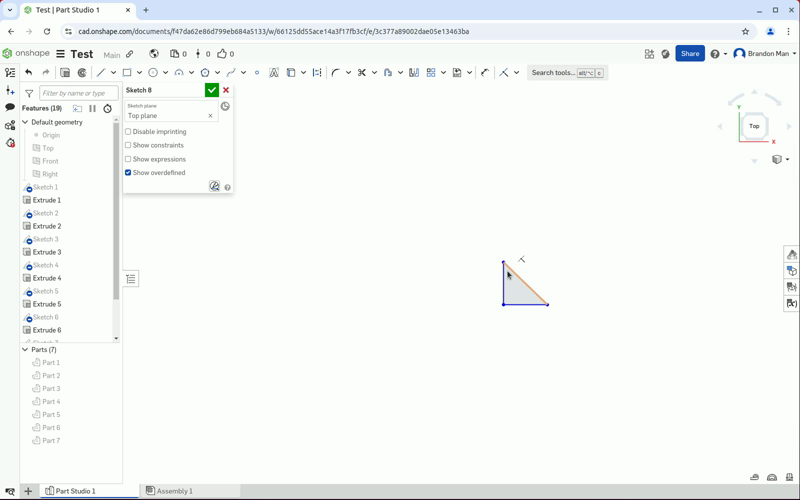
scroll(6)
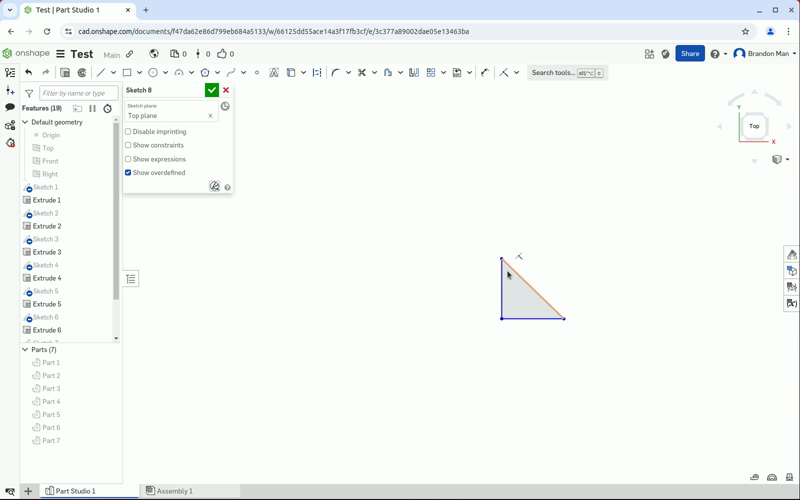
scroll(6)
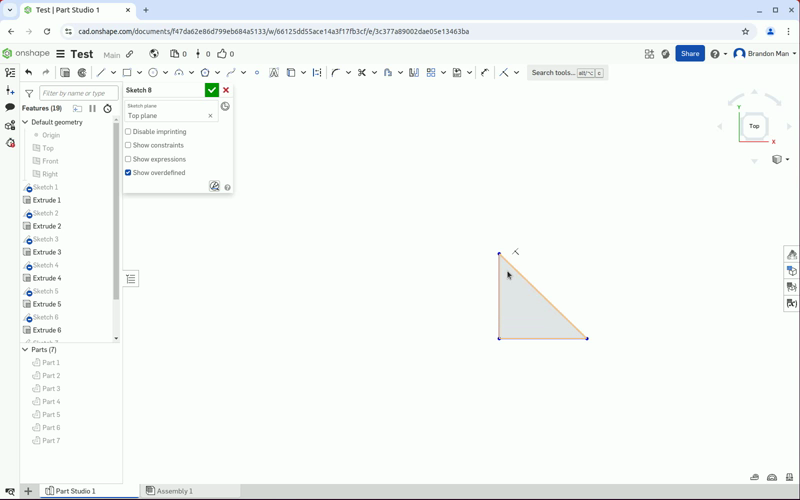
scroll(6)
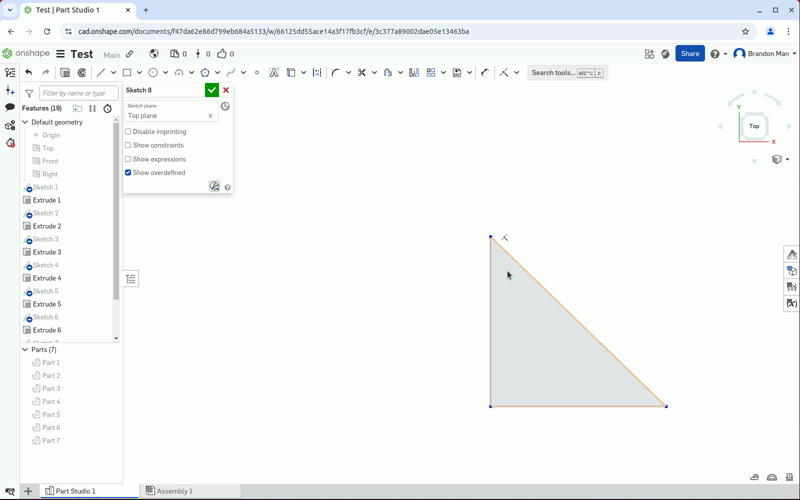
click(507, 270)
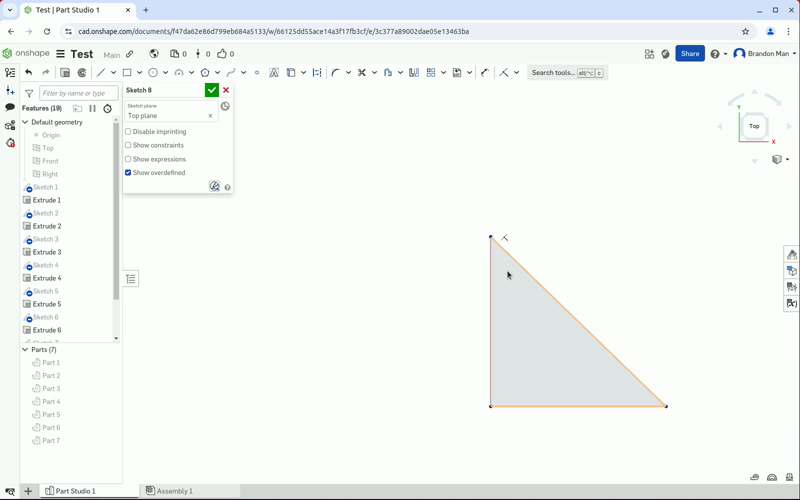
scroll(-6)
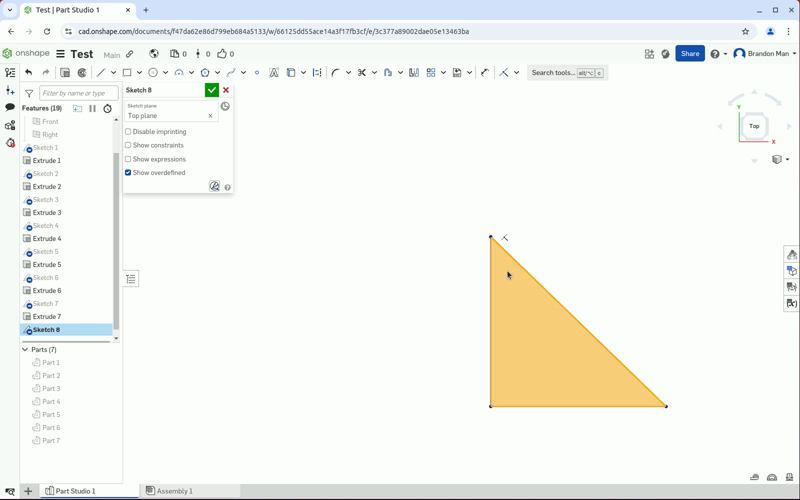
scroll(-6)
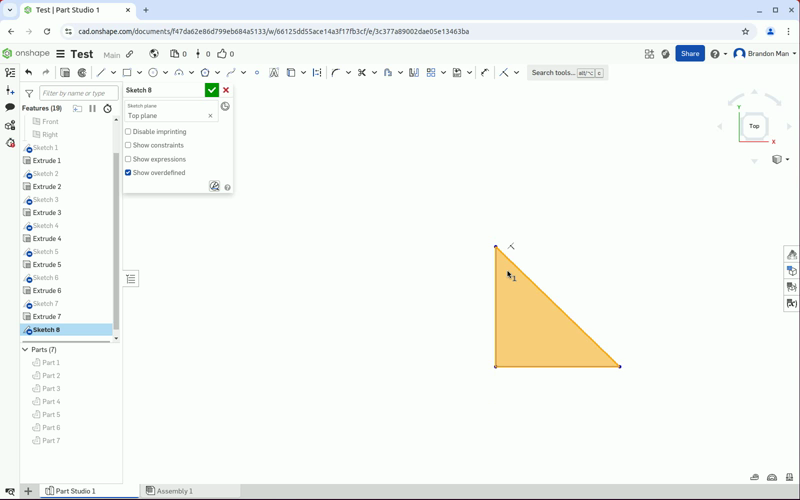
scroll(-6)
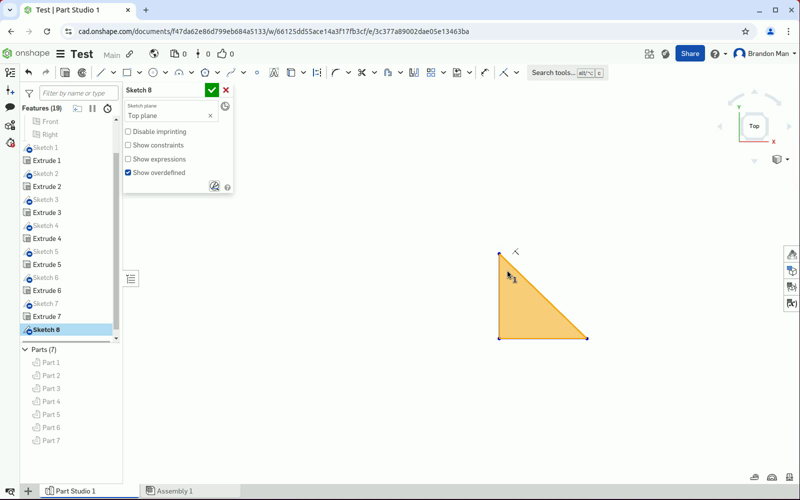
scroll(-6)
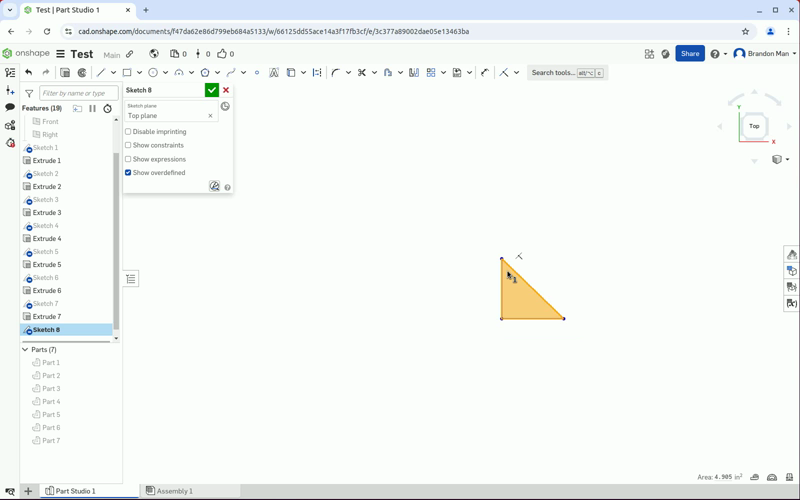
scroll(-6)
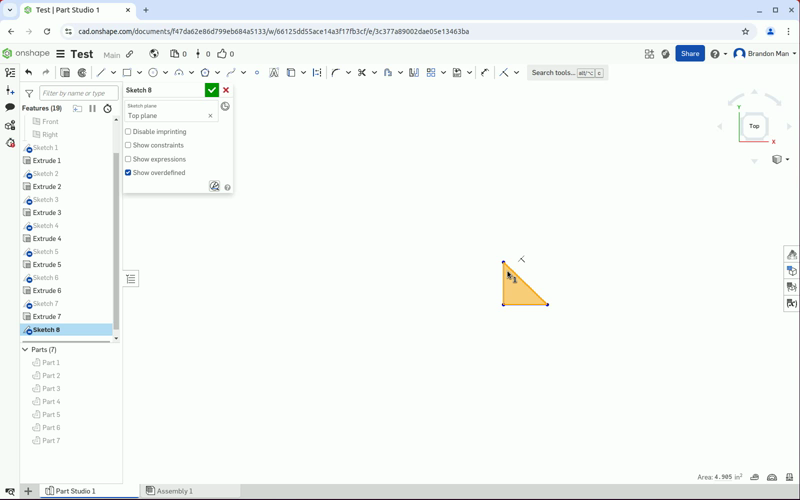
scroll(-6)
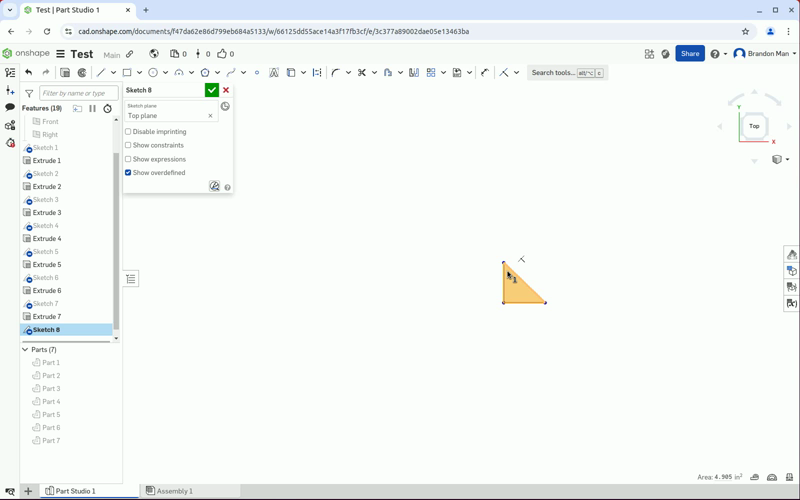
scroll(-6)
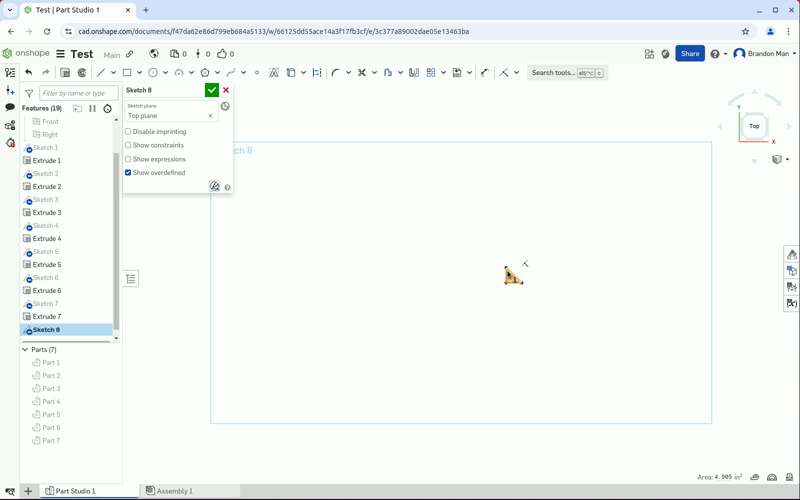
mouse_move(73, 352)
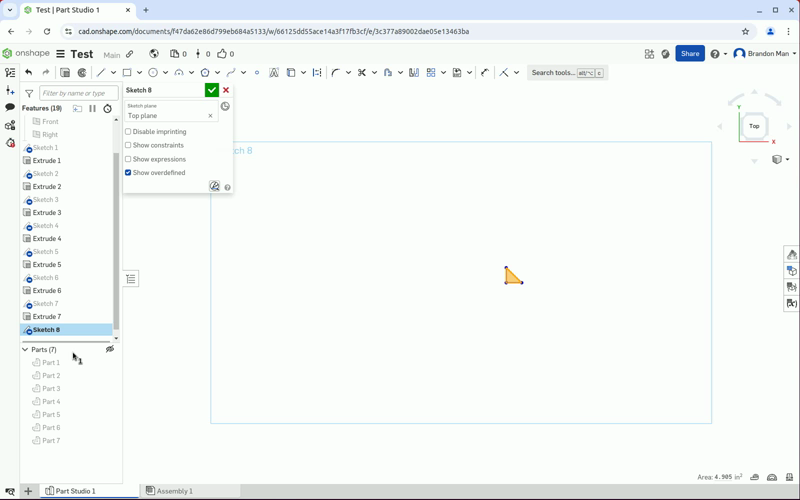
key(shift+y)
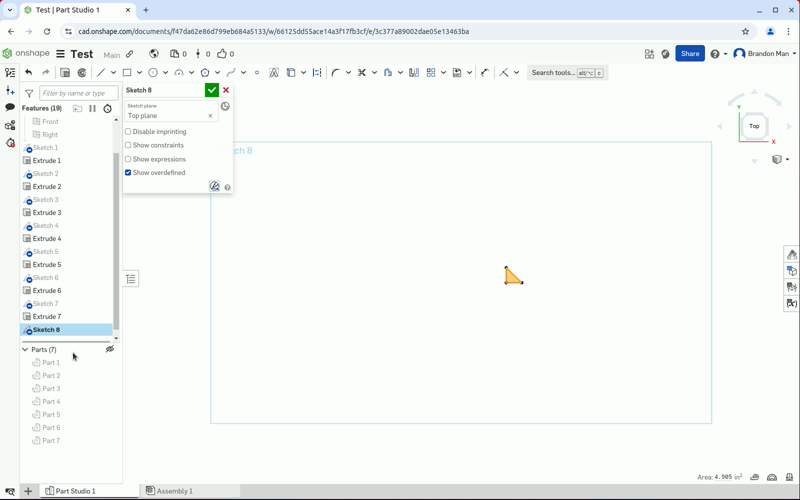
key(shift+e)
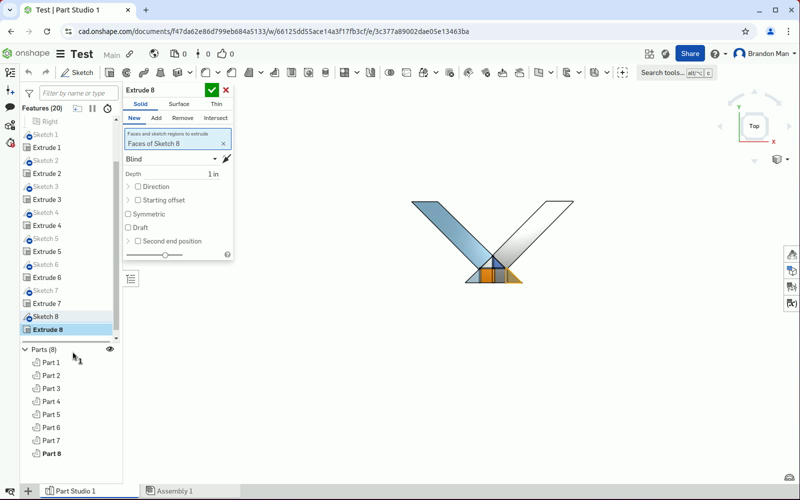
mouse_move(143, 106)
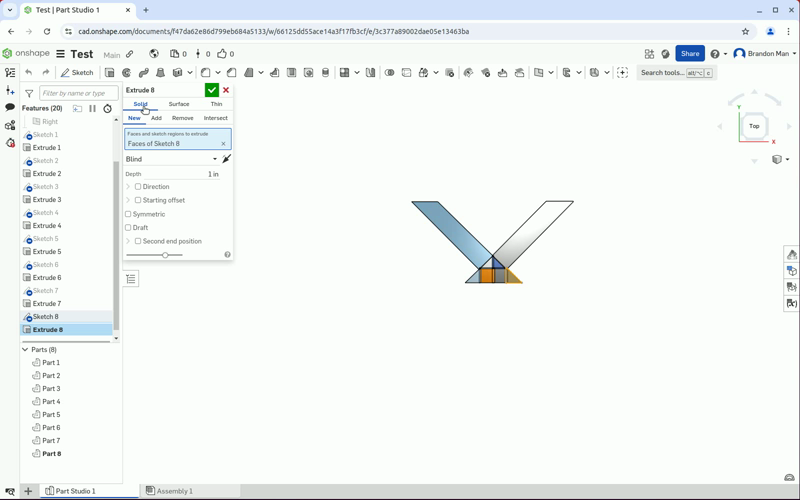
click(143, 106)
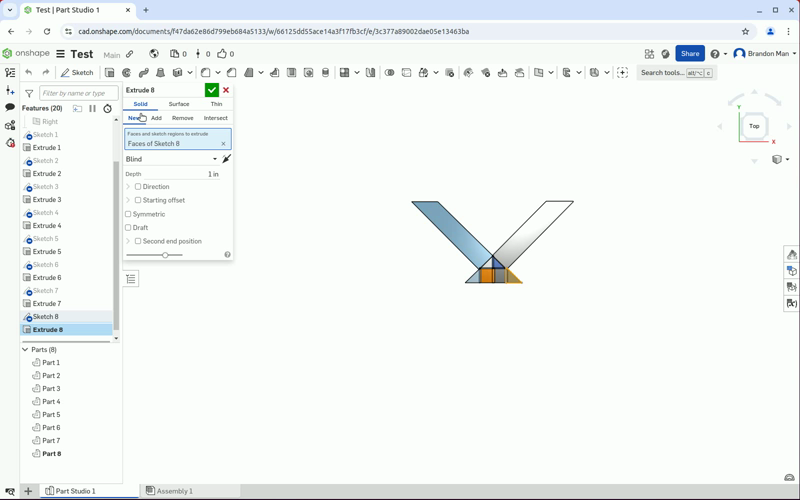
mouse_move(137, 120)
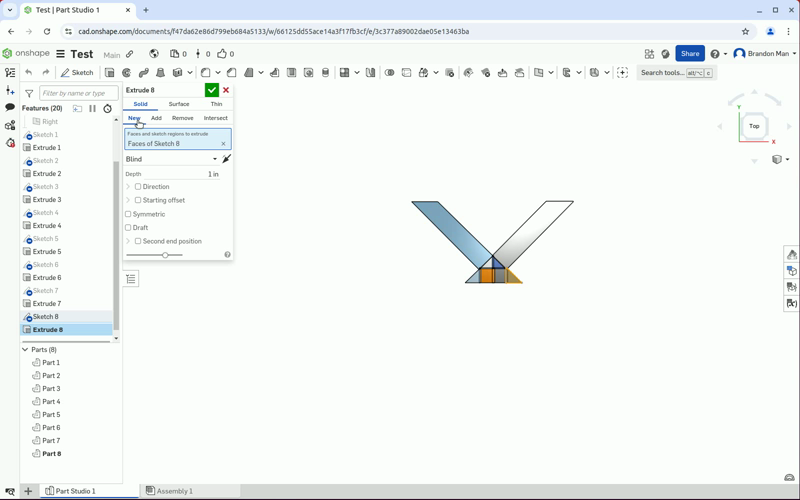
click(137, 120)
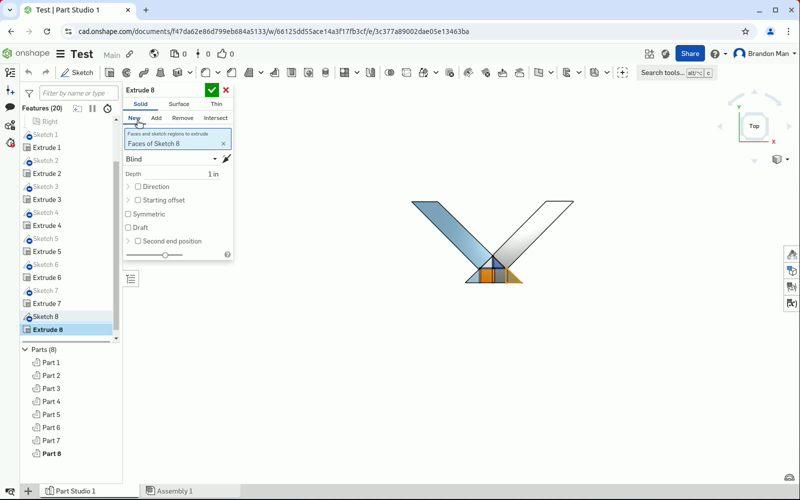
key(tab, 4)
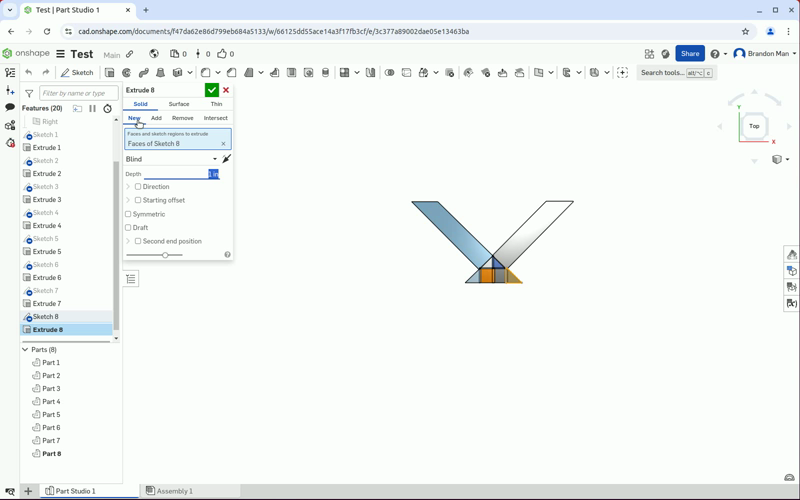
text(13.721)
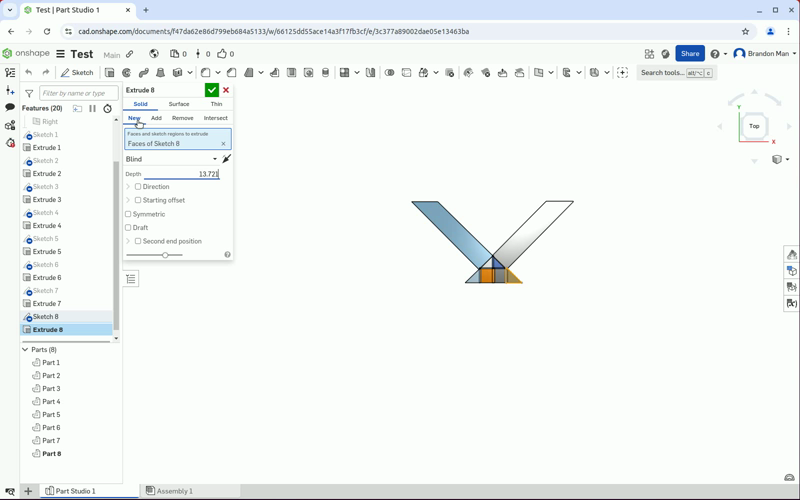
key(enter)
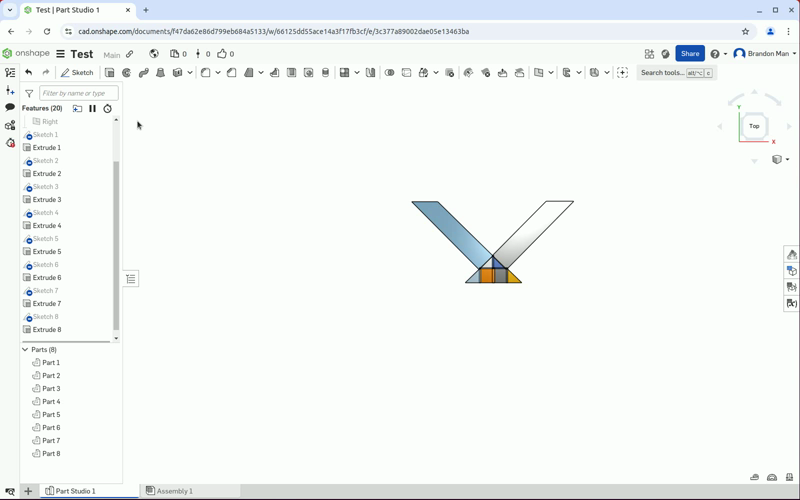
key(shift+h)
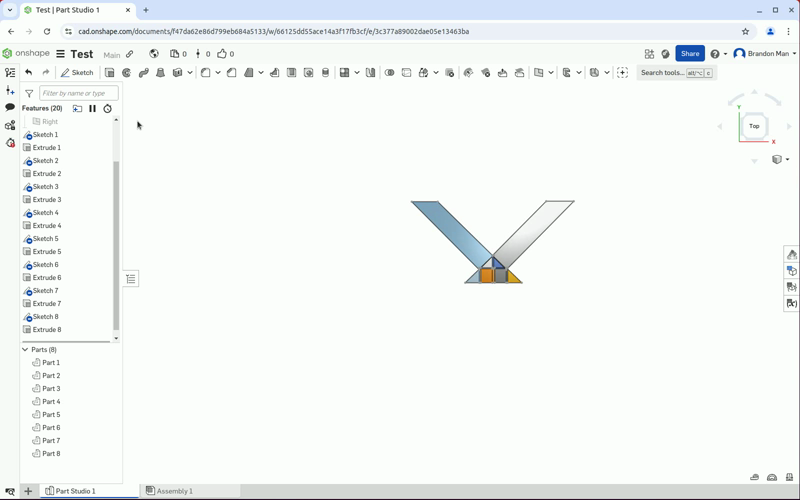
key(shift+h)
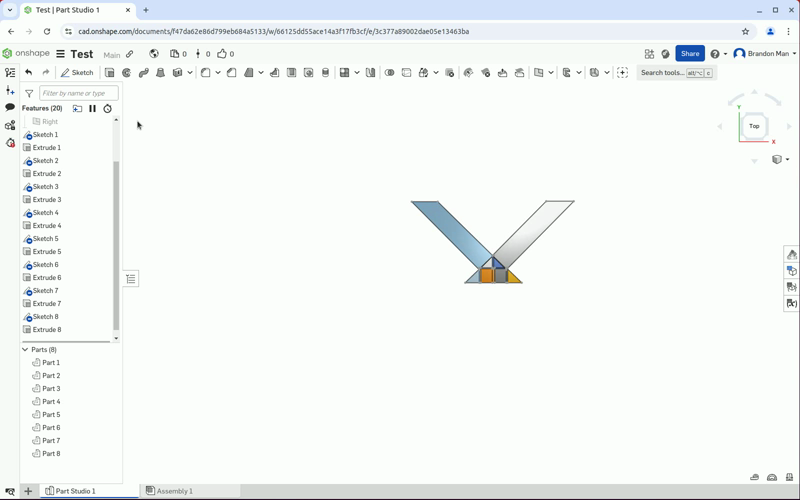
key(shift+7)
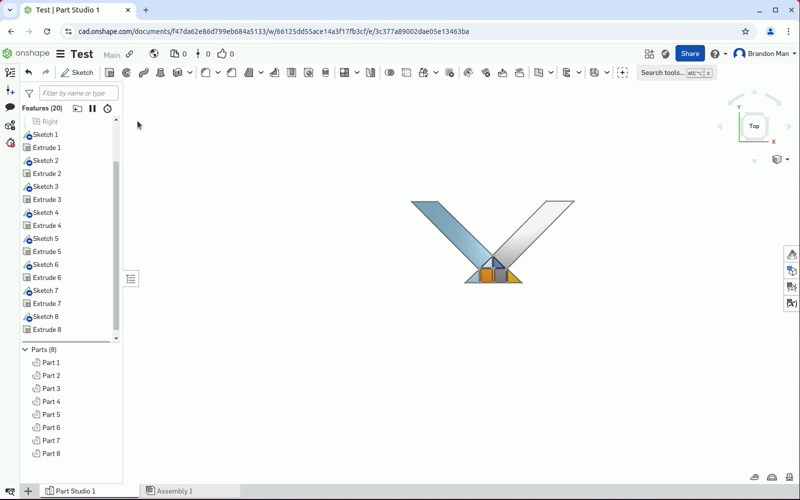
key(up, 3)
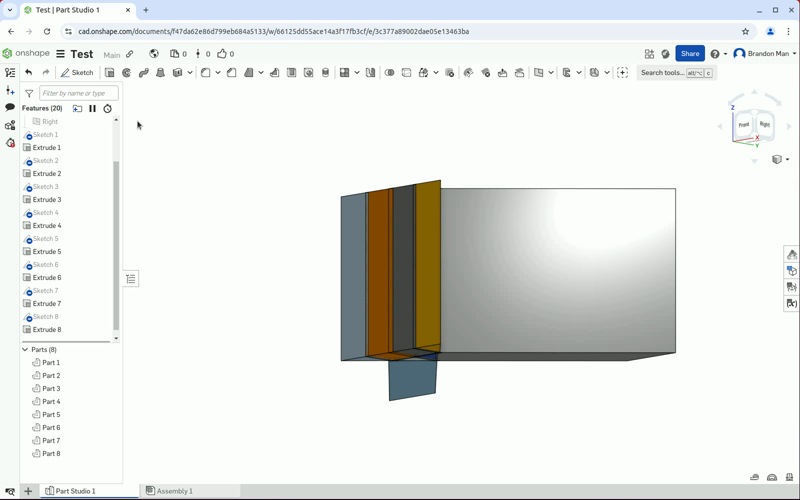
key(left, 3)
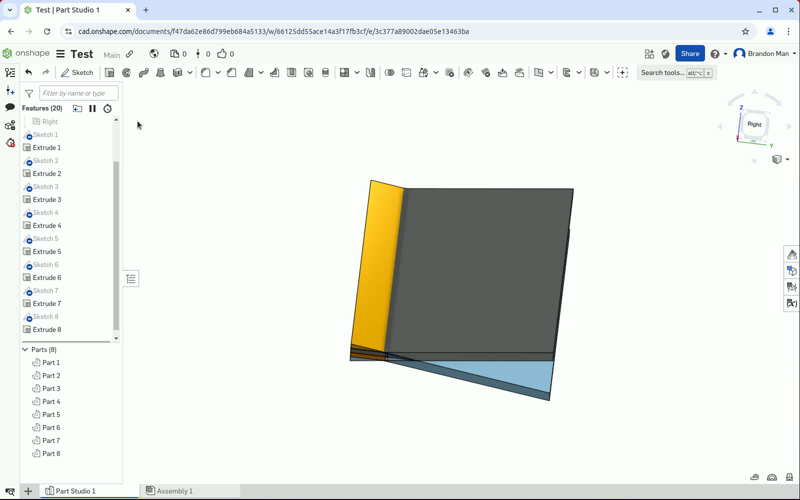
key(right, 3)
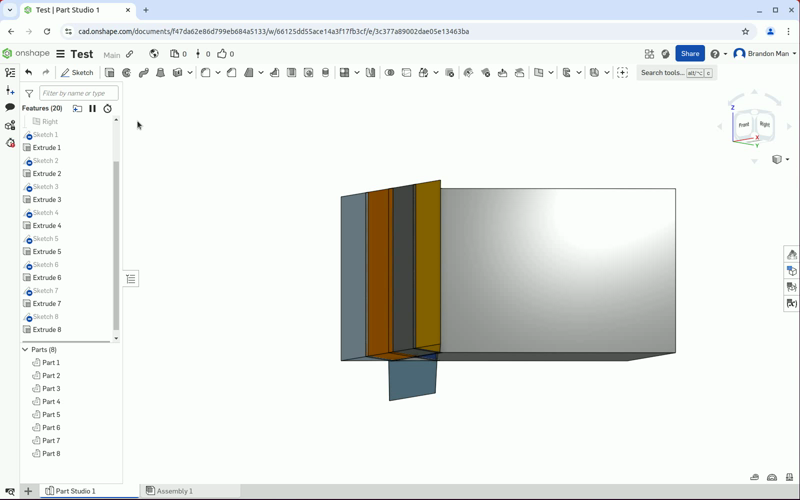
key(down, 3)
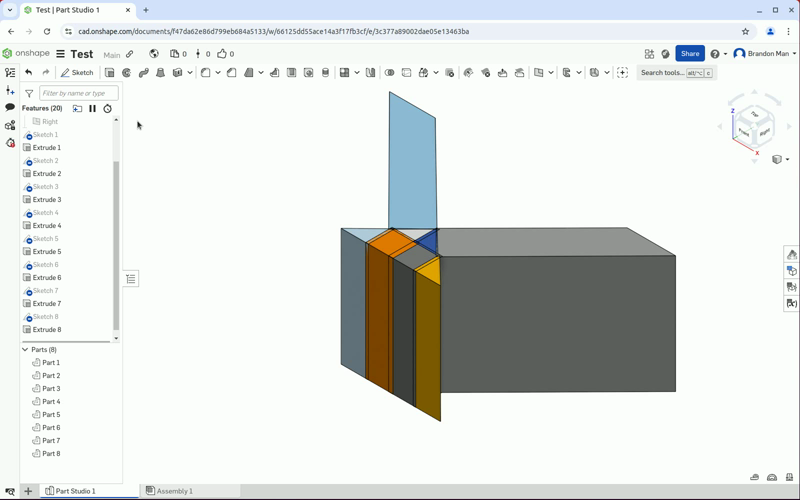
mouse_move(69, 137)
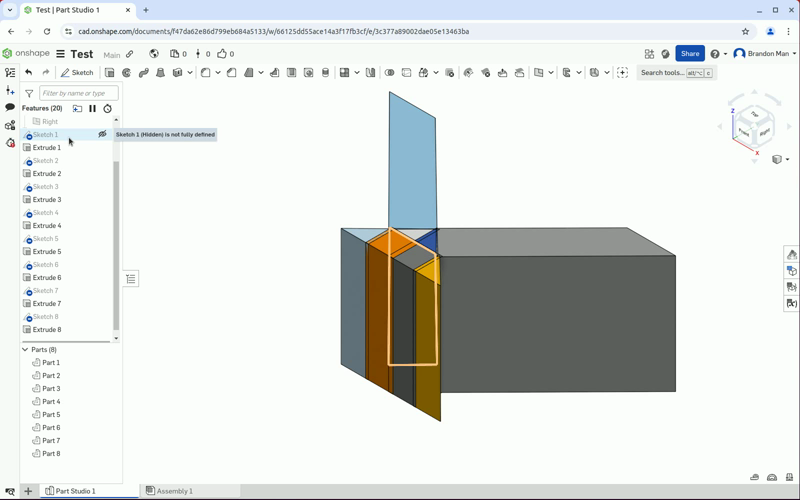
click(69, 137)